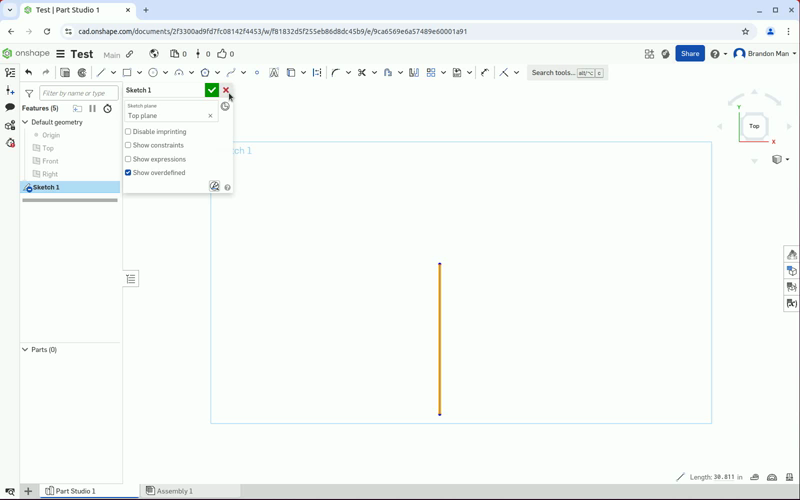
key(shift+h)
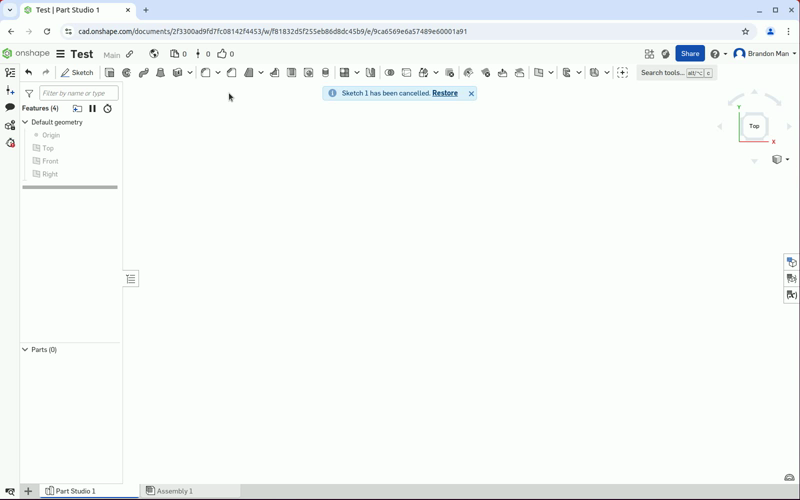
mouse_move(73, 352)
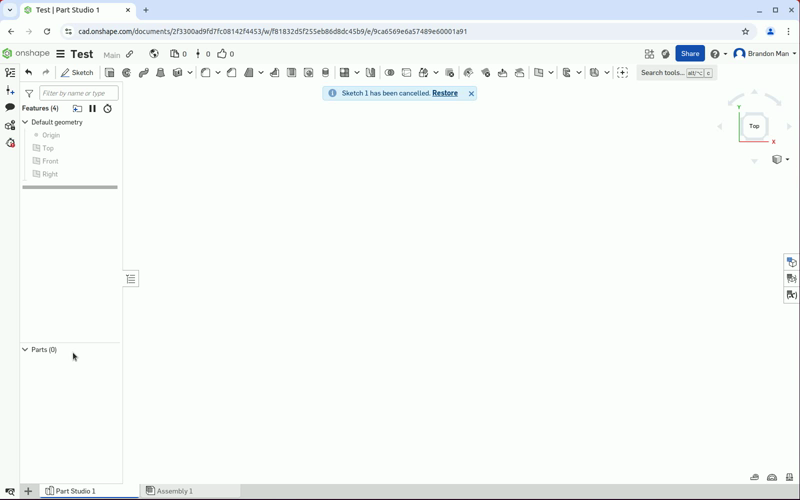
key(y)
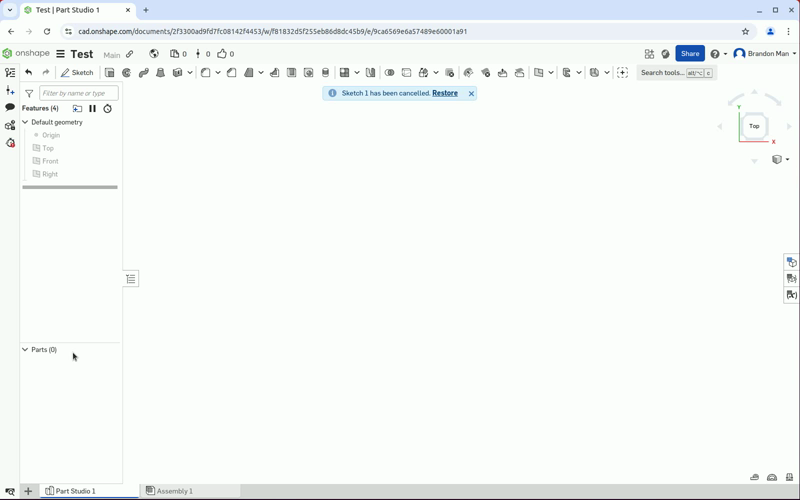
key(shift+p)
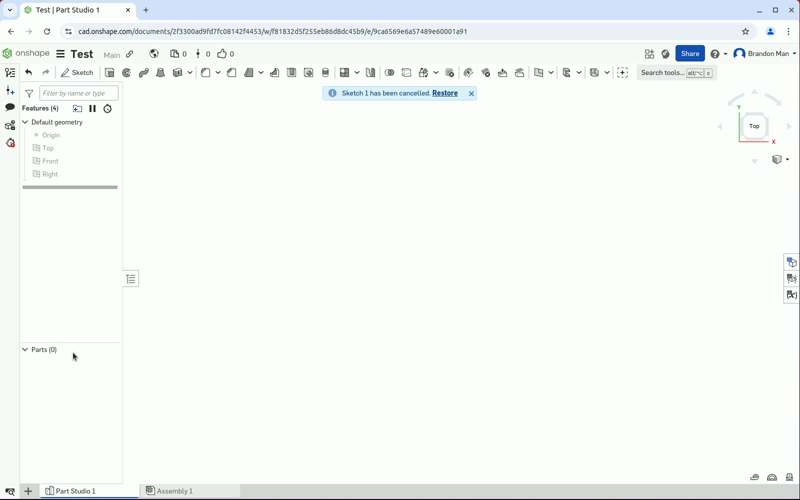
key(space)
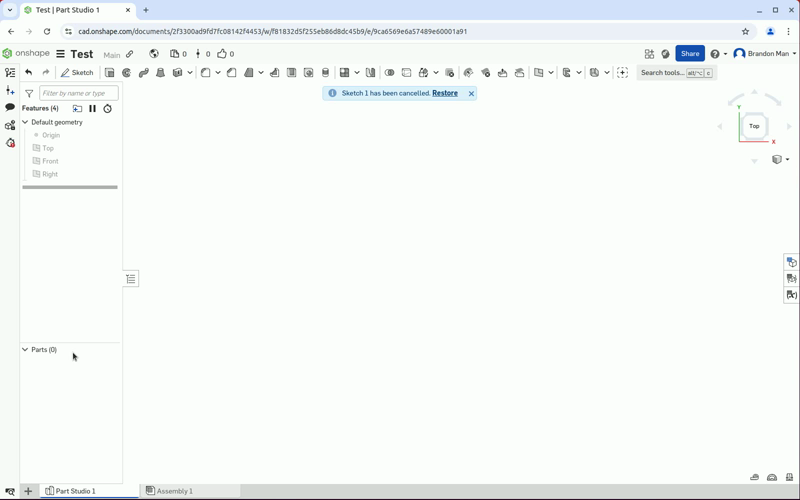
key_down(shift)
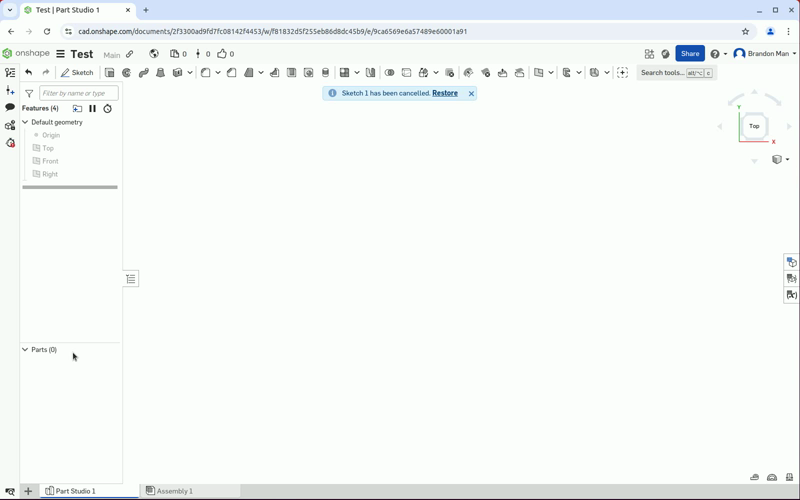
key(up)
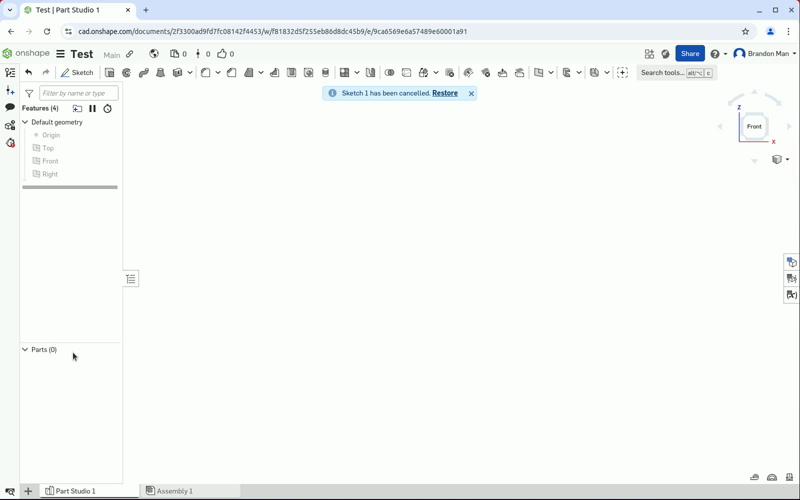
key_up(shift)
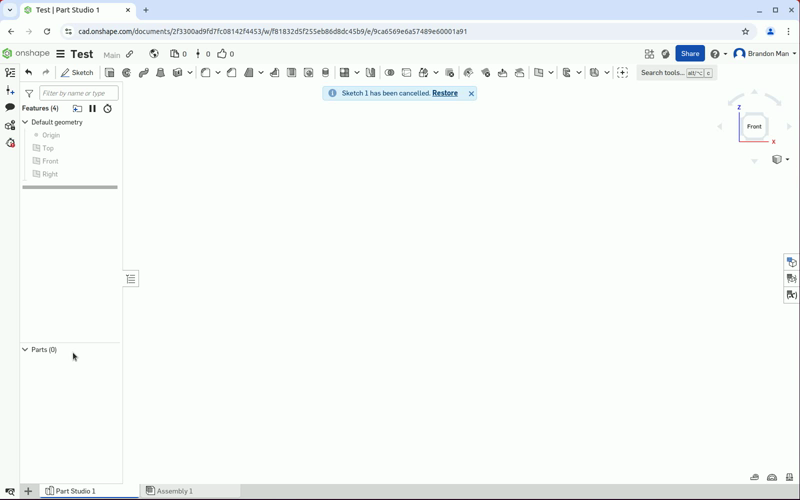
mouse_move(73, 352)
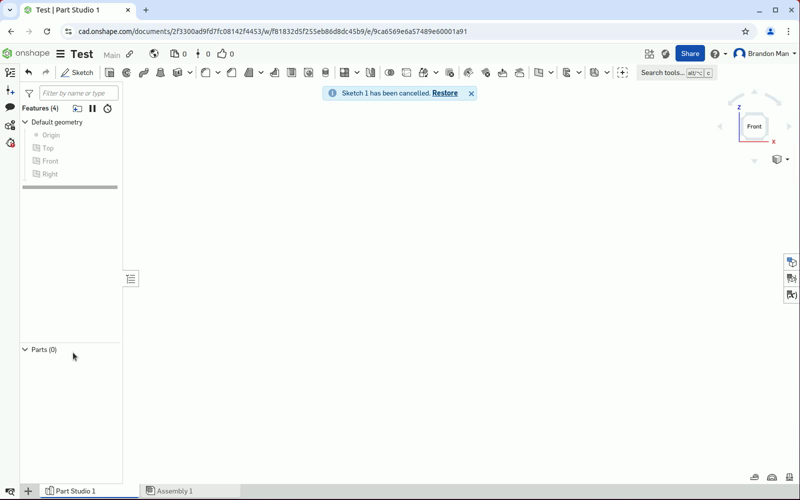
key(shift+y)
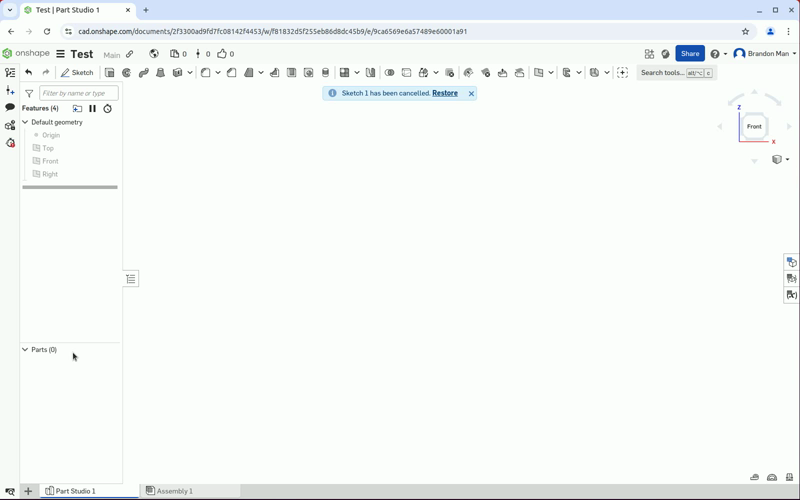
key(shift+s)
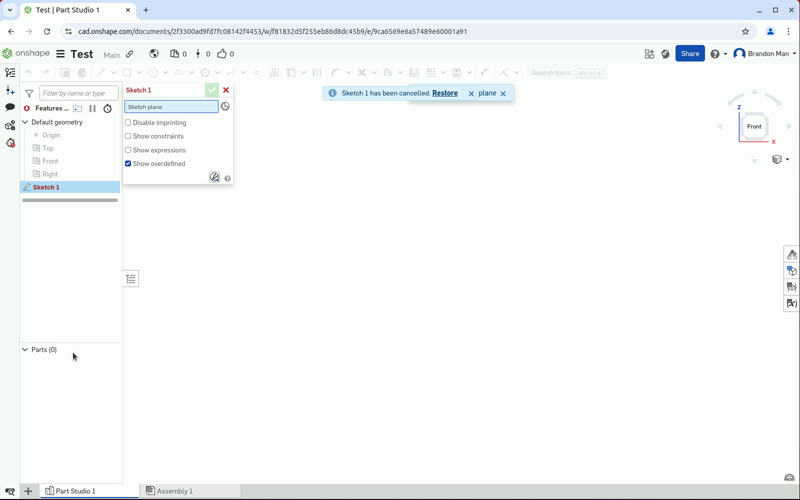
mouse_move(73, 163)
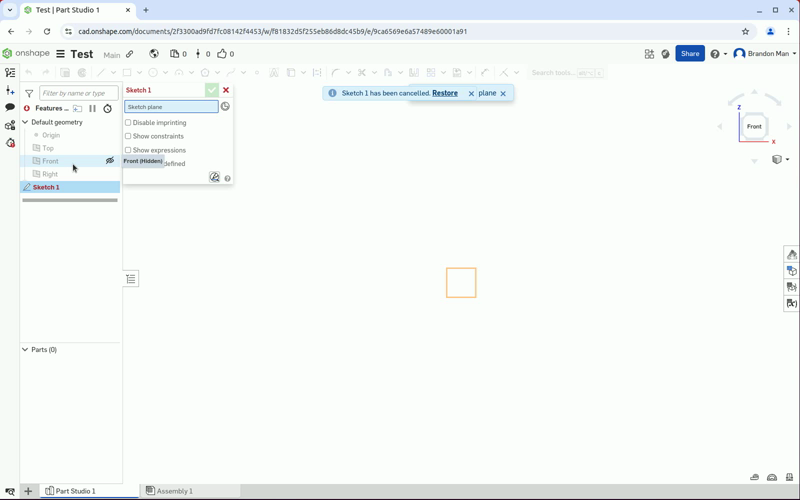
click(73, 163)
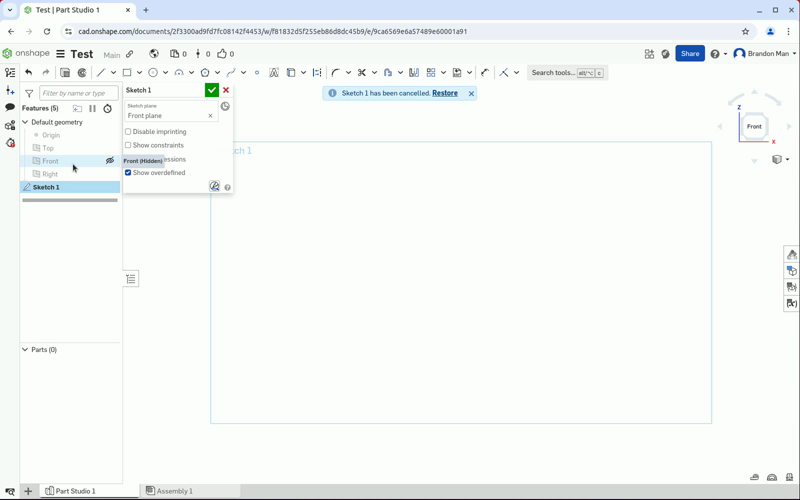
mouse_move(73, 352)
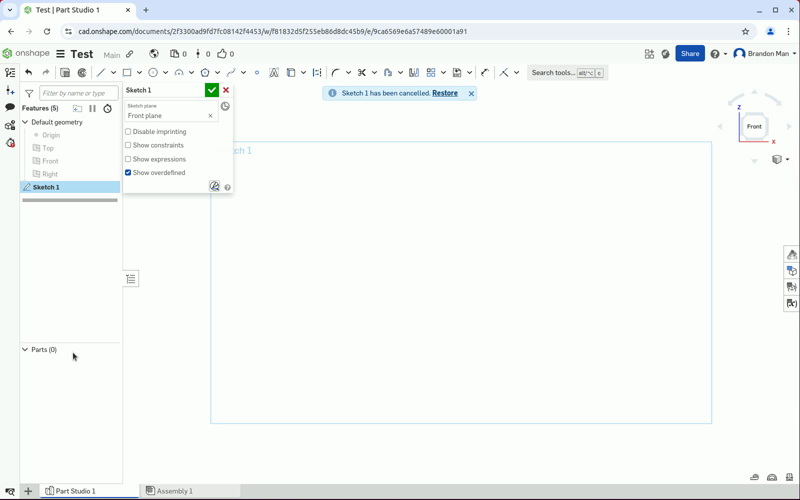
key(y)
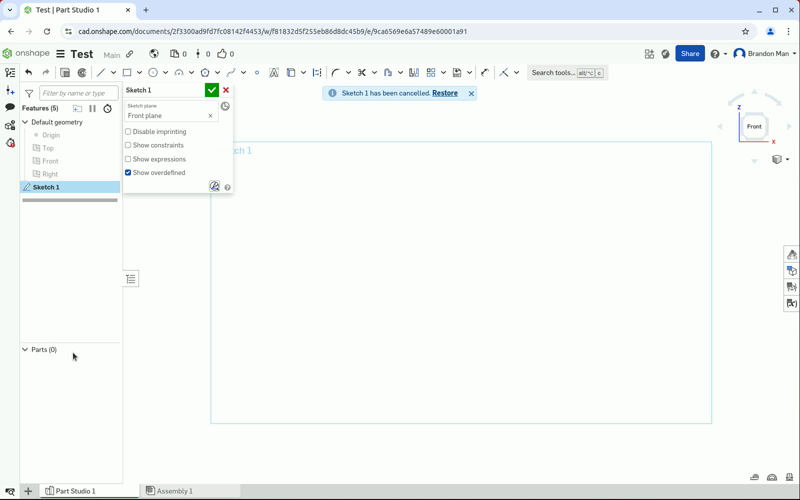
key(c)
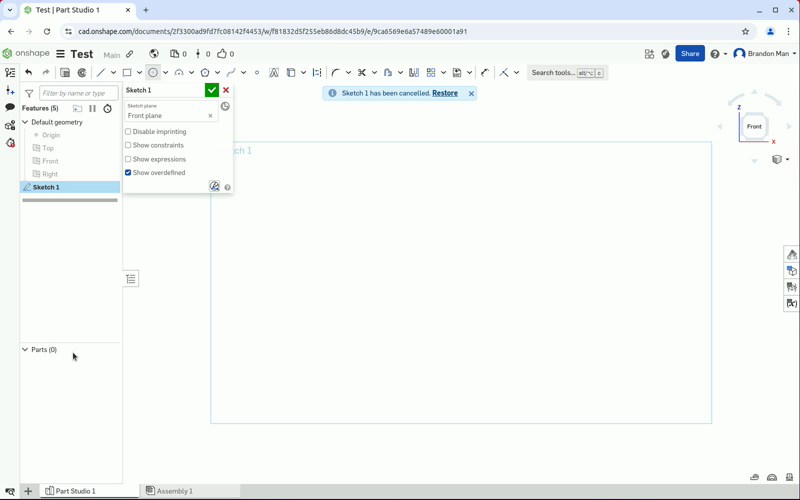
key_down(shift)
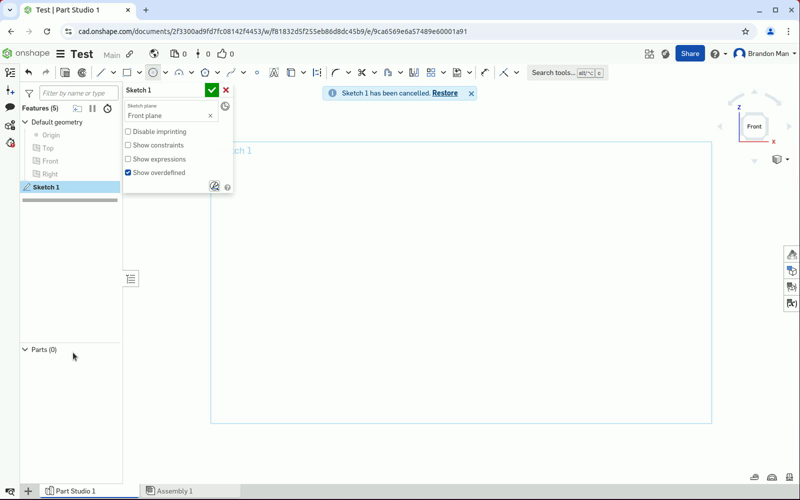
mouse_move(460, 282)
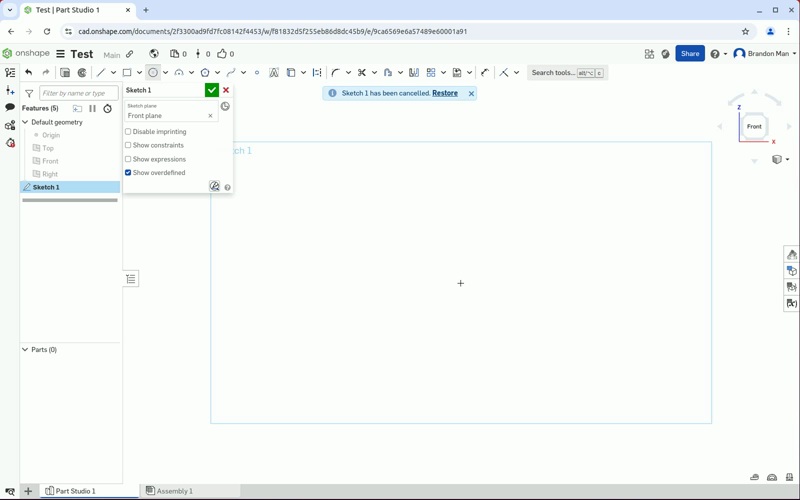
click(460, 282)
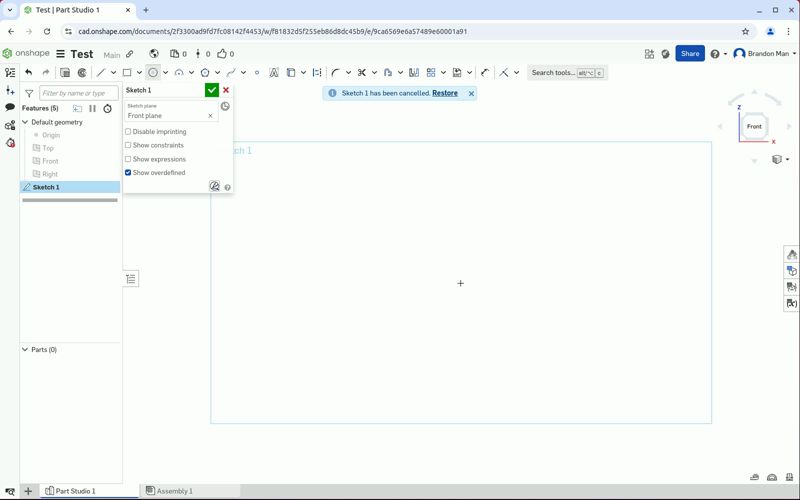
key_up(shift)
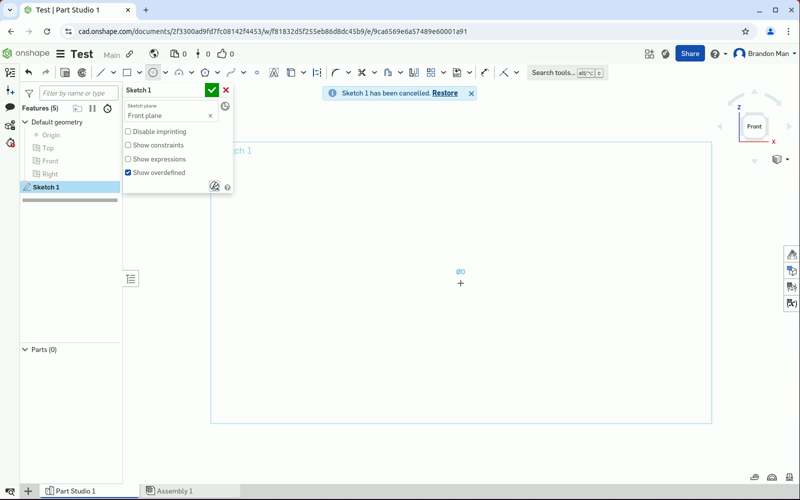
mouse_move(505, 282)
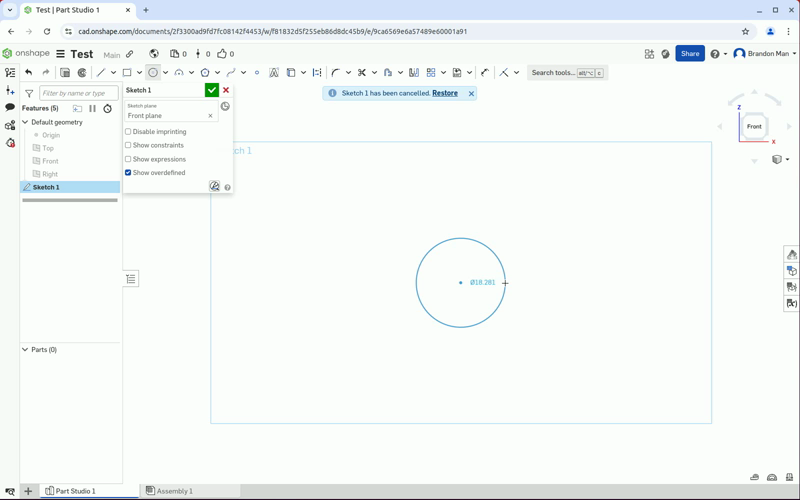
click(505, 282)
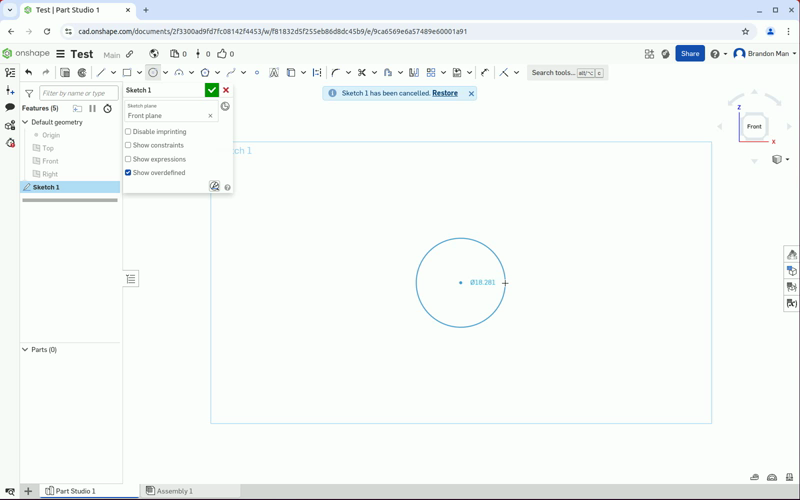
key(esc)
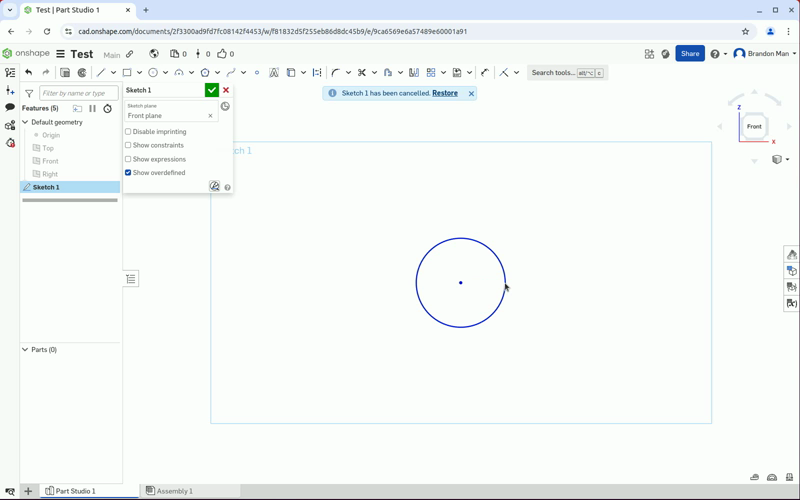
key(l)
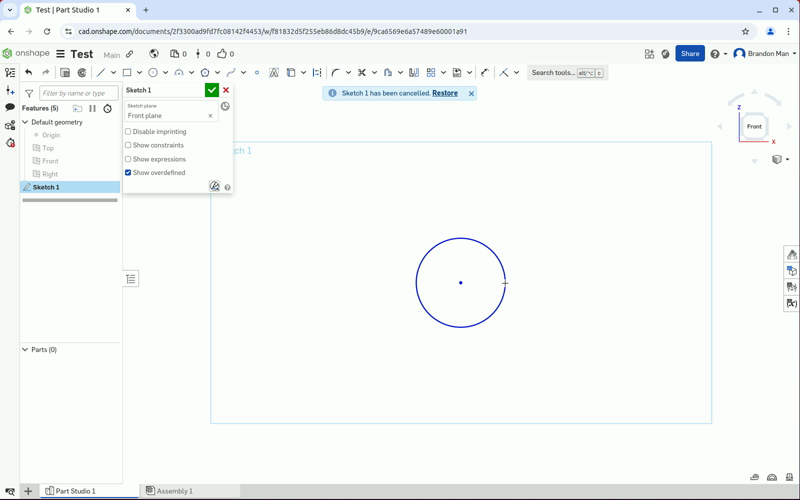
key_down(shift)
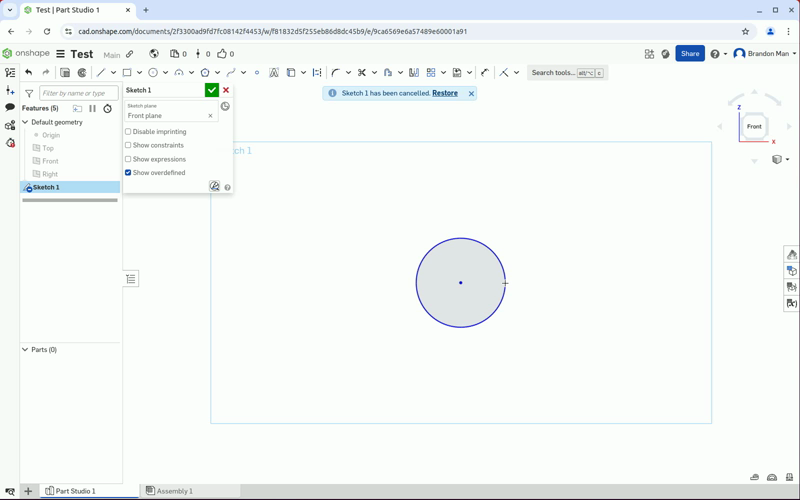
mouse_move(431, 290)
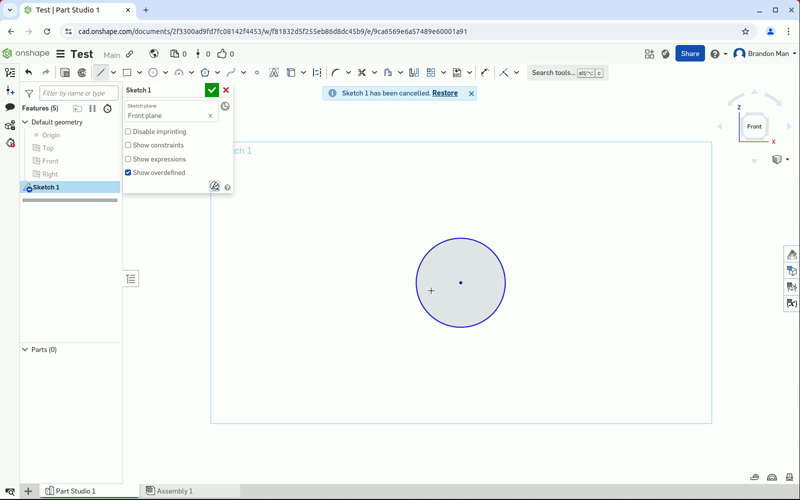
click(431, 290)
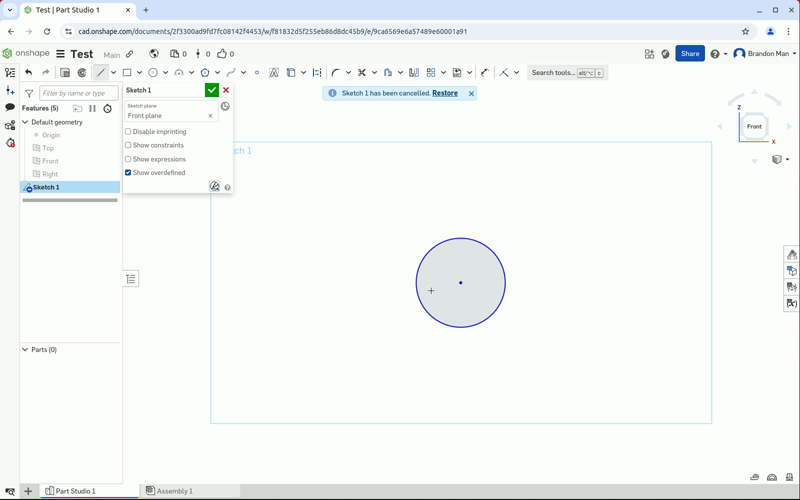
key_up(shift)
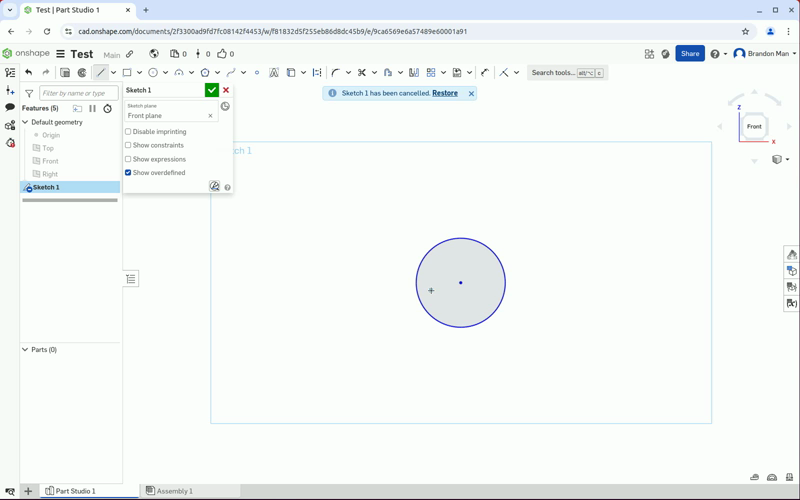
key_down(shift)
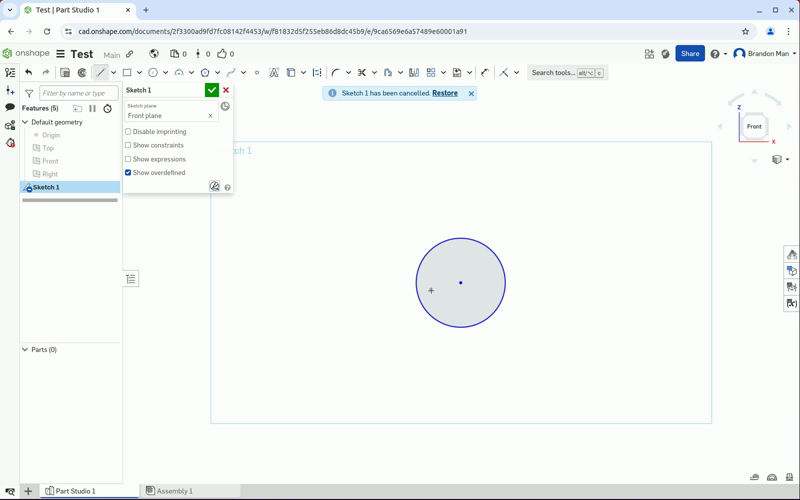
mouse_move(461, 290)
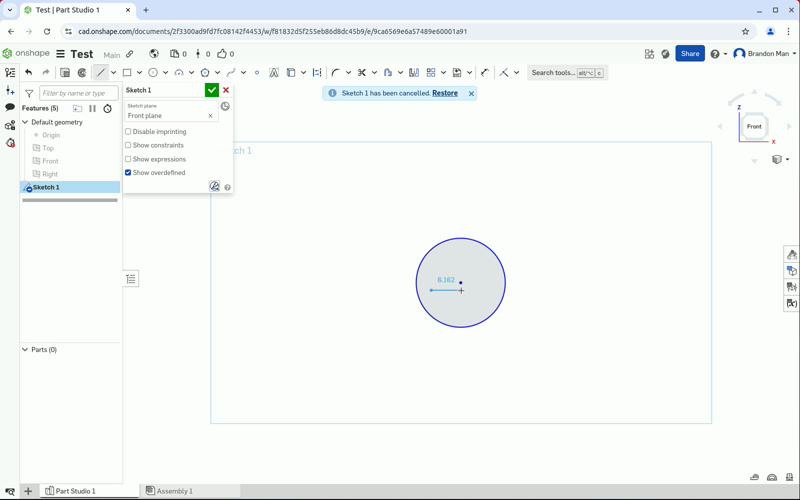
mouse_move(439, 290)
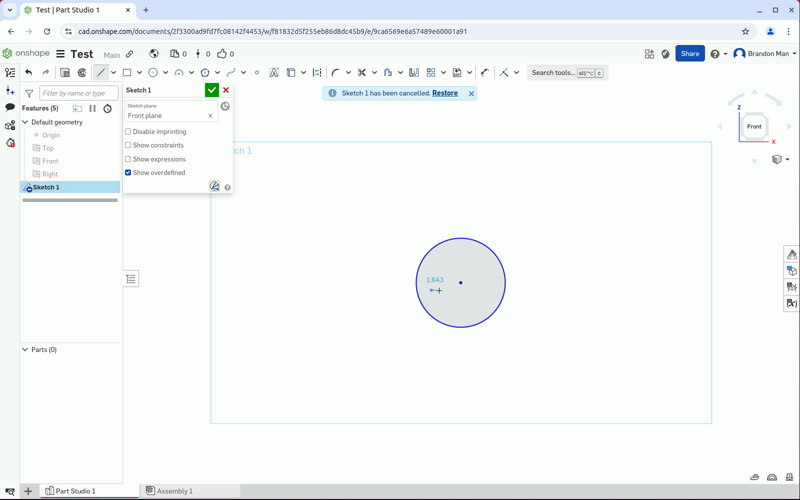
click(439, 290)
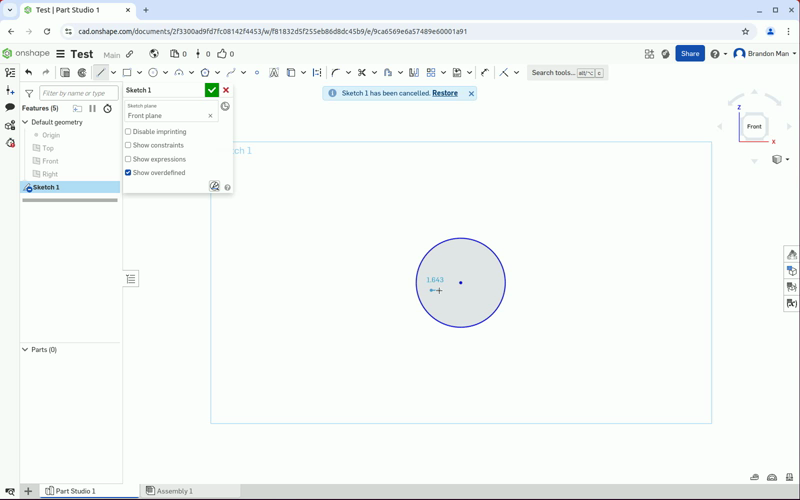
key_up(shift)
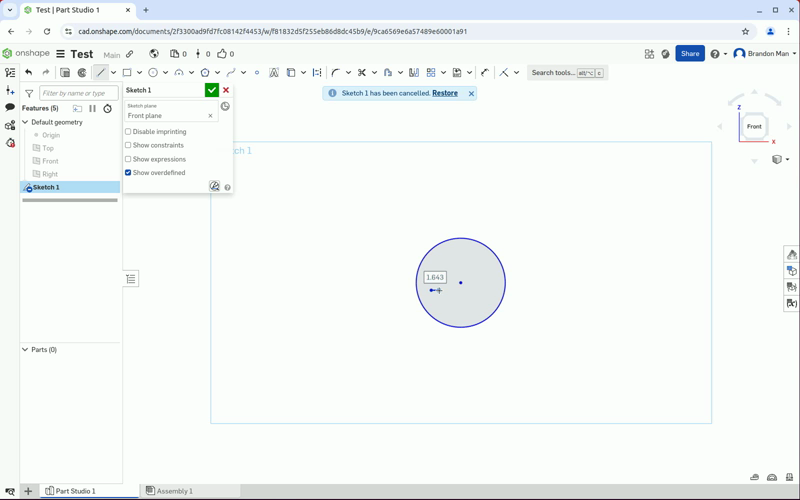
key(esc)
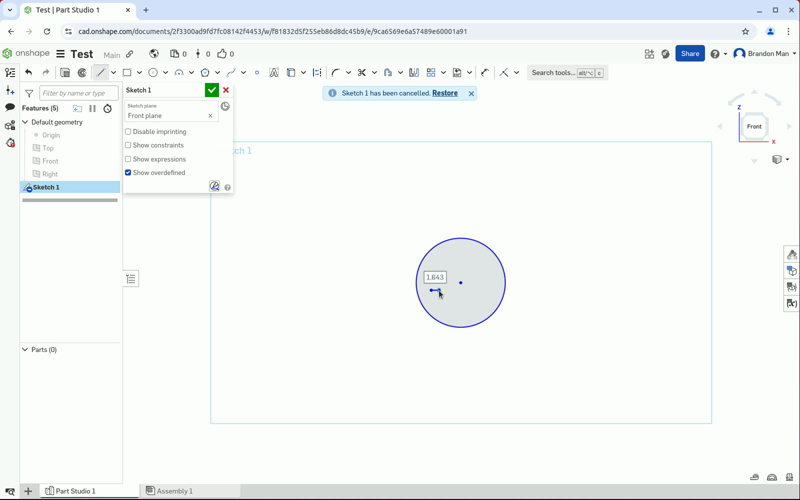
key(a)
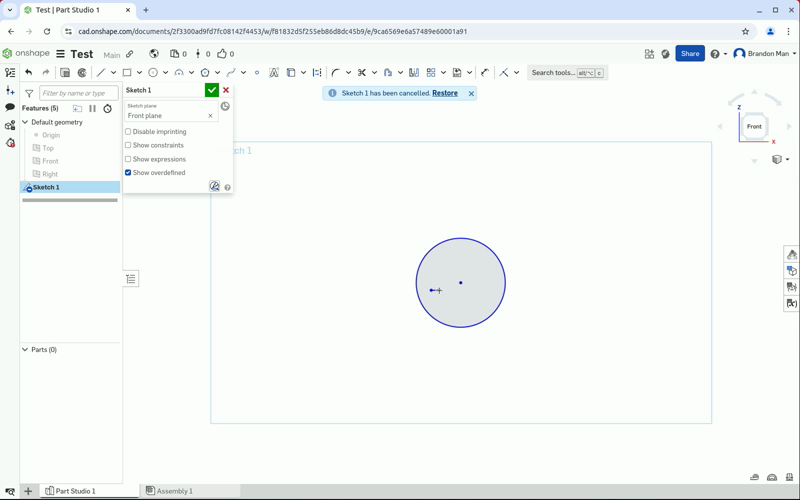
mouse_move(439, 290)
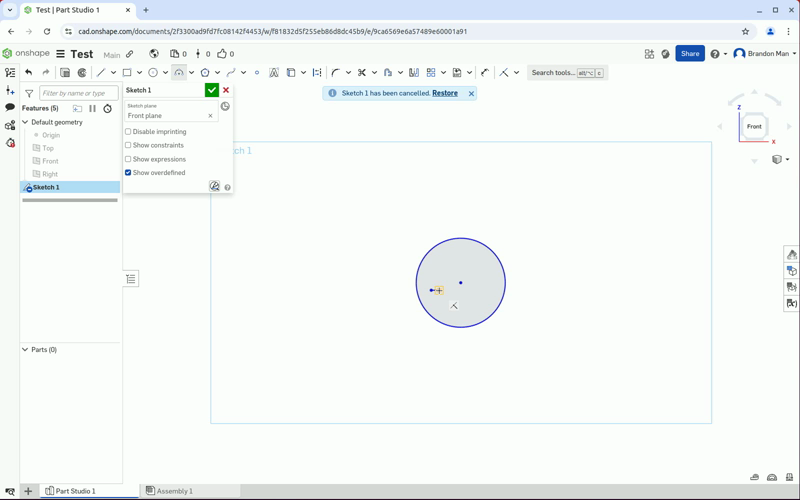
click(439, 290)
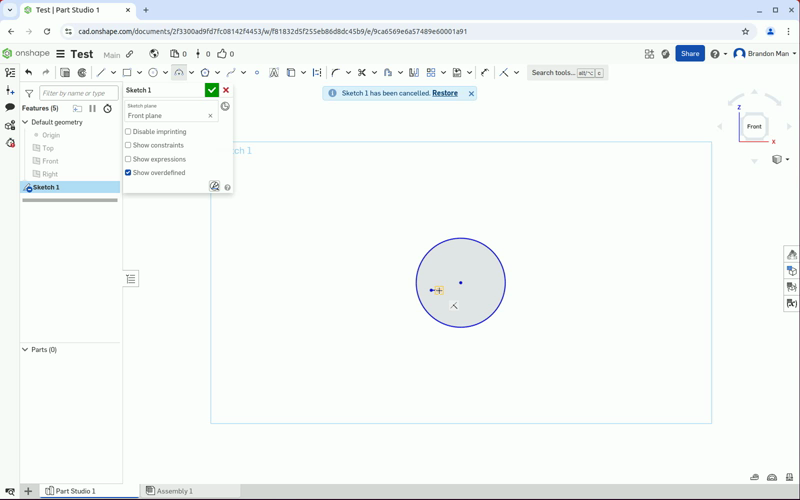
key_down(shift)
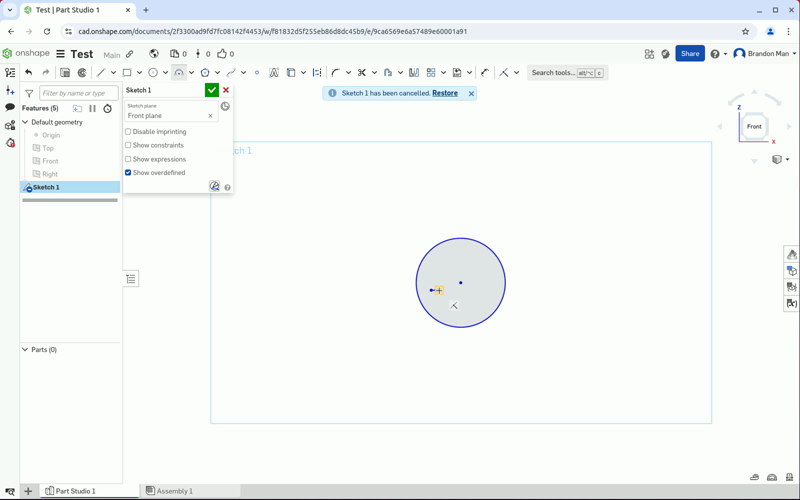
mouse_move(481, 290)
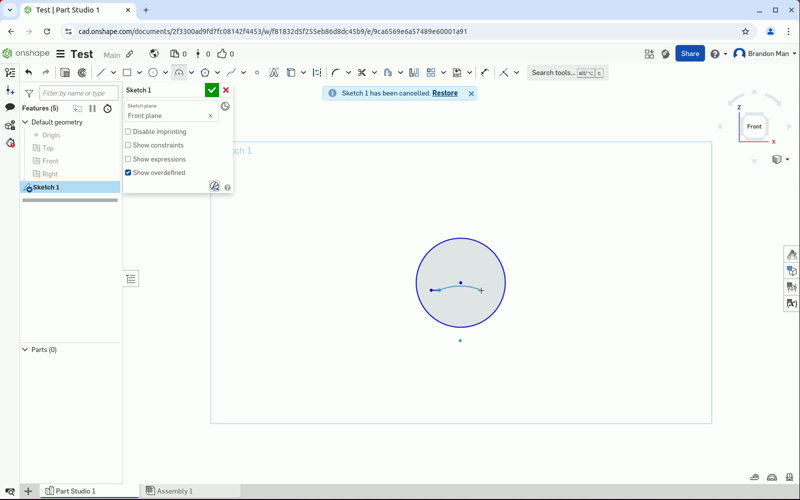
click(481, 290)
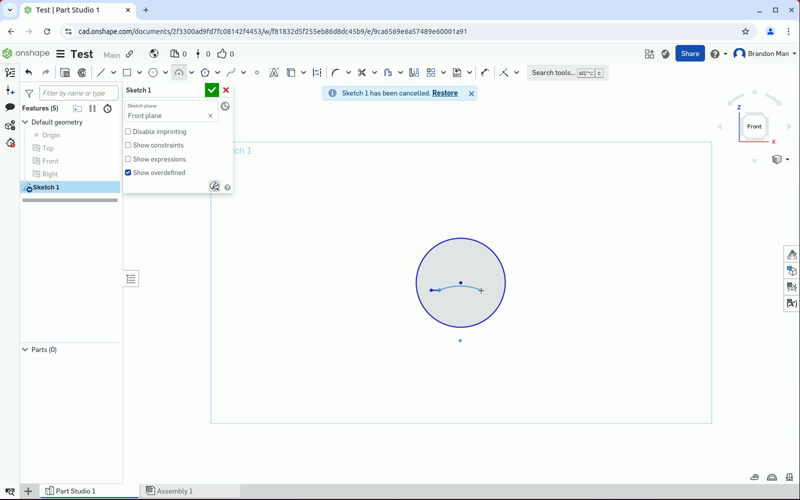
mouse_move(460, 305)
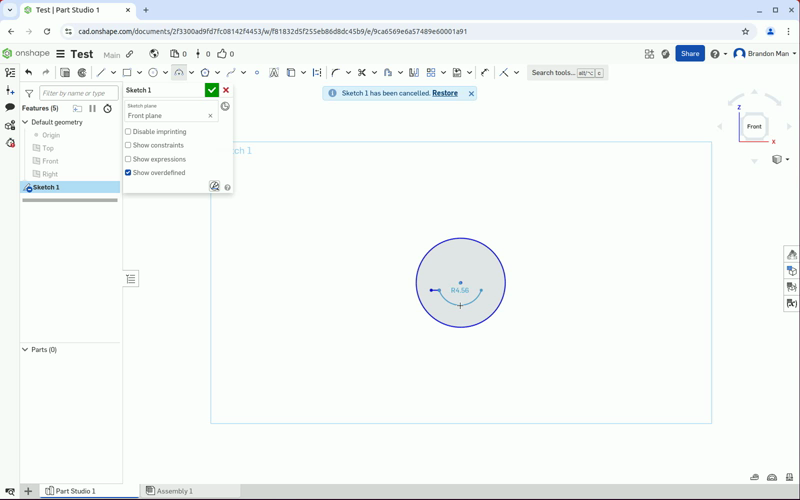
click(460, 305)
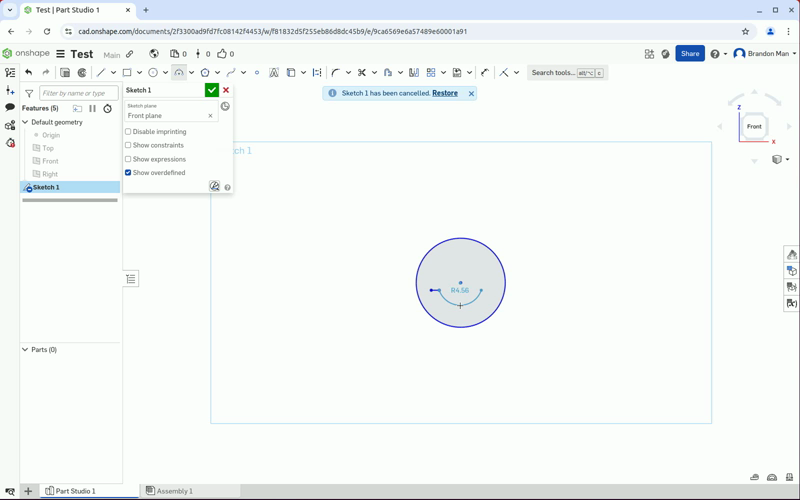
key_up(shift)
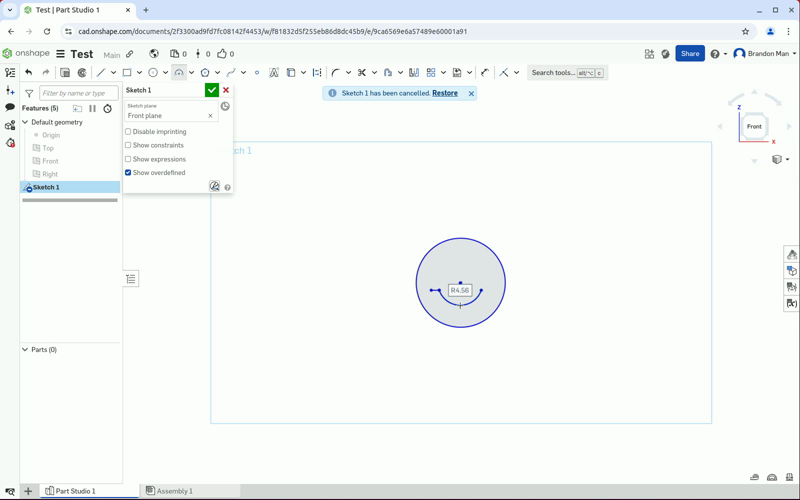
key(esc)
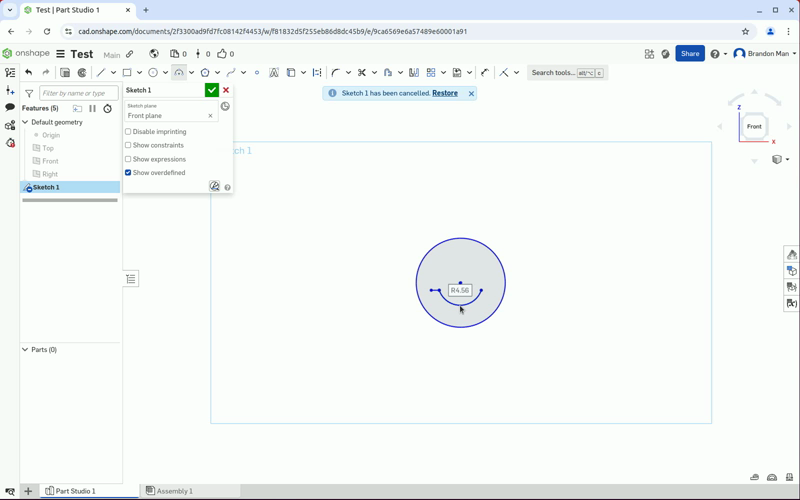
key(l)
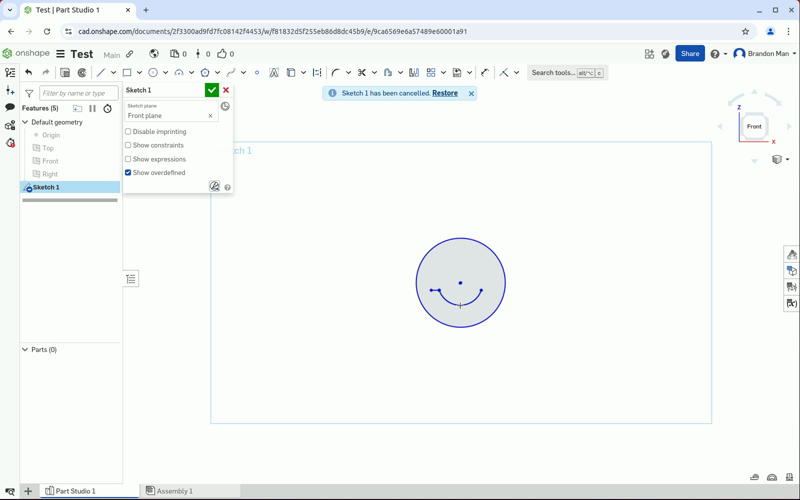
mouse_move(481, 290)
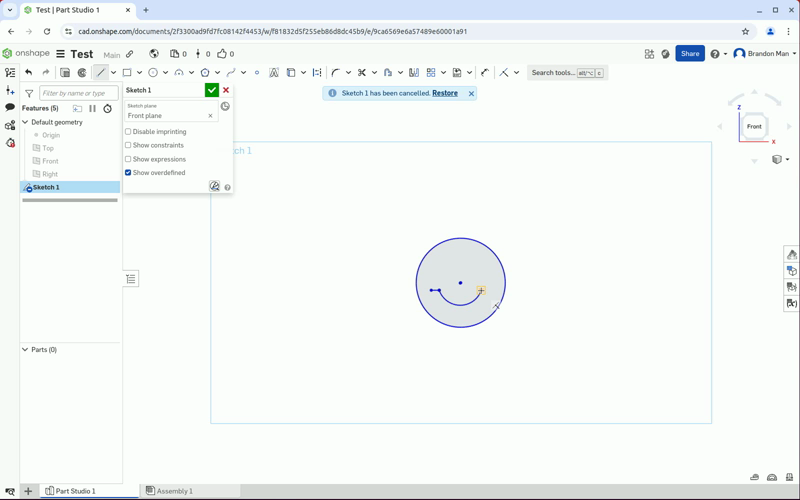
click(481, 290)
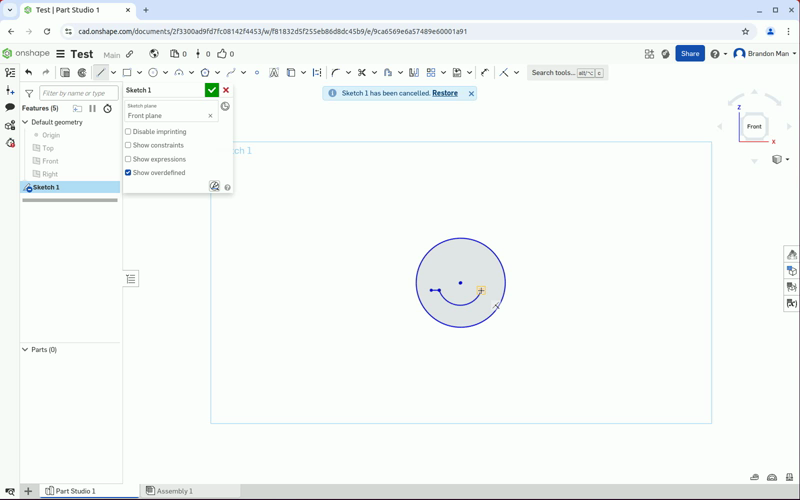
key_down(shift)
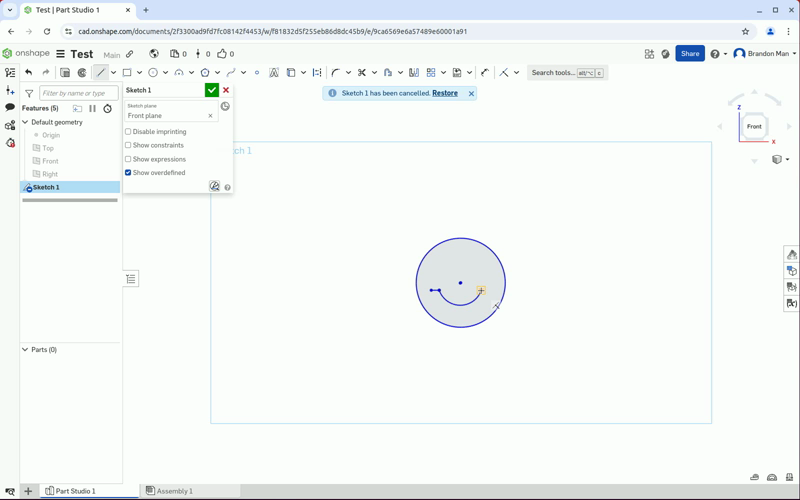
mouse_move(511, 290)
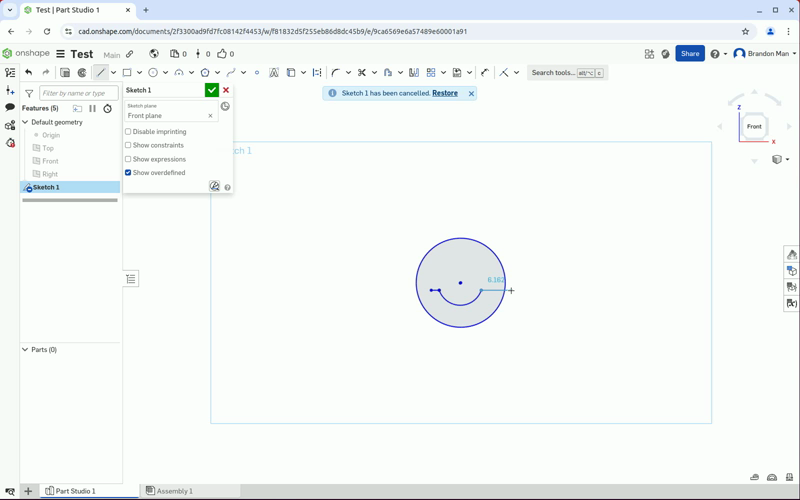
mouse_move(489, 290)
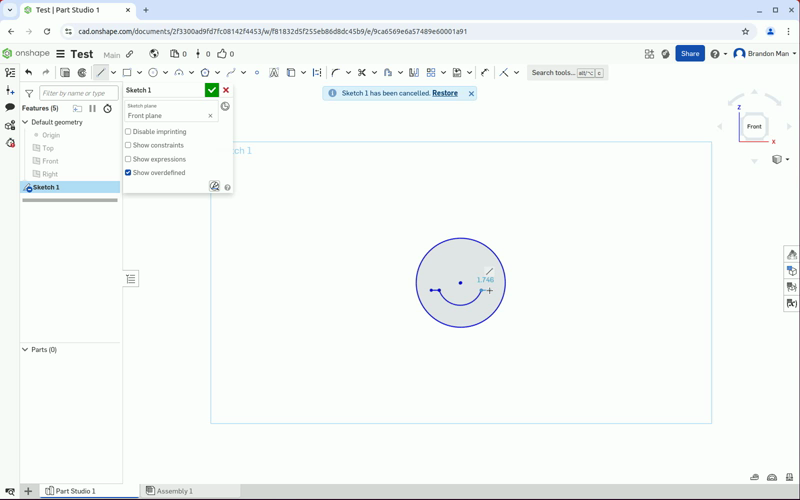
click(489, 290)
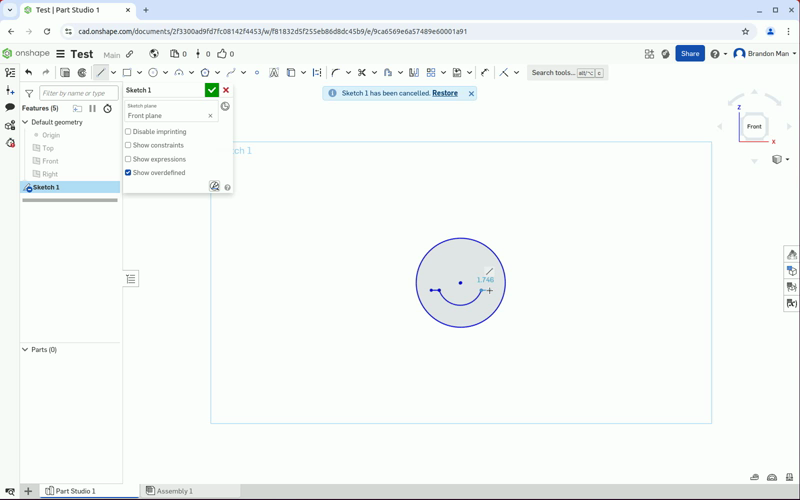
key_up(shift)
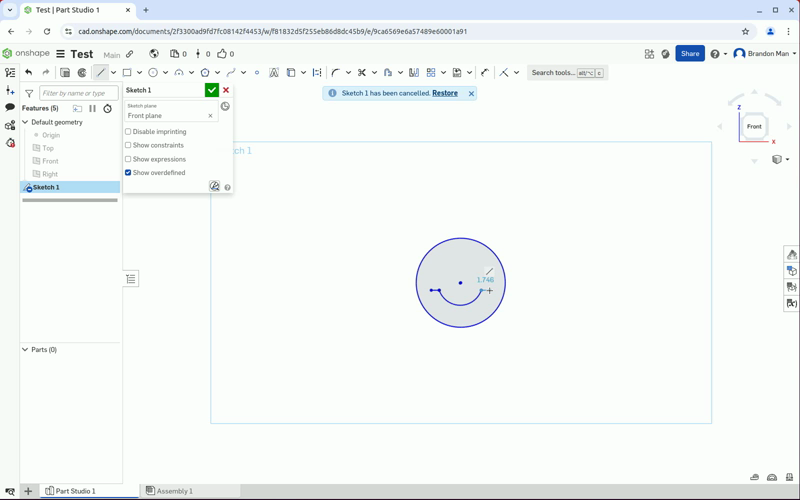
key_down(shift)
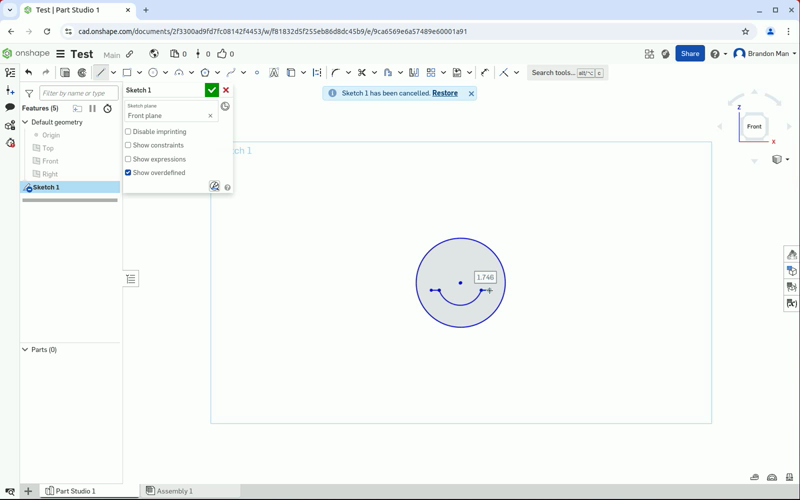
mouse_move(519, 290)
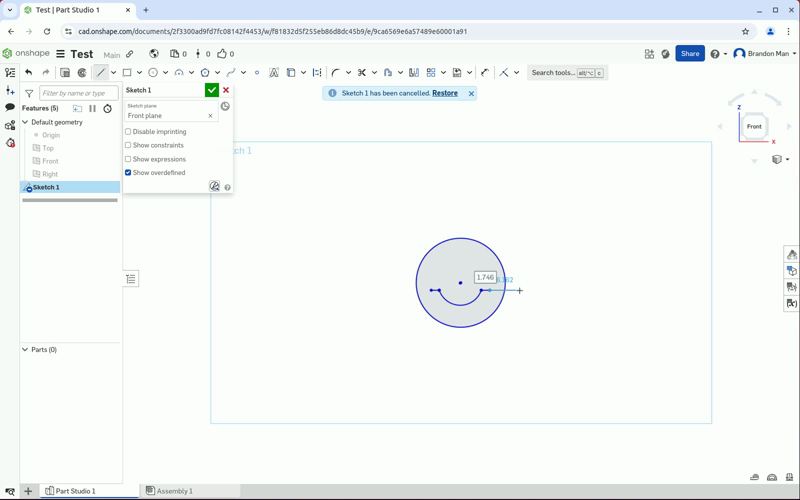
mouse_move(489, 275)
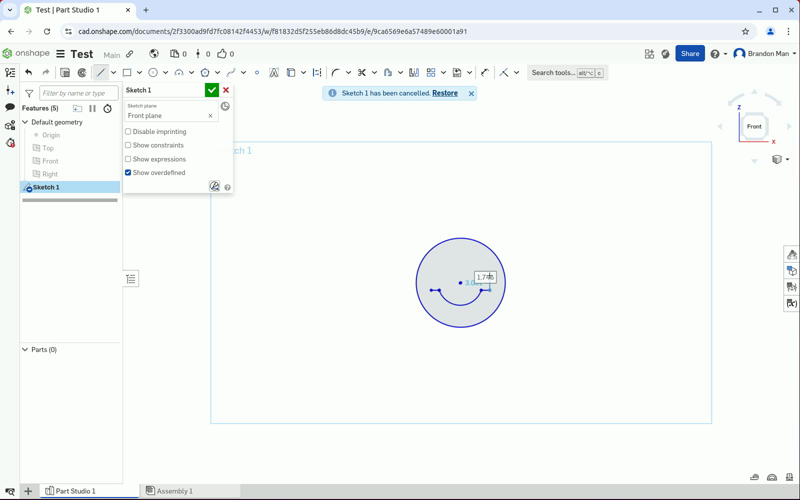
click(489, 275)
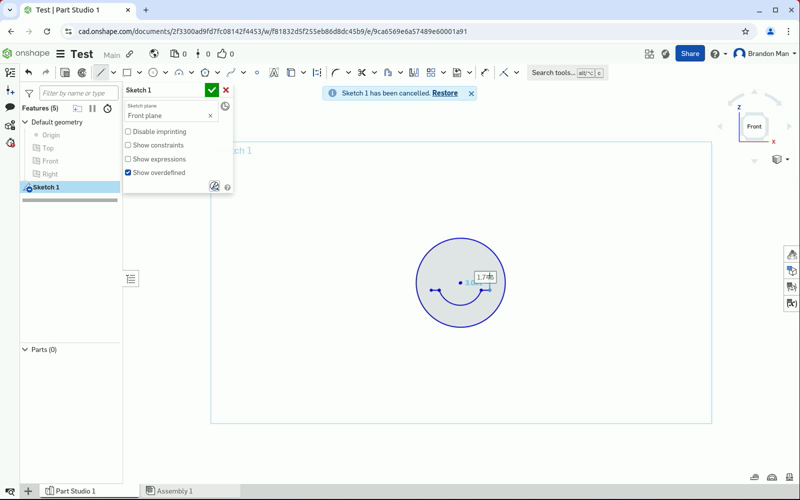
key_up(shift)
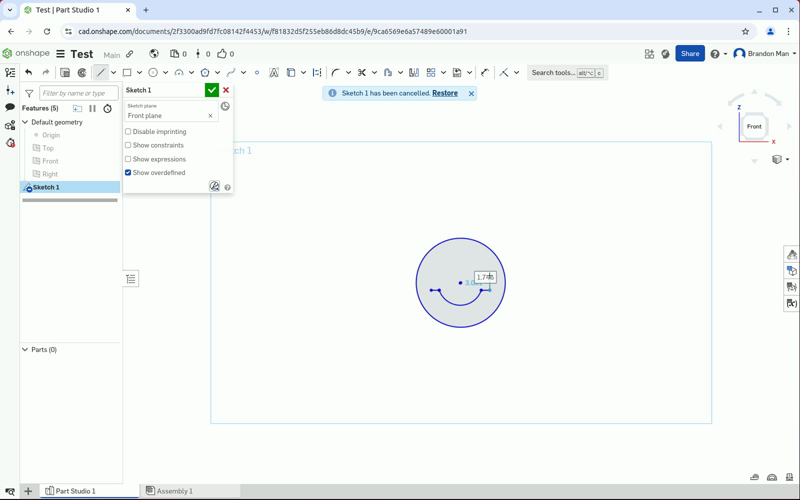
key_down(shift)
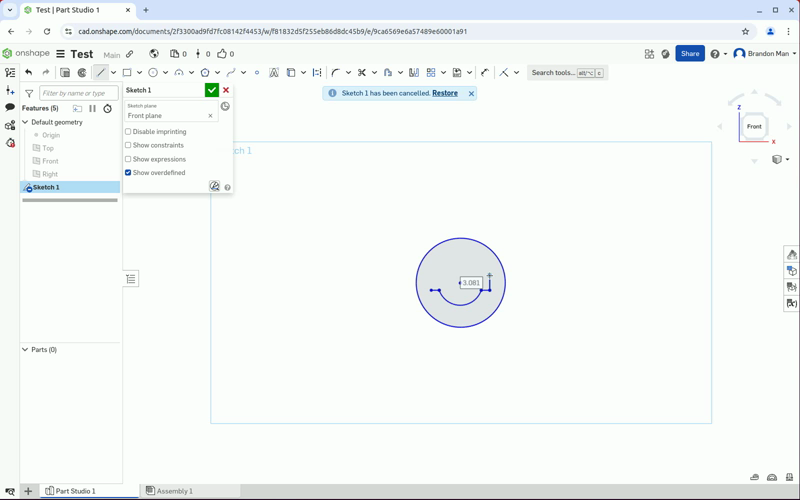
mouse_move(519, 275)
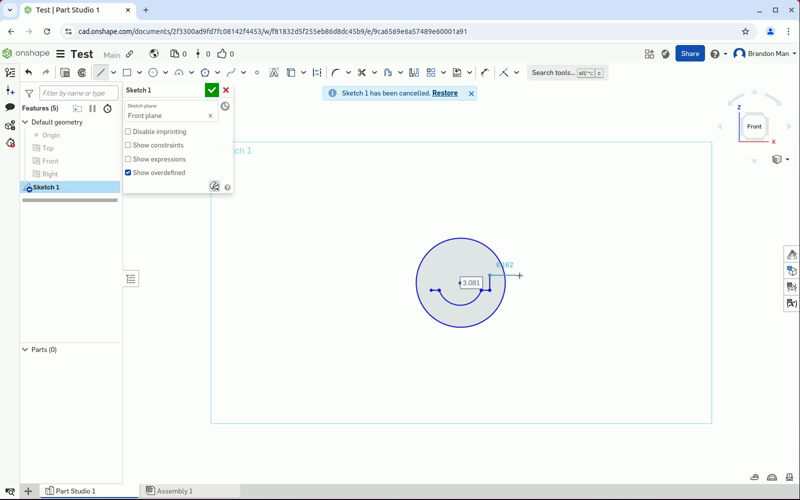
mouse_move(481, 275)
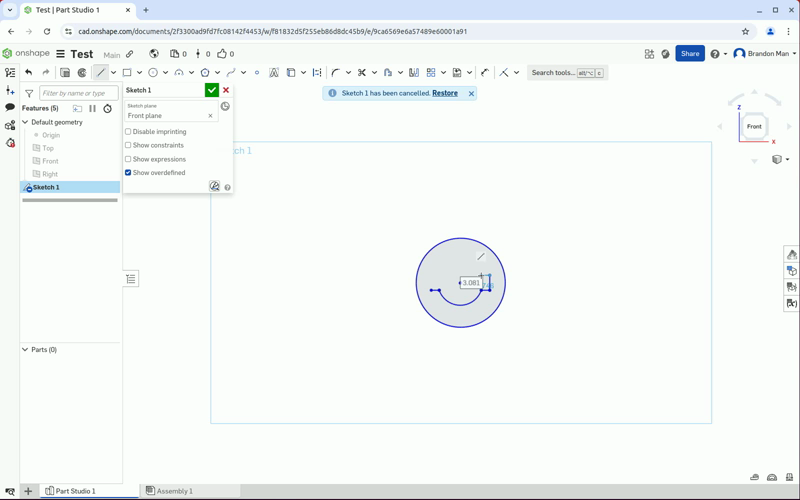
click(481, 275)
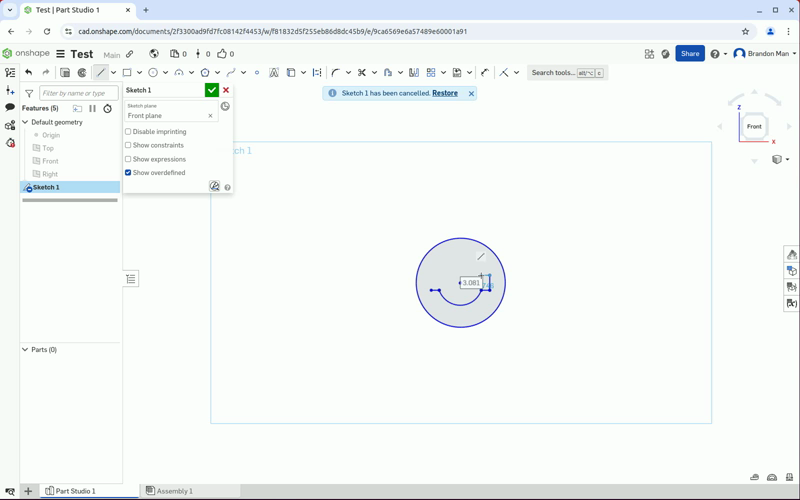
key_up(shift)
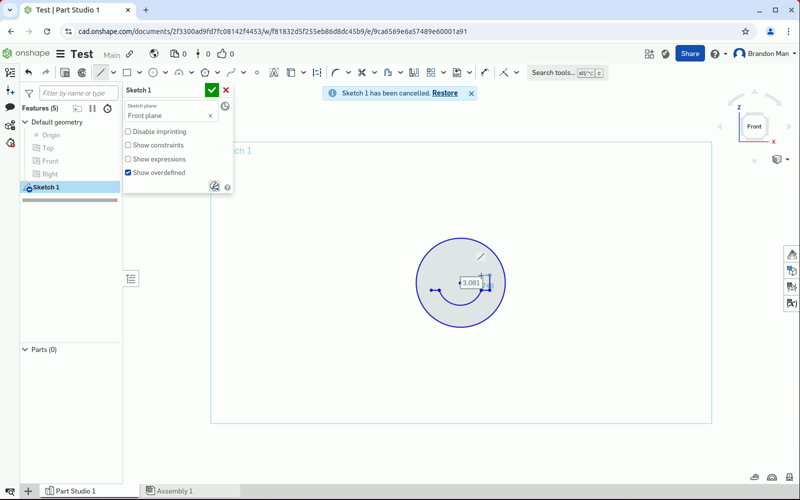
key(esc)
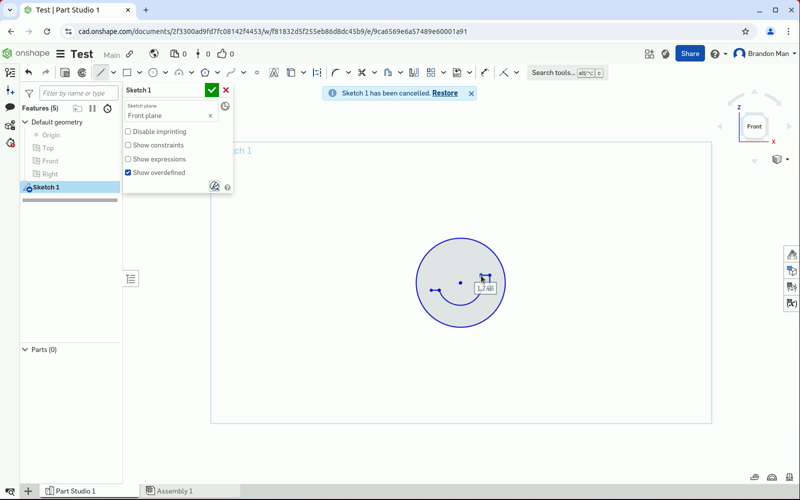
key(a)
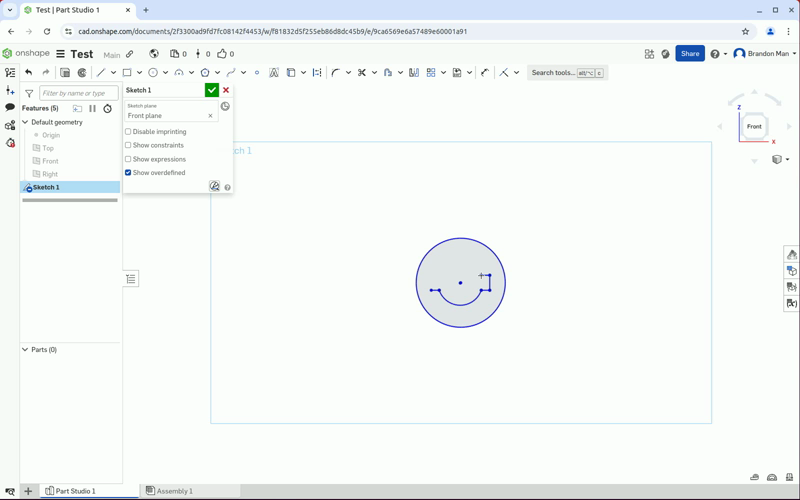
mouse_move(481, 275)
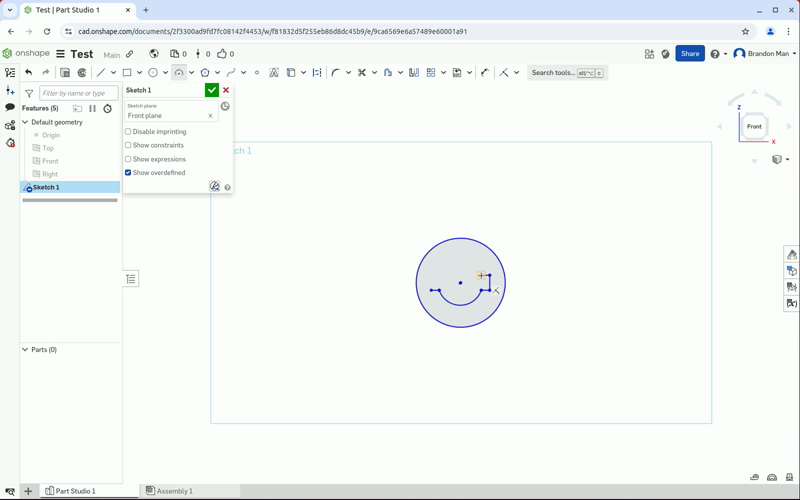
click(481, 275)
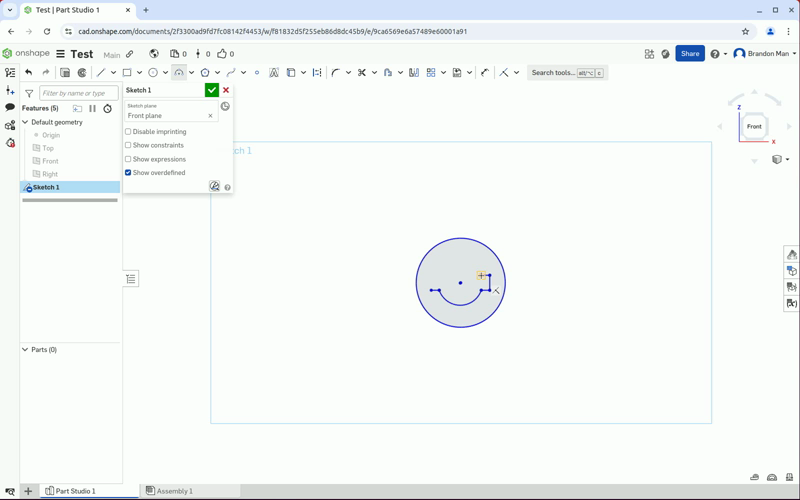
key_down(shift)
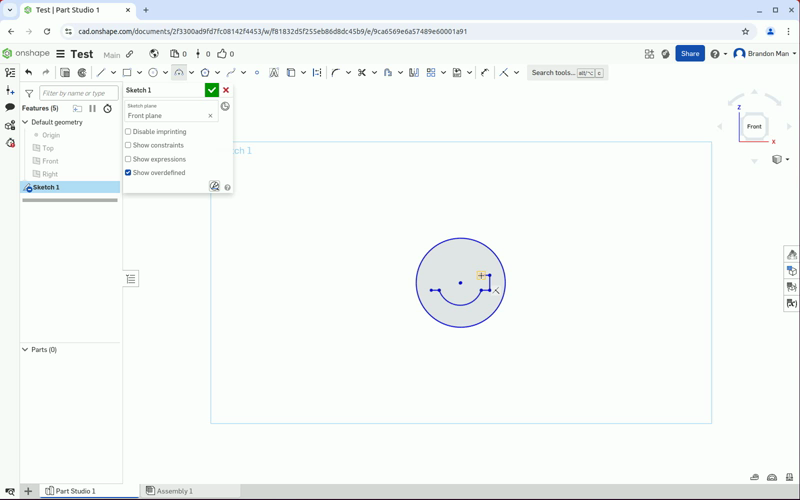
mouse_move(439, 275)
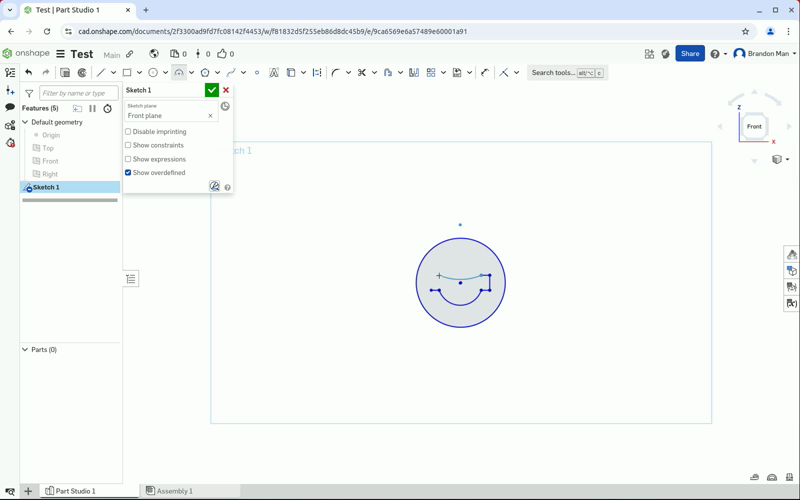
click(439, 275)
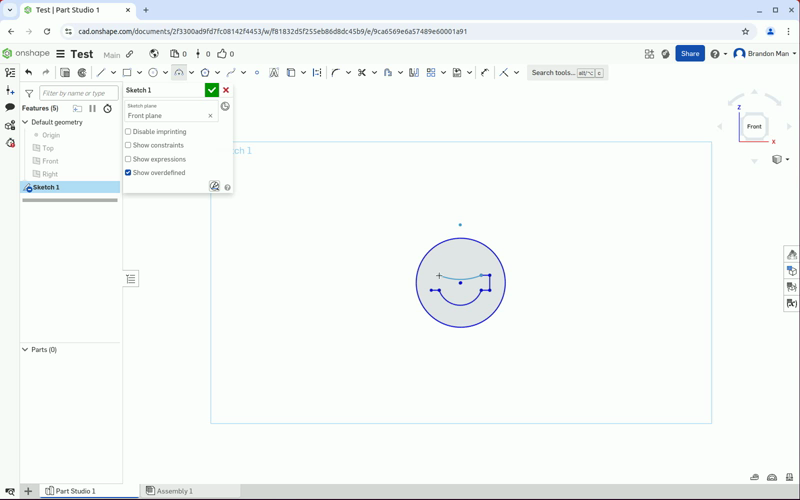
mouse_move(460, 260)
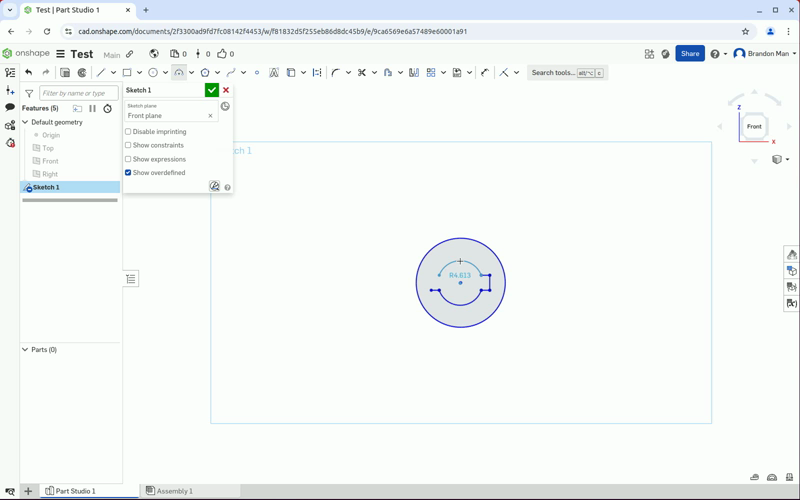
click(460, 260)
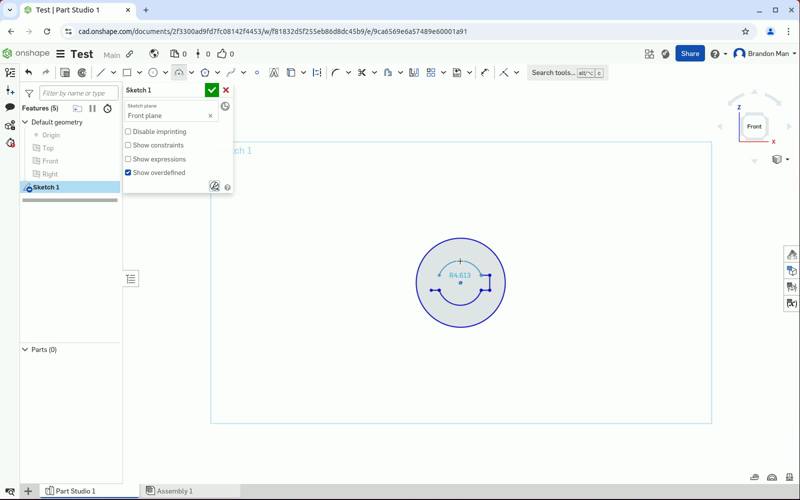
key_up(shift)
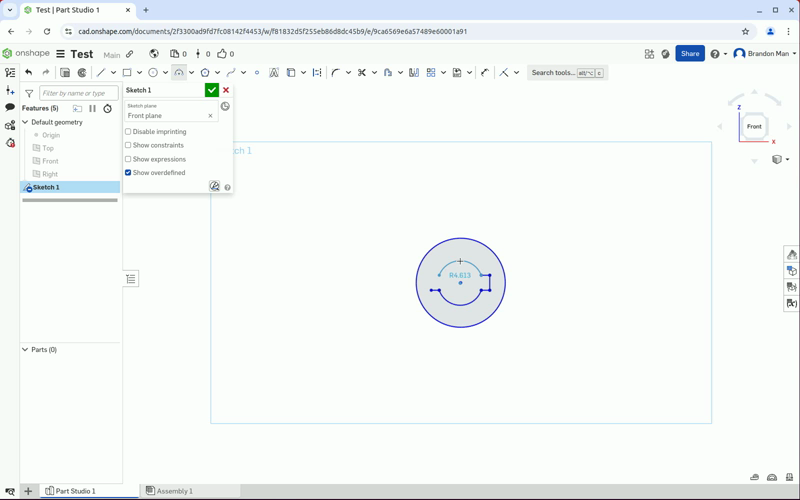
key(esc)
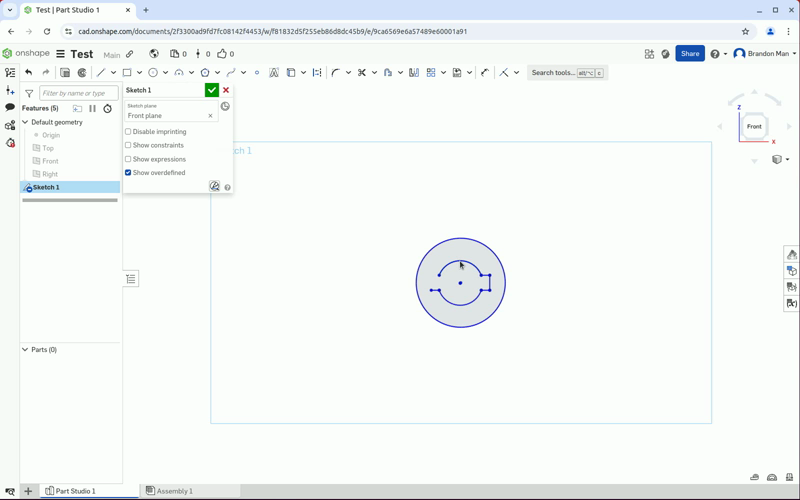
key(l)
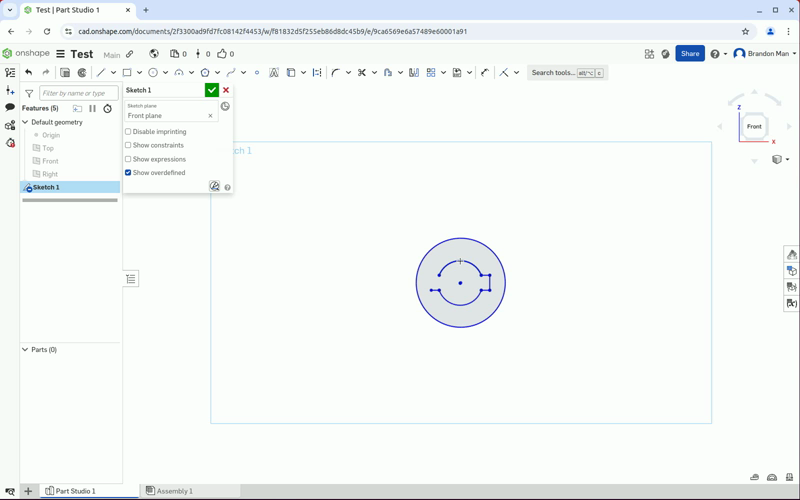
mouse_move(439, 275)
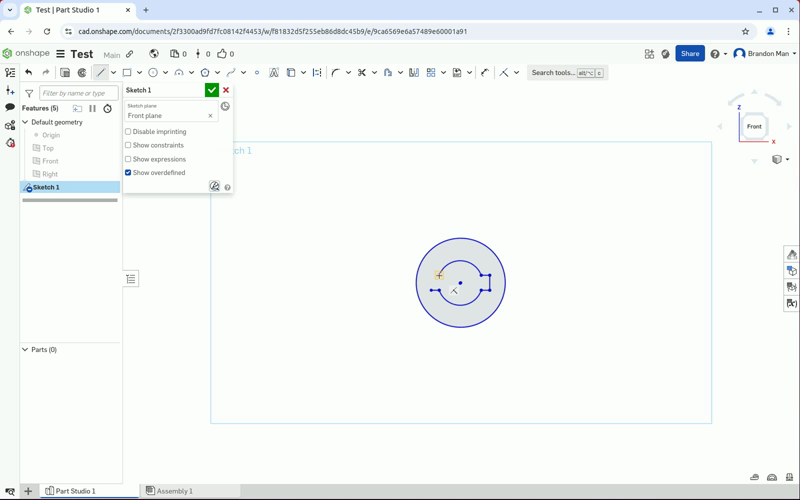
click(439, 275)
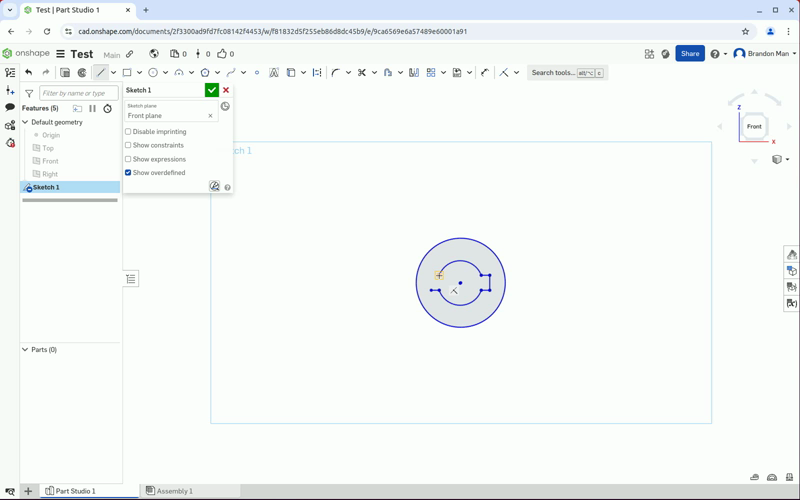
key_down(shift)
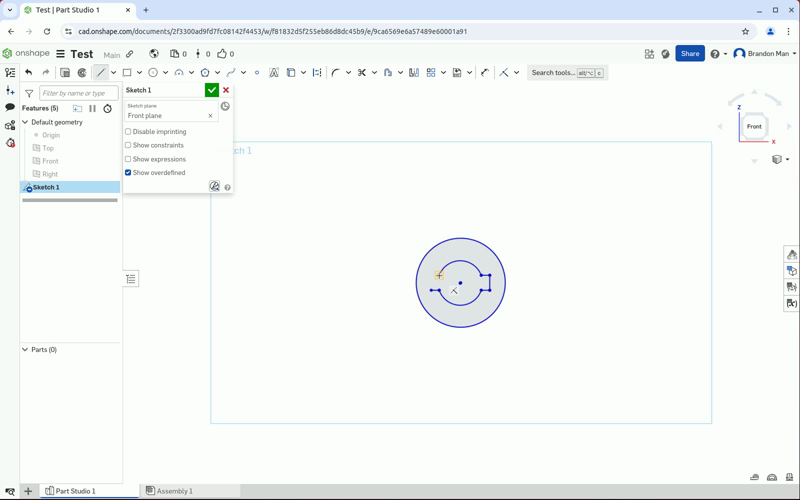
mouse_move(469, 275)
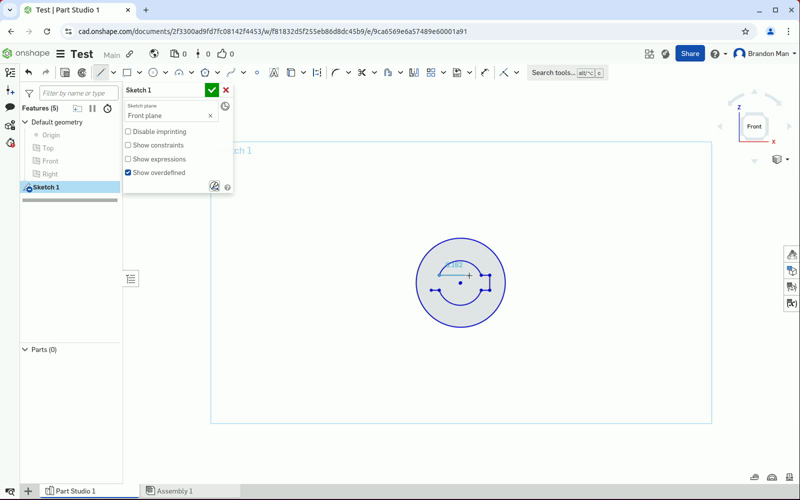
mouse_move(431, 275)
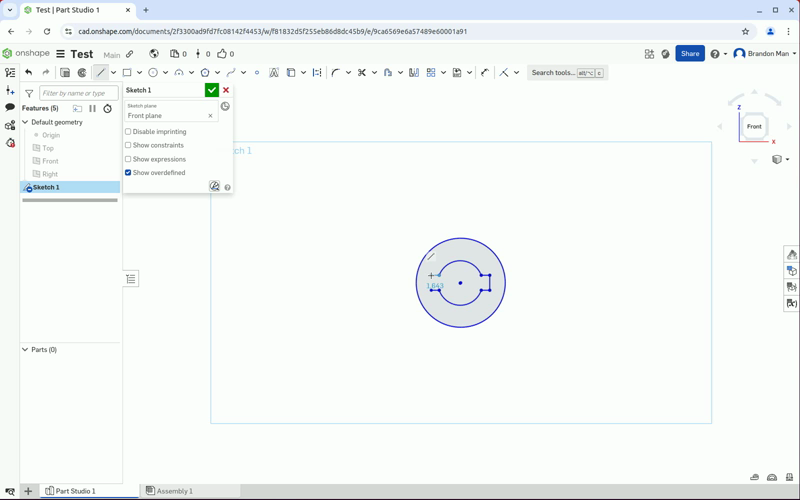
click(431, 275)
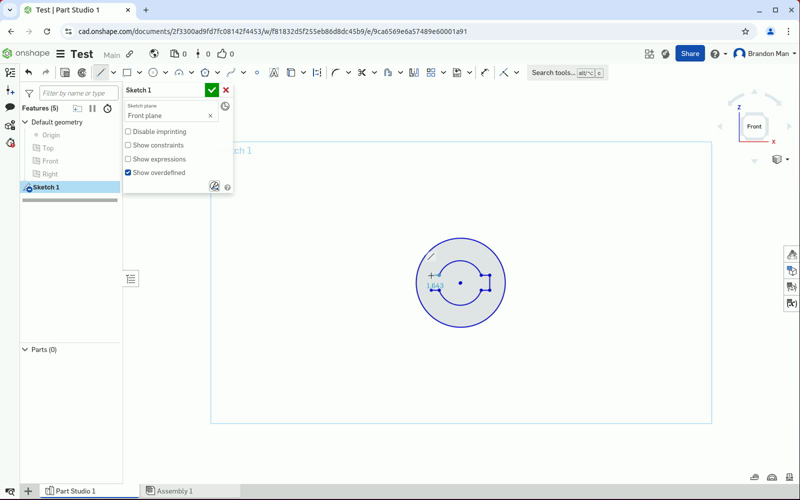
key_up(shift)
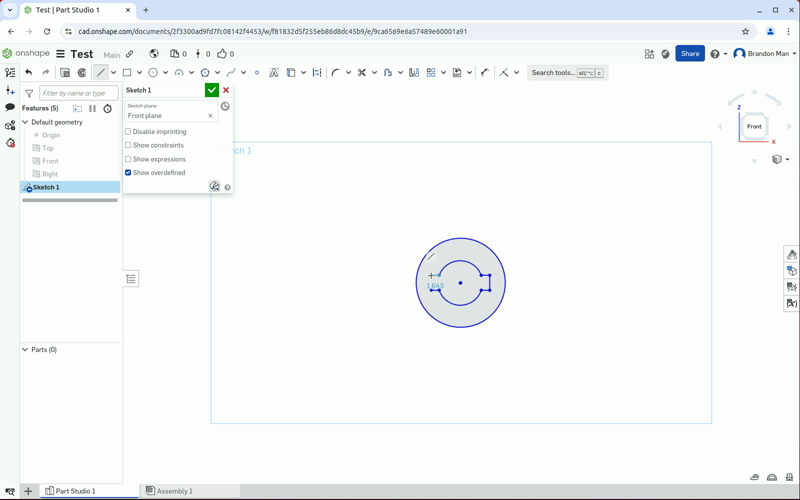
mouse_move(461, 275)
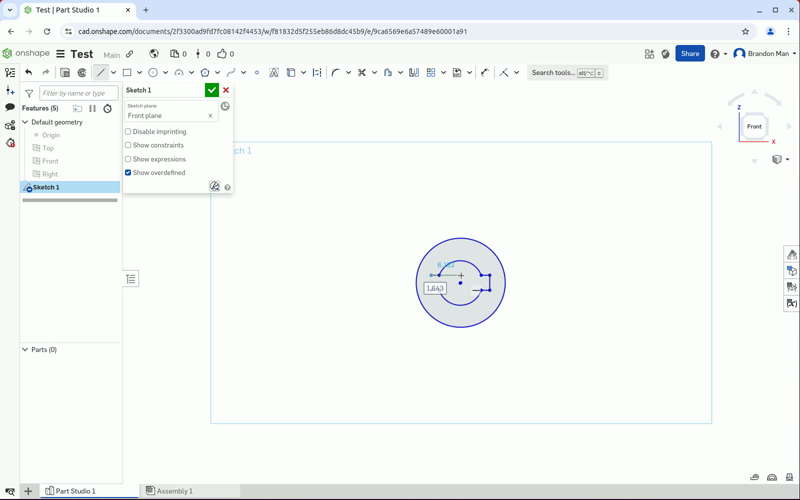
key_down(shift)
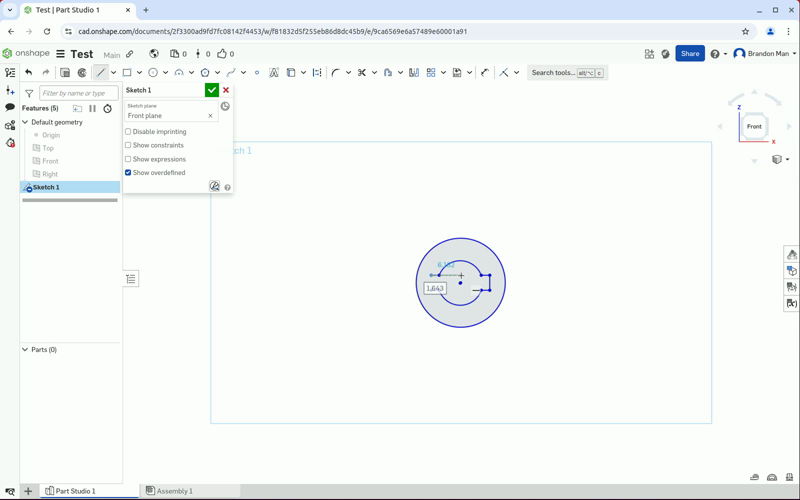
mouse_move(431, 290)
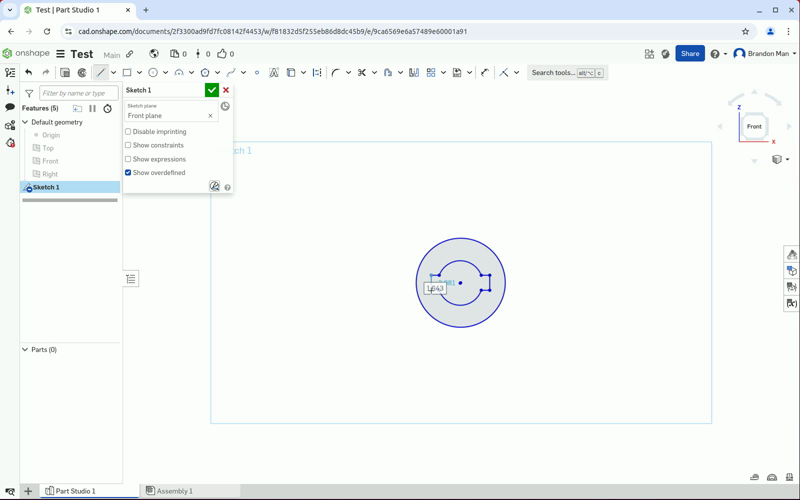
key_up(shift)
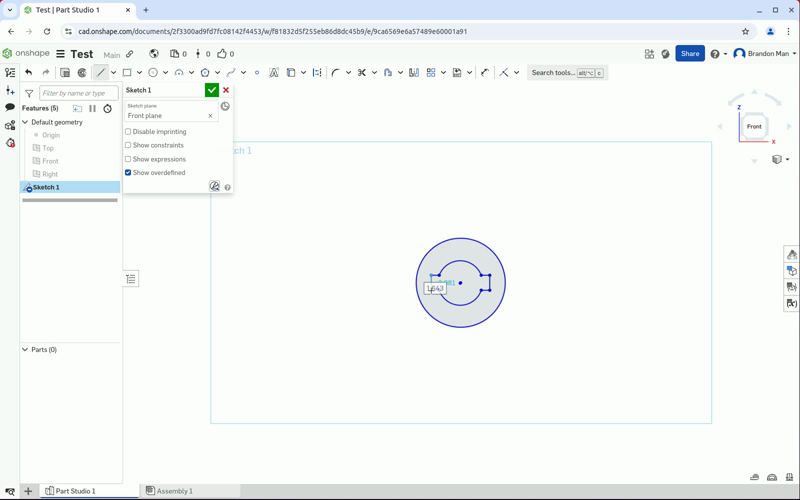
click(431, 290)
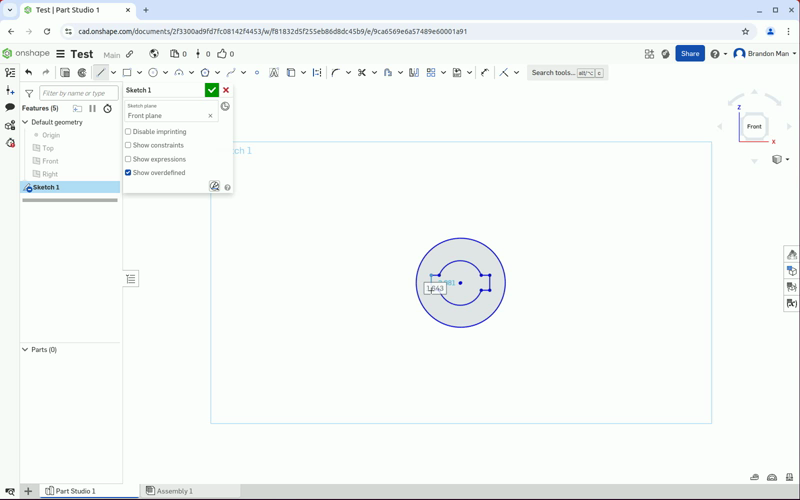
key(esc)
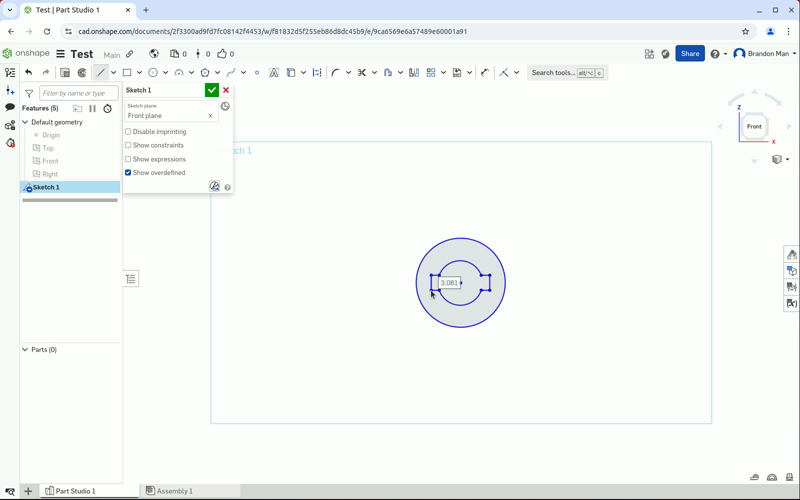
mouse_move(497, 280)
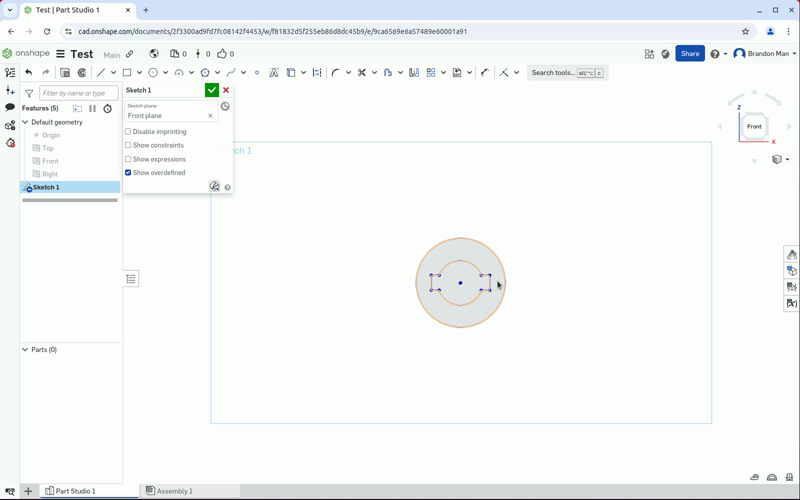
click(497, 280)
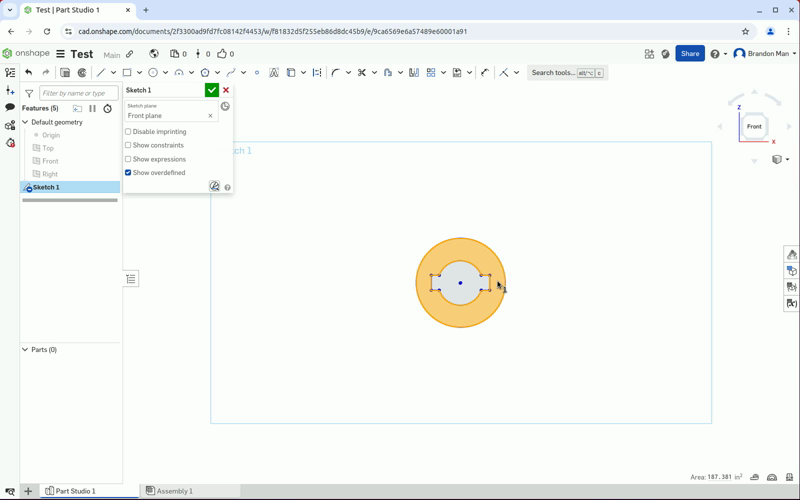
mouse_move(73, 352)
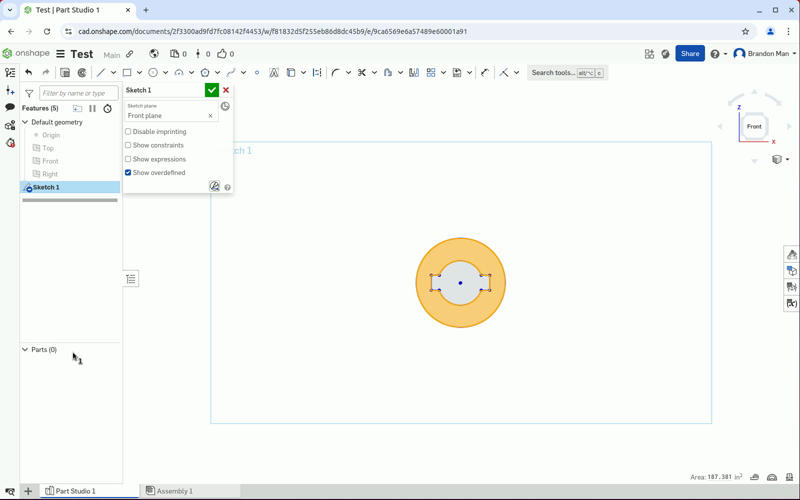
key(shift+y)
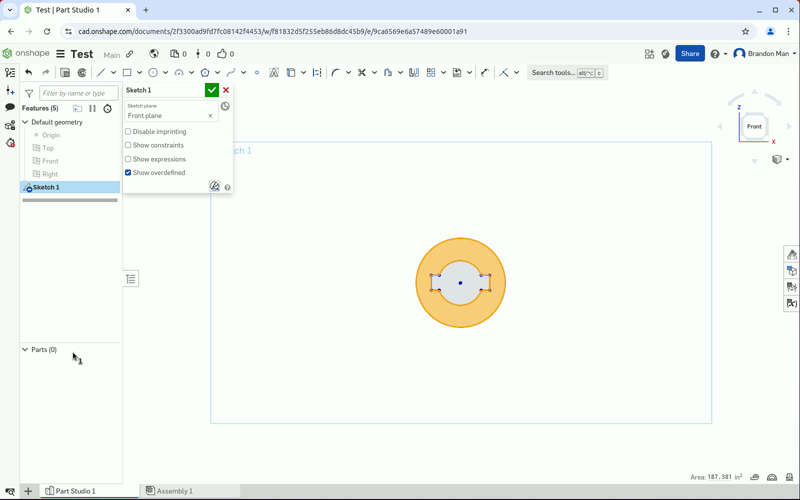
key(shift+e)
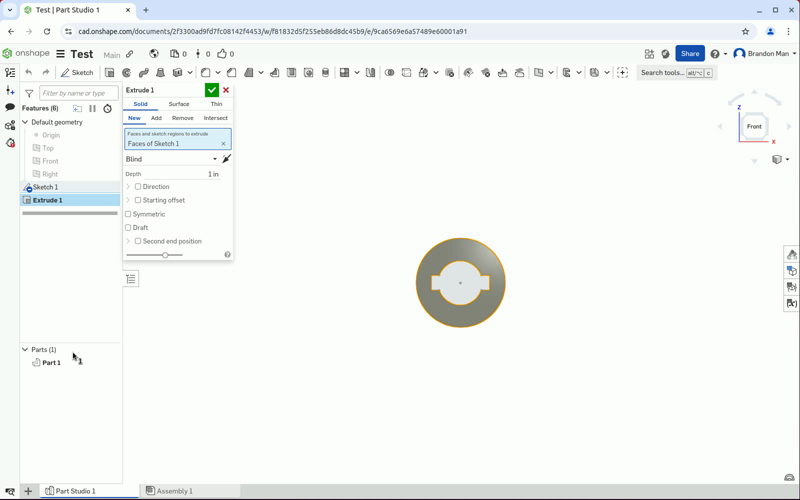
mouse_move(143, 106)
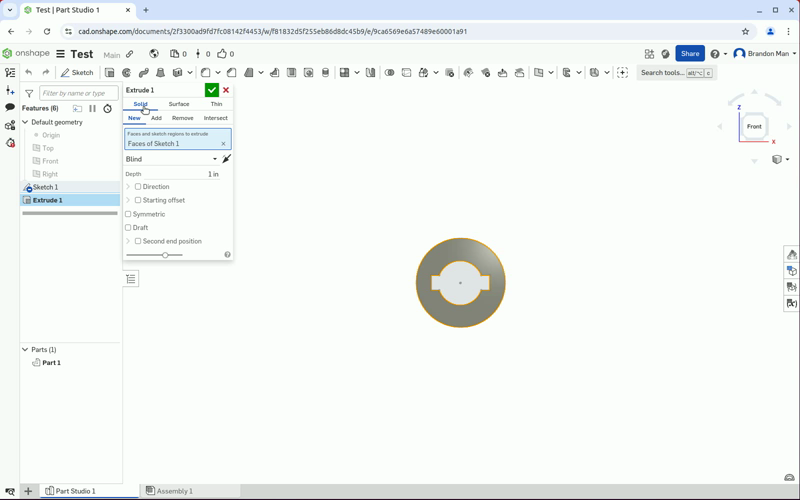
click(143, 106)
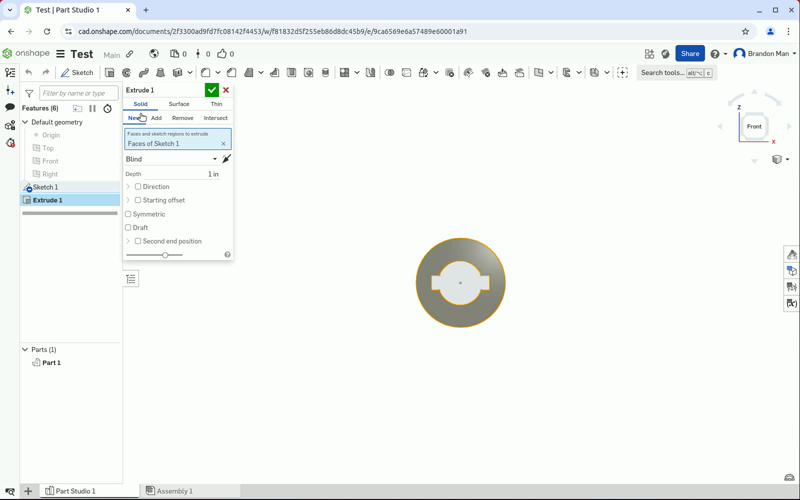
mouse_move(137, 120)
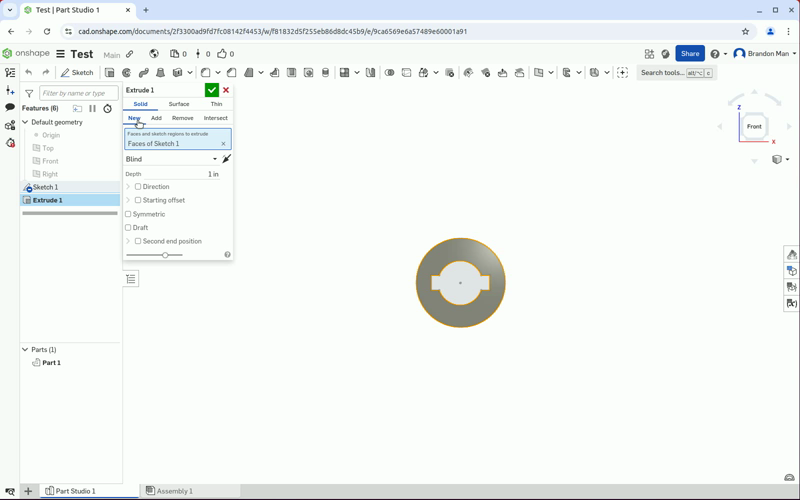
click(137, 120)
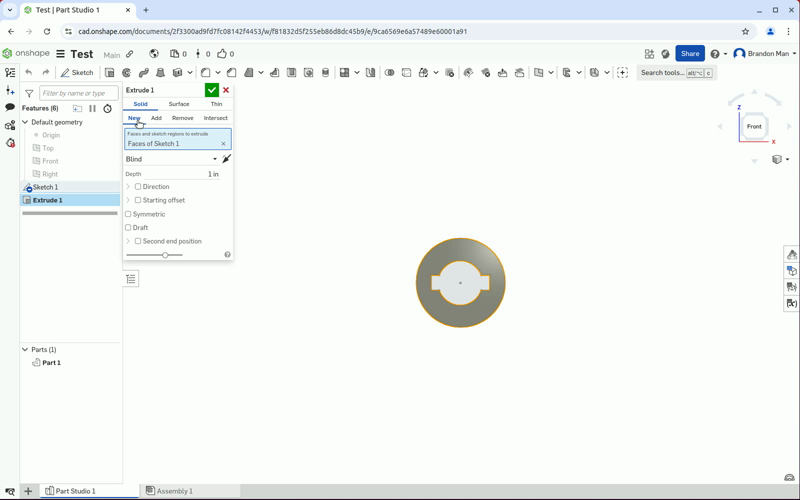
key(tab, 4)
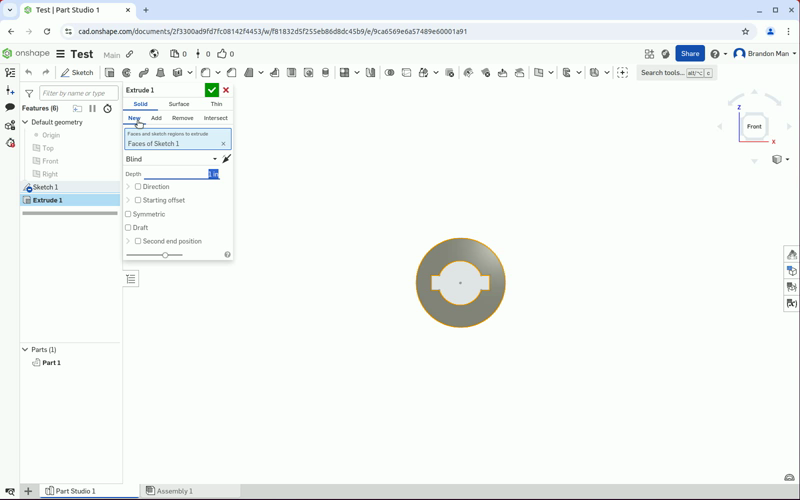
text(8.425)
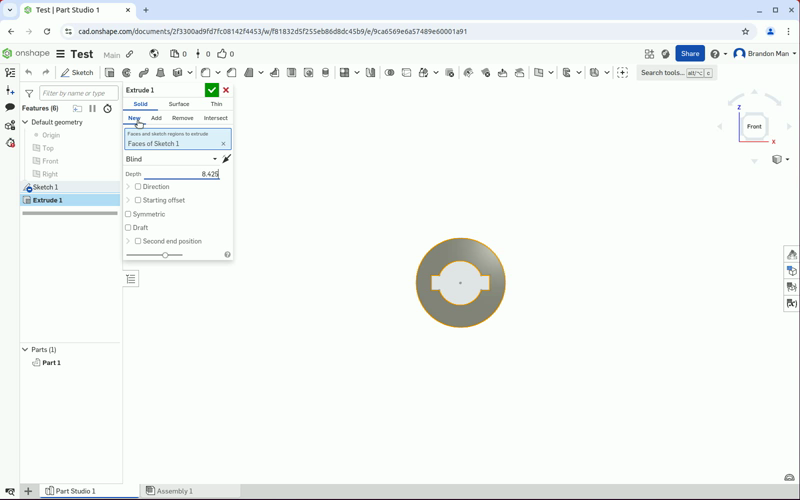
key(enter)
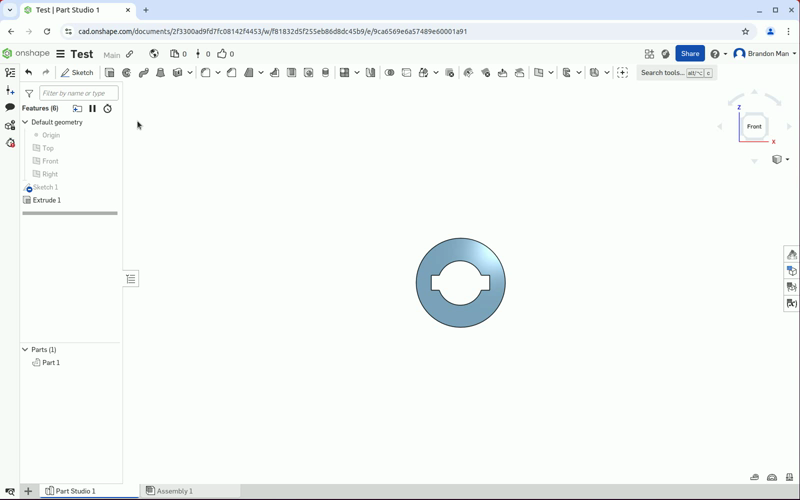
key(shift+h)
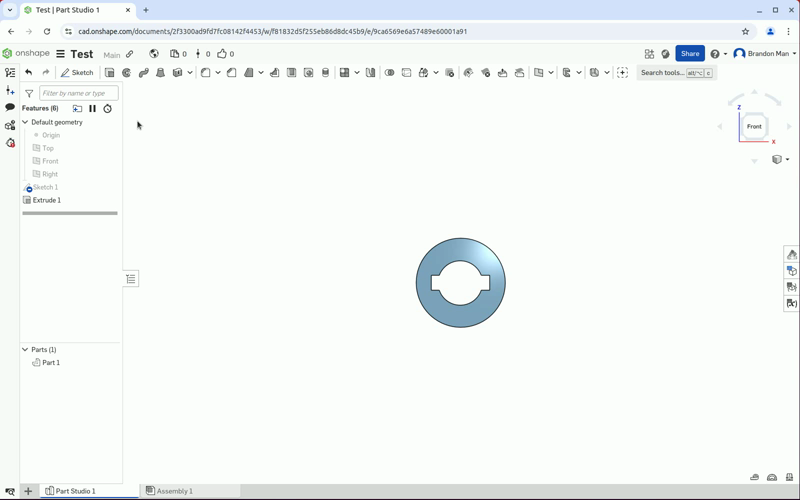
key(shift+h)
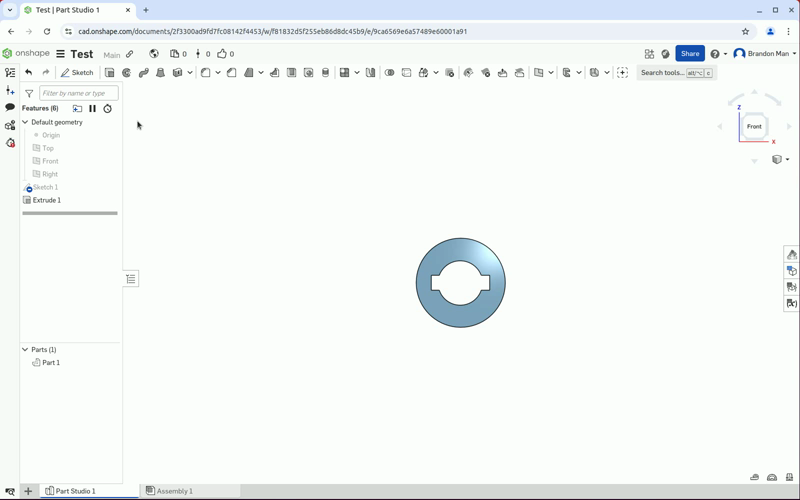
mouse_move(73, 189)
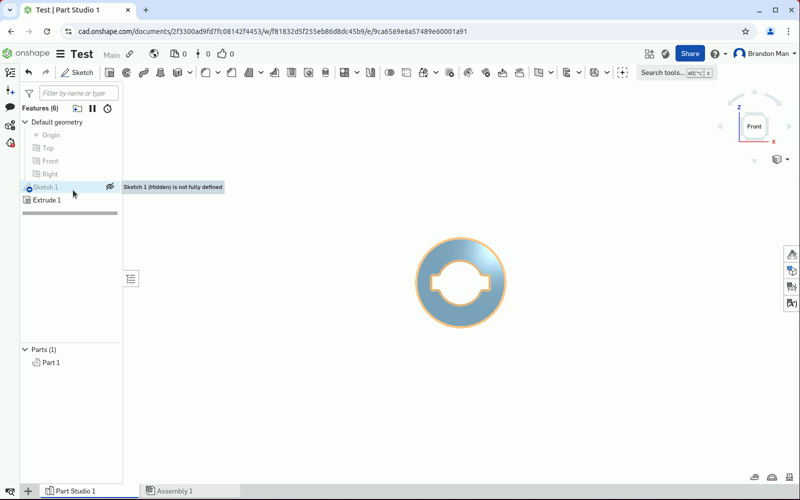
click(73, 189)
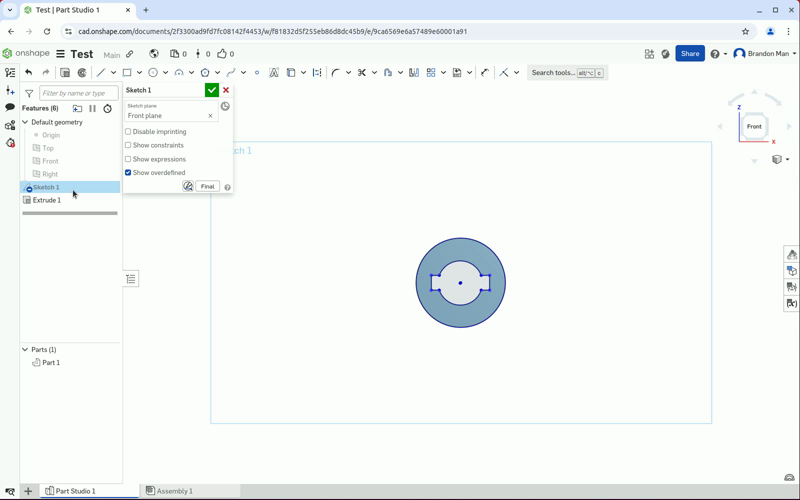
mouse_move(229, 92)
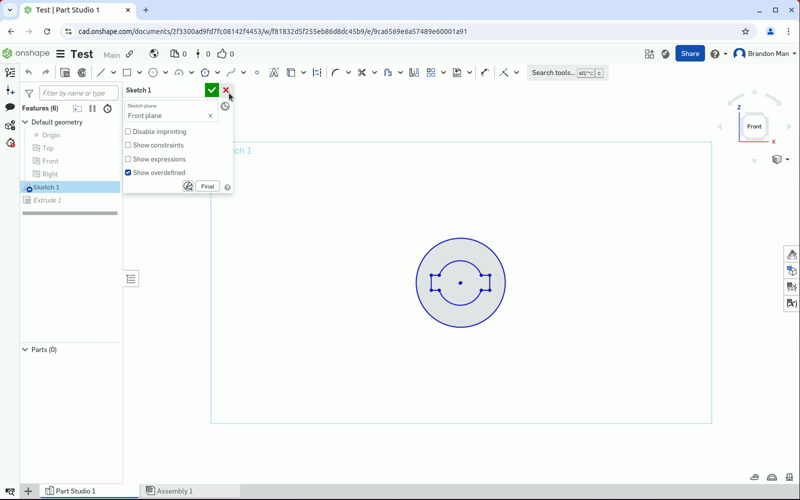
click(229, 92)
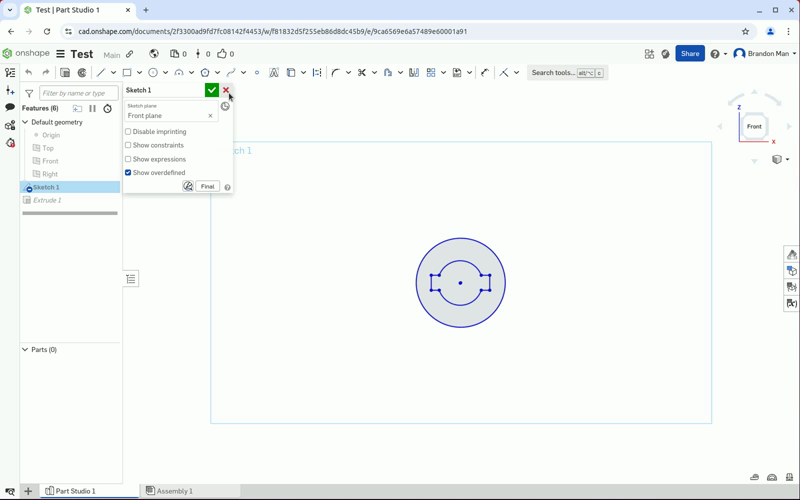
key(shift+s)
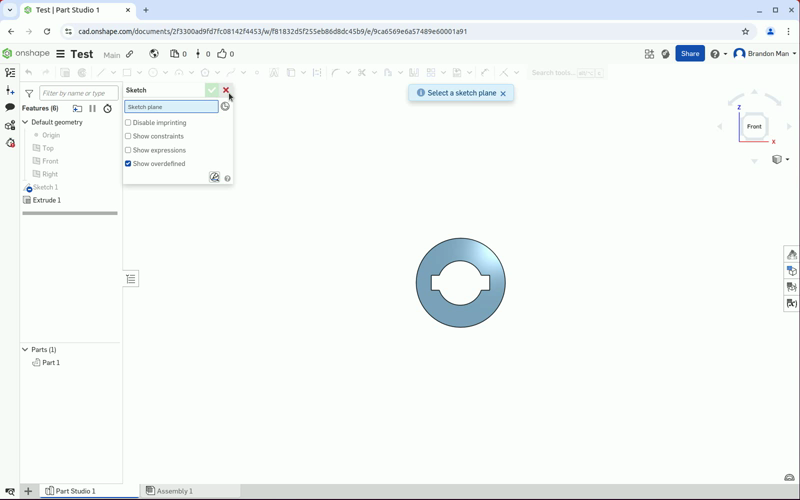
mouse_move(73, 163)
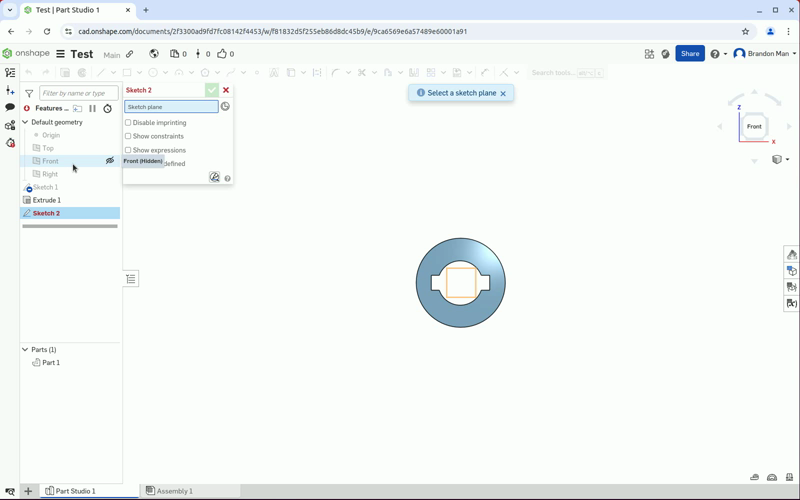
click(73, 163)
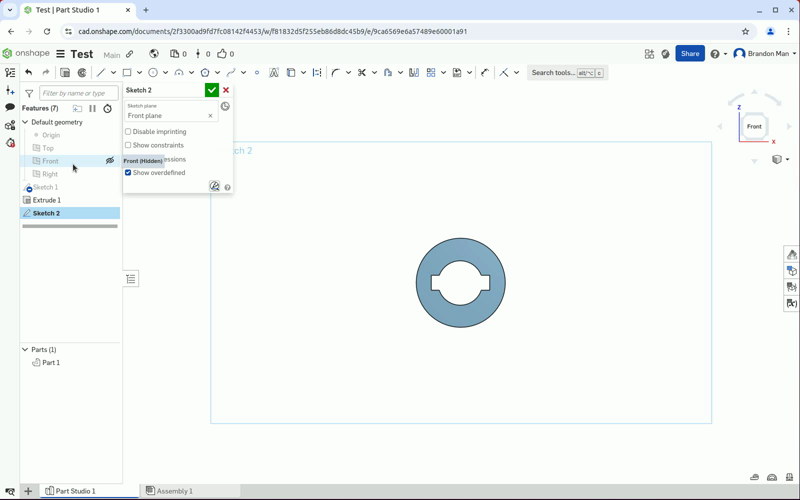
mouse_move(73, 352)
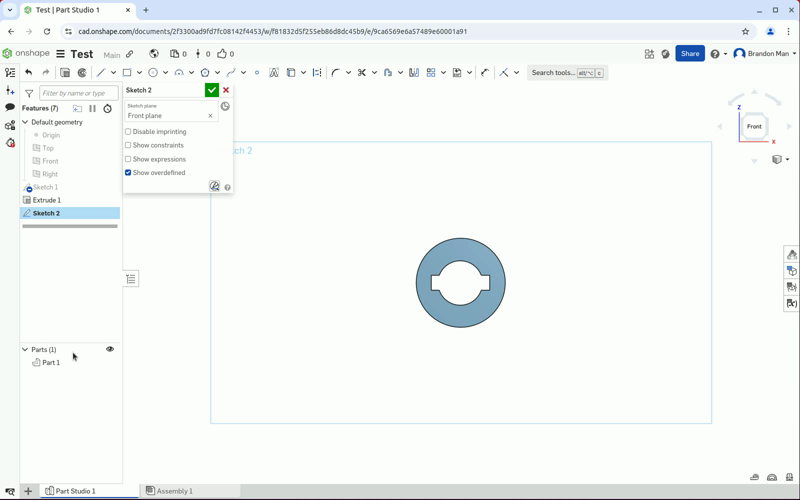
key(y)
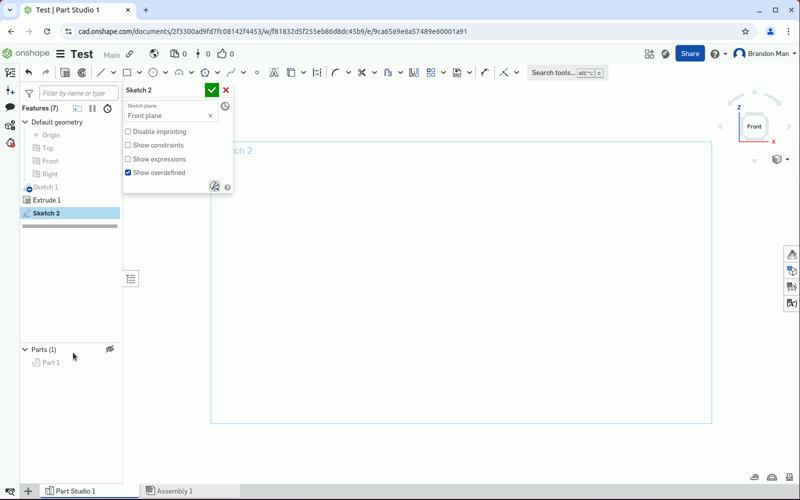
key(l)
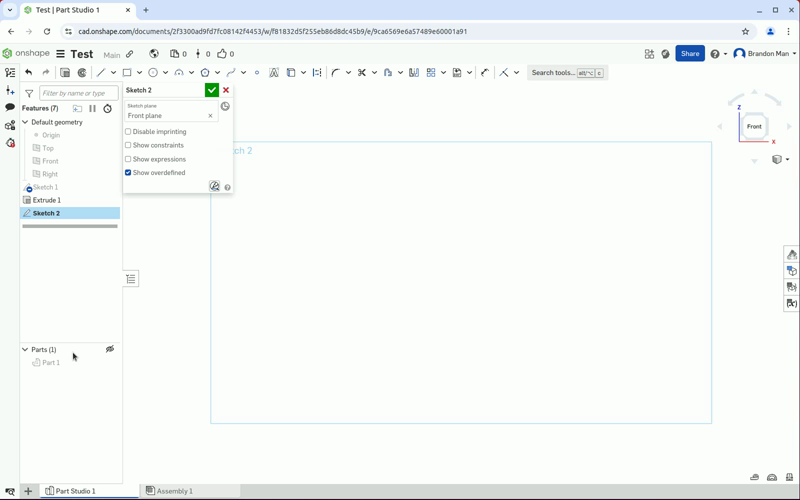
key_down(shift)
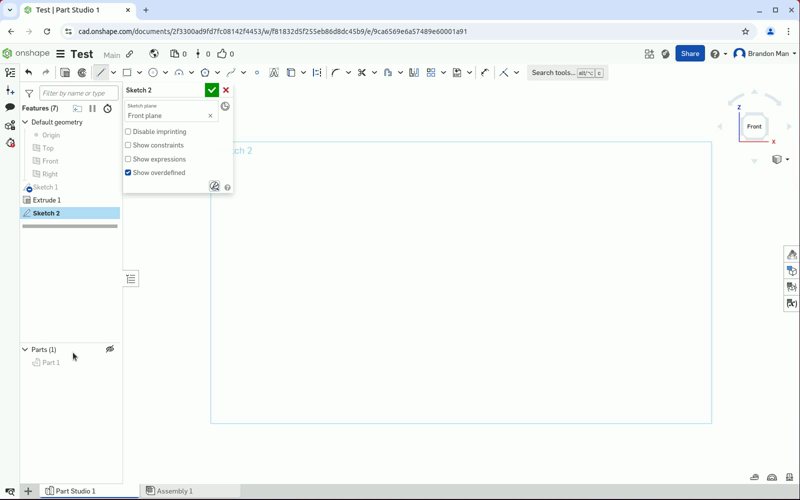
mouse_move(431, 290)
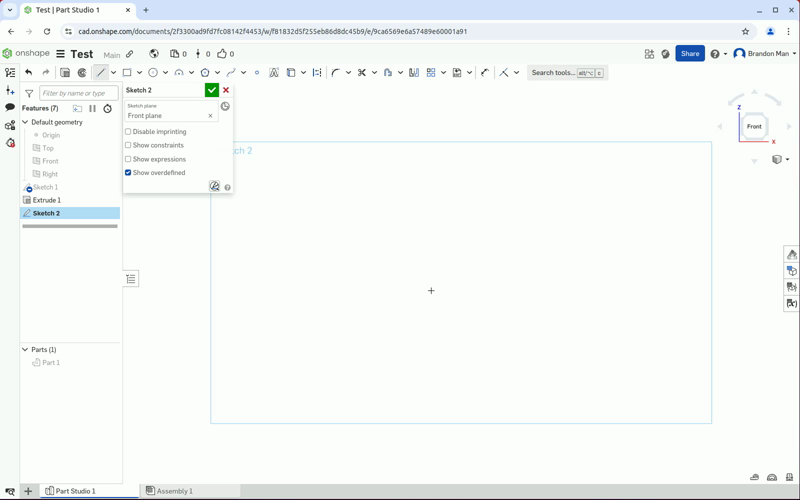
click(431, 290)
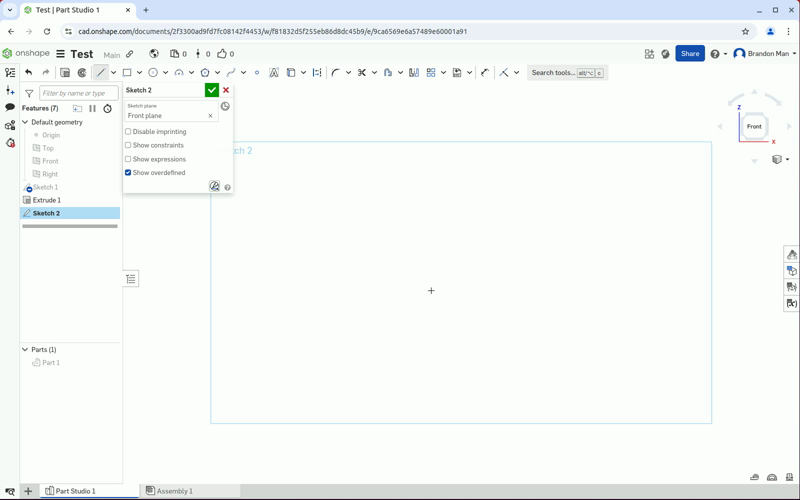
key_up(shift)
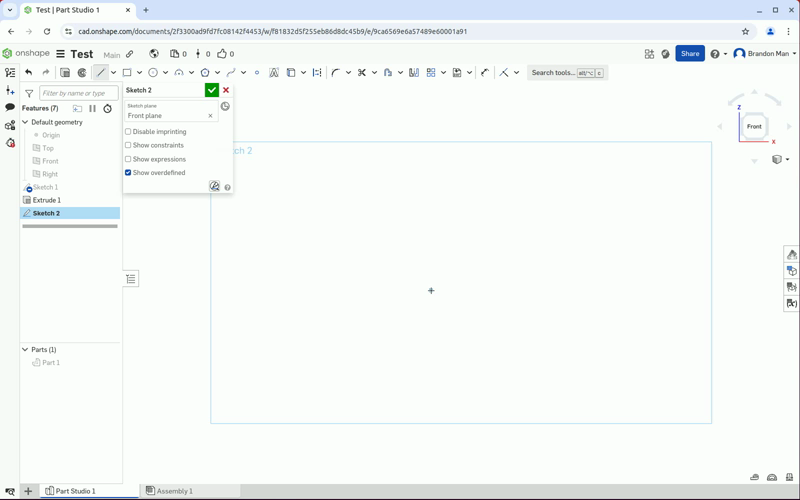
key_down(shift)
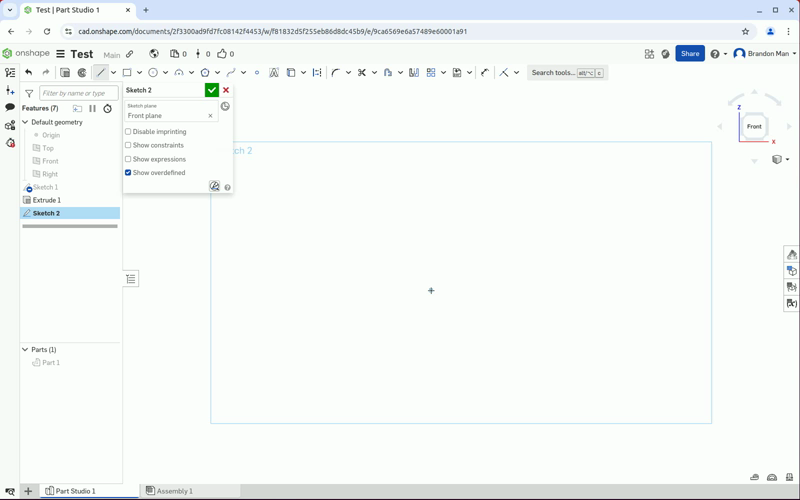
mouse_move(461, 290)
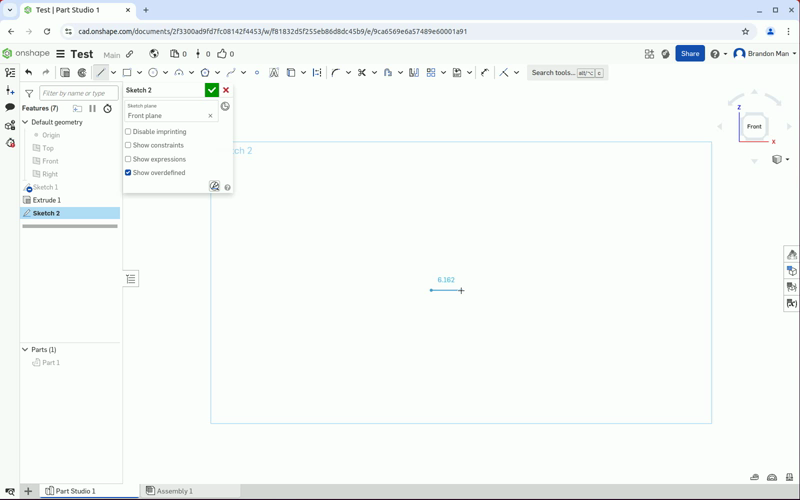
mouse_move(440, 290)
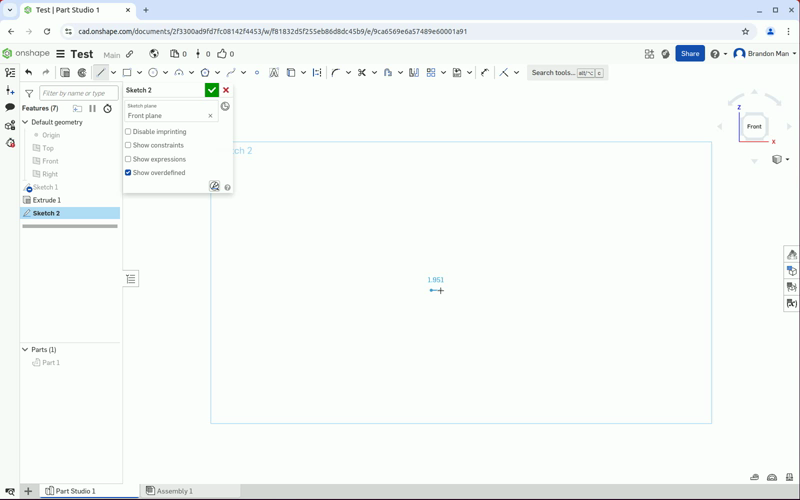
click(440, 290)
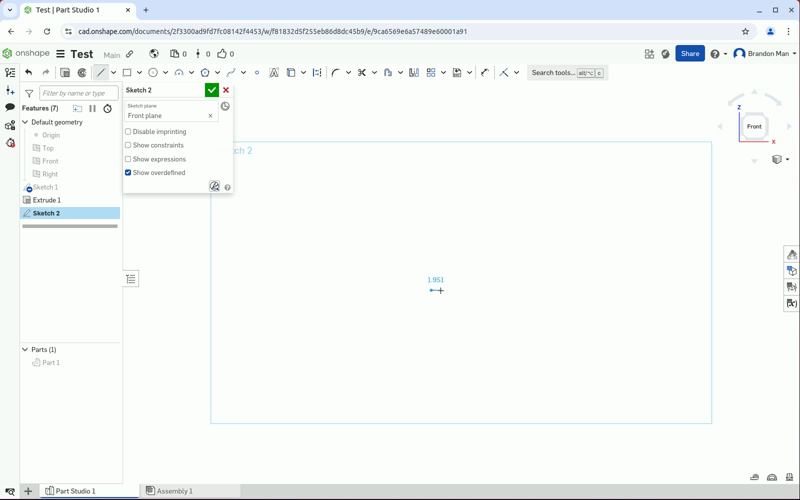
key_up(shift)
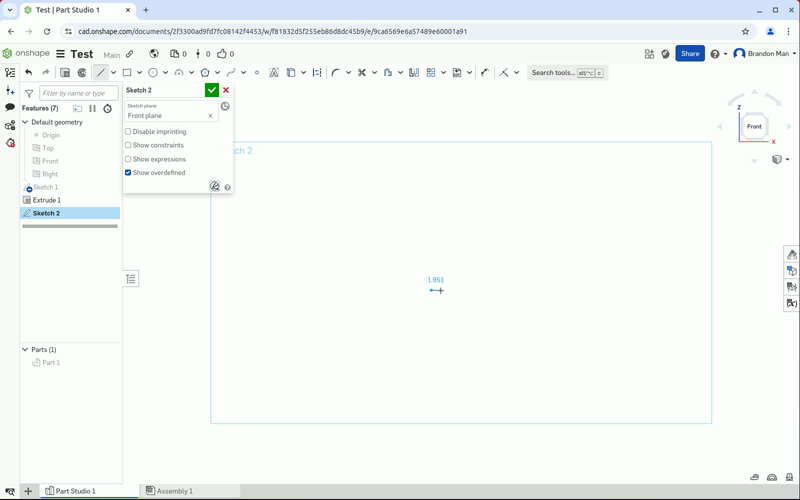
key(esc)
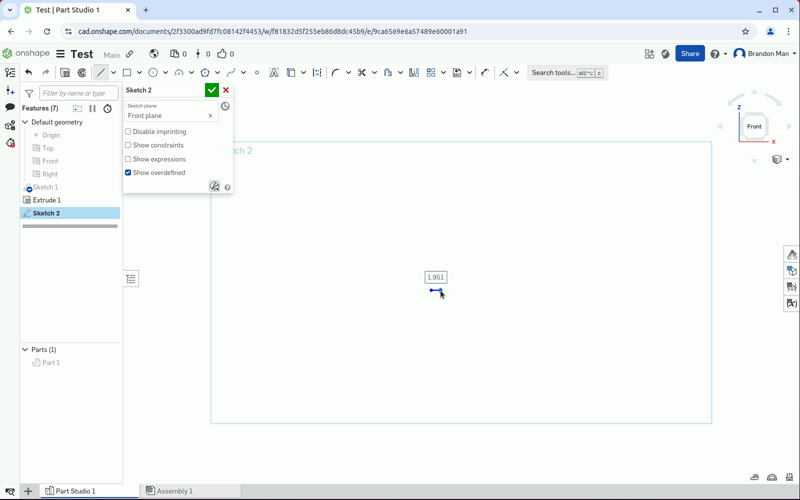
key(a)
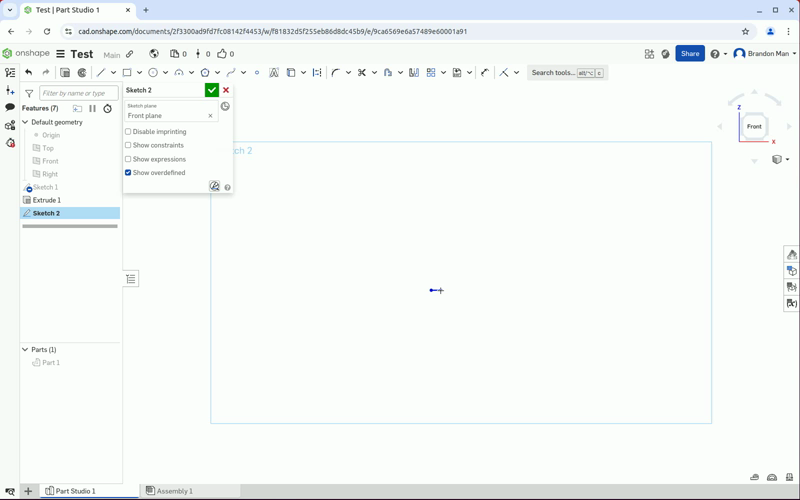
mouse_move(440, 290)
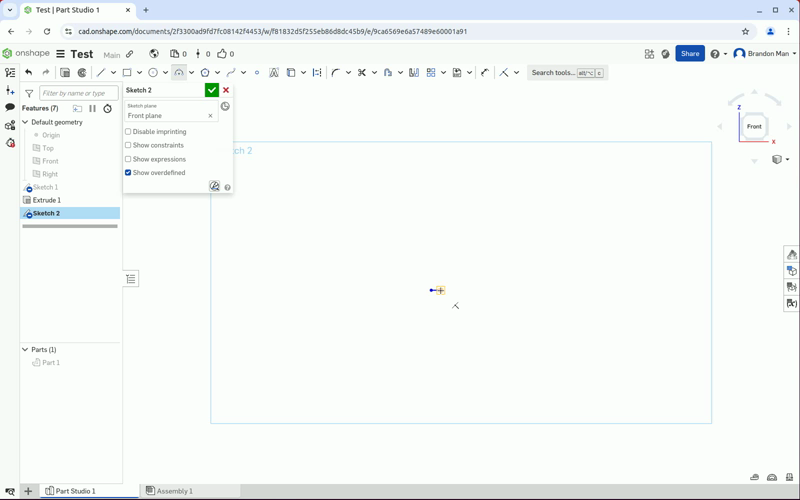
click(440, 290)
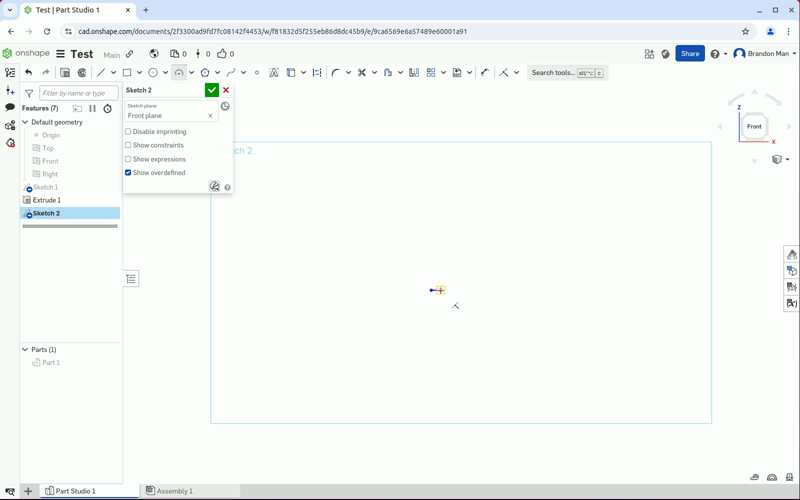
key_down(shift)
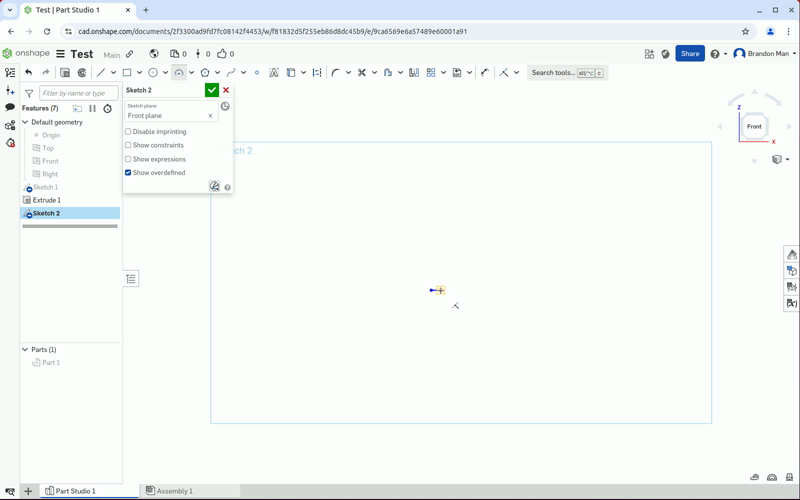
mouse_move(440, 273)
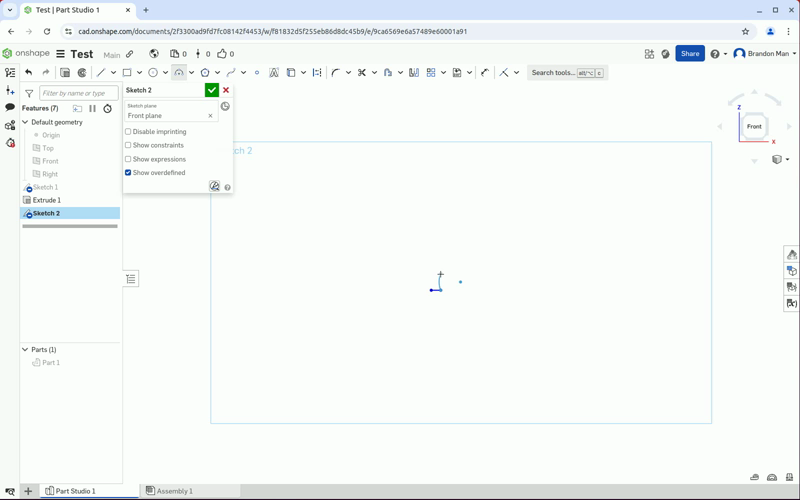
click(440, 273)
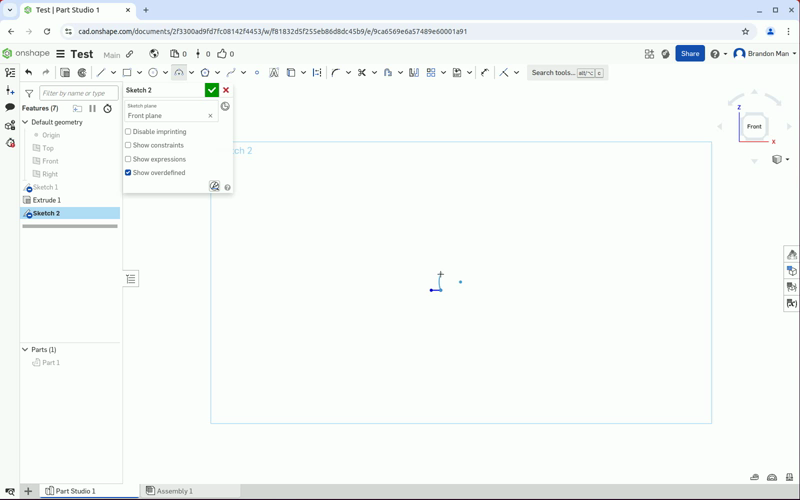
mouse_move(439, 281)
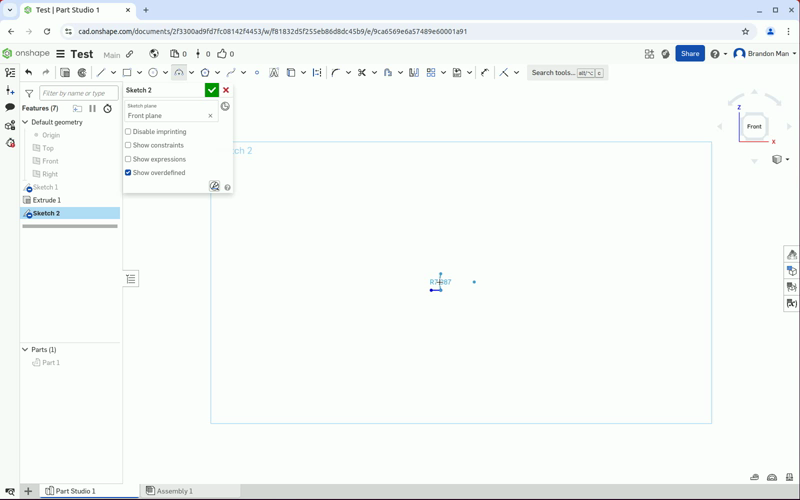
click(439, 281)
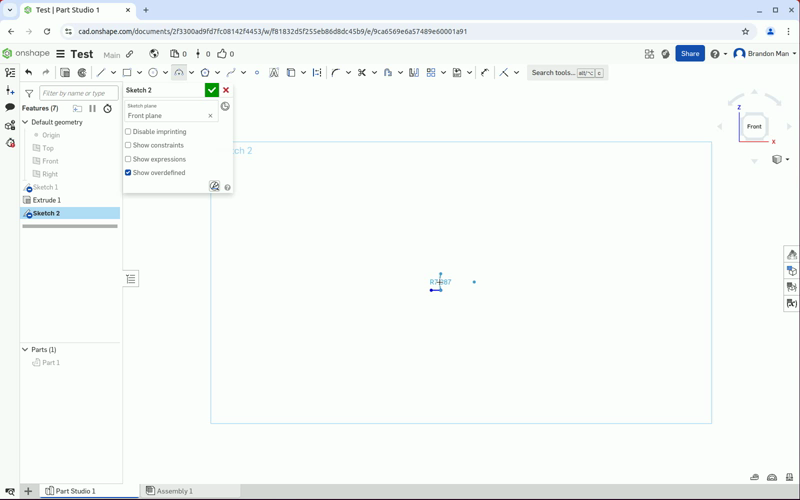
key_up(shift)
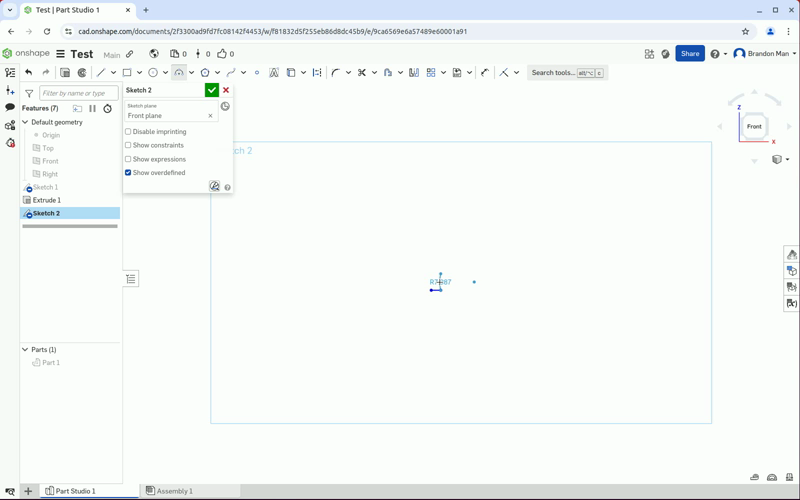
key(esc)
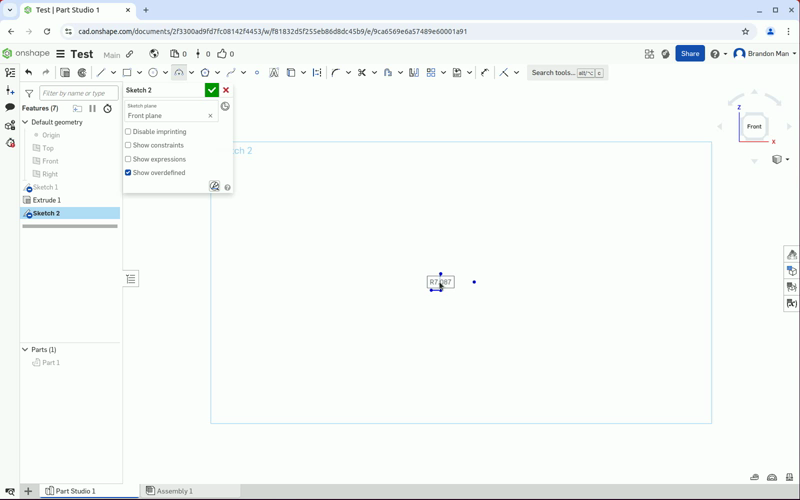
key(l)
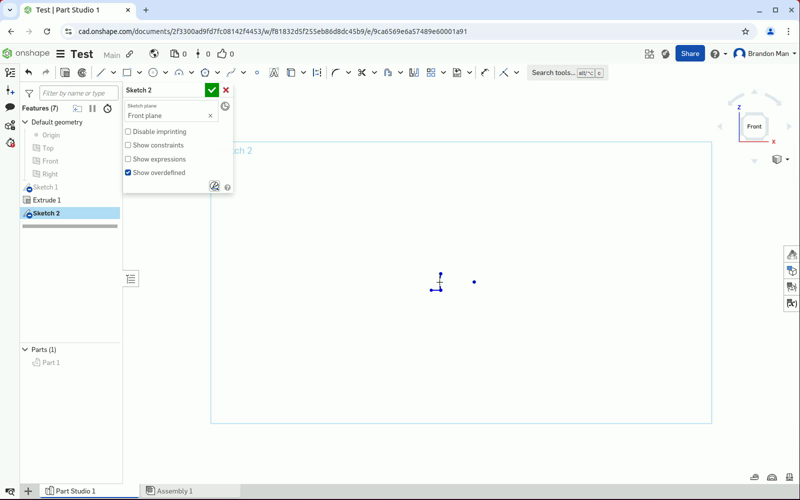
mouse_move(440, 273)
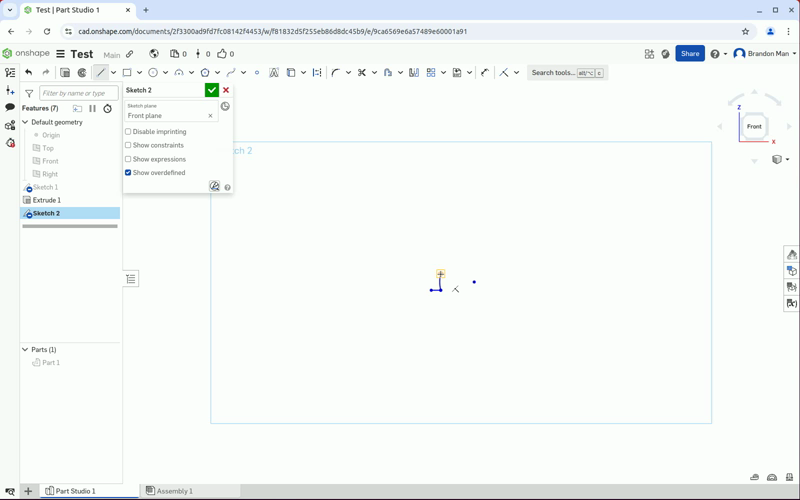
click(440, 273)
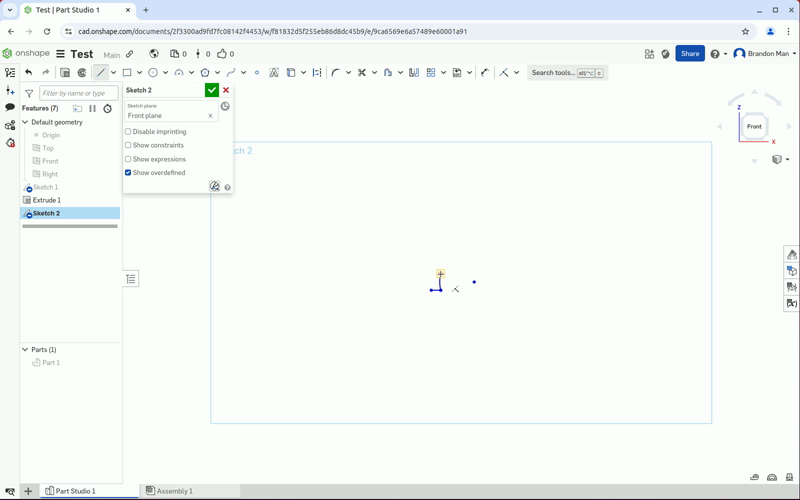
key_down(shift)
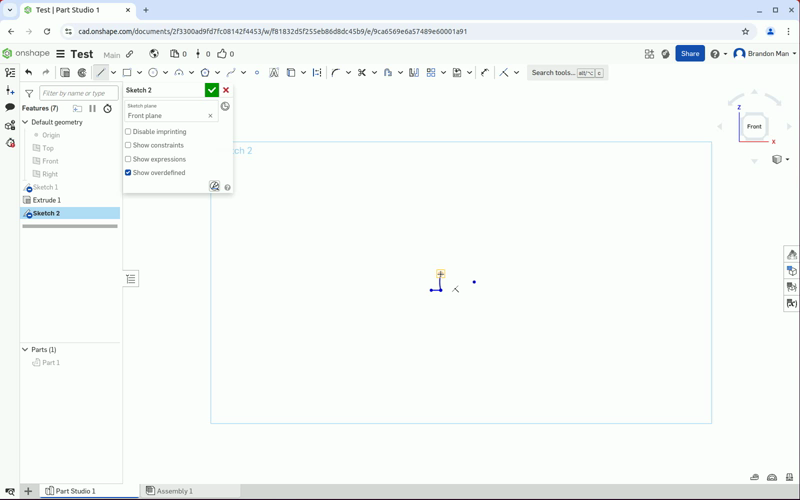
mouse_move(470, 273)
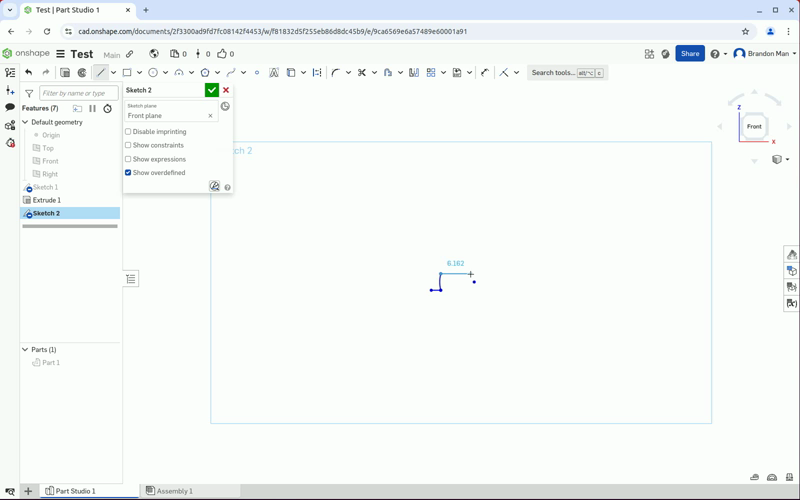
mouse_move(431, 273)
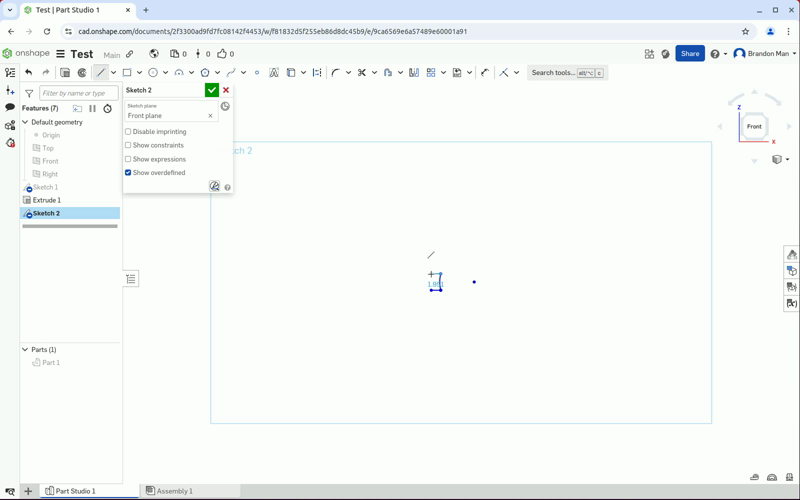
click(431, 273)
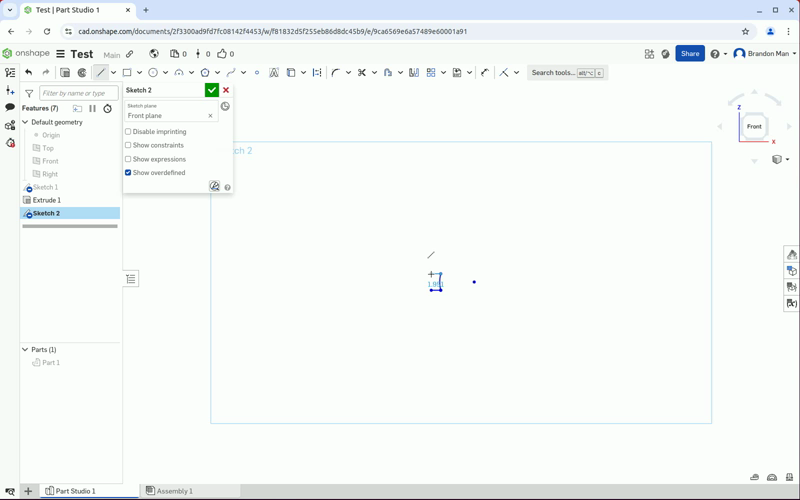
key_up(shift)
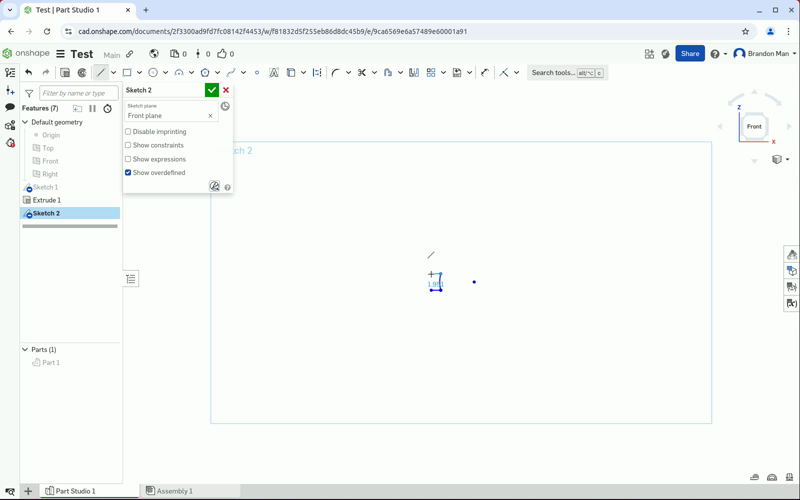
mouse_move(461, 273)
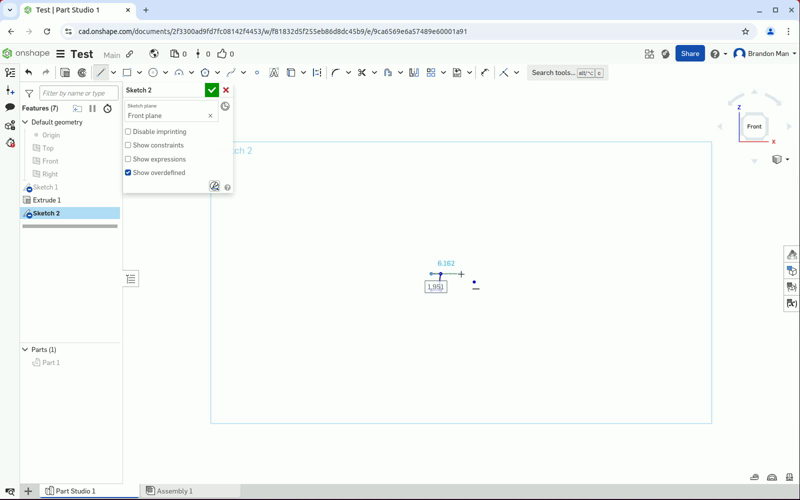
key_down(shift)
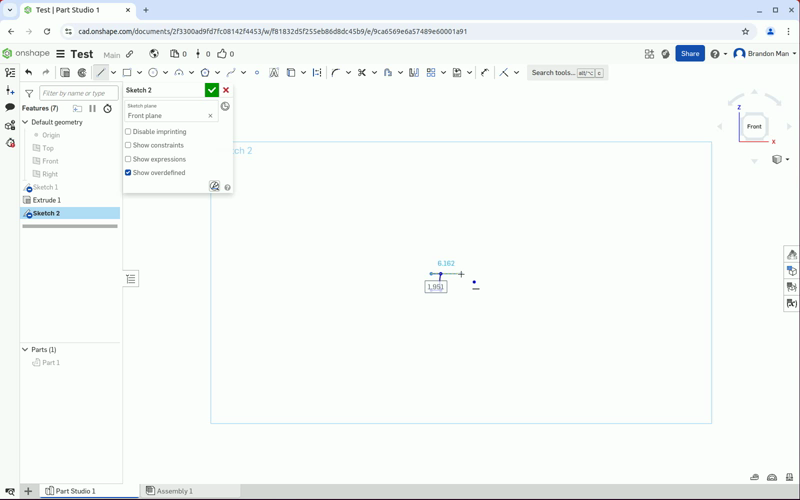
mouse_move(431, 290)
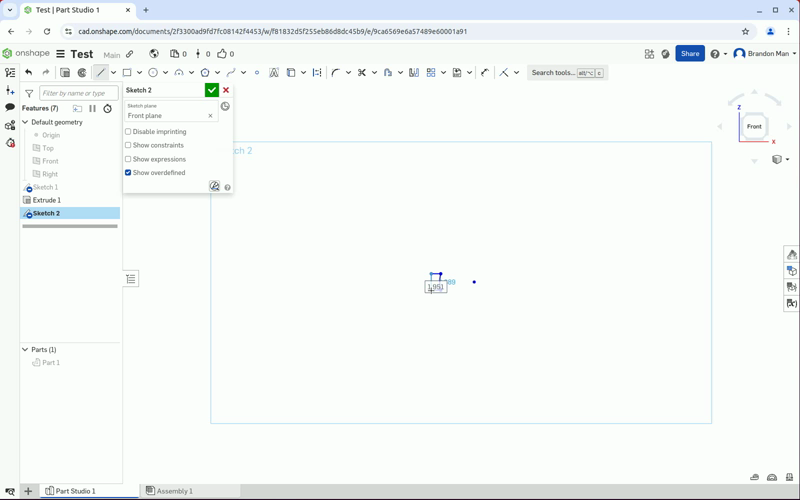
key_up(shift)
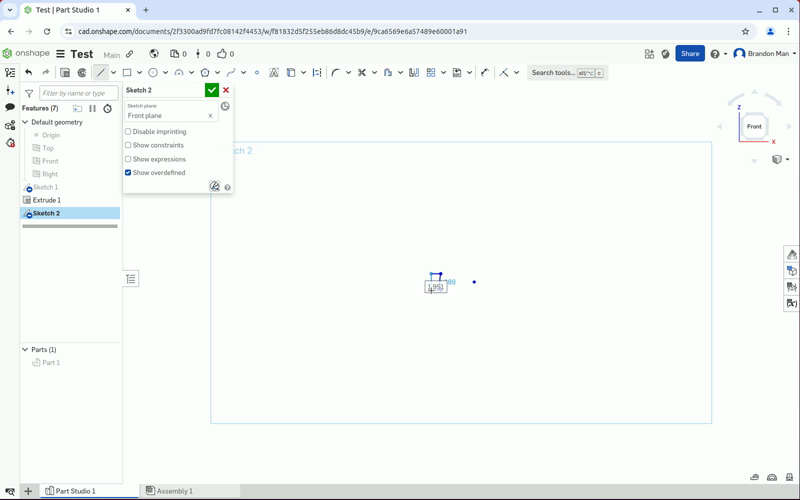
click(431, 290)
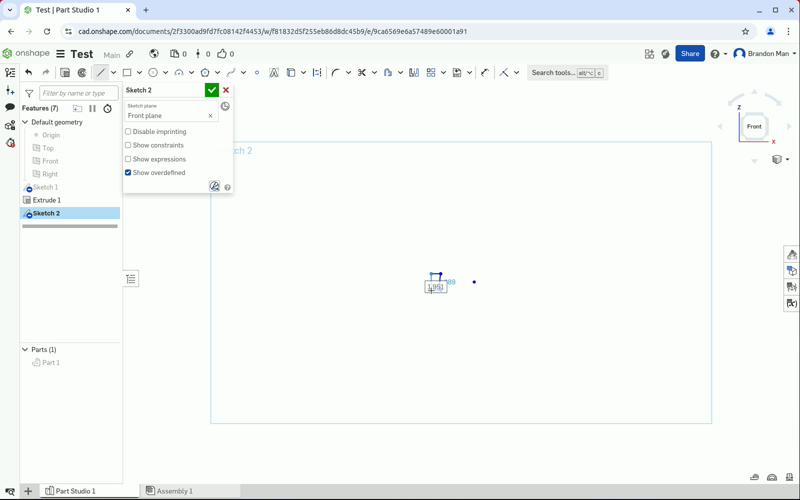
key(esc)
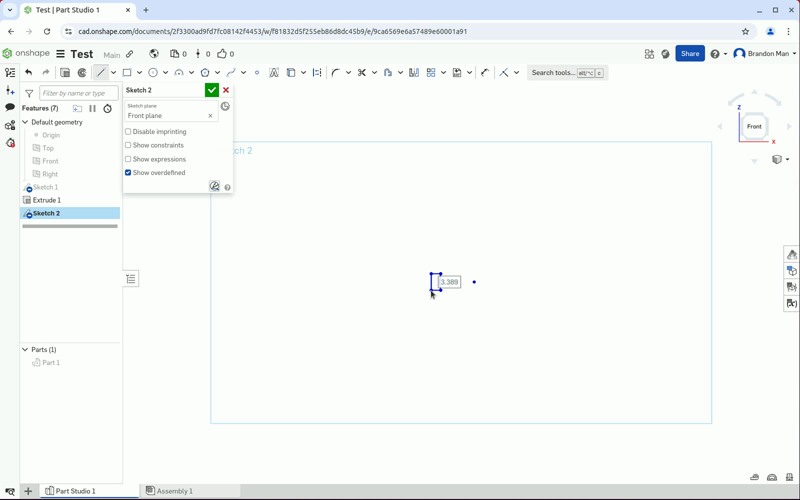
mouse_move(436, 286)
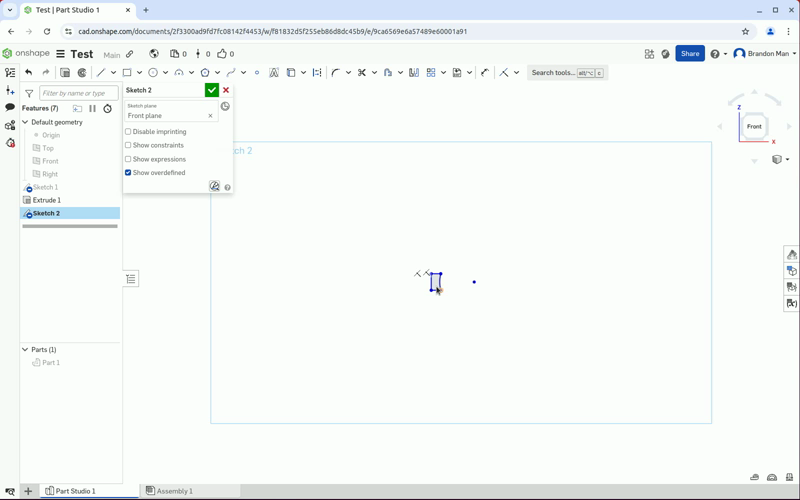
scroll(6)
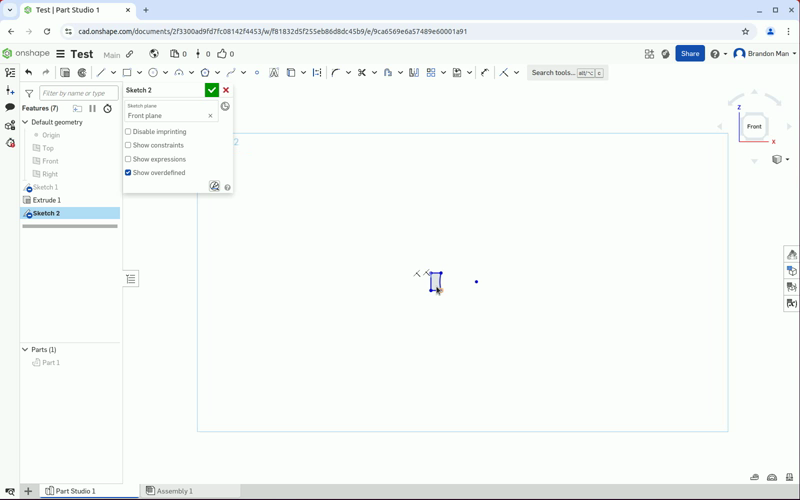
scroll(6)
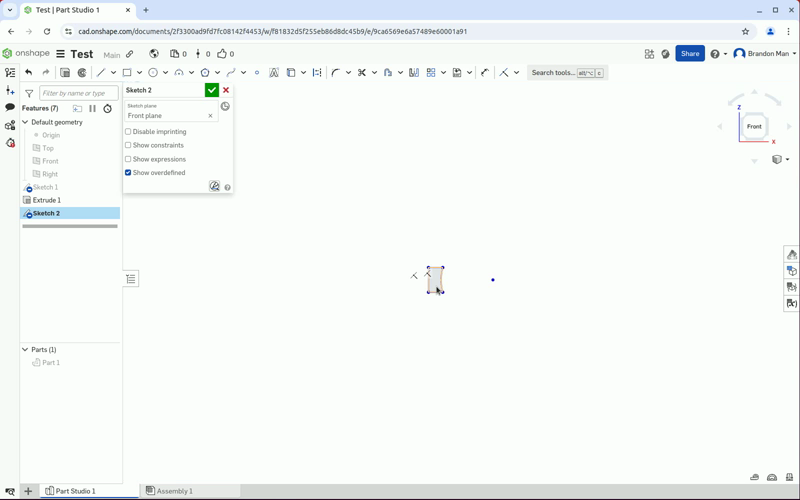
scroll(6)
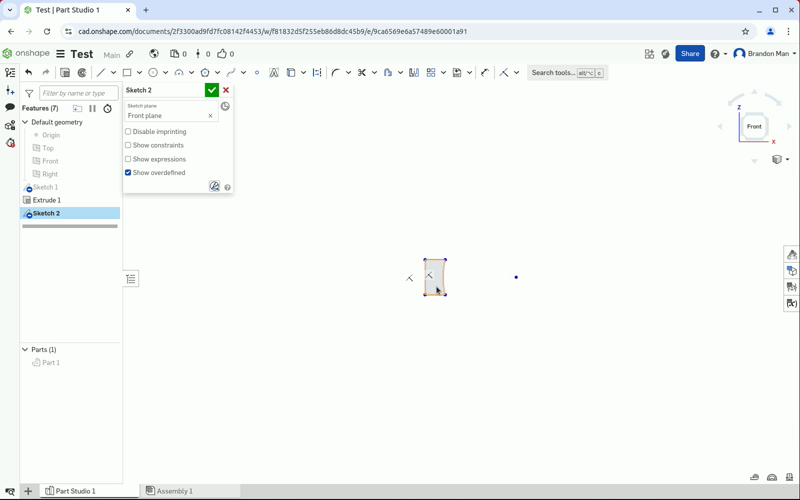
scroll(6)
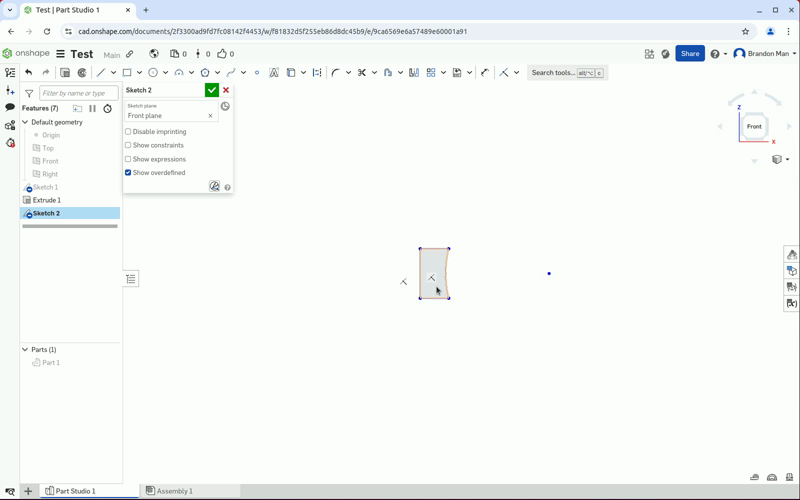
scroll(6)
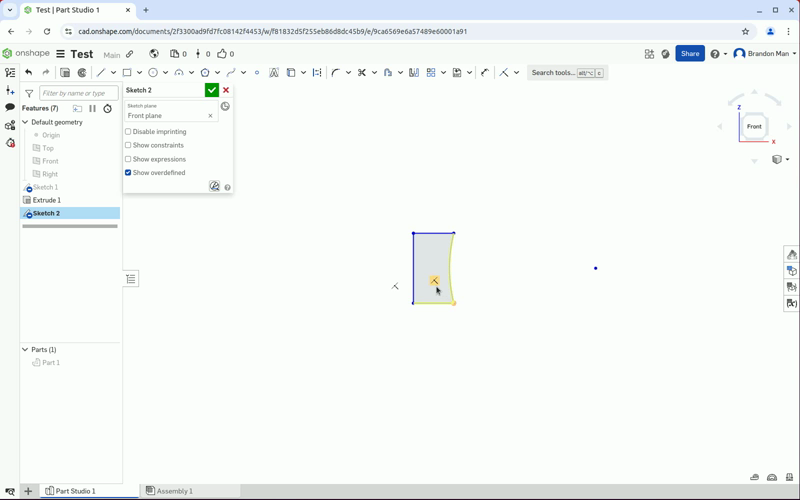
scroll(6)
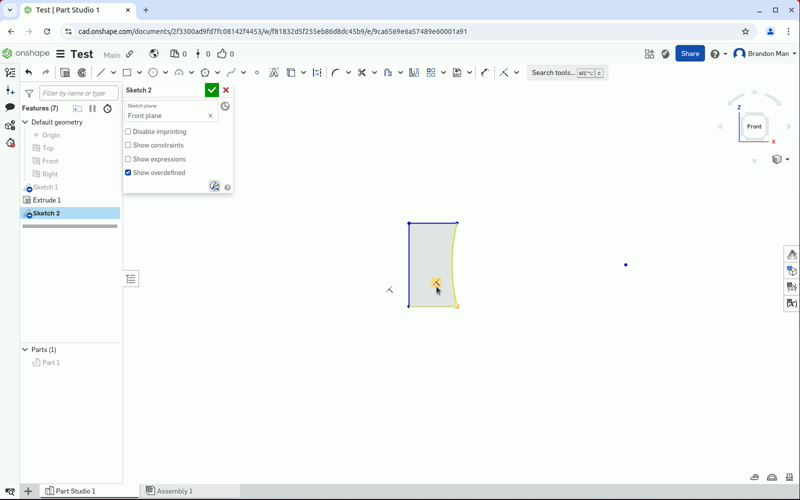
scroll(6)
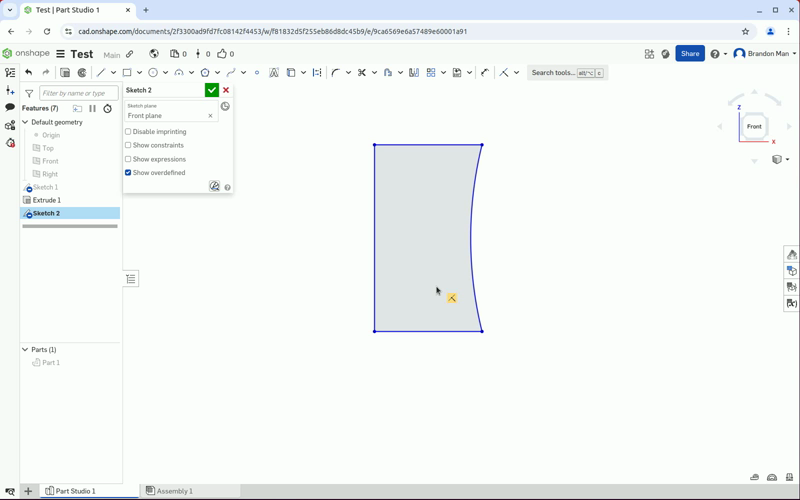
click(436, 286)
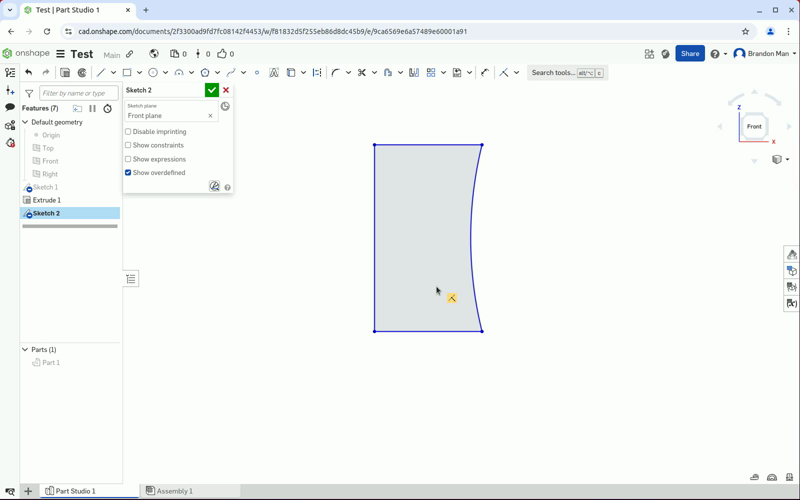
scroll(-6)
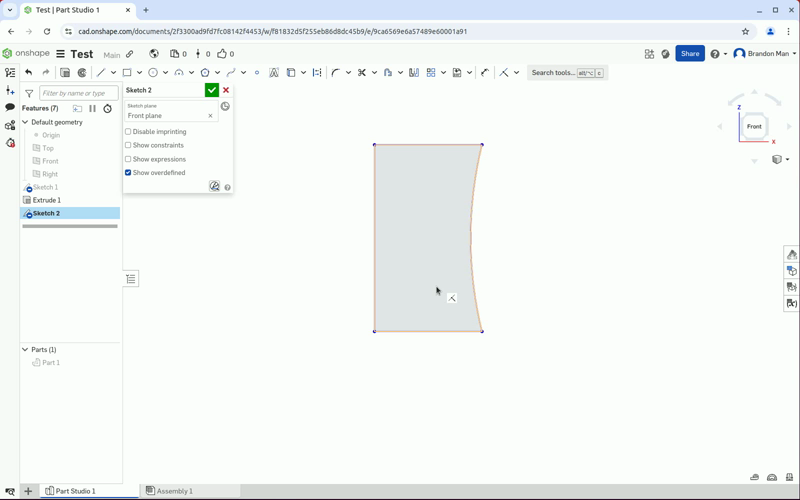
scroll(-6)
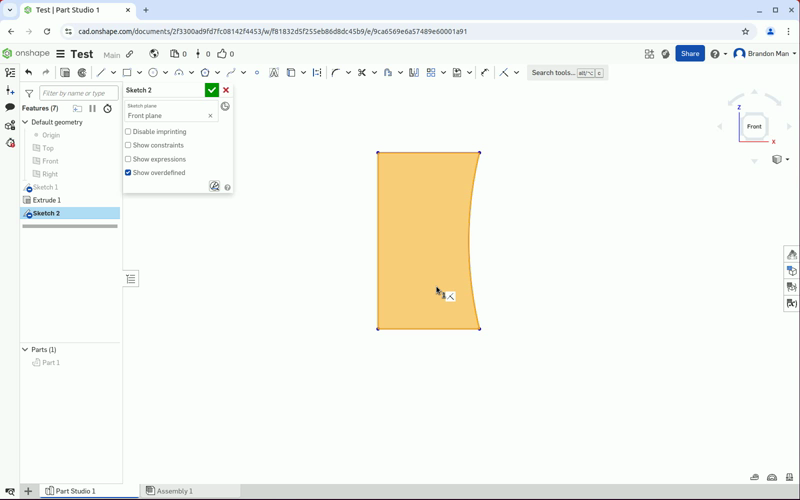
scroll(-6)
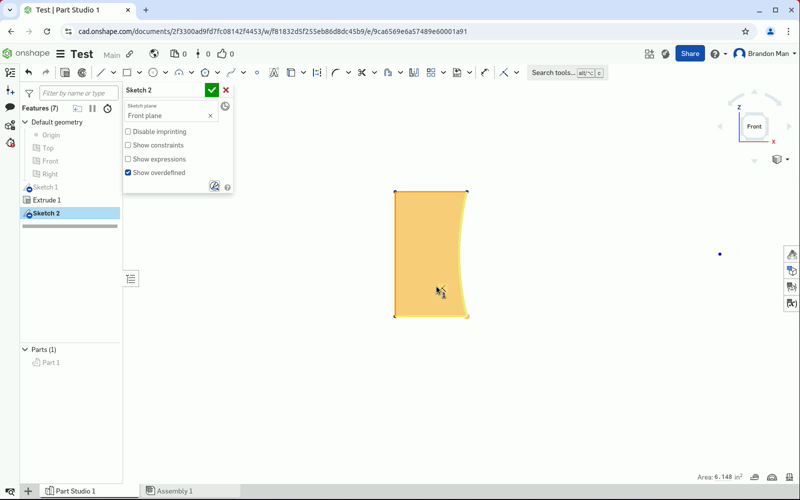
scroll(-6)
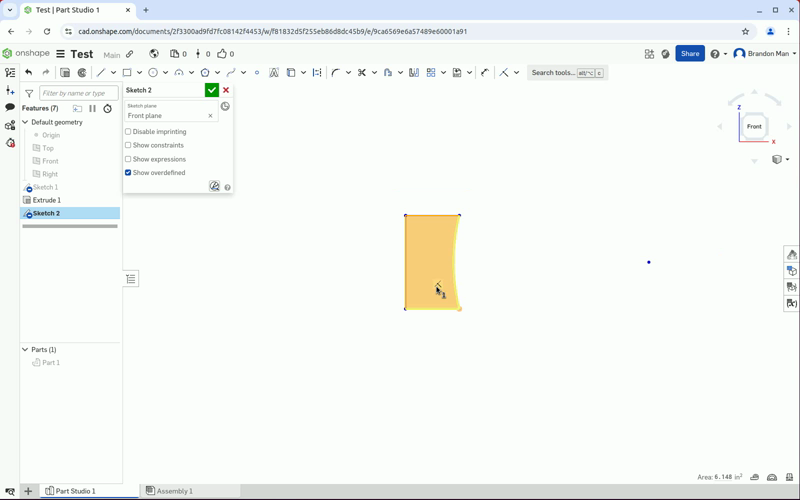
scroll(-6)
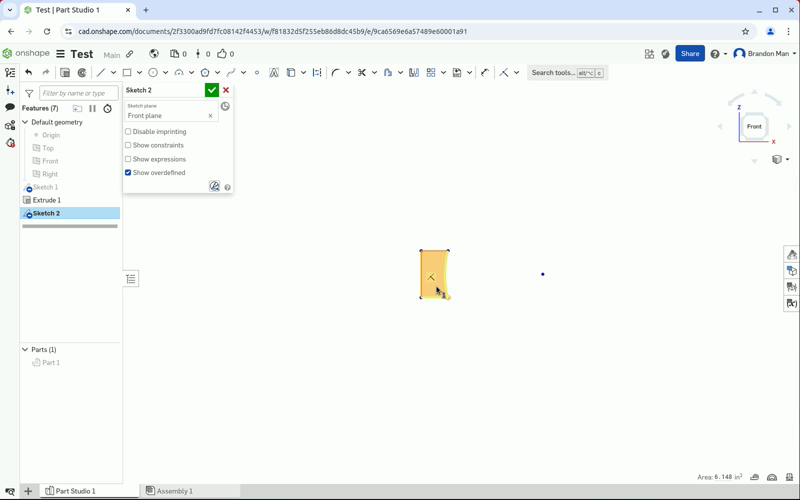
scroll(-6)
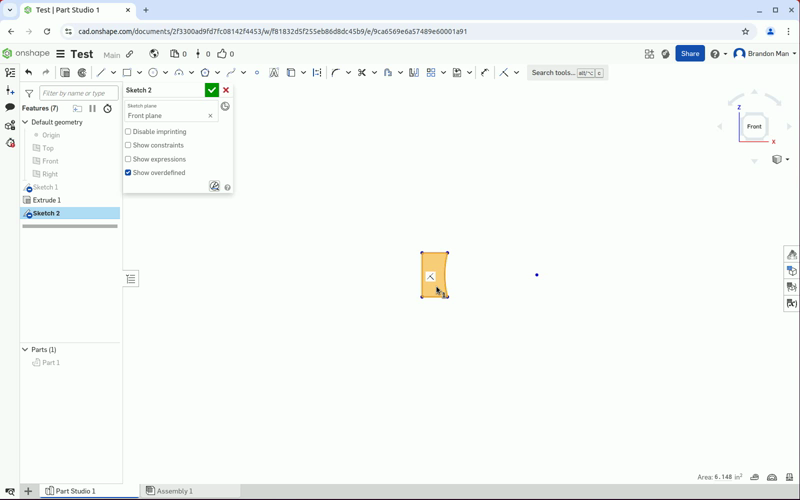
scroll(-6)
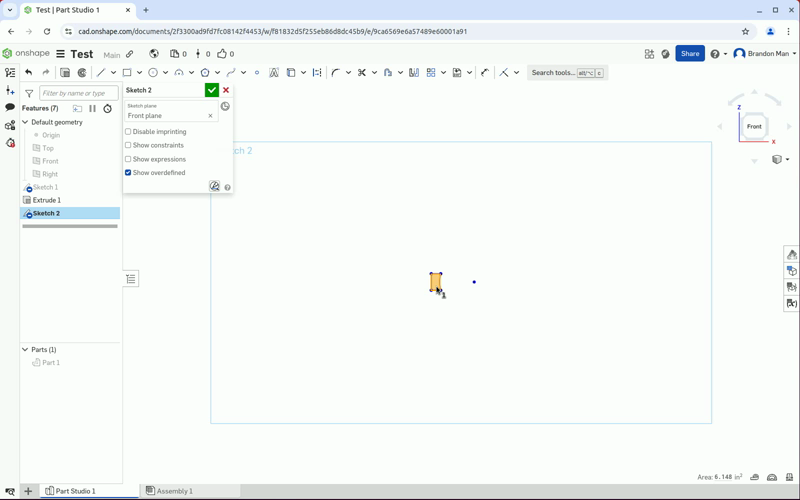
mouse_move(73, 352)
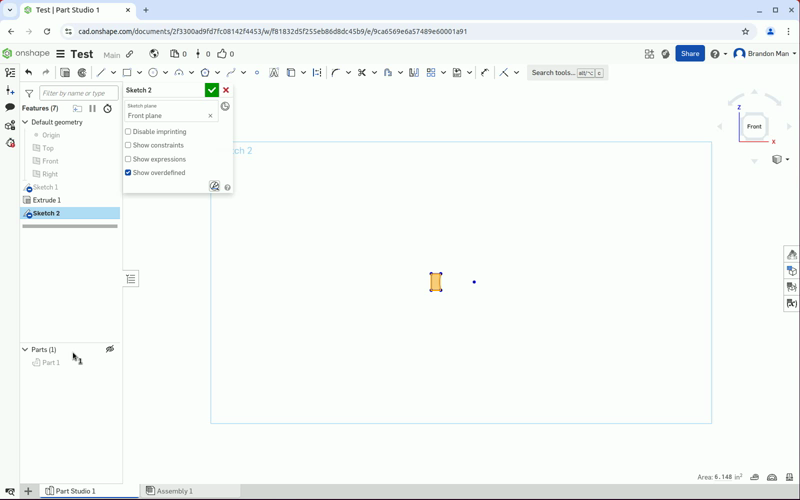
key(shift+y)
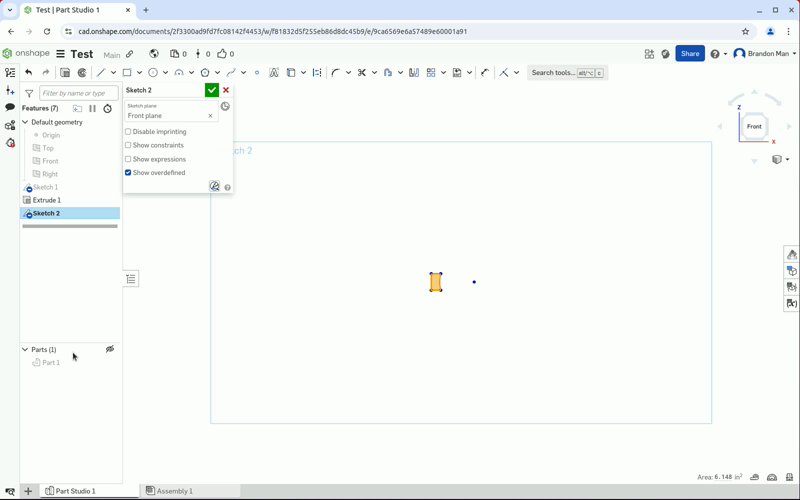
key(shift+e)
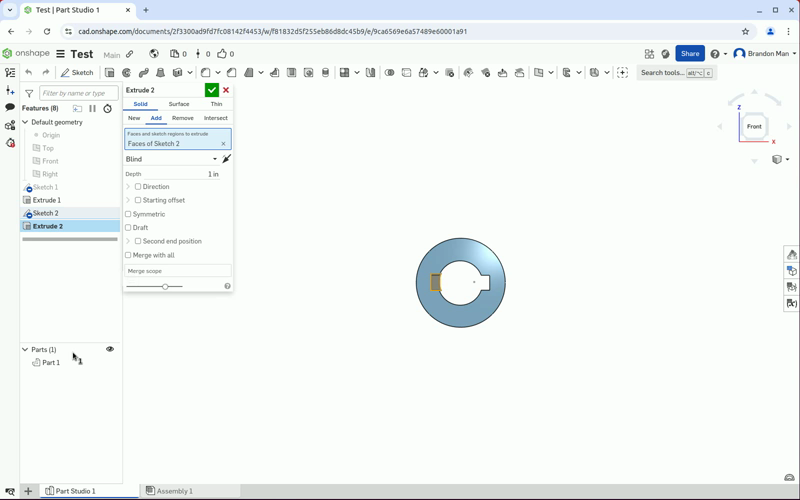
mouse_move(143, 106)
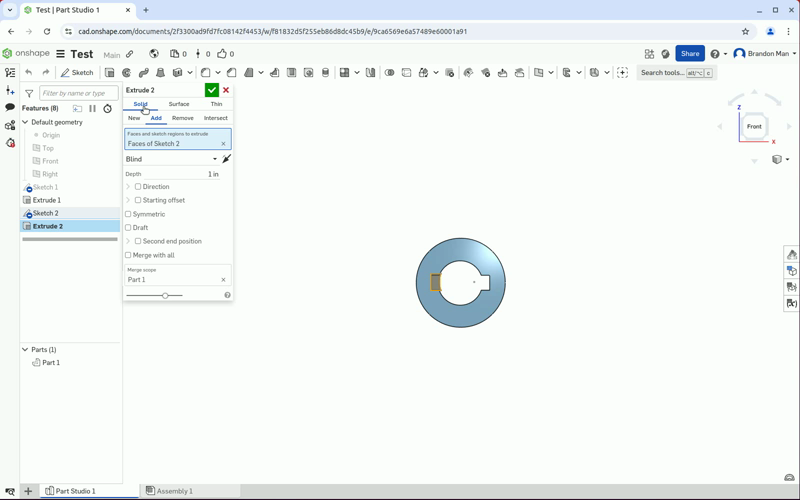
click(143, 106)
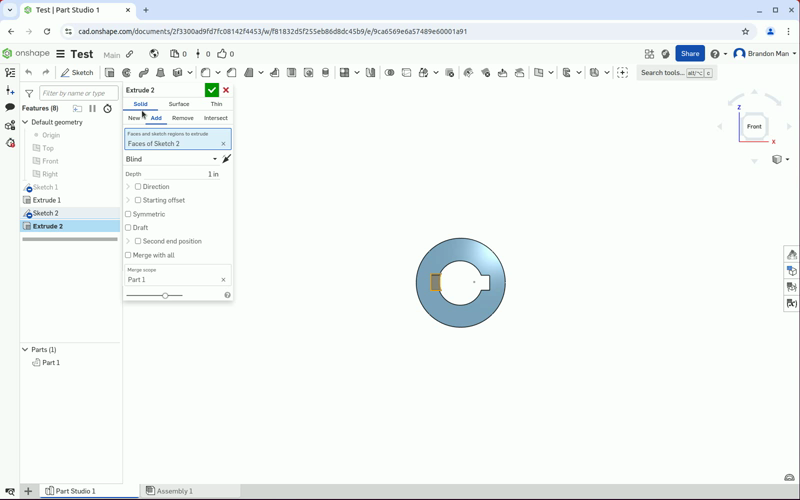
mouse_move(137, 120)
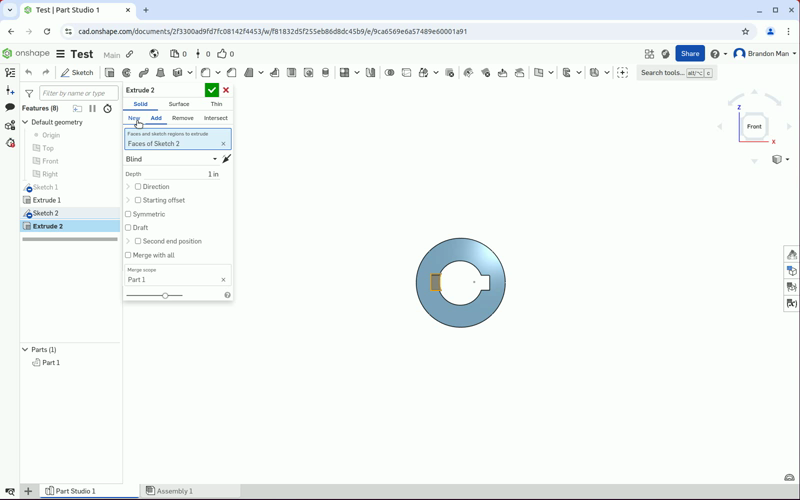
click(137, 120)
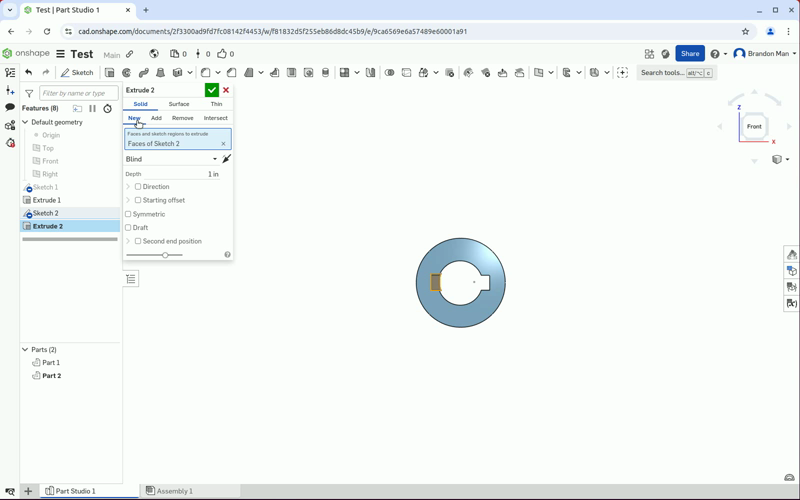
key(tab, 4)
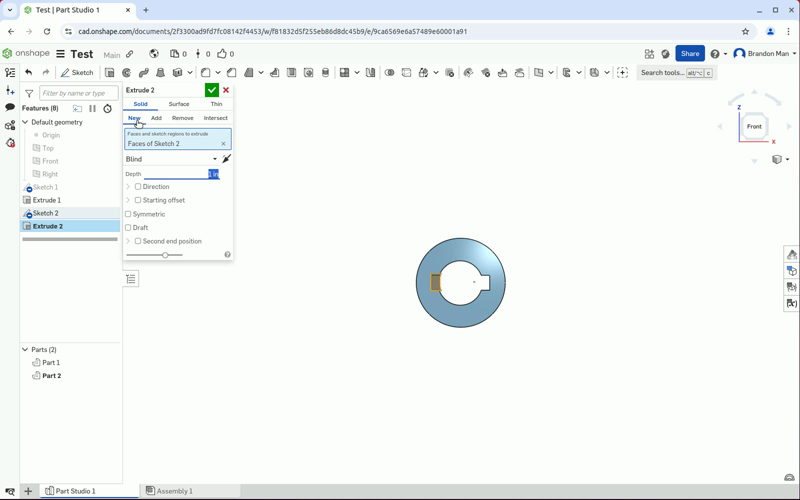
text(8.425)
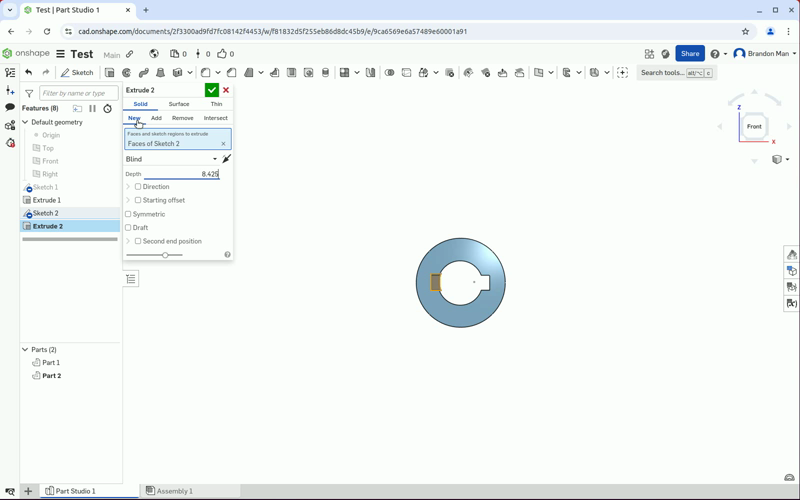
key(enter)
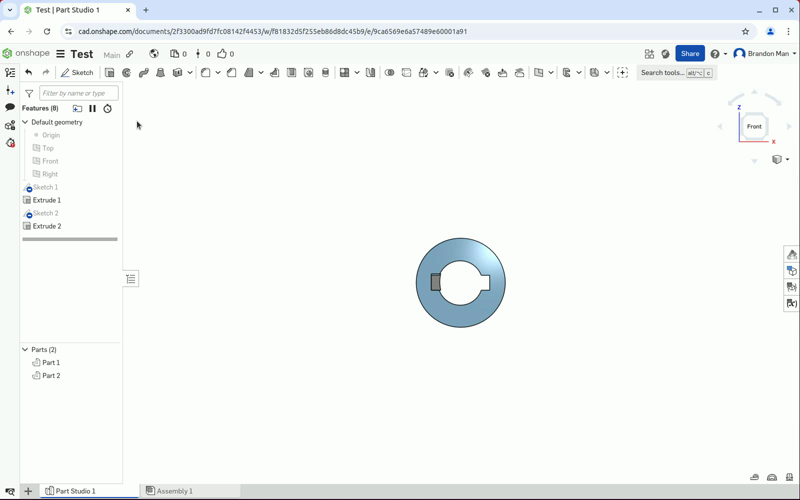
key(shift+h)
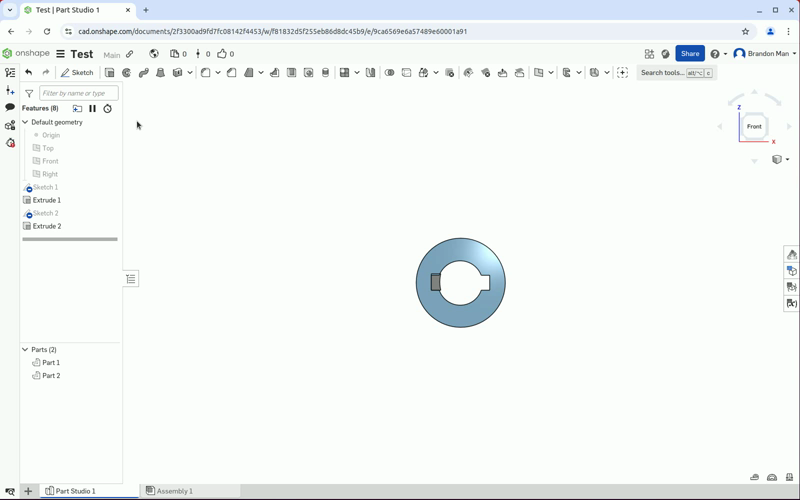
key(shift+h)
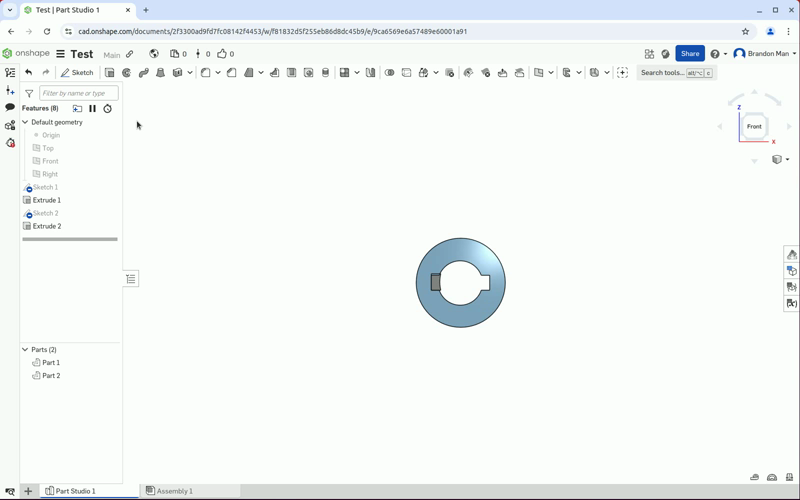
mouse_move(73, 189)
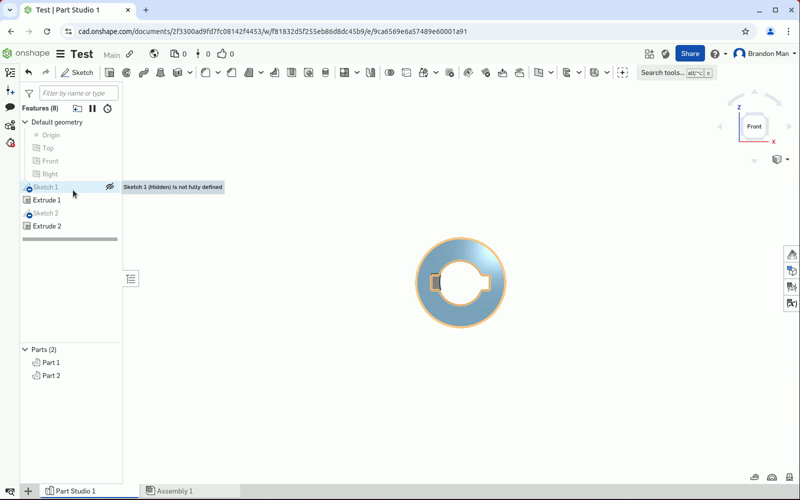
click(73, 189)
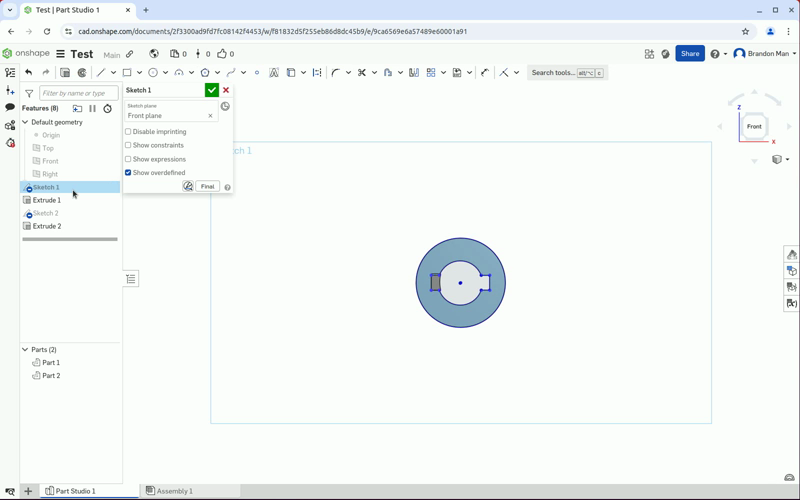
mouse_move(229, 92)
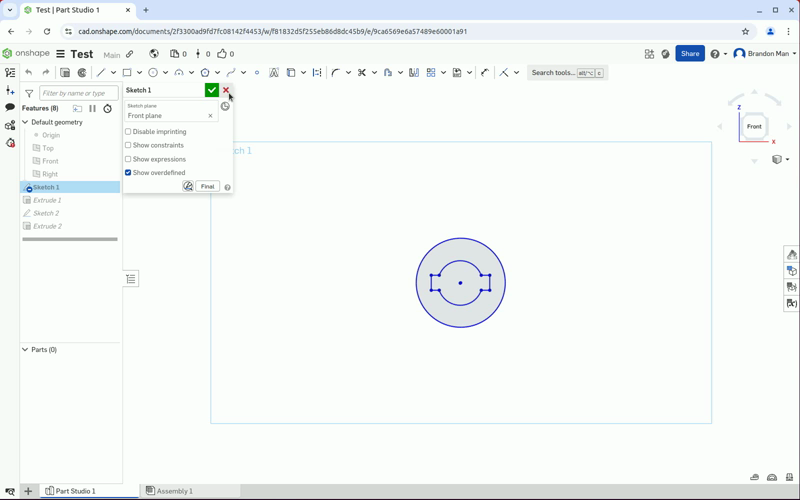
click(229, 92)
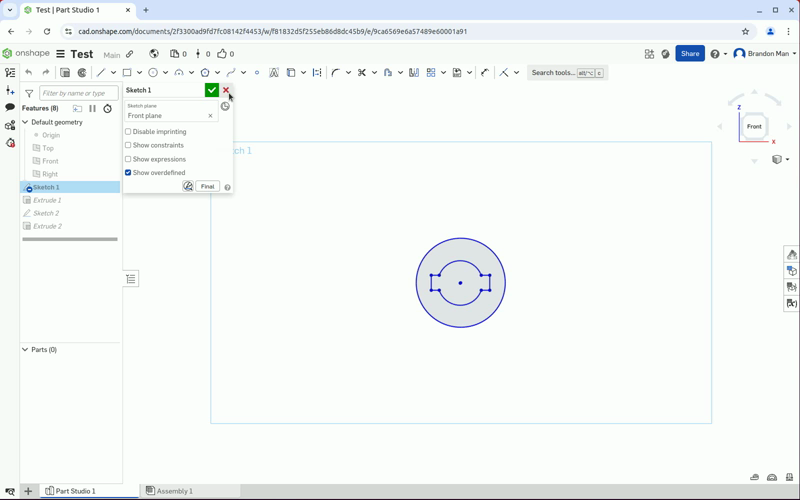
key(shift+s)
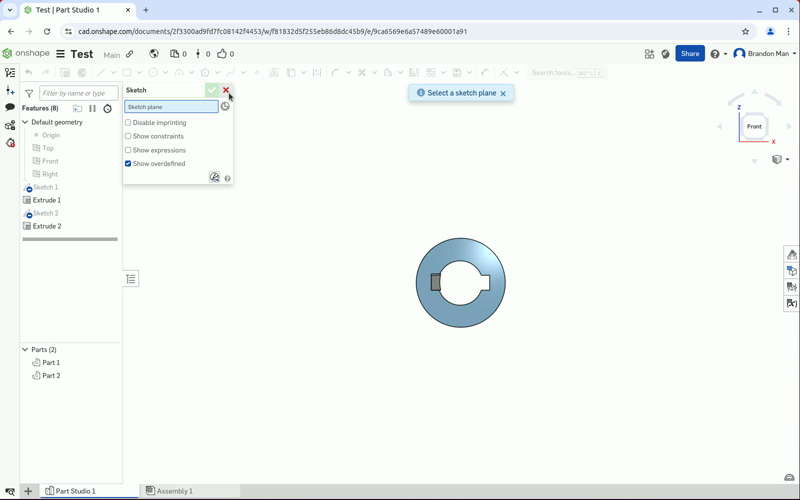
mouse_move(73, 163)
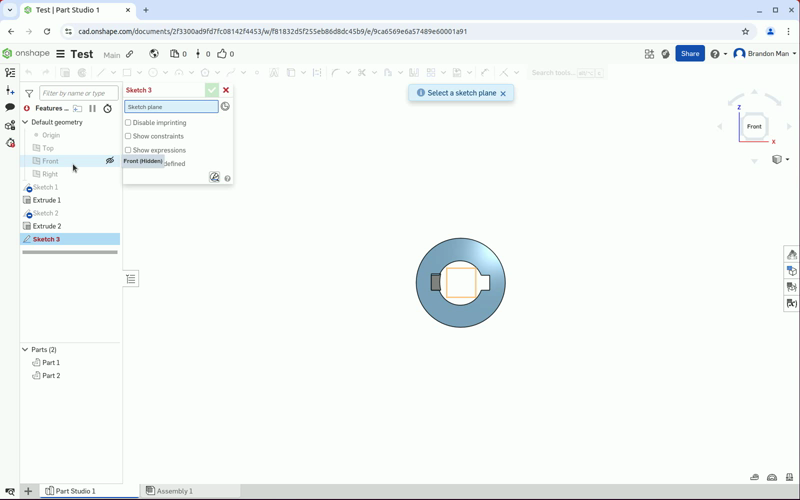
click(73, 163)
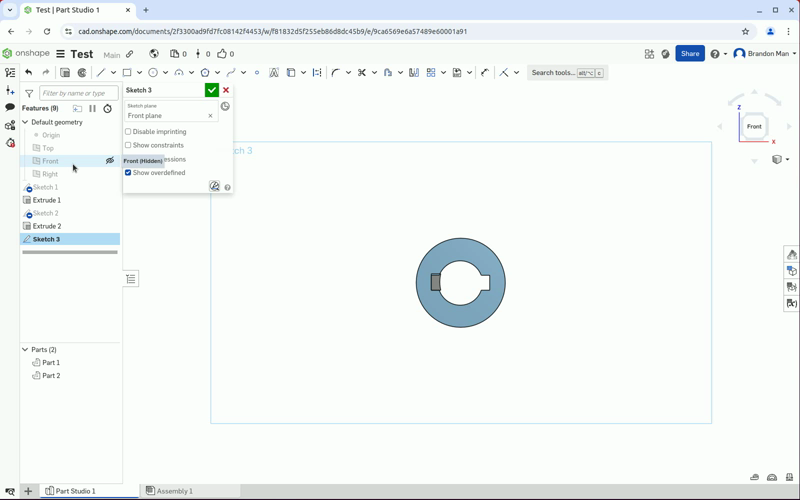
mouse_move(73, 352)
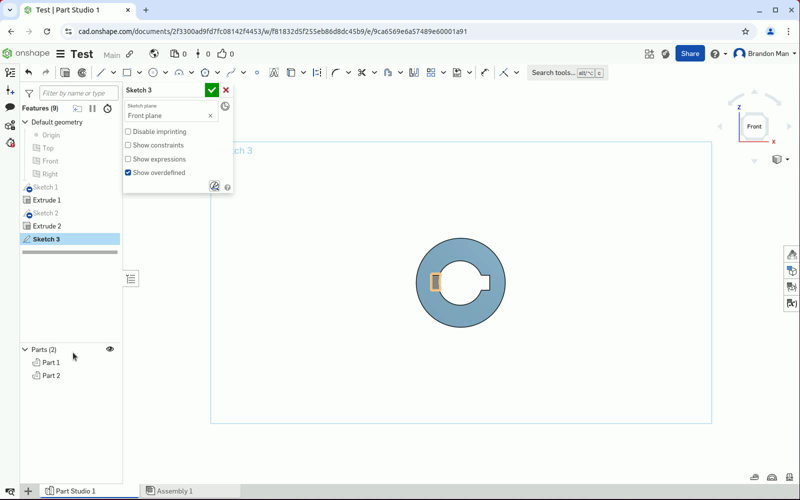
key(y)
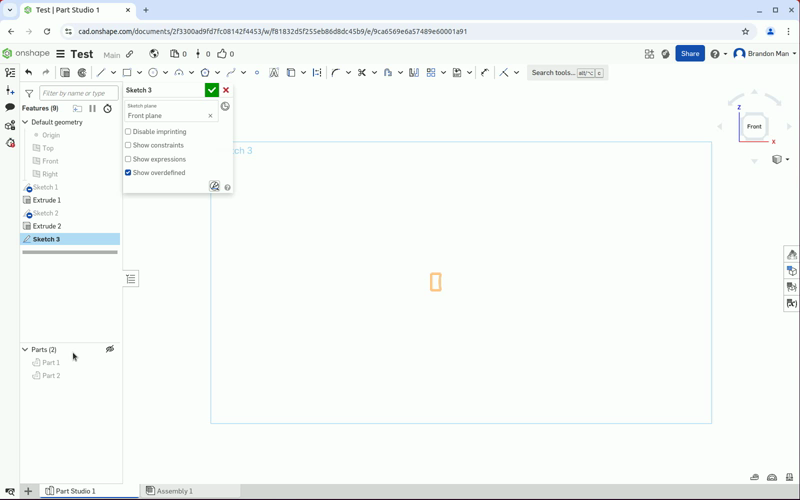
key(l)
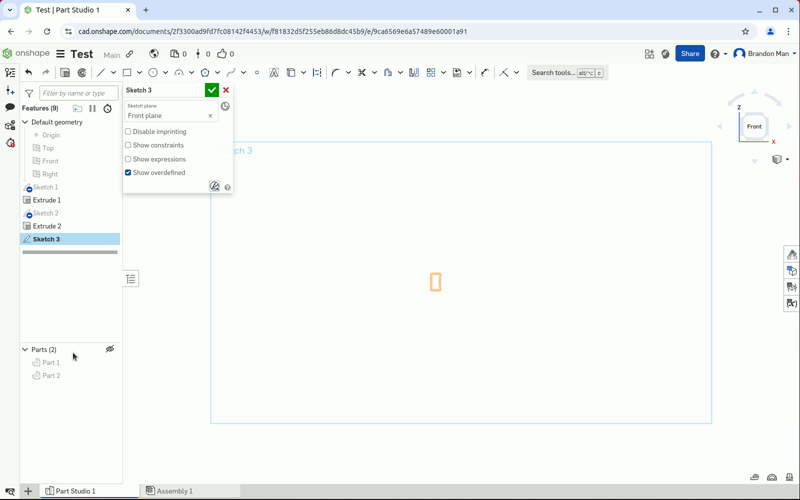
key_down(shift)
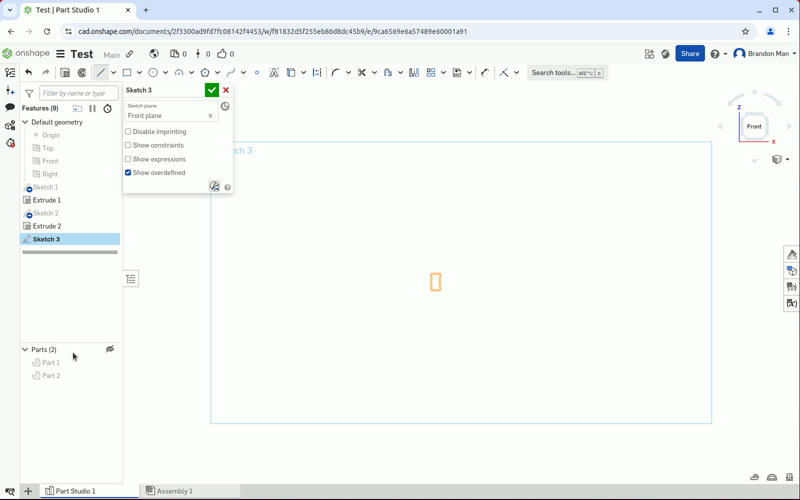
mouse_move(468, 326)
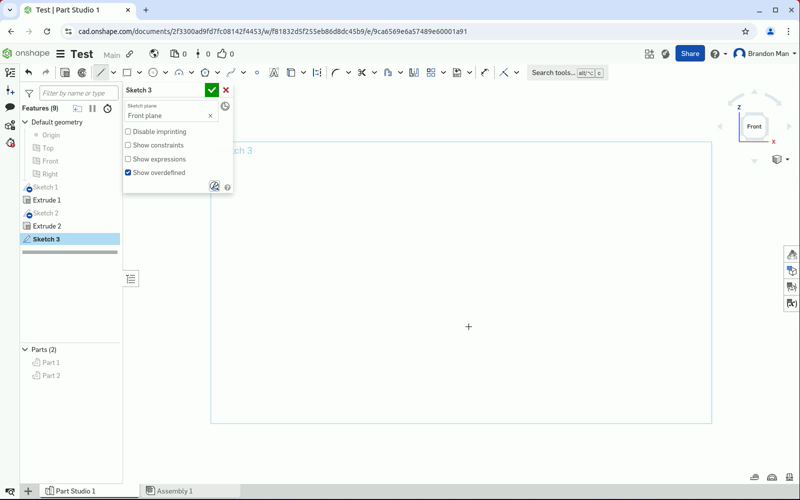
click(468, 326)
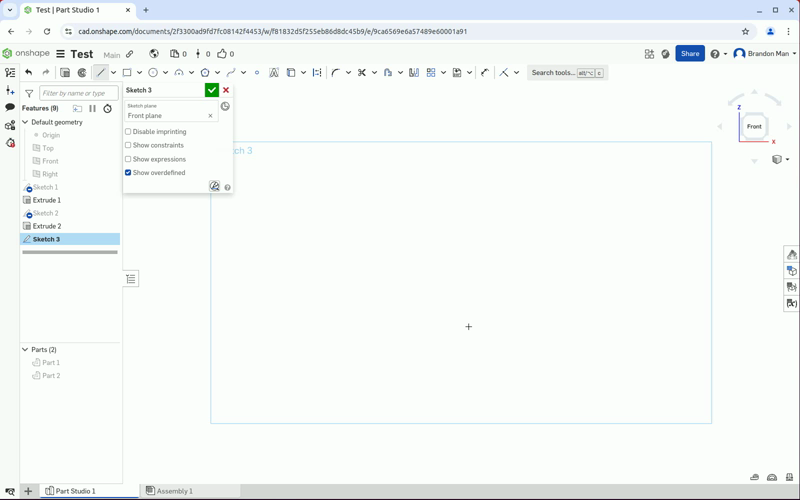
key_up(shift)
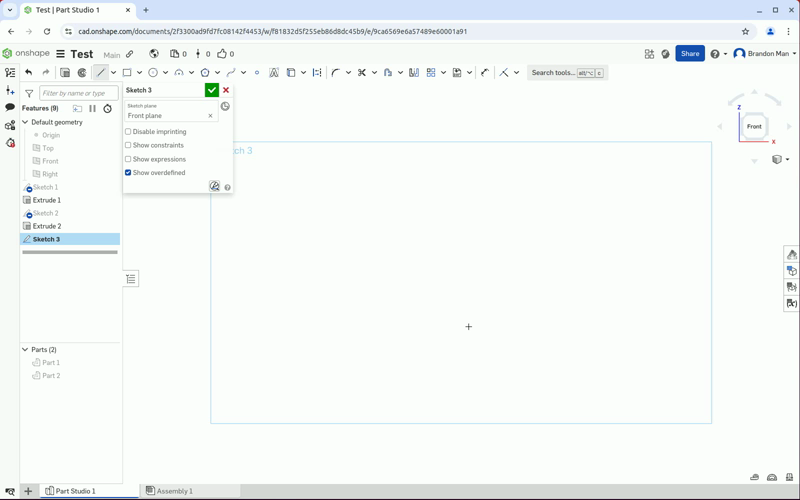
key_down(shift)
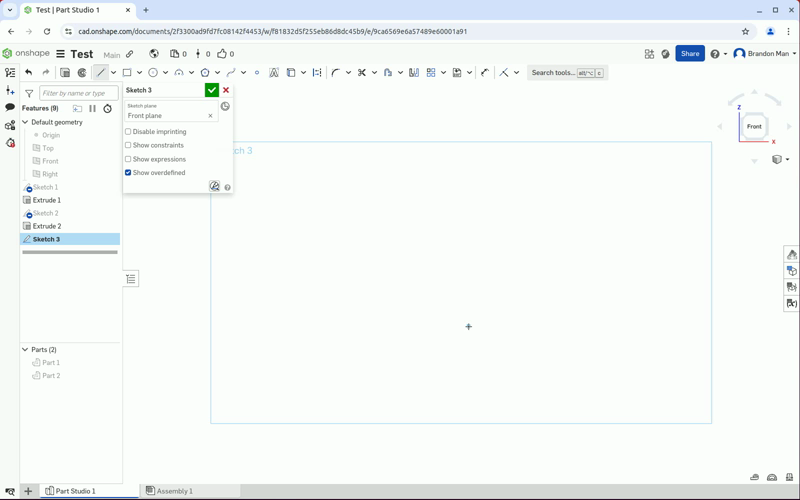
mouse_move(549, 311)
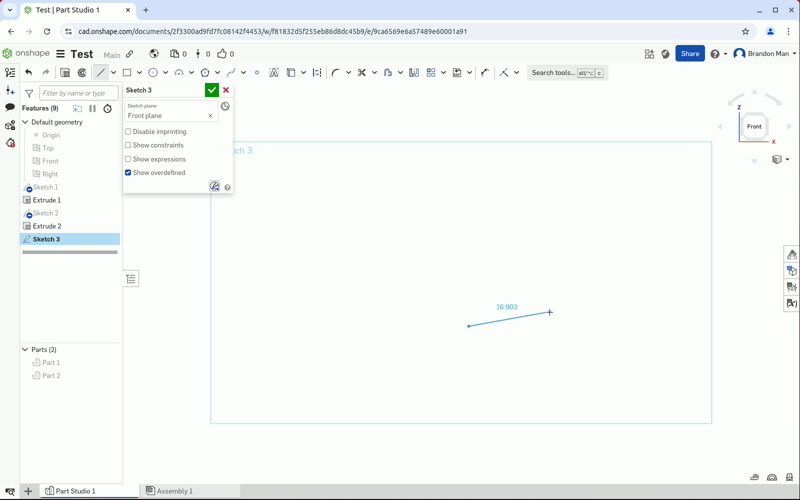
click(549, 311)
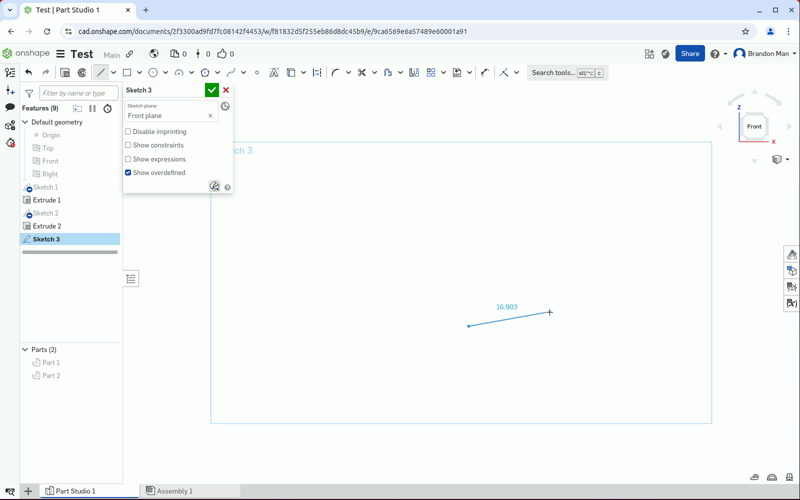
key_up(shift)
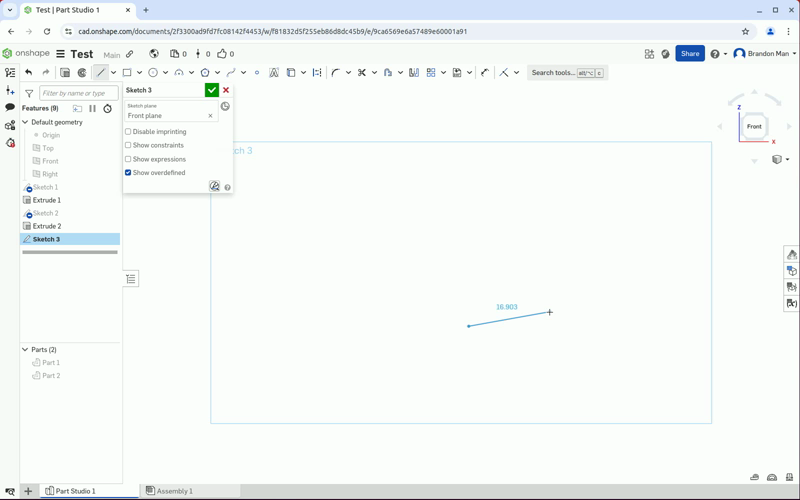
key(esc)
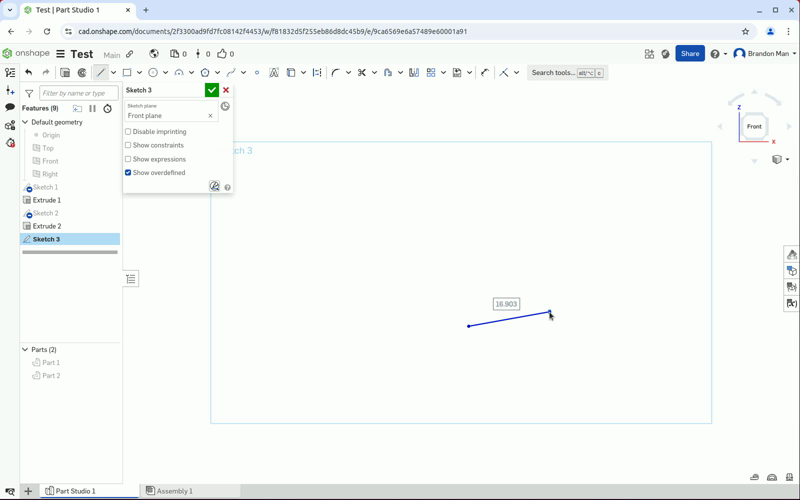
key(a)
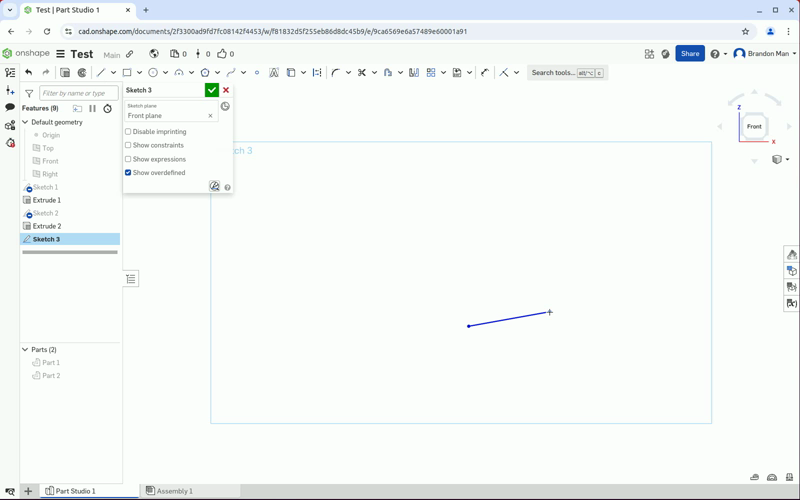
mouse_move(549, 311)
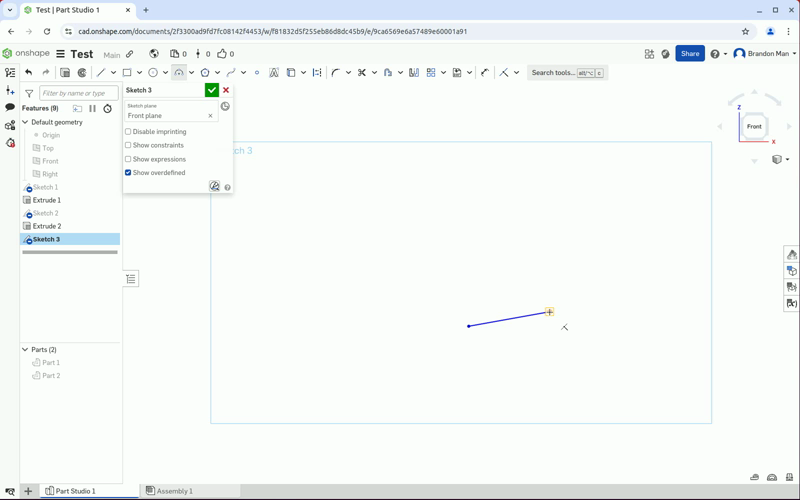
click(549, 311)
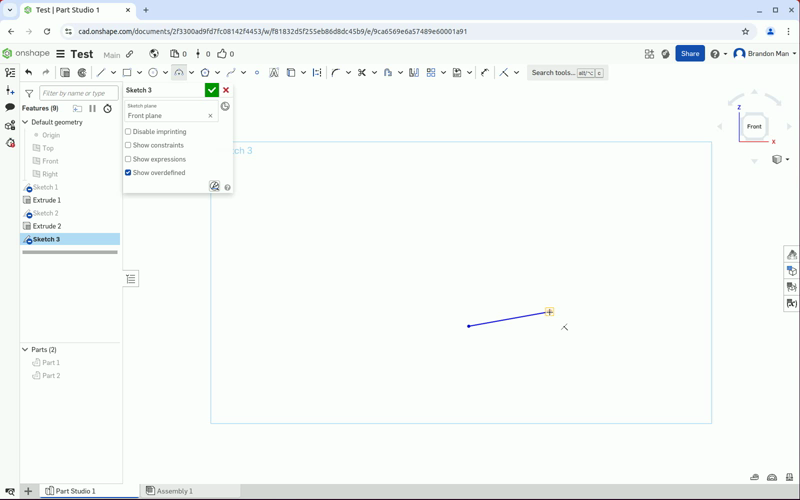
key_down(shift)
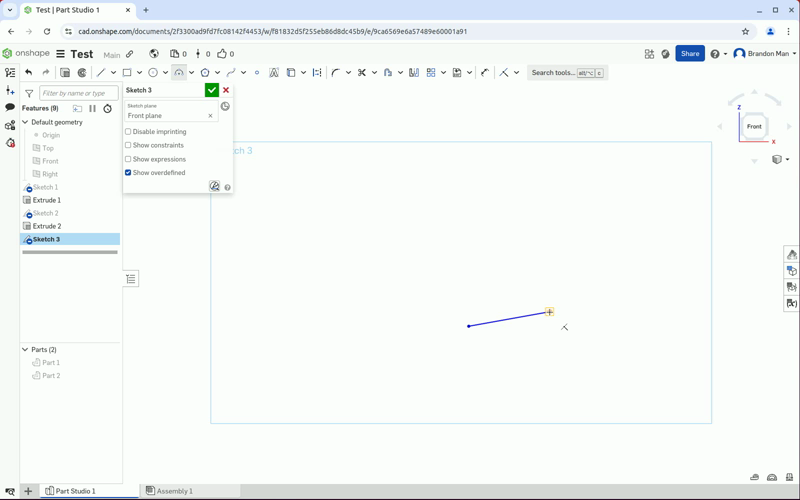
mouse_move(549, 253)
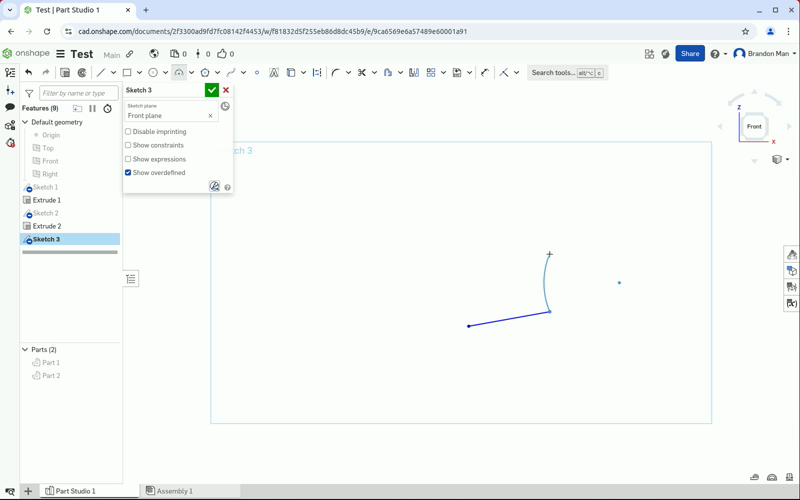
click(549, 253)
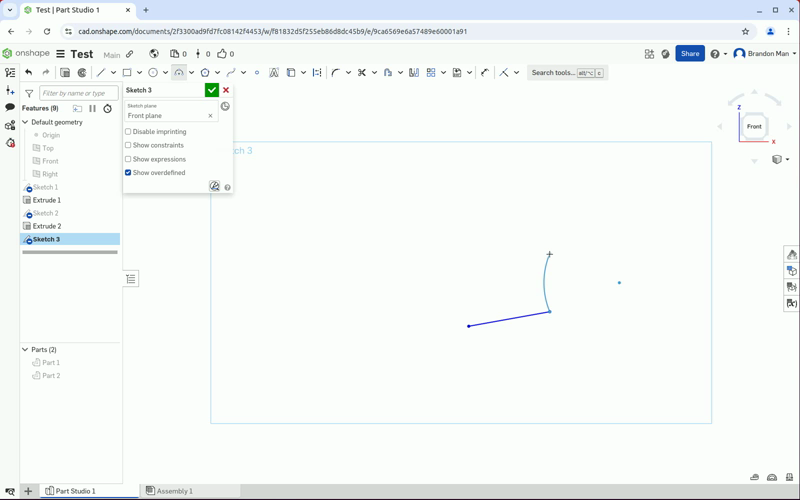
mouse_move(515, 282)
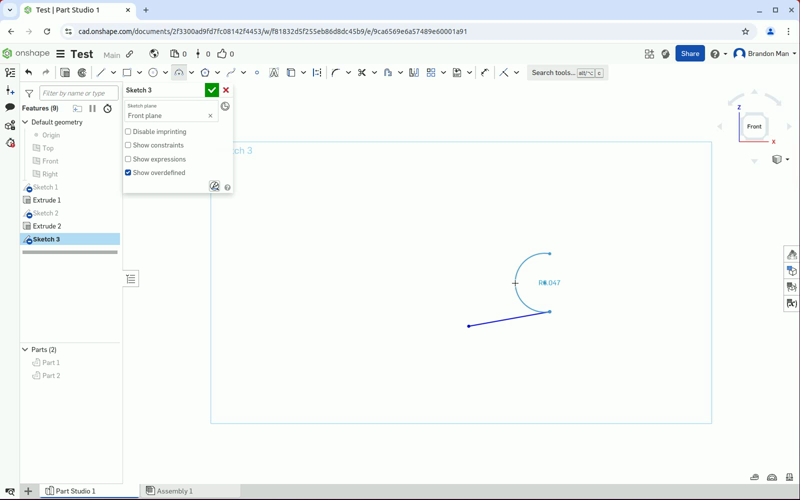
click(515, 282)
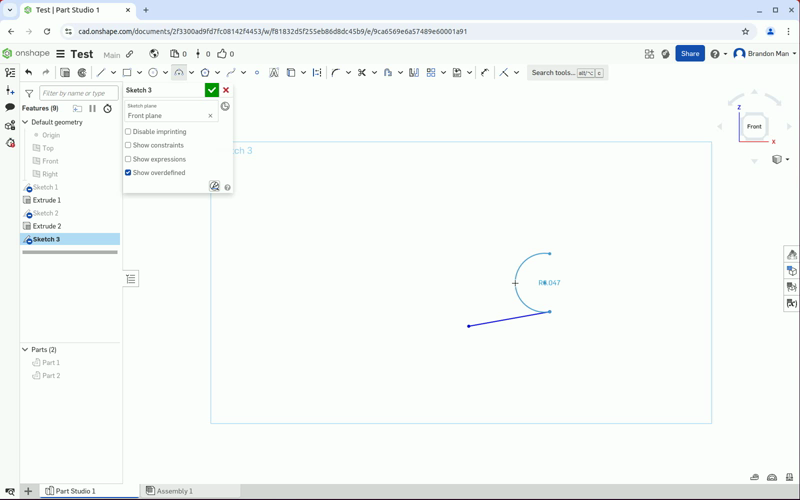
key_up(shift)
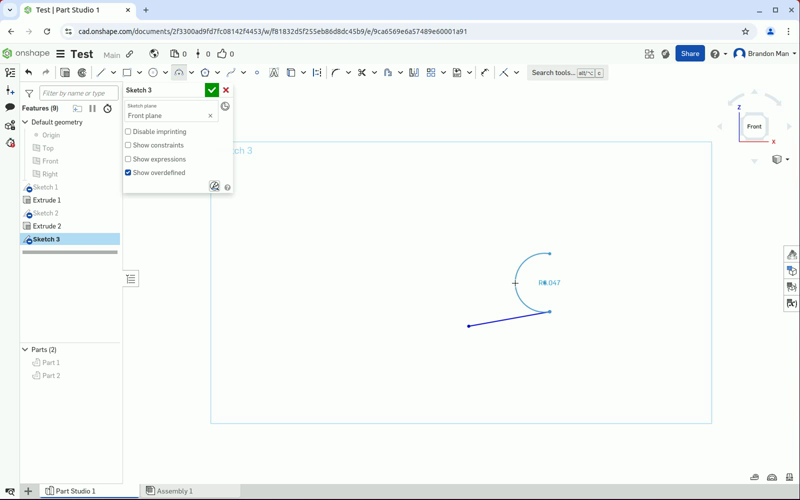
key(esc)
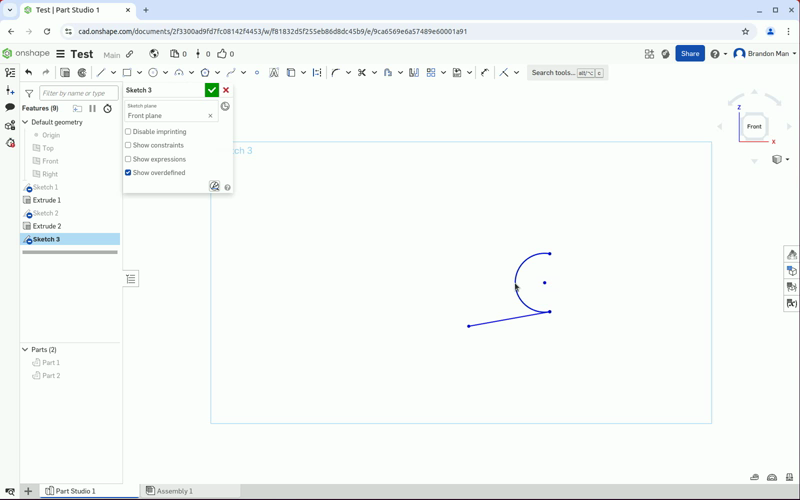
key(l)
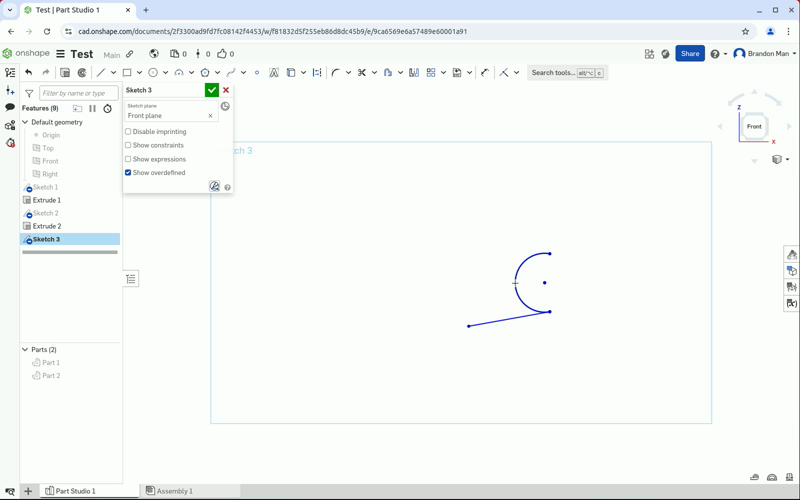
mouse_move(549, 253)
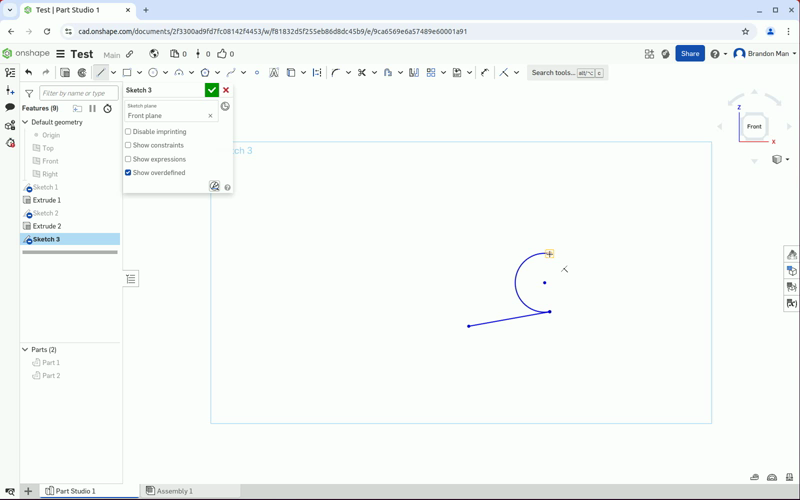
click(549, 253)
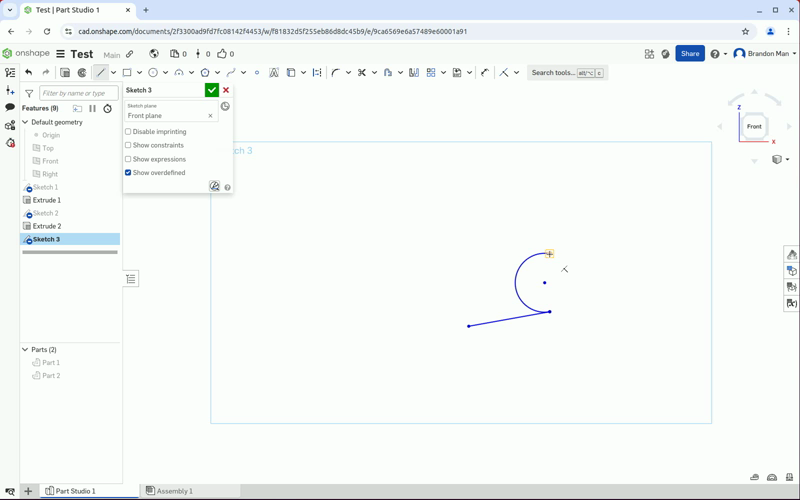
key_down(shift)
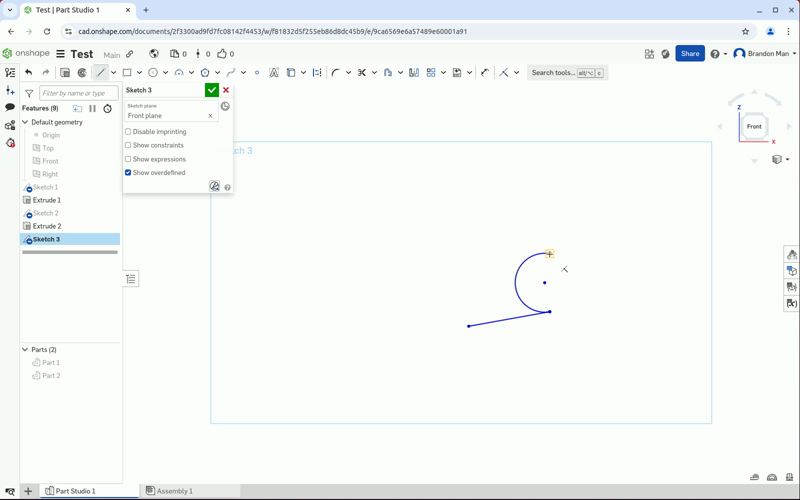
mouse_move(468, 239)
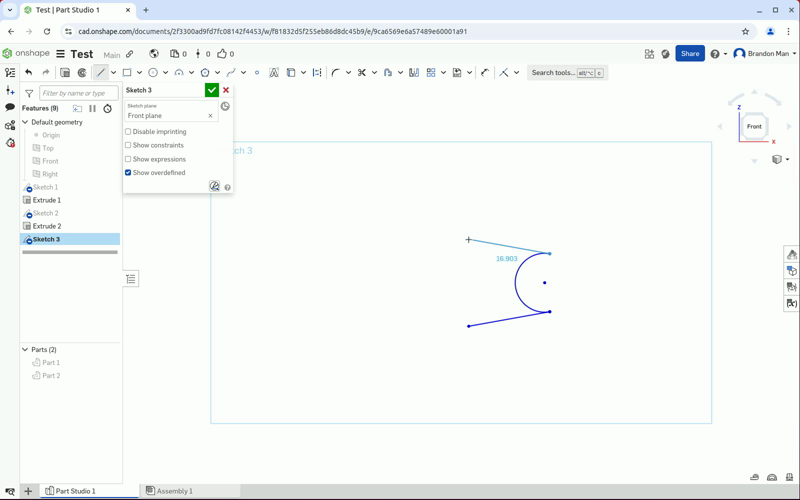
click(468, 239)
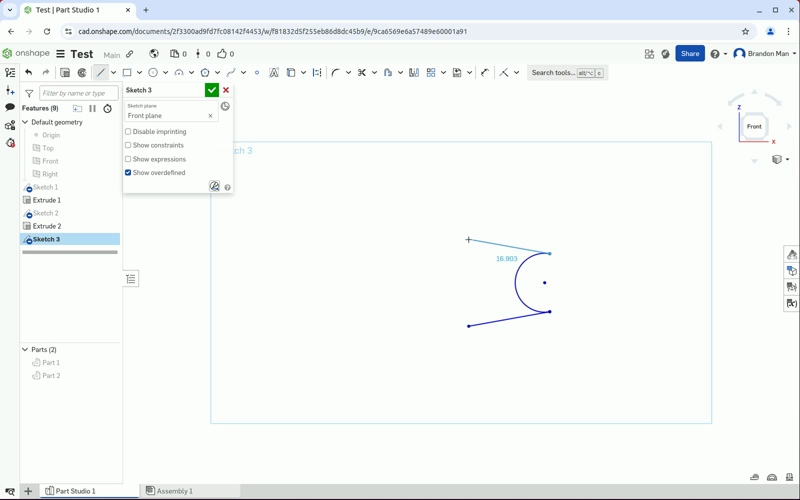
key_up(shift)
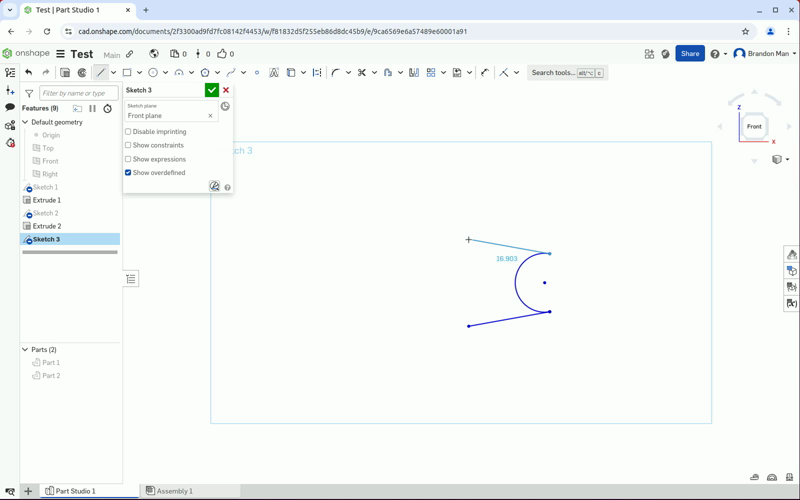
key(esc)
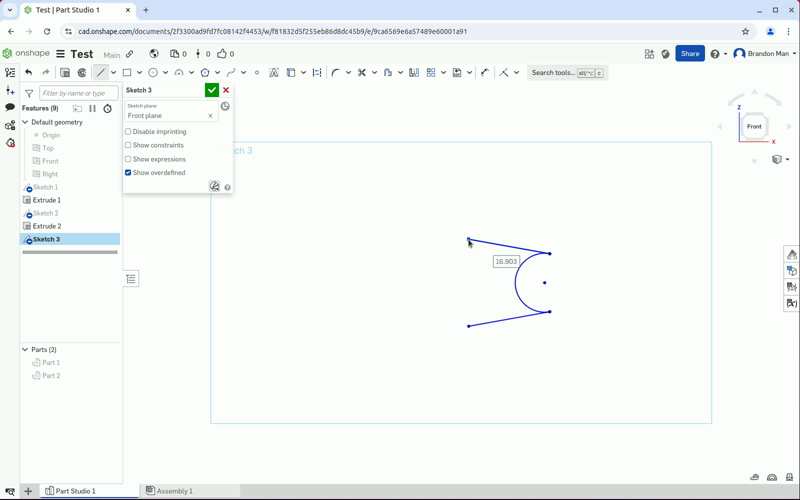
key(a)
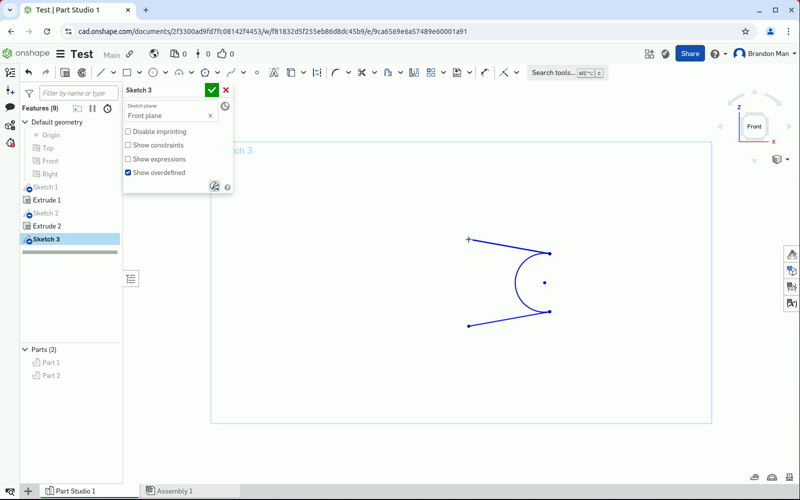
mouse_move(468, 239)
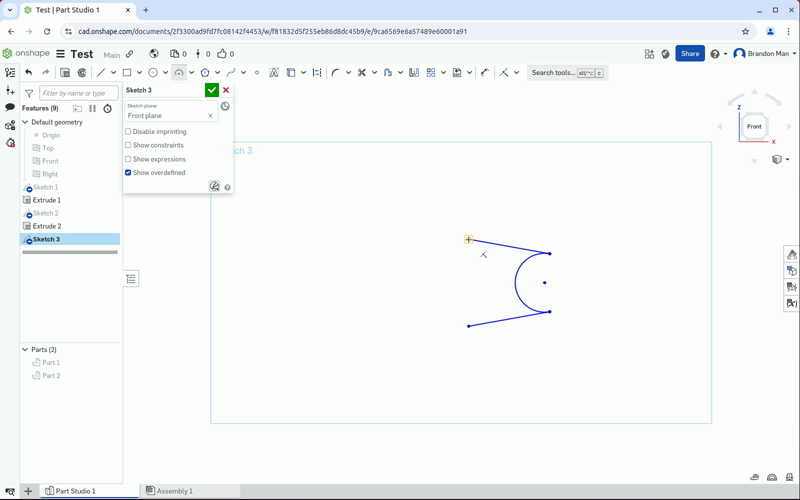
click(468, 239)
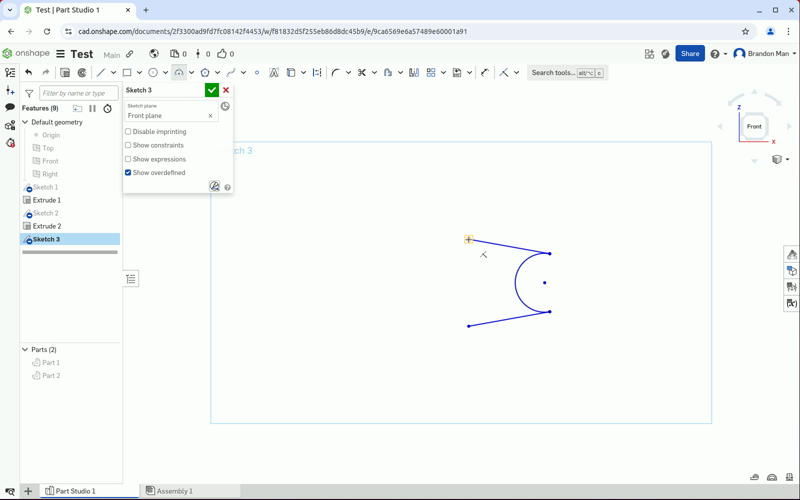
mouse_move(468, 326)
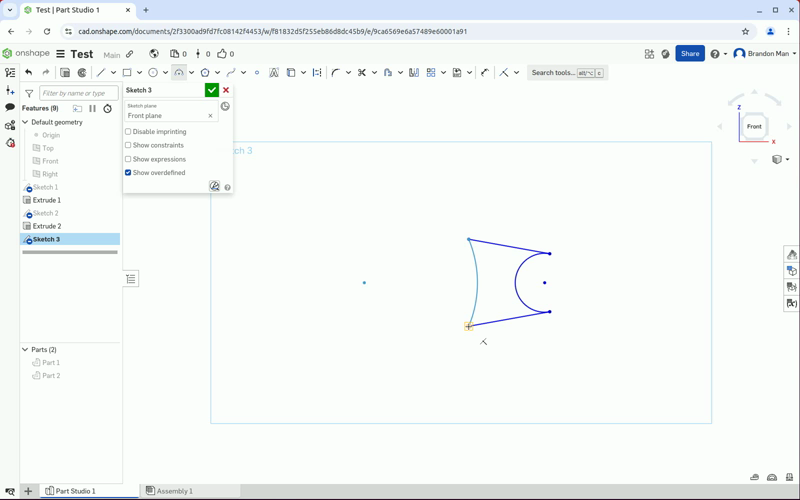
click(468, 326)
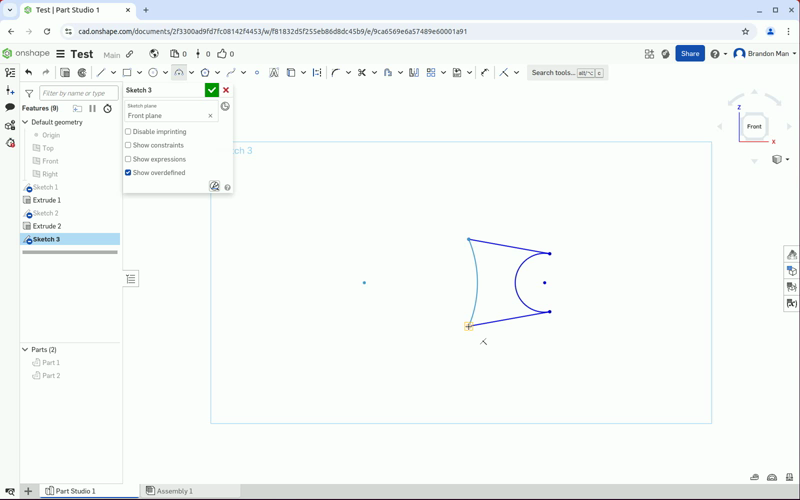
key_down(shift)
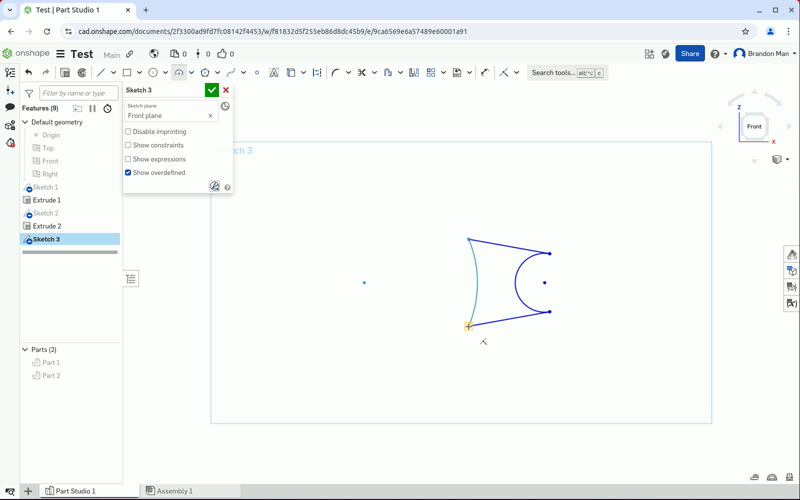
mouse_move(505, 282)
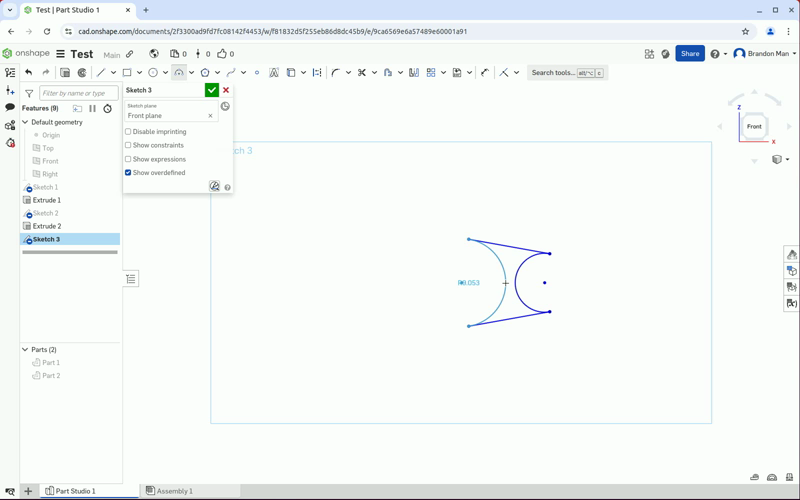
click(505, 282)
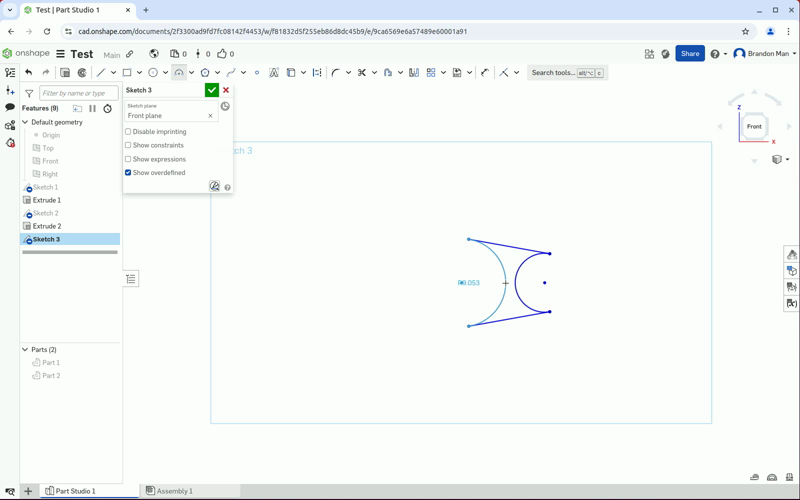
key_up(shift)
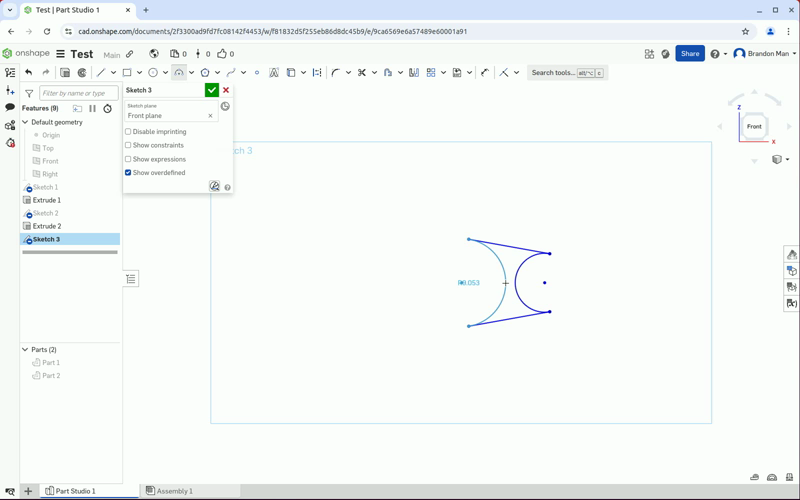
key(esc)
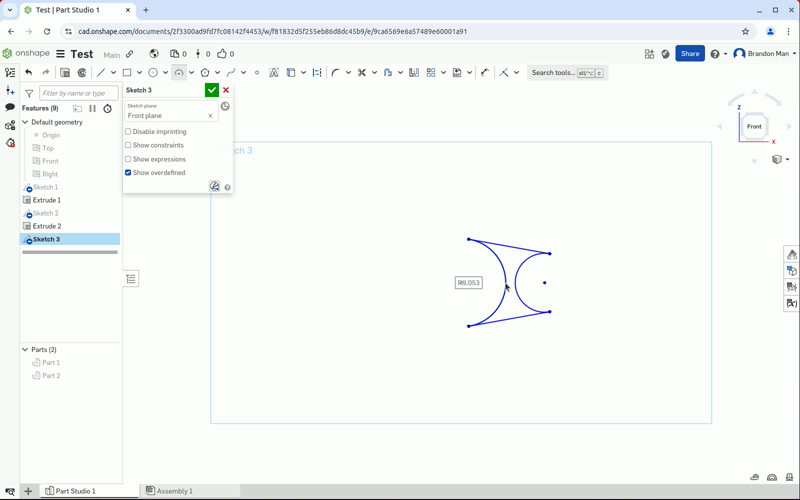
mouse_move(523, 308)
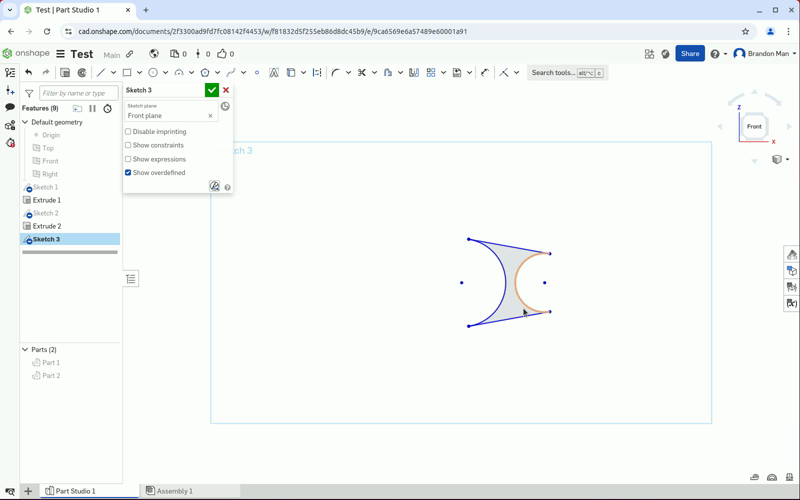
click(523, 308)
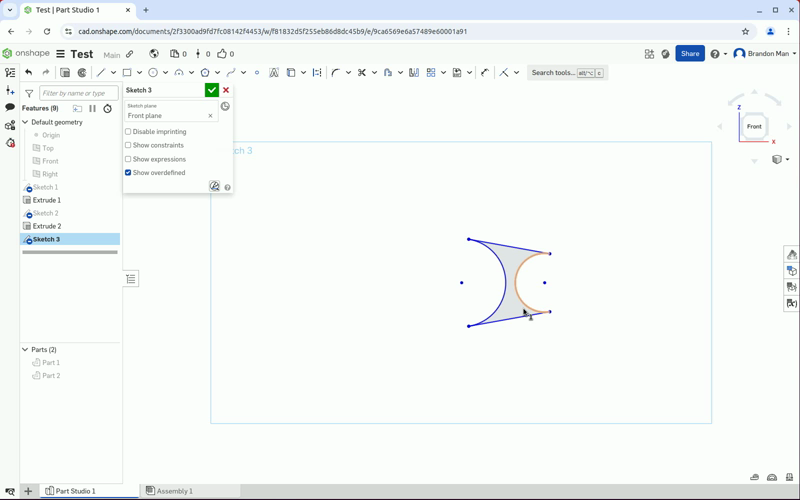
mouse_move(73, 352)
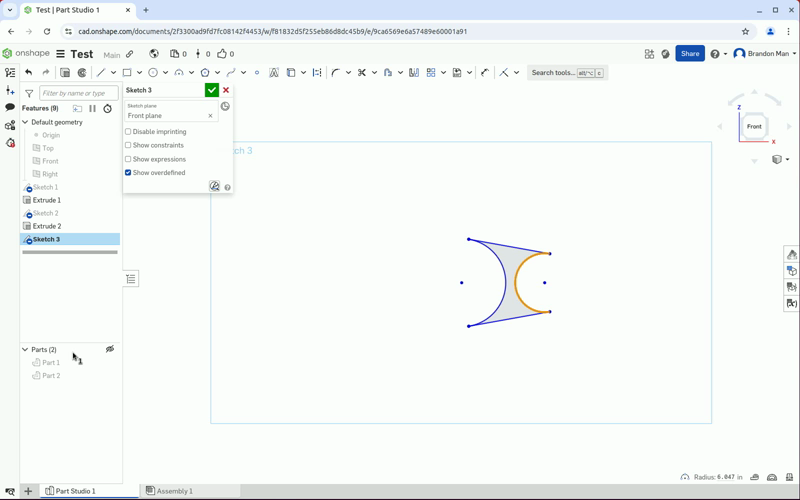
key(shift+y)
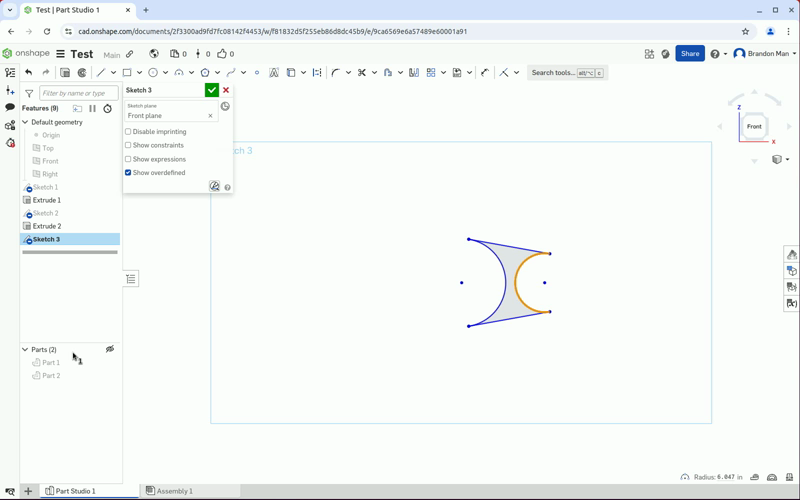
key(shift+e)
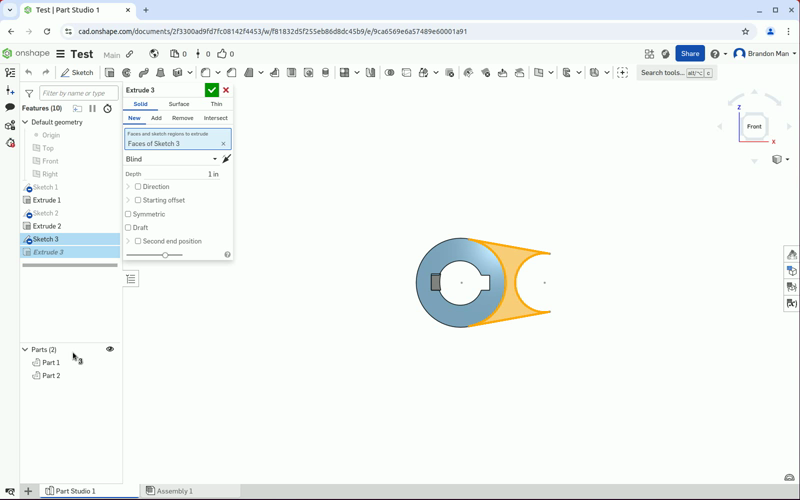
mouse_move(143, 106)
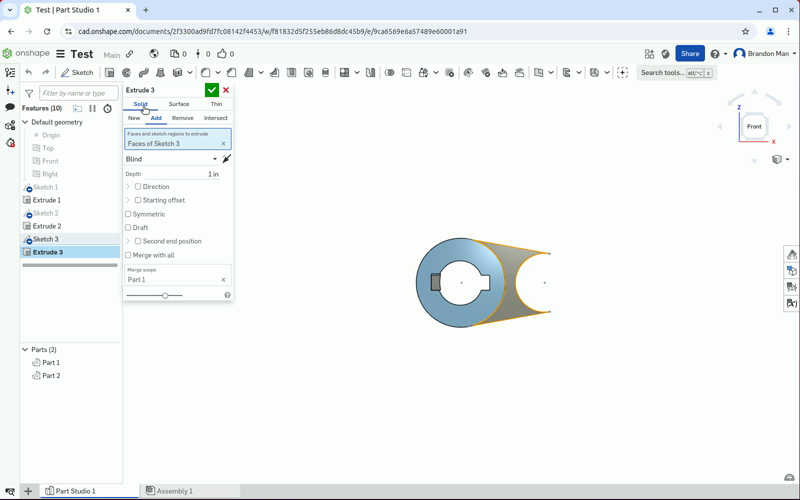
click(143, 106)
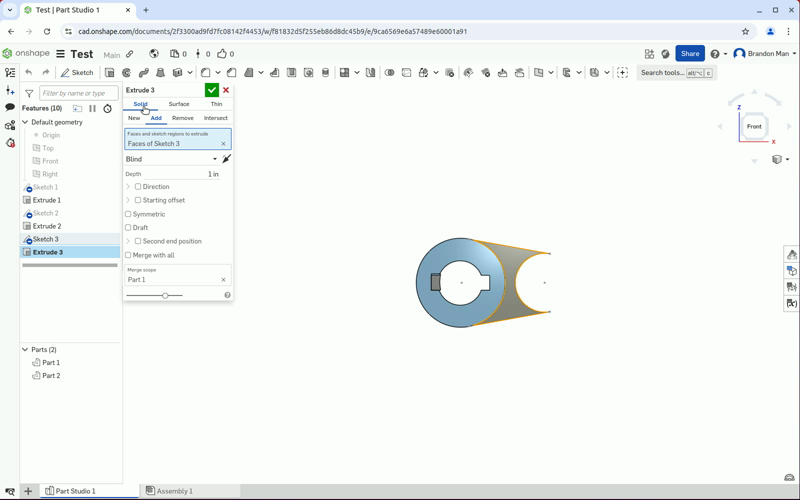
mouse_move(137, 120)
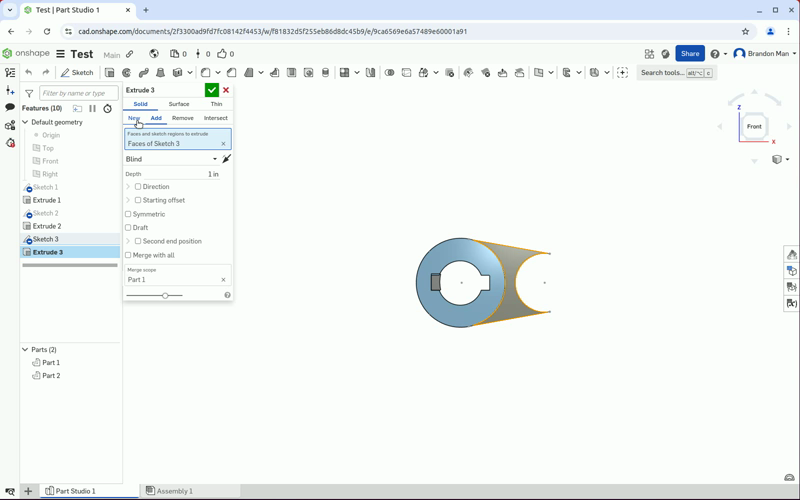
click(137, 120)
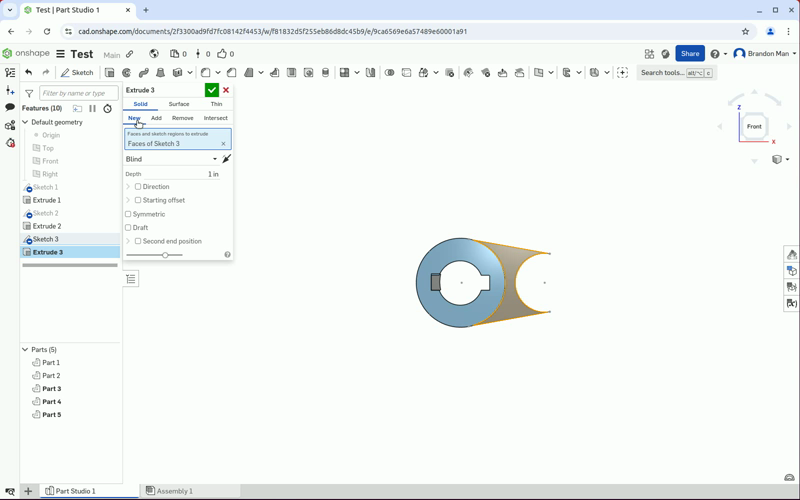
key(tab, 4)
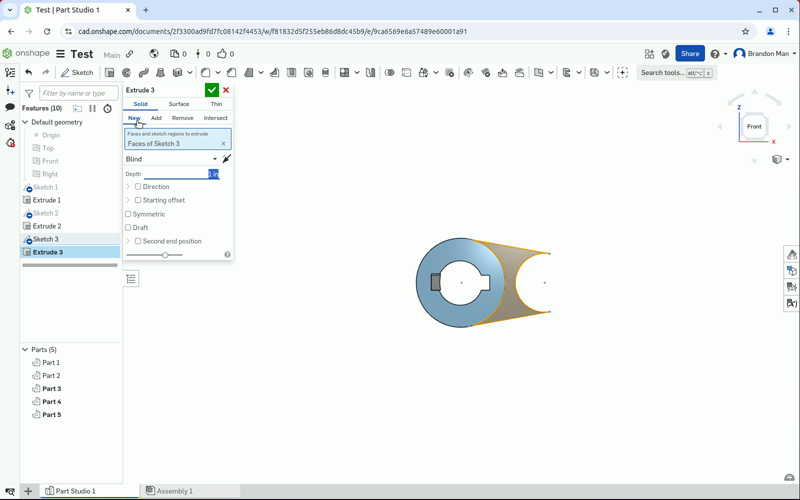
text(8.425)
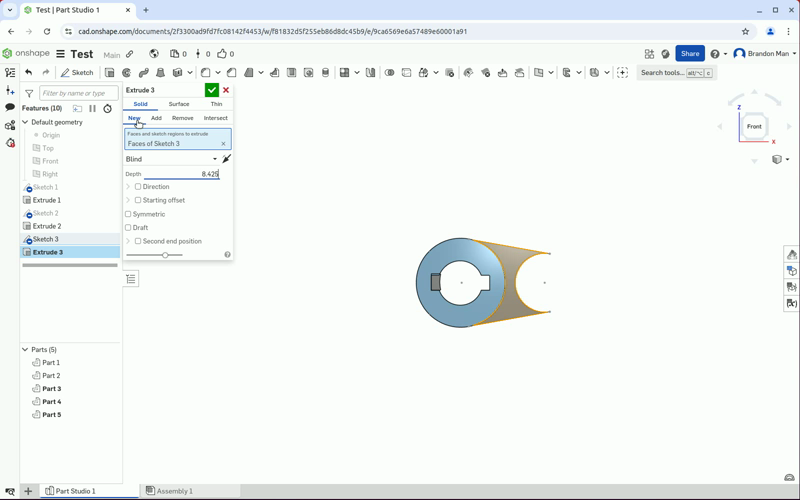
key(enter)
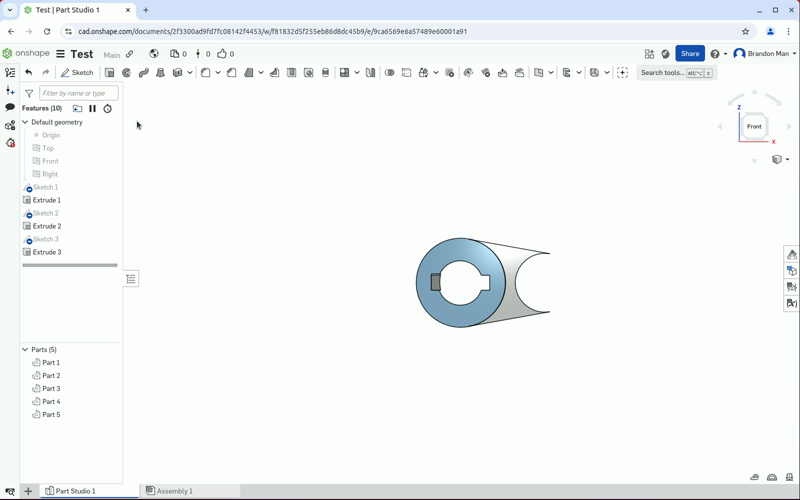
key(shift+h)
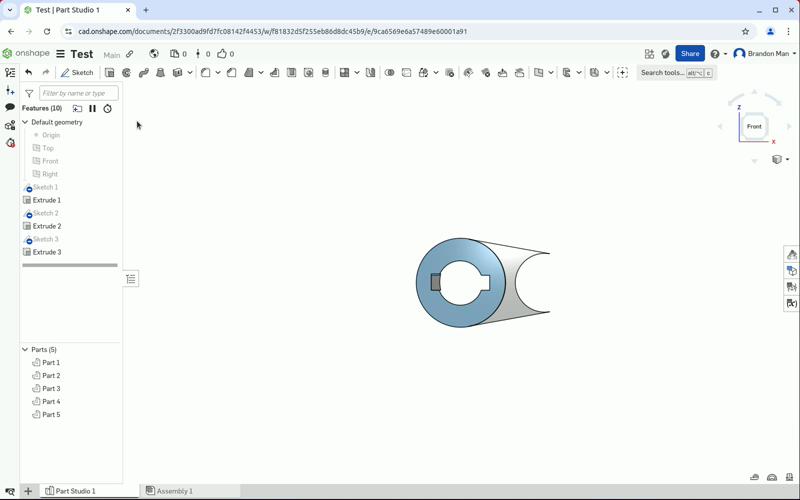
key(shift+h)
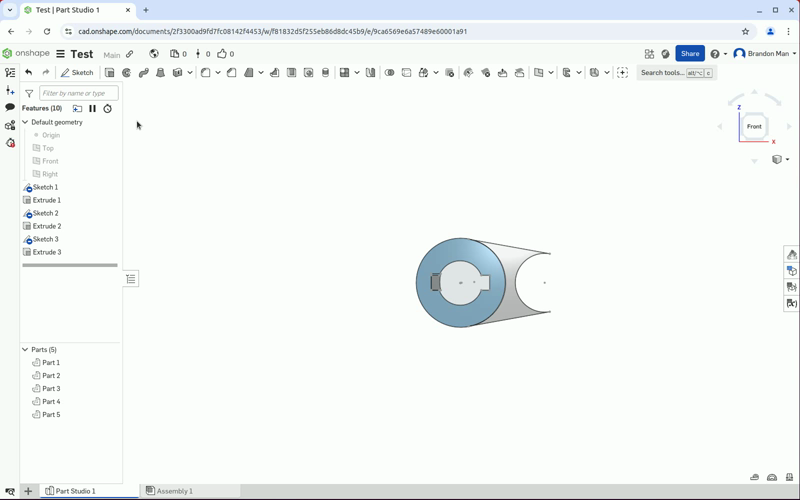
mouse_move(73, 189)
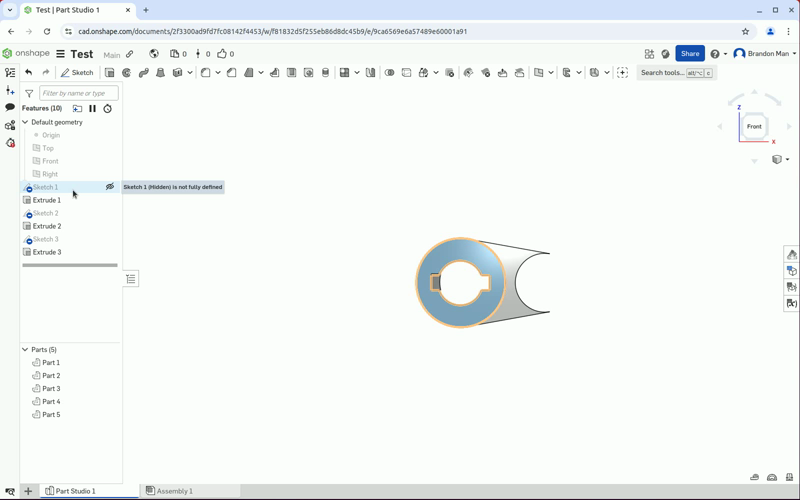
click(73, 189)
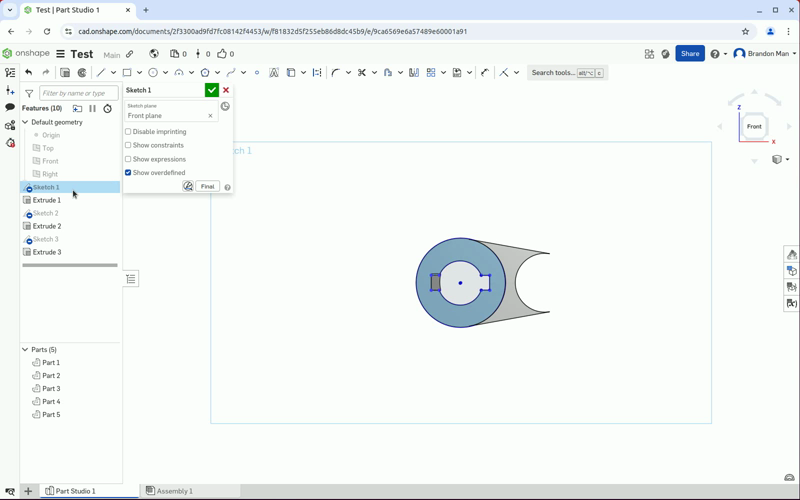
mouse_move(229, 92)
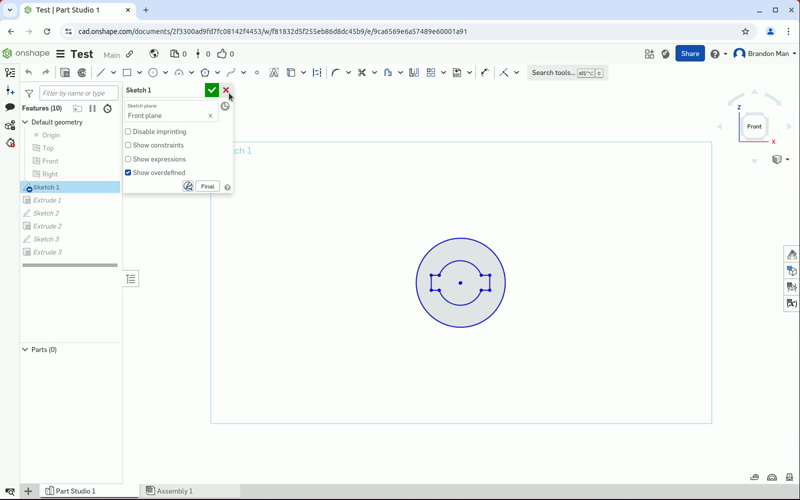
click(229, 92)
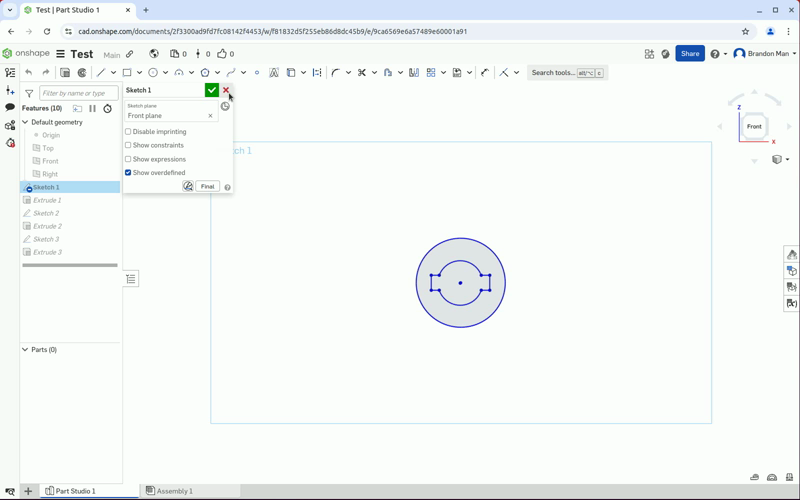
key(shift+s)
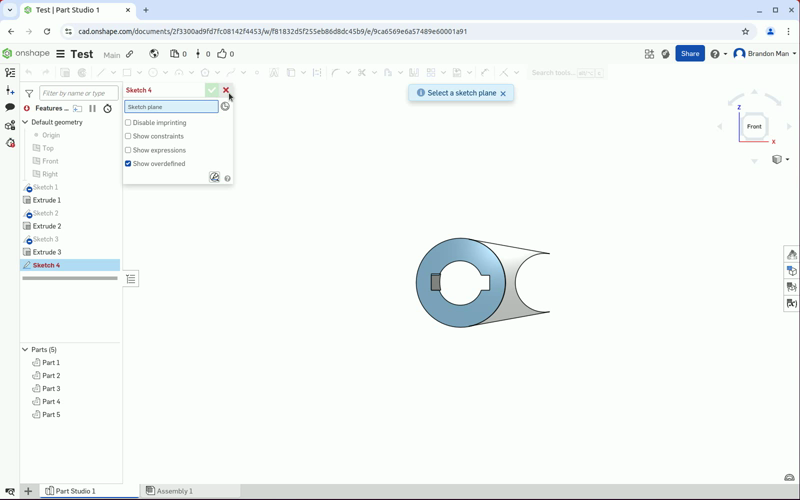
mouse_move(73, 163)
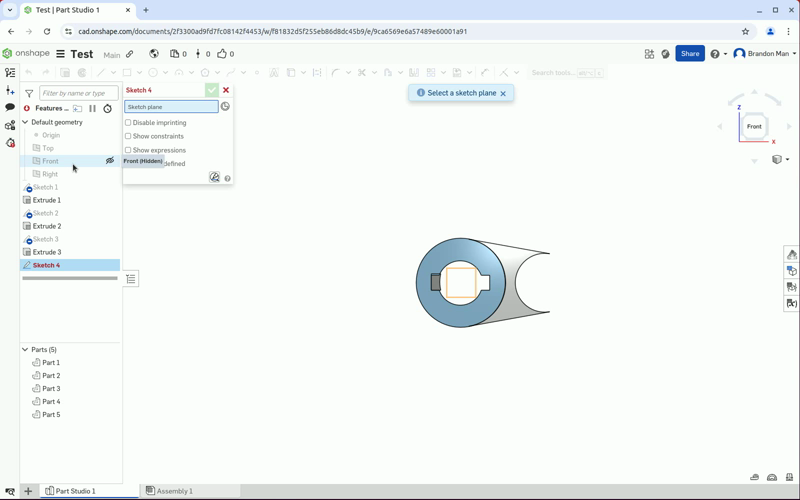
click(73, 163)
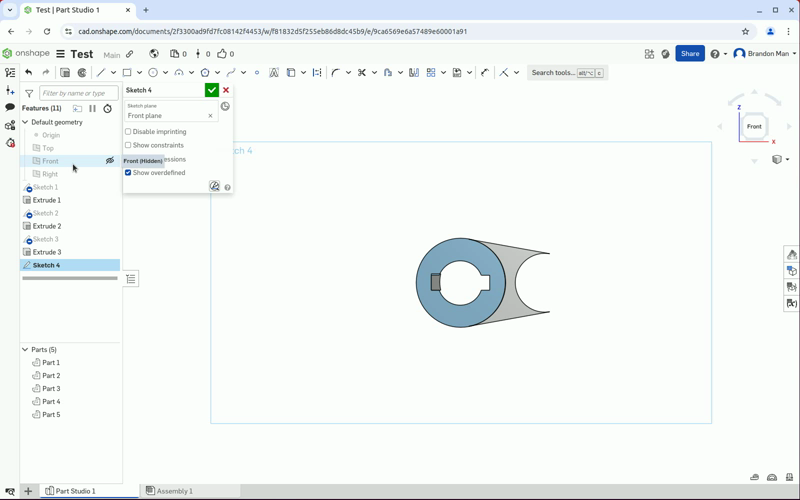
mouse_move(73, 352)
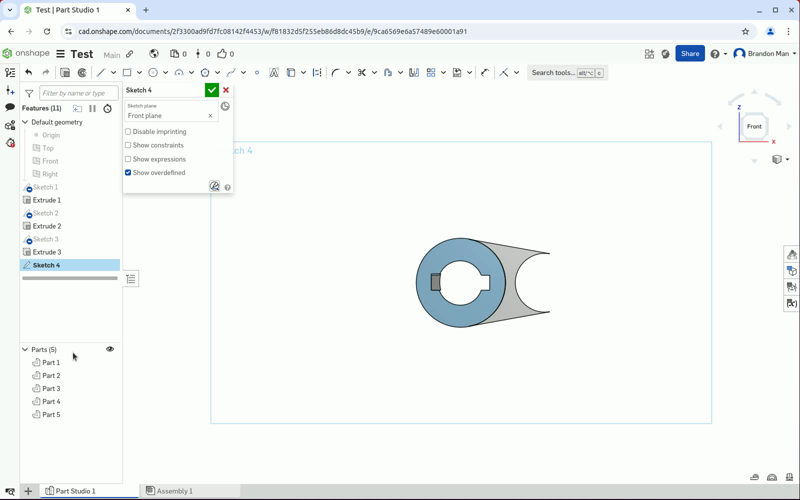
key(y)
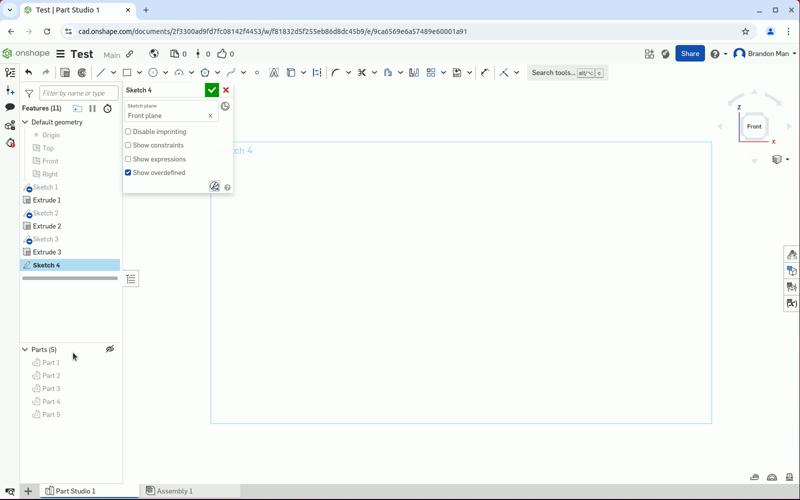
key(c)
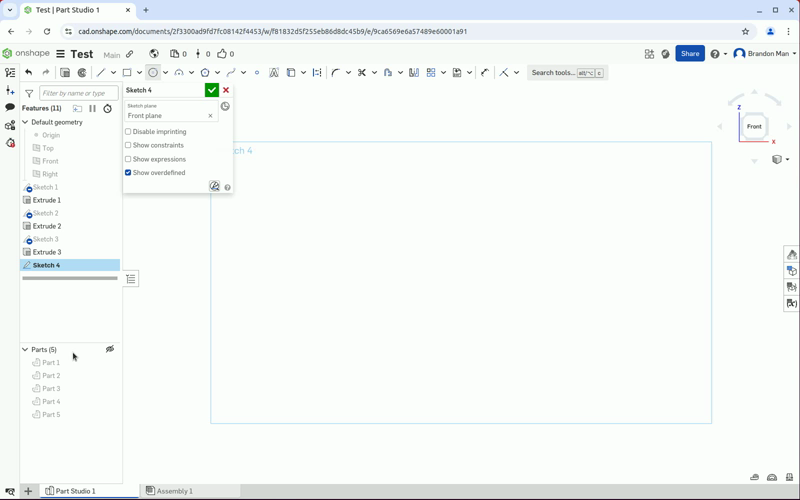
key_down(shift)
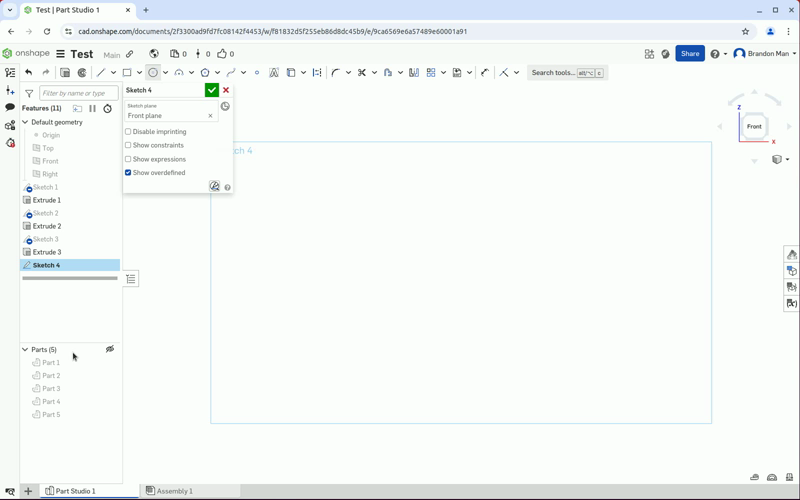
mouse_move(544, 282)
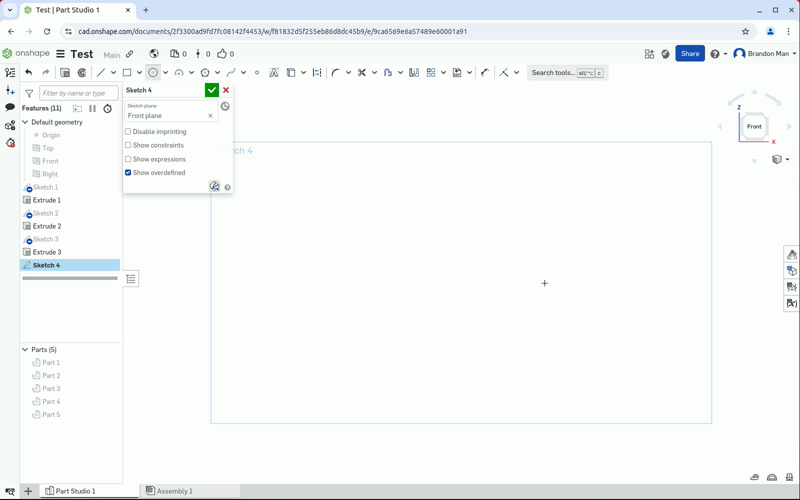
click(544, 282)
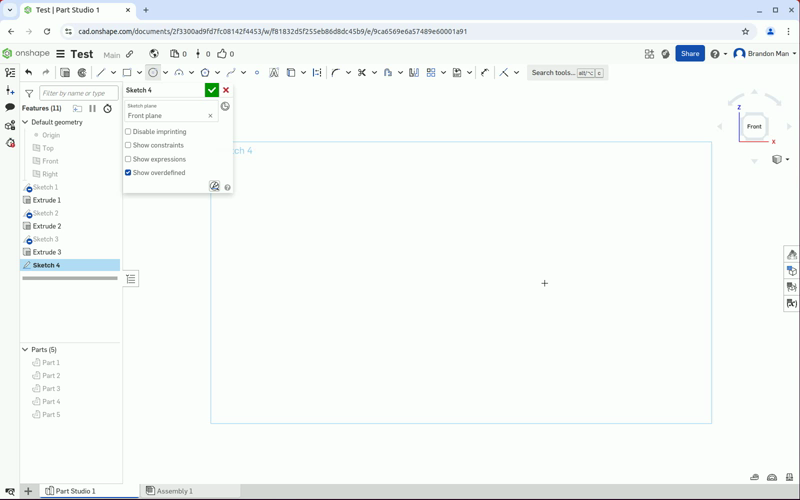
key_up(shift)
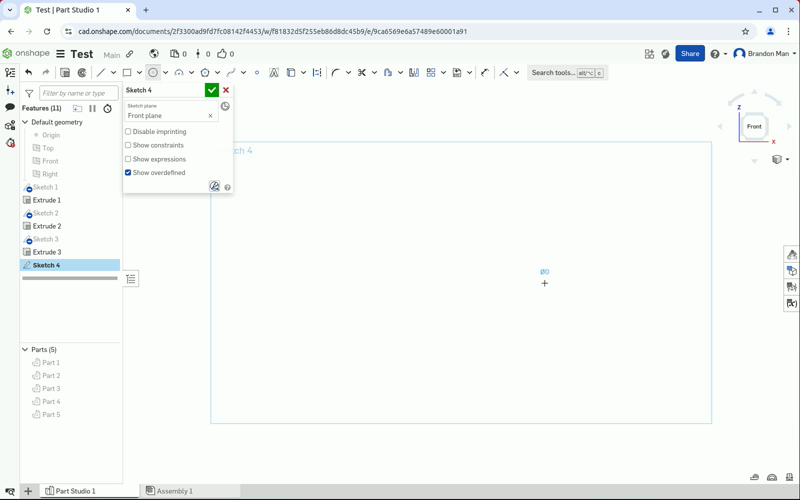
mouse_move(573, 282)
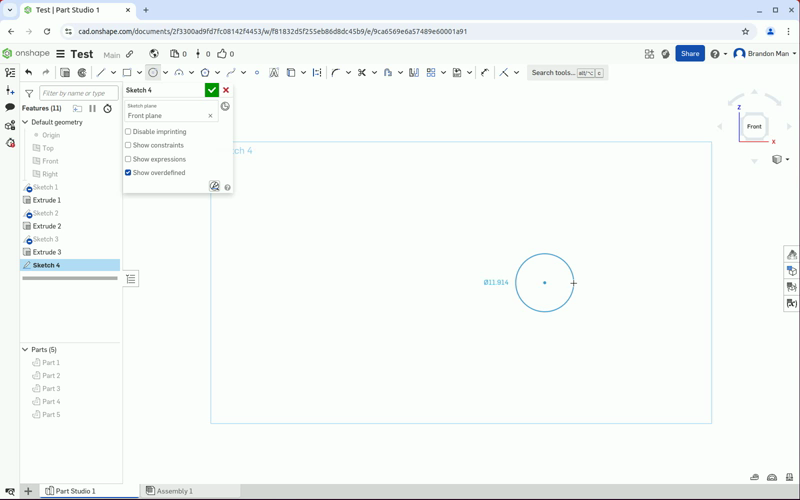
click(573, 282)
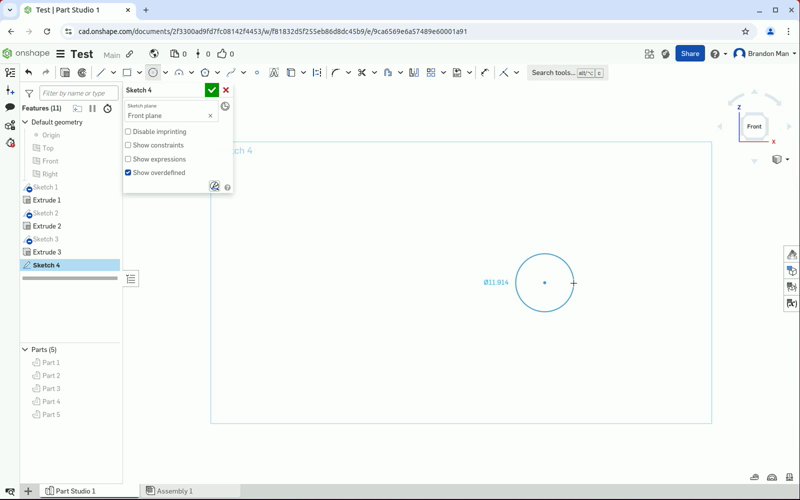
key(esc)
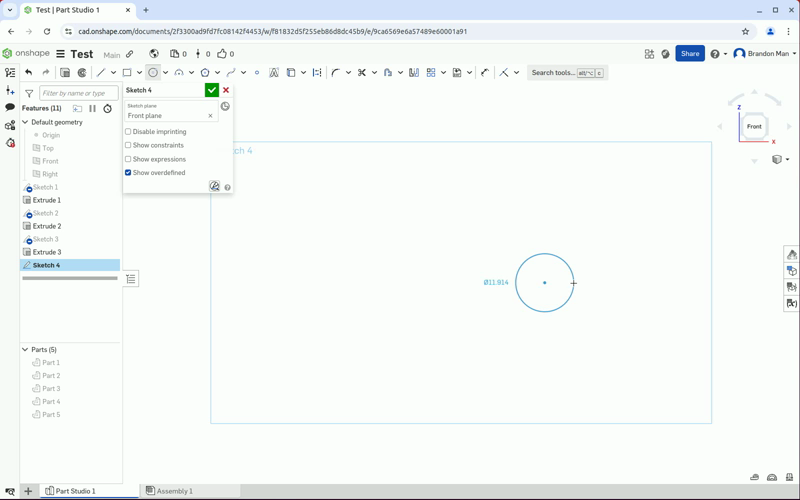
key(c)
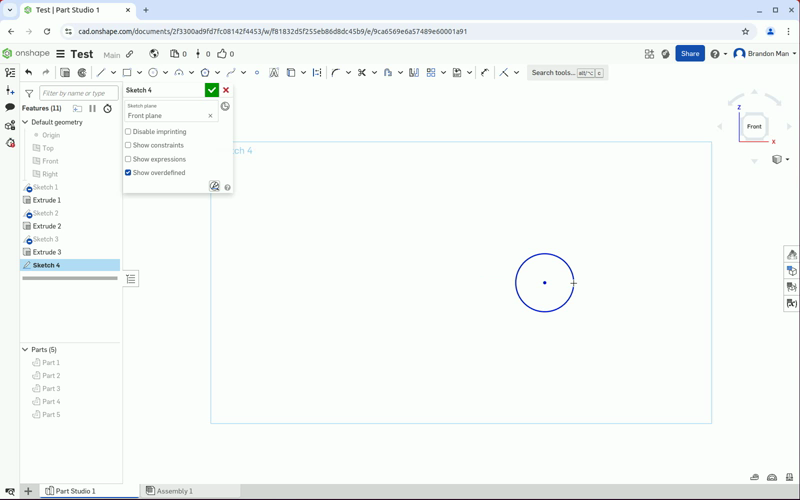
key_down(shift)
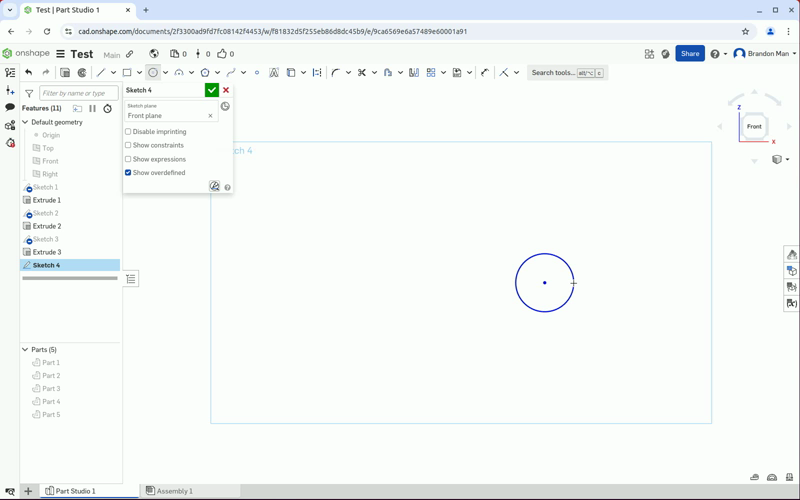
mouse_move(544, 282)
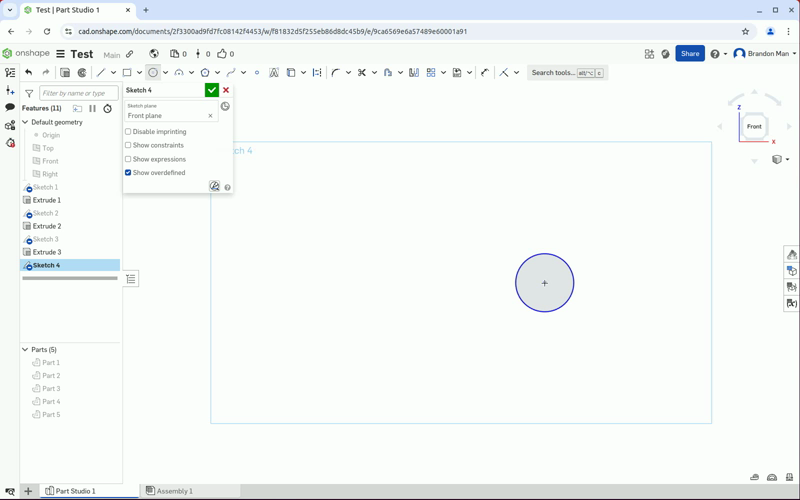
click(544, 282)
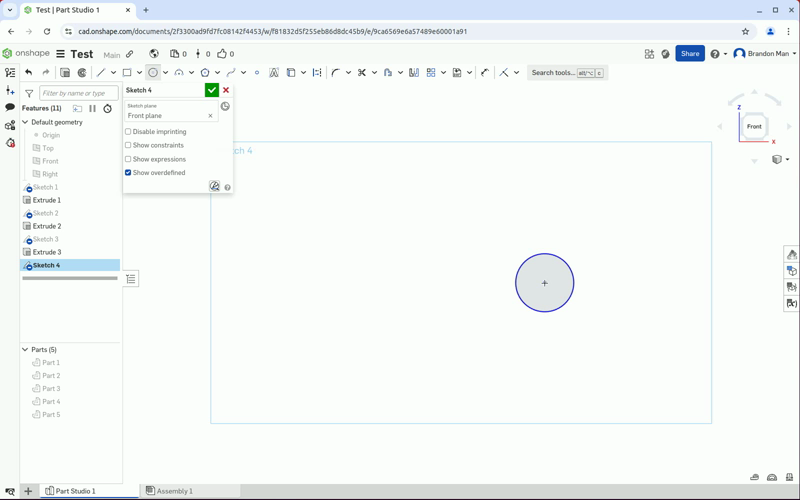
key_up(shift)
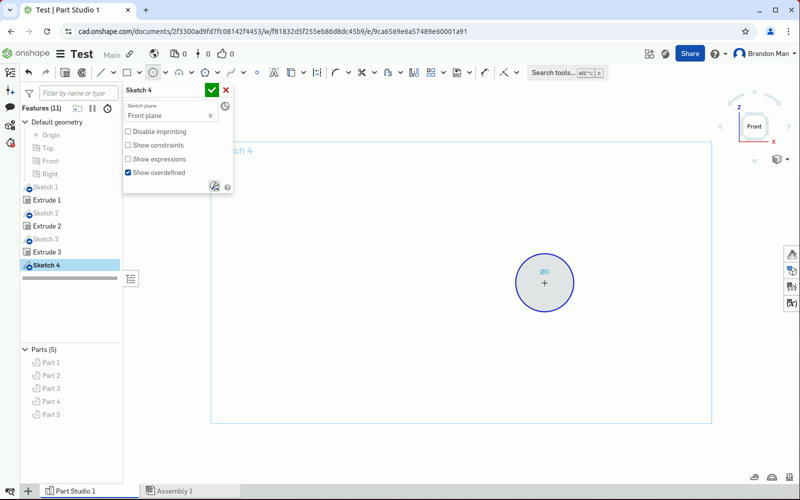
mouse_move(567, 282)
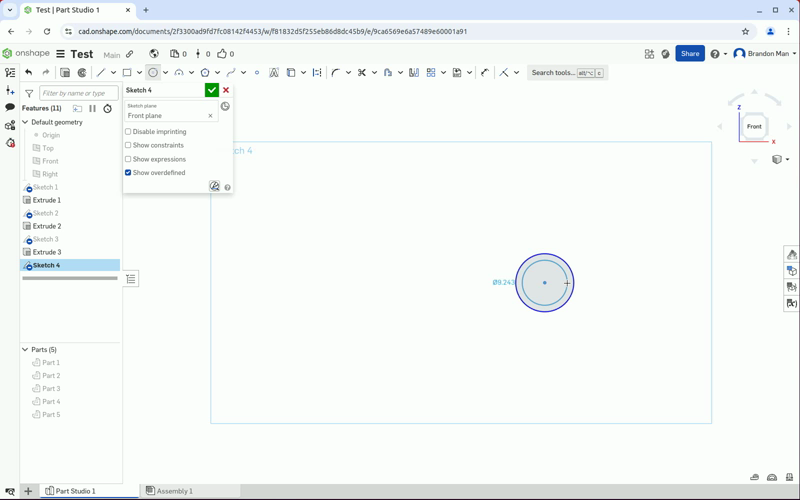
click(567, 282)
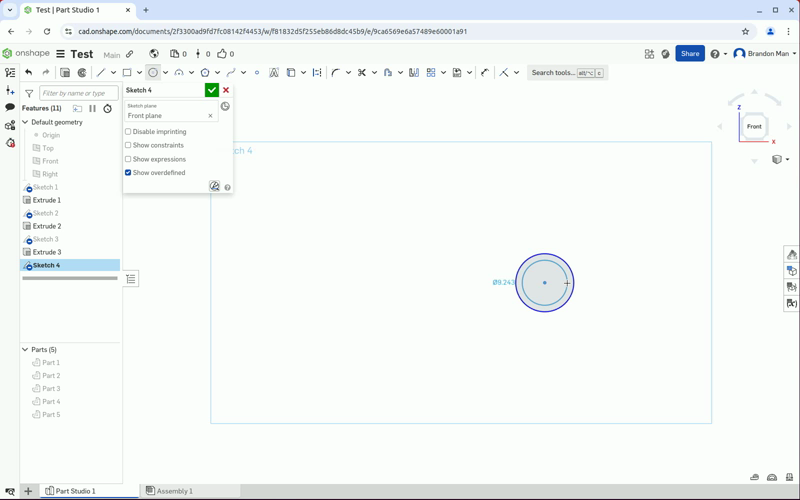
key(esc)
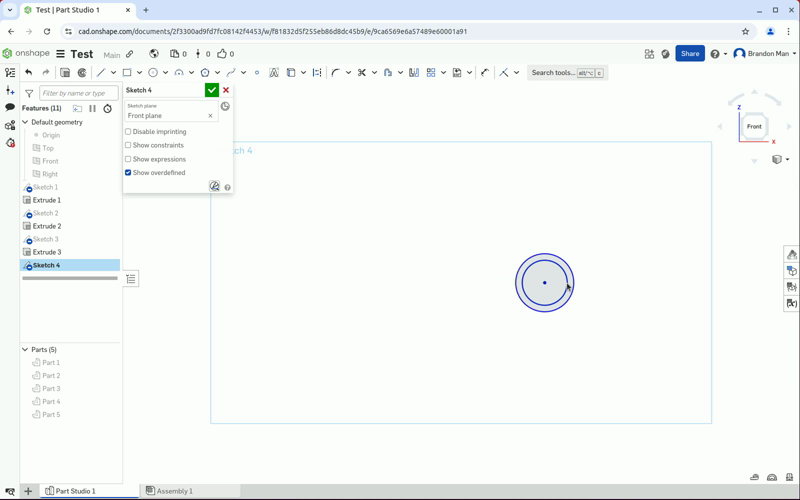
mouse_move(522, 298)
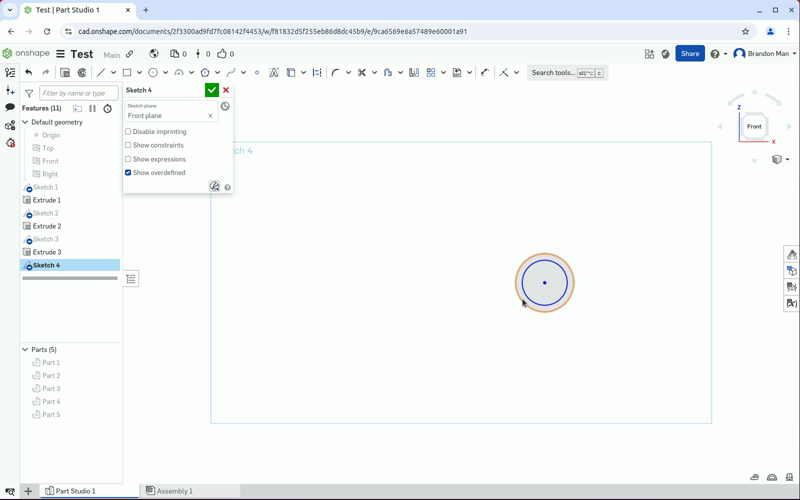
scroll(6)
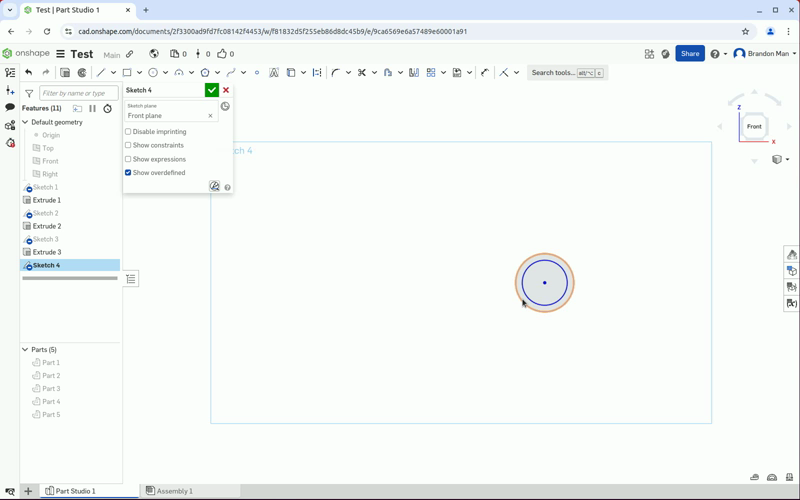
scroll(6)
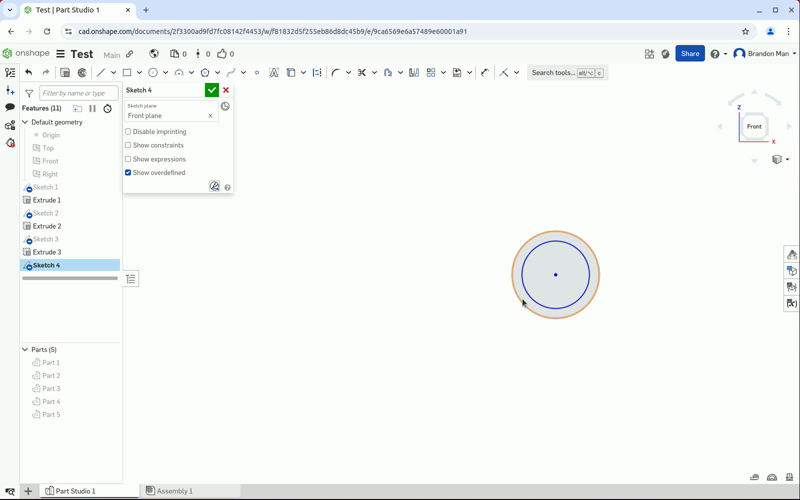
scroll(6)
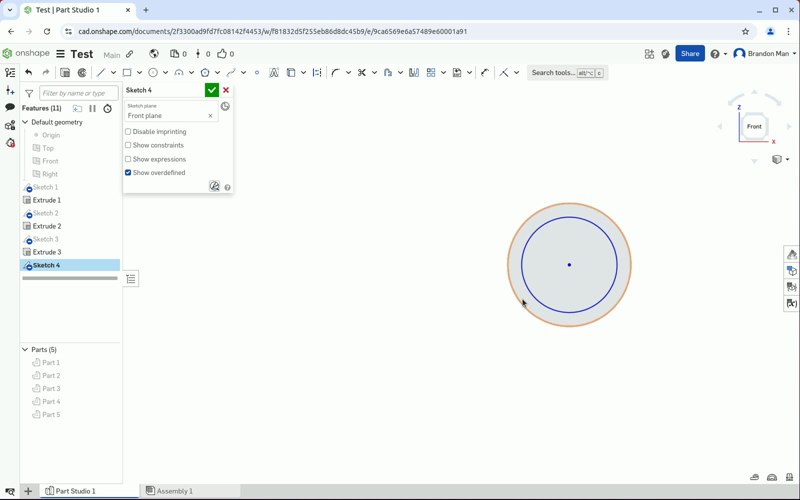
scroll(6)
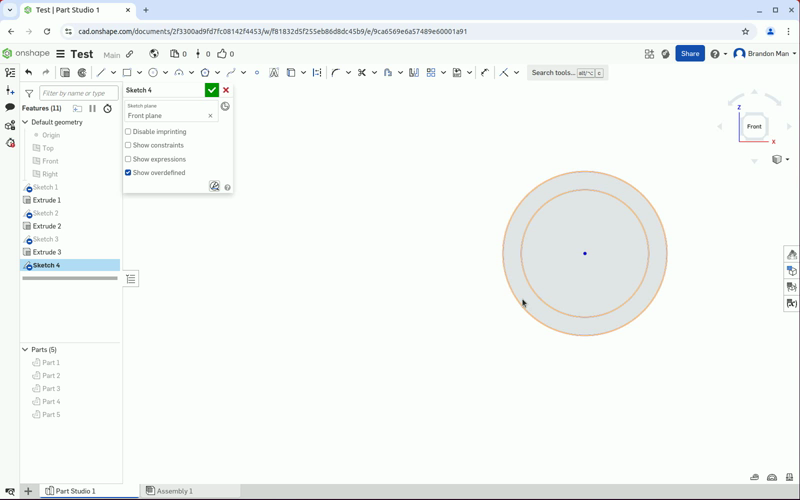
scroll(6)
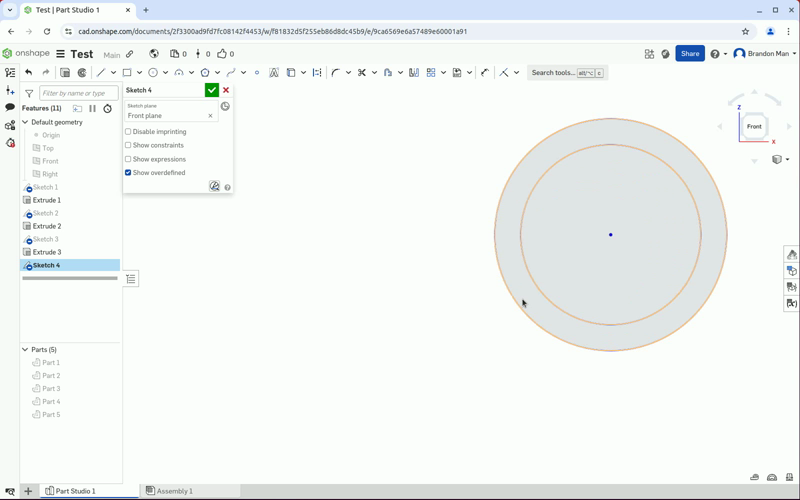
scroll(6)
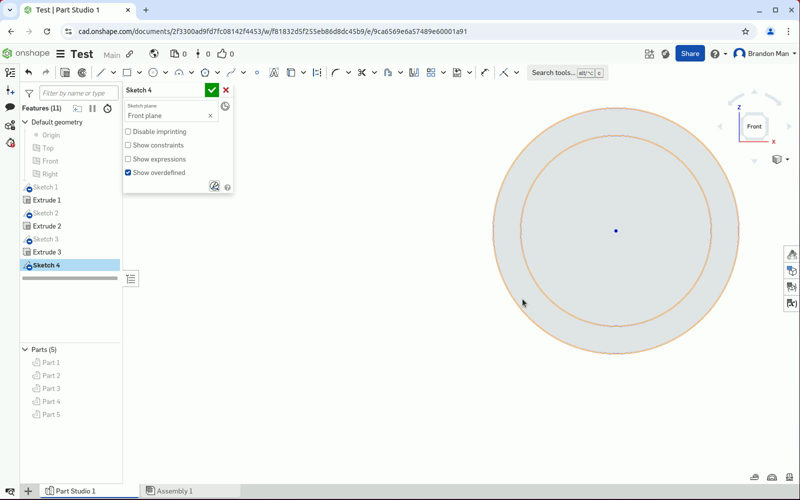
scroll(6)
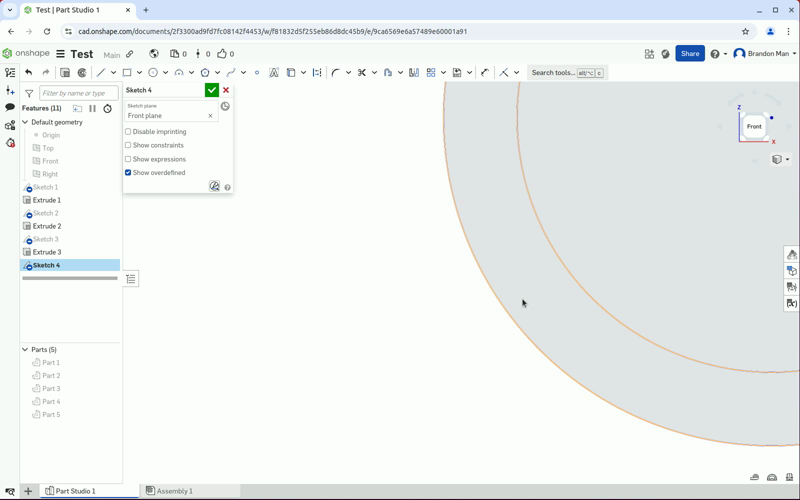
click(522, 298)
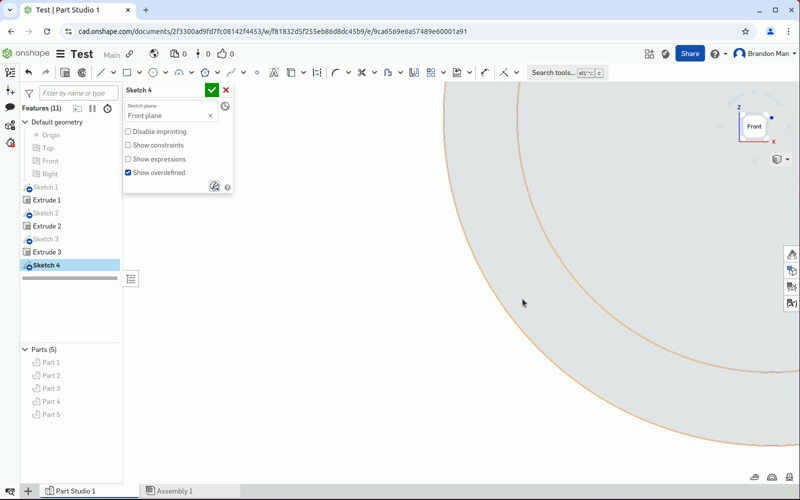
scroll(-6)
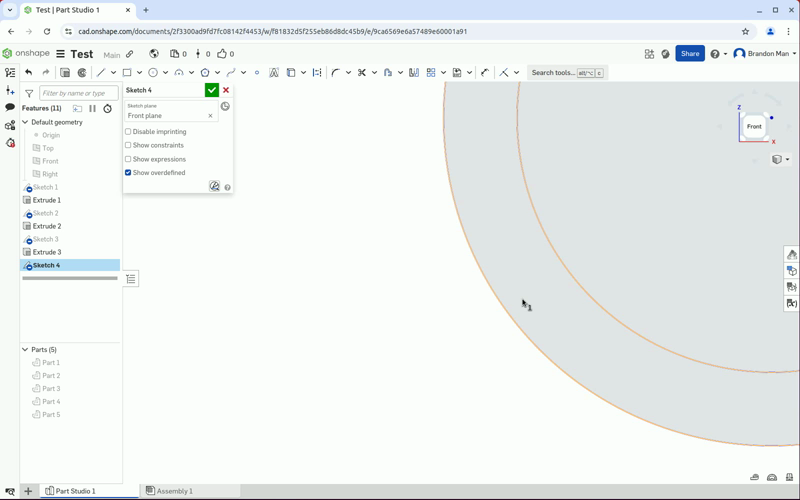
scroll(-6)
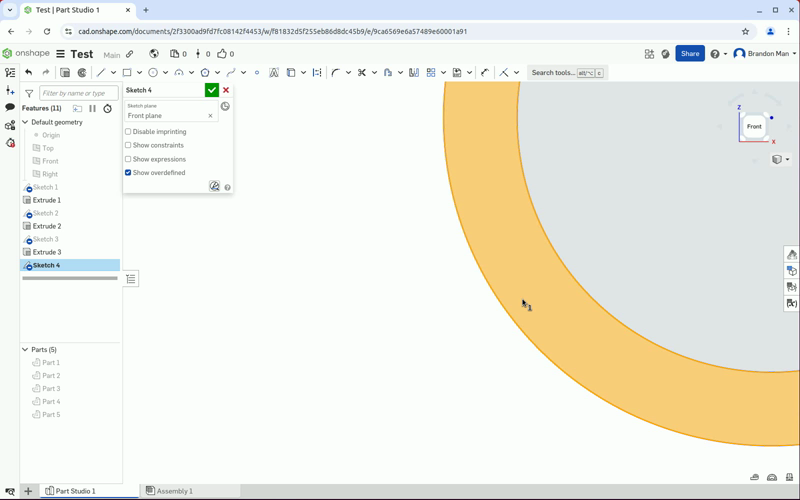
scroll(-6)
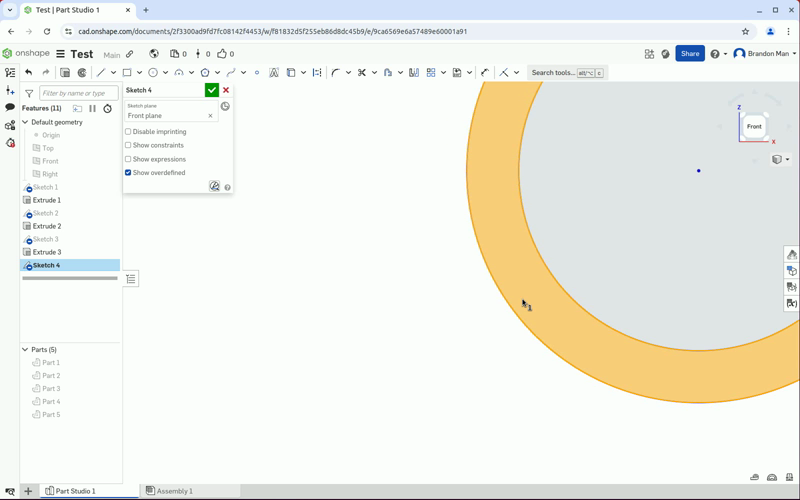
scroll(-6)
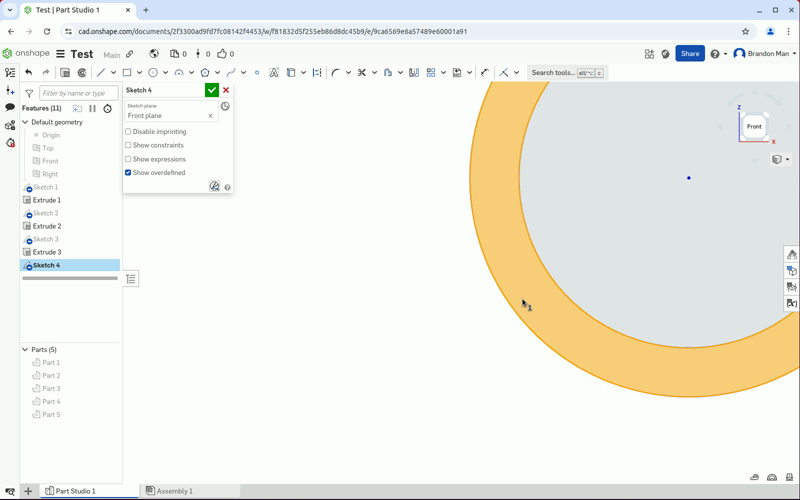
scroll(-6)
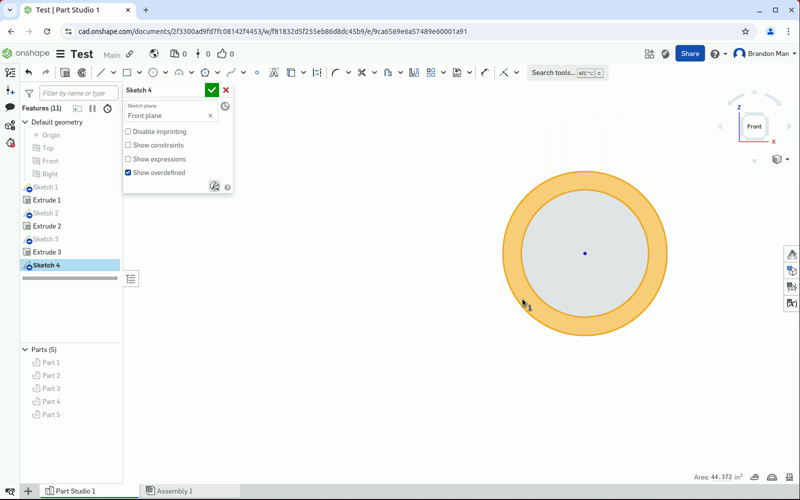
scroll(-6)
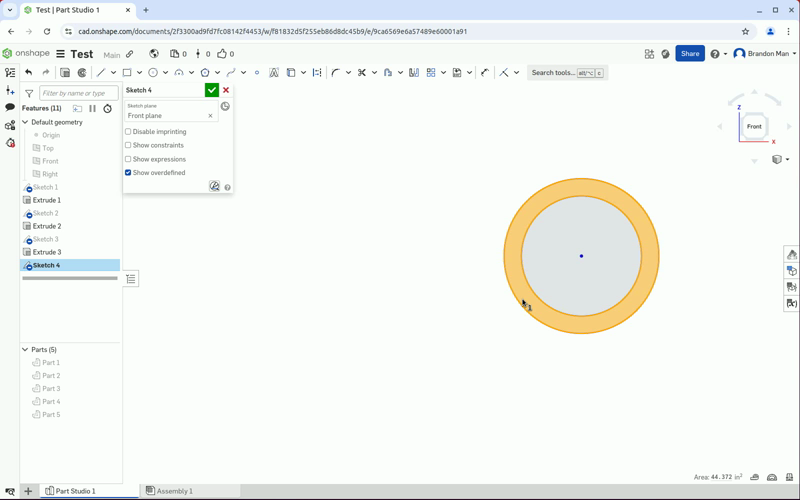
scroll(-6)
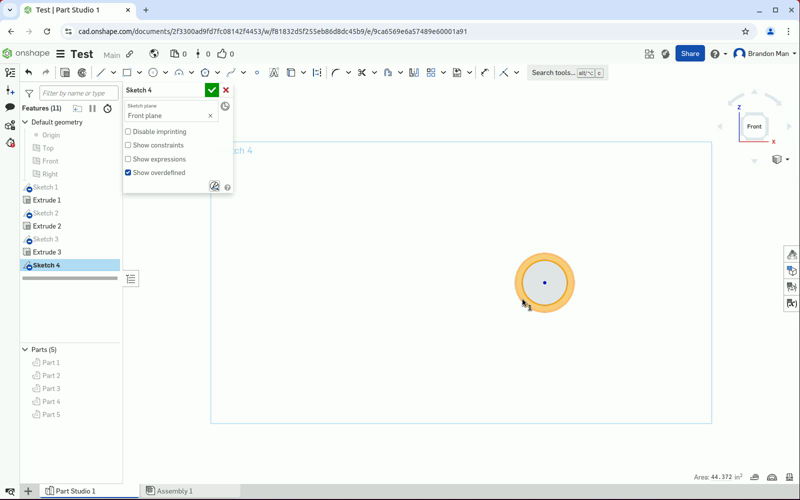
mouse_move(73, 352)
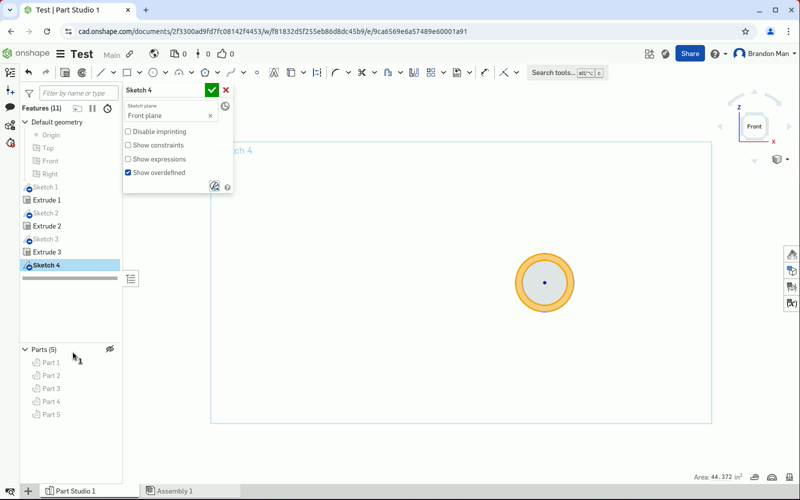
key(shift+y)
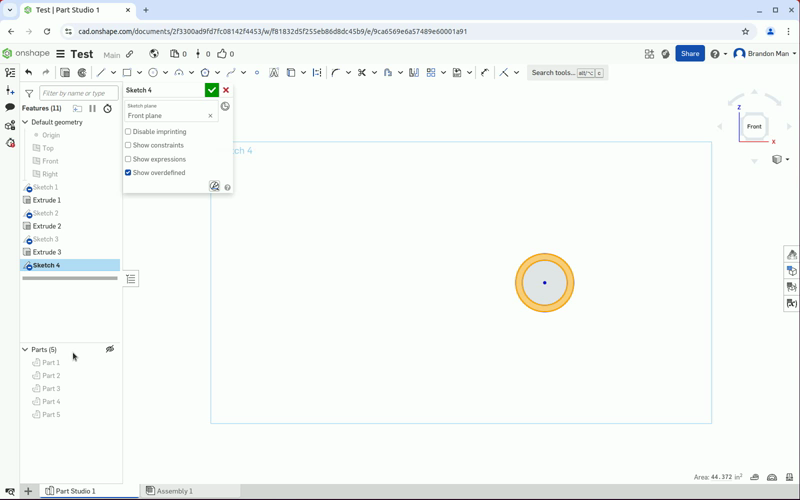
key(shift+e)
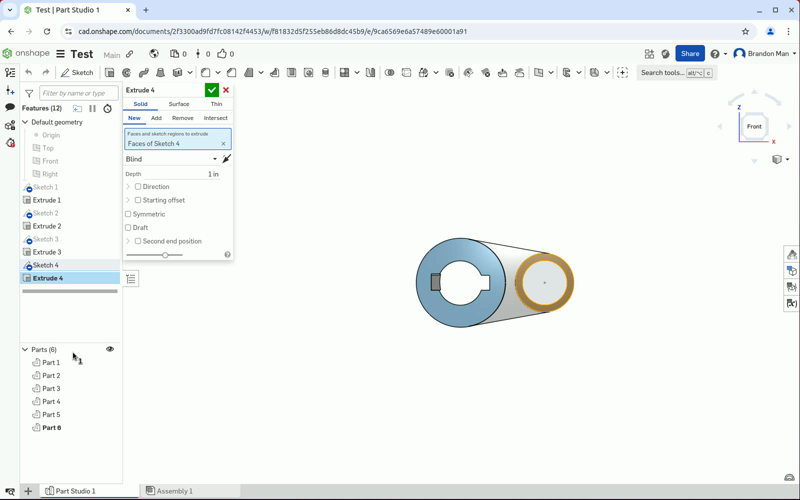
mouse_move(143, 106)
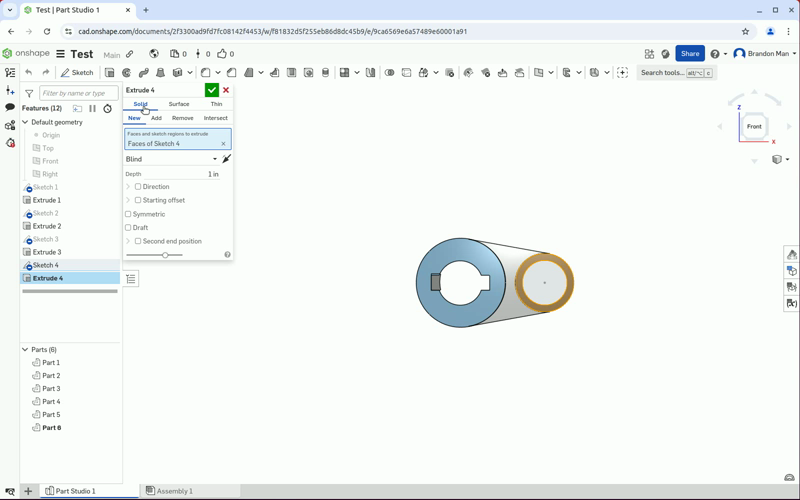
click(143, 106)
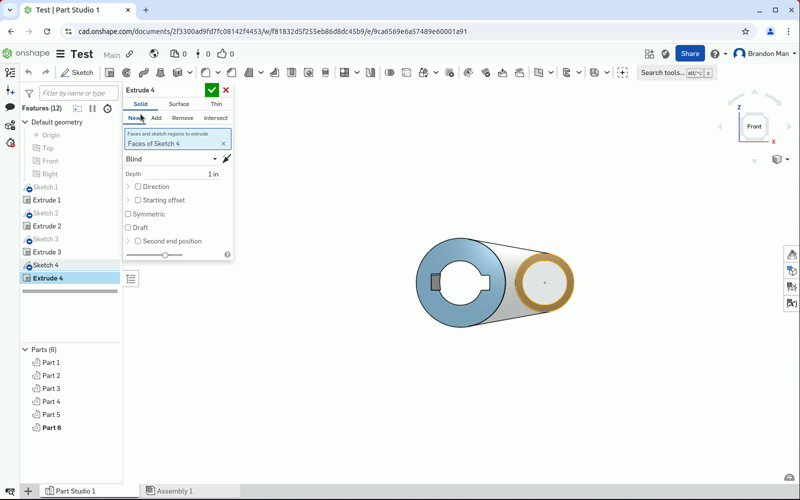
mouse_move(137, 120)
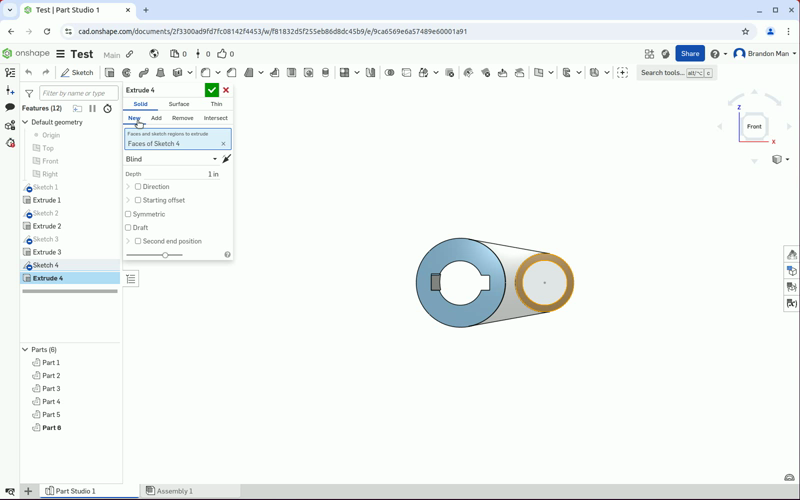
click(137, 120)
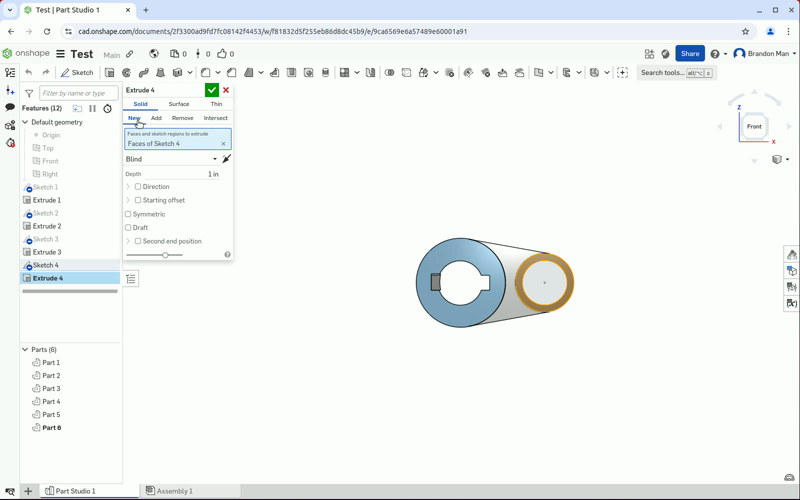
key(tab, 4)
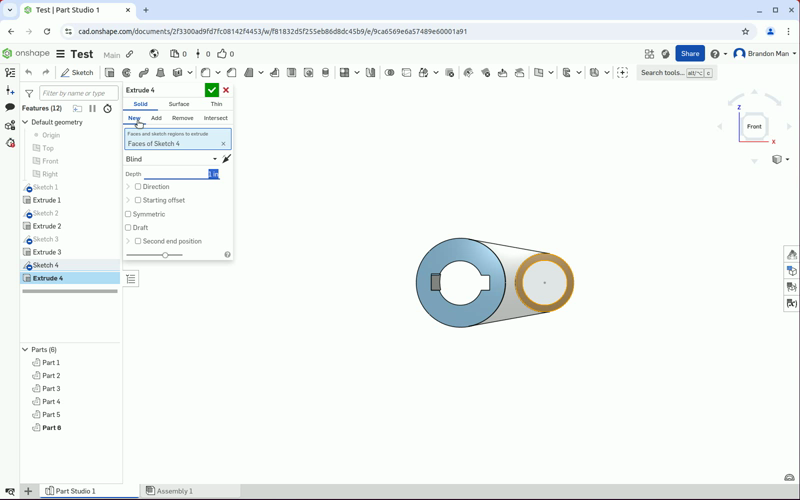
text(8.425)
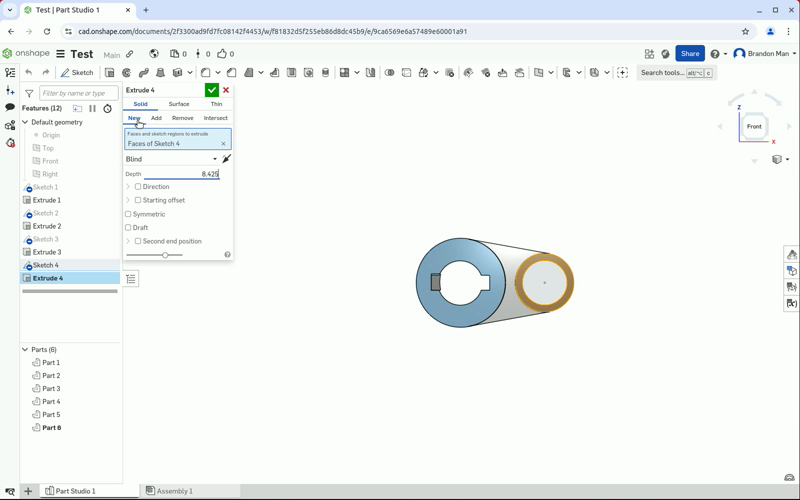
key(enter)
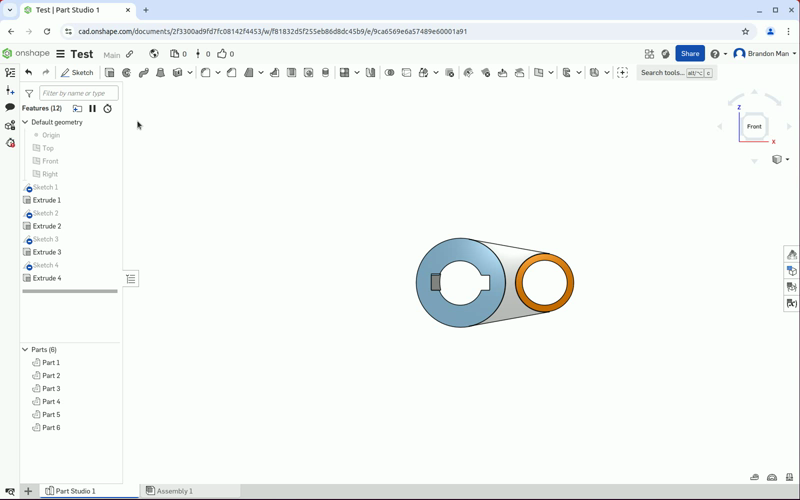
key(shift+h)
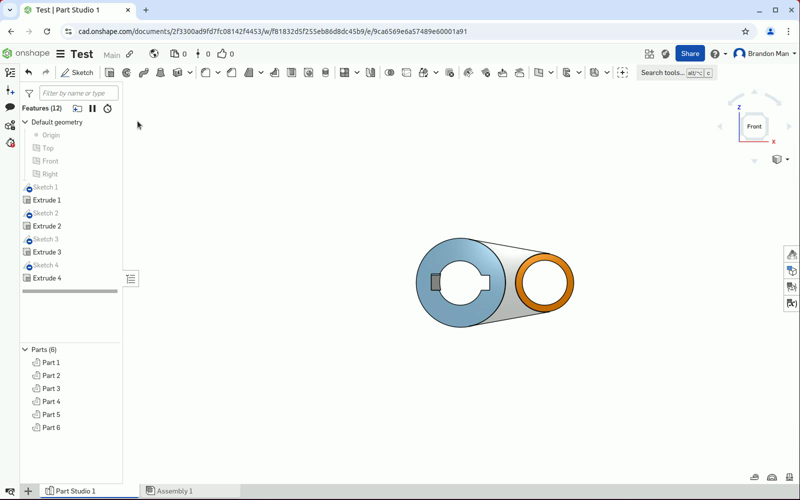
key(shift+h)
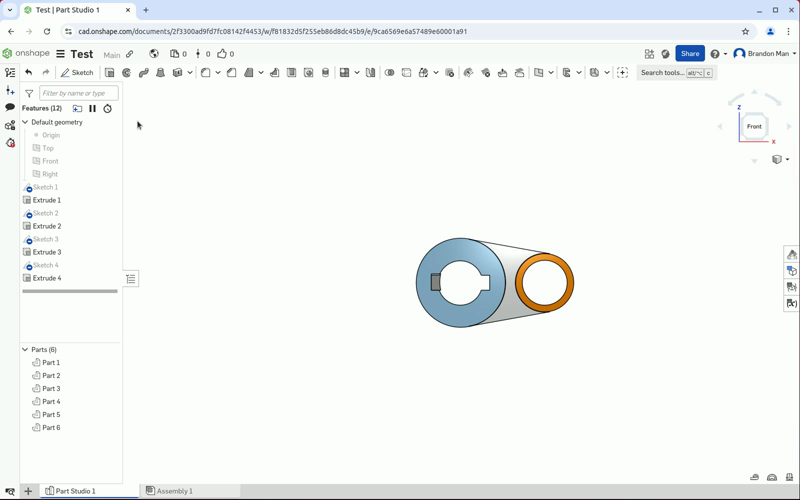
mouse_move(73, 189)
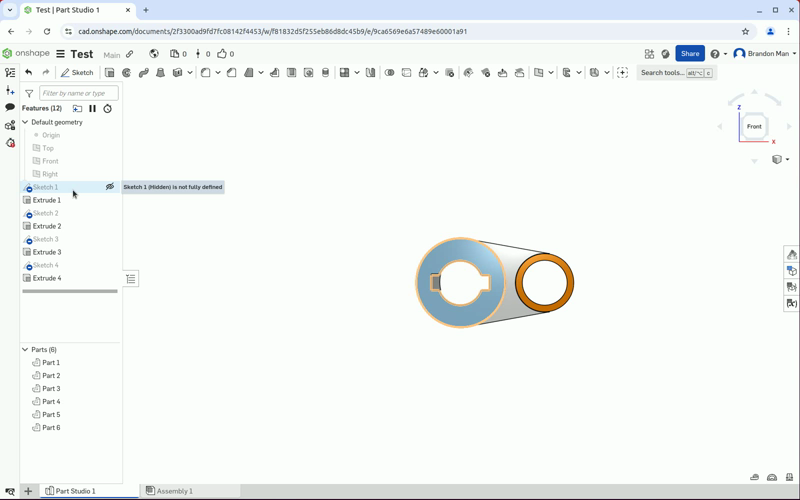
click(73, 189)
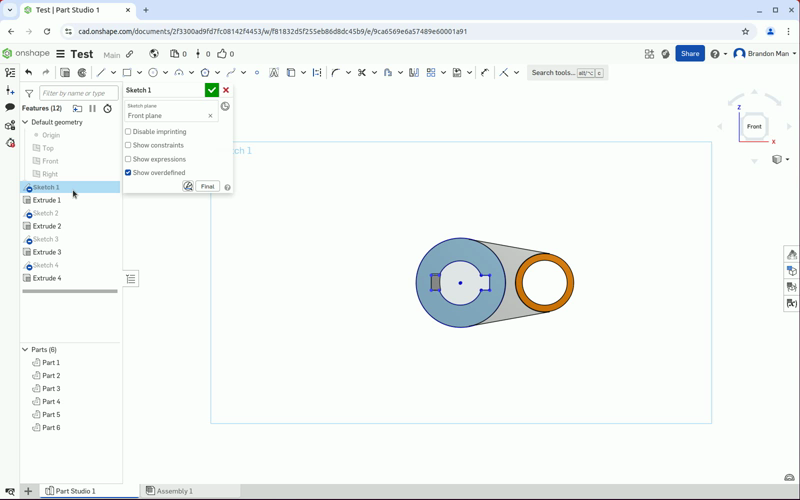
mouse_move(229, 92)
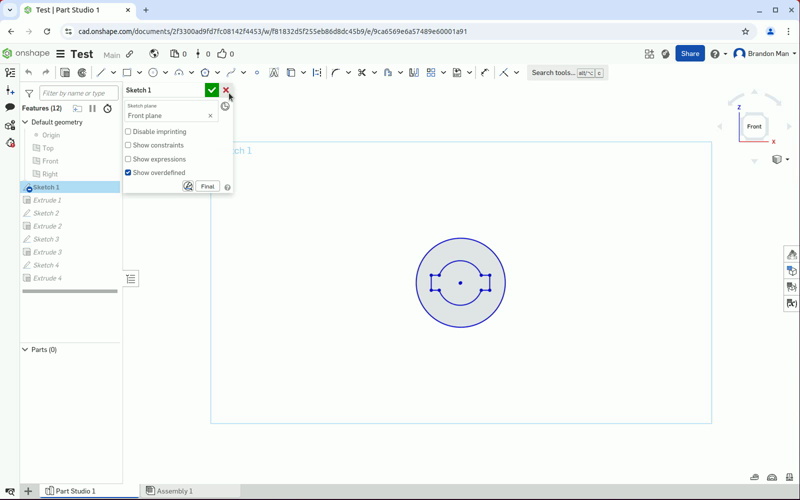
click(229, 92)
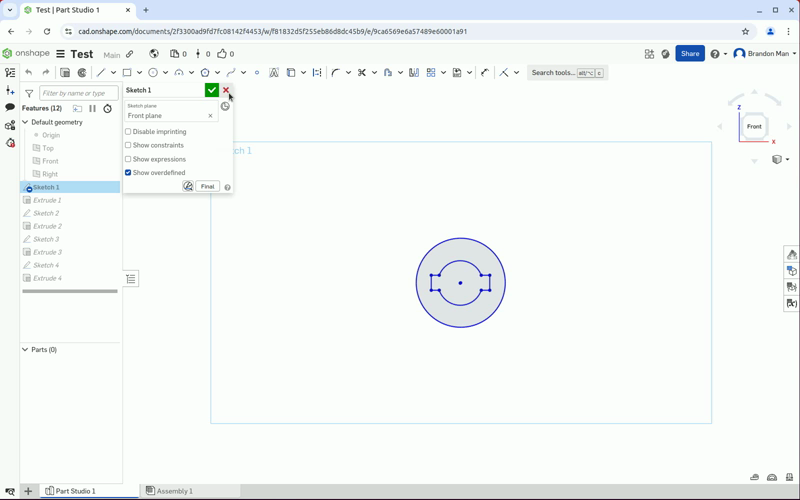
key(shift+s)
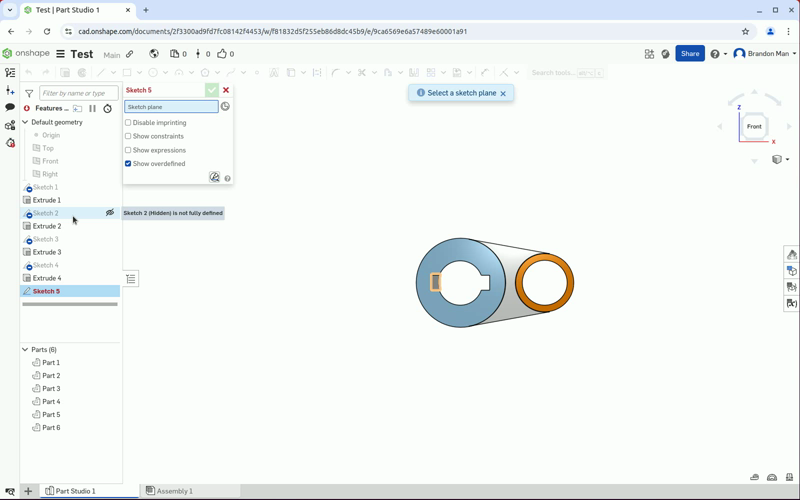
scroll(3)
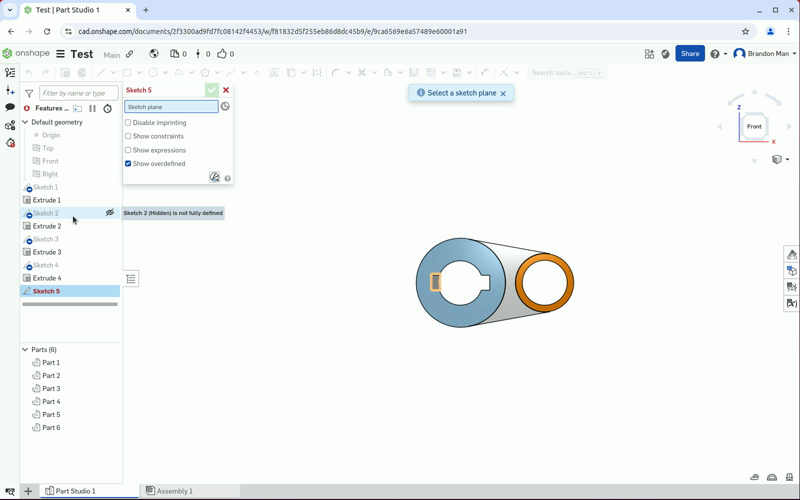
mouse_move(73, 163)
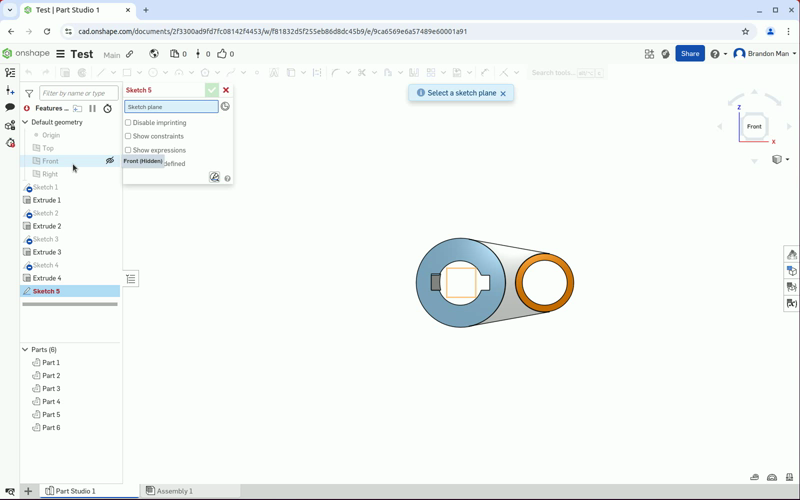
click(73, 163)
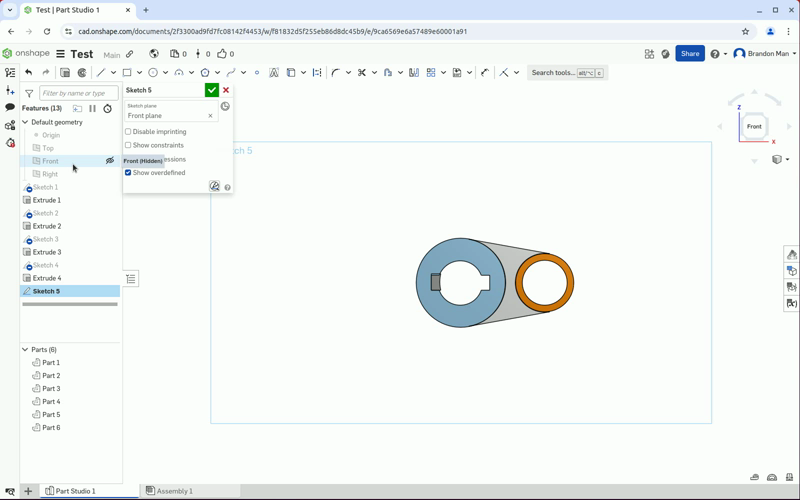
mouse_move(73, 352)
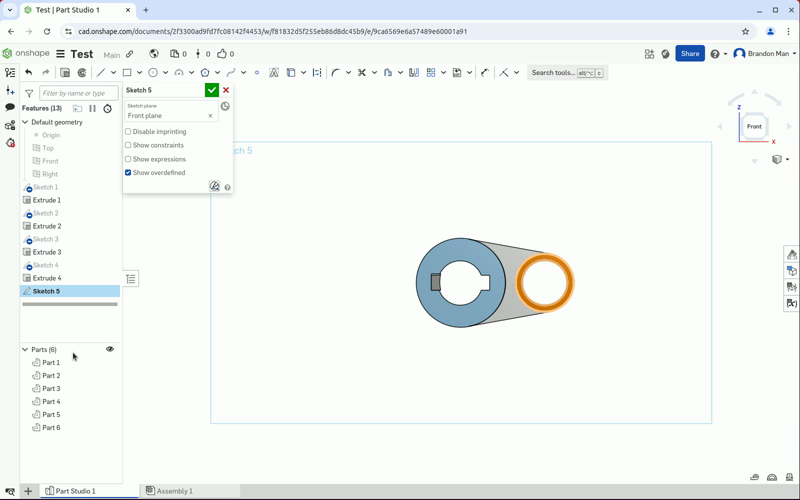
key(y)
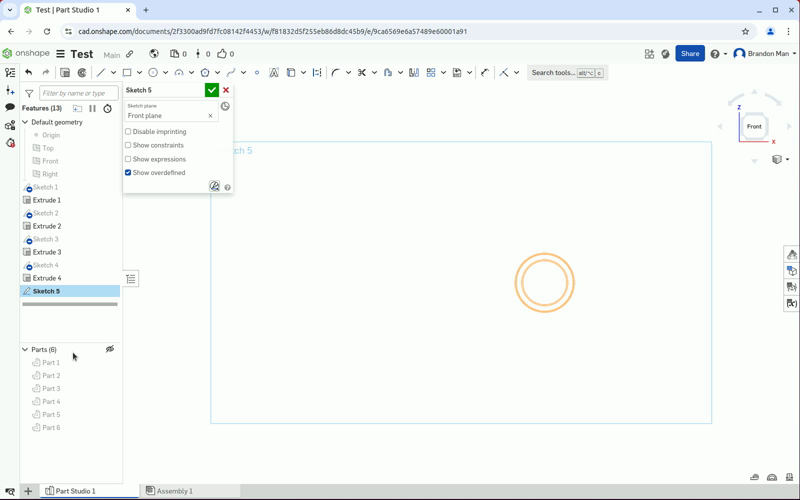
key(c)
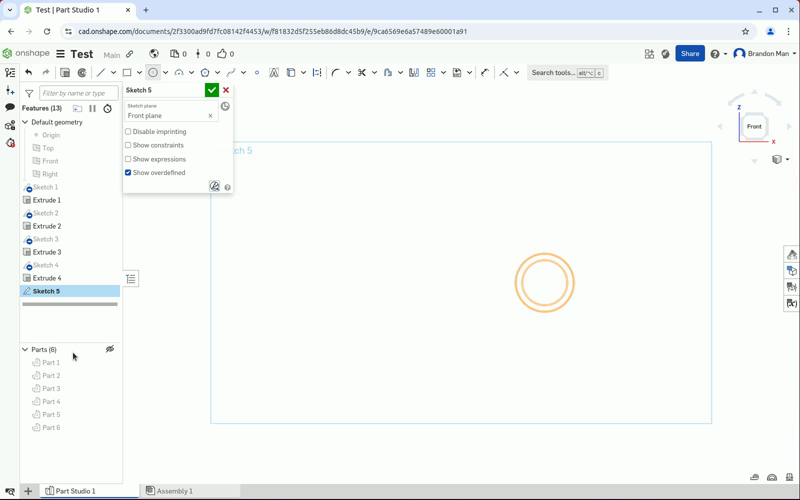
key_down(shift)
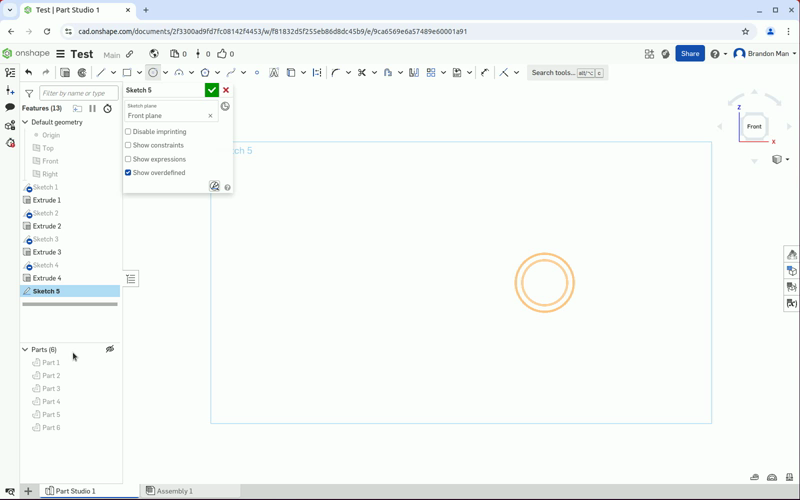
mouse_move(460, 282)
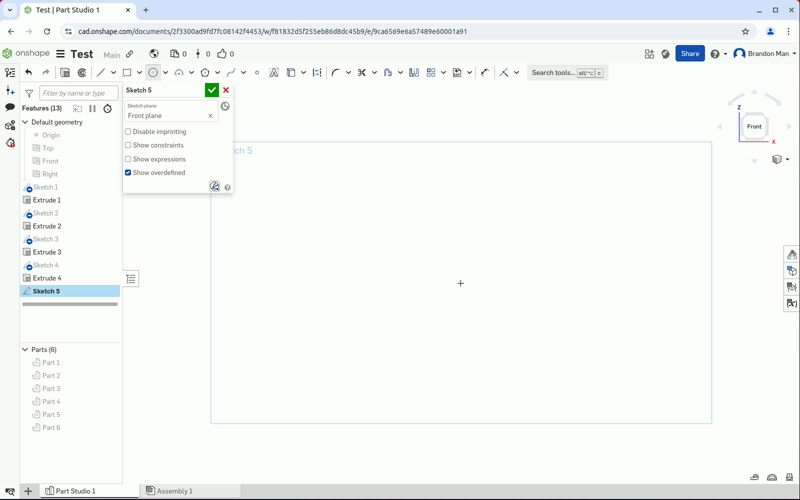
click(460, 282)
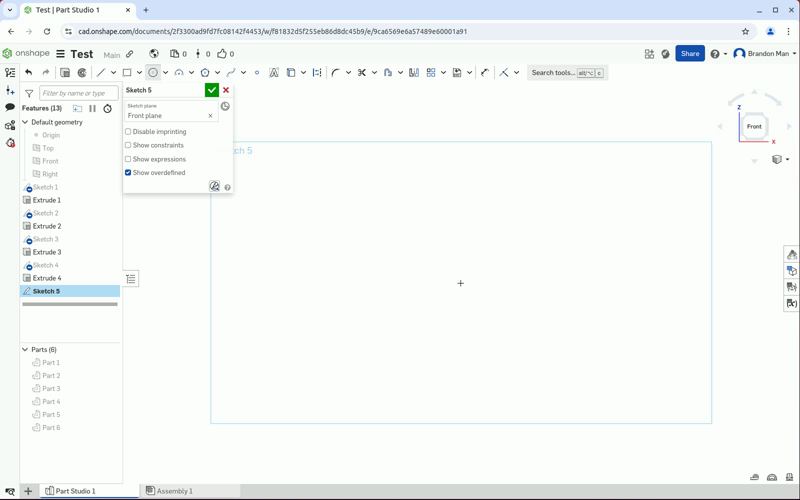
key_up(shift)
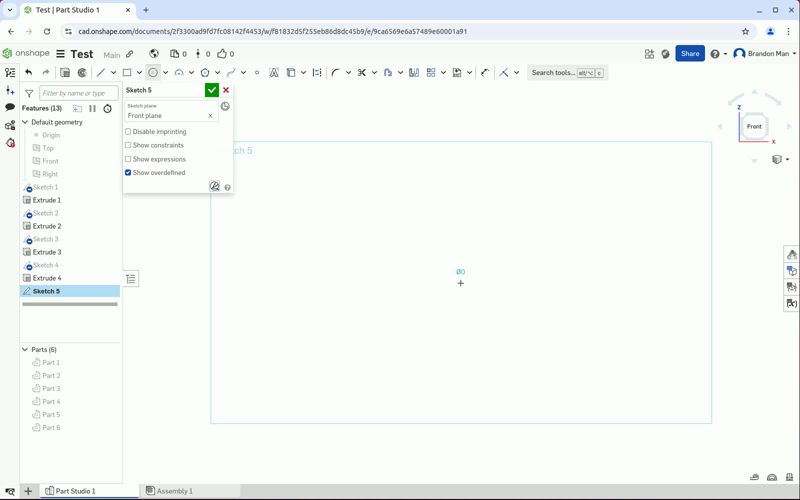
mouse_move(505, 282)
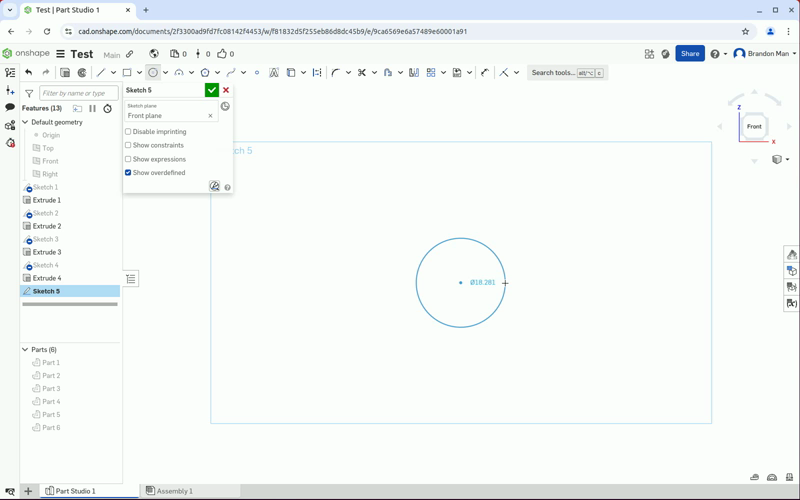
click(505, 282)
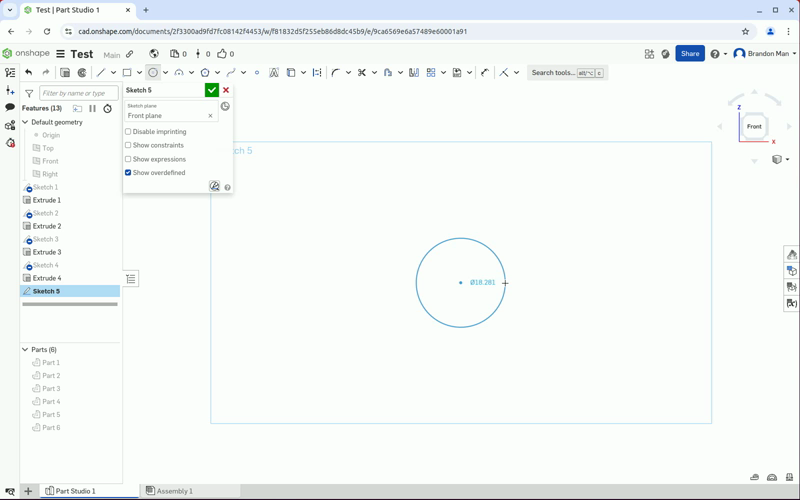
key(esc)
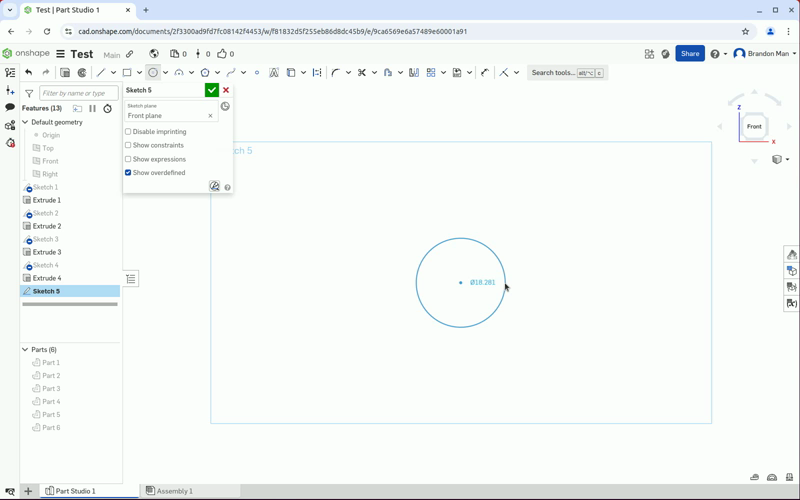
key(l)
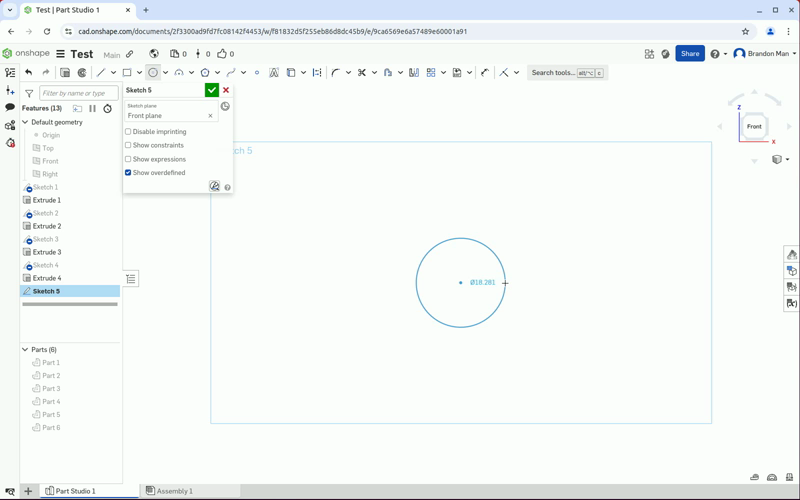
key_down(shift)
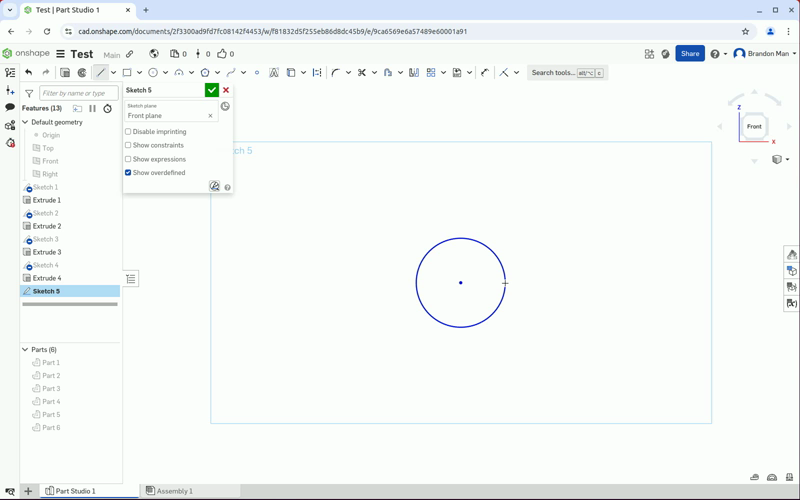
mouse_move(431, 290)
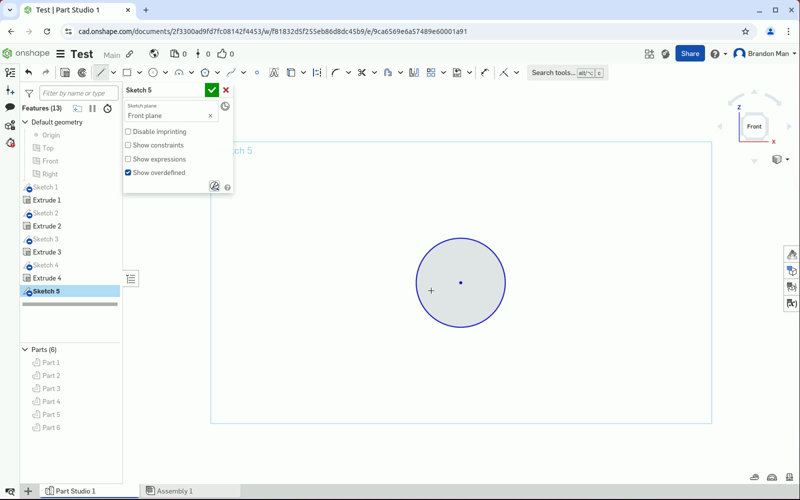
click(431, 290)
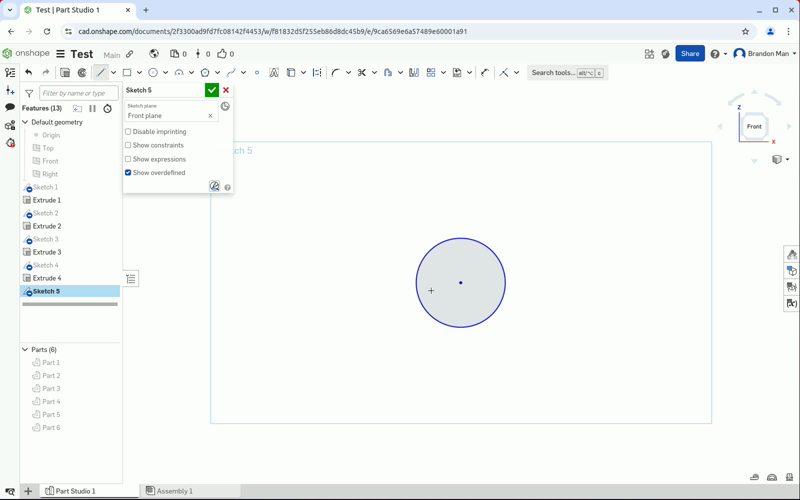
key_up(shift)
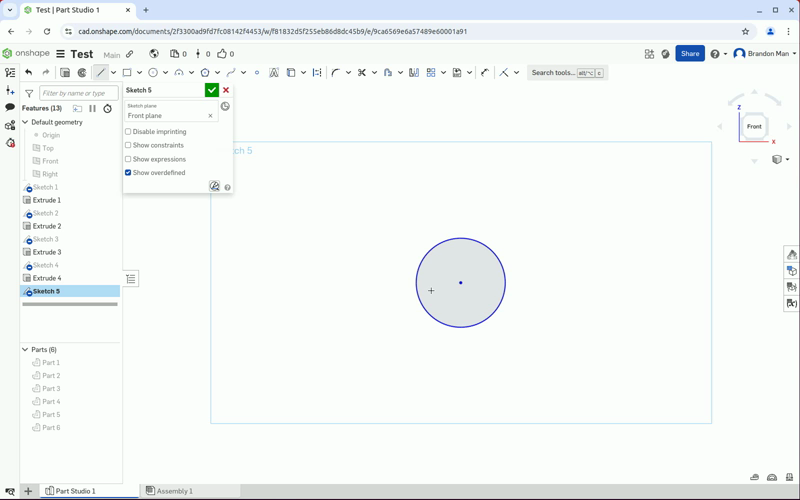
key_down(shift)
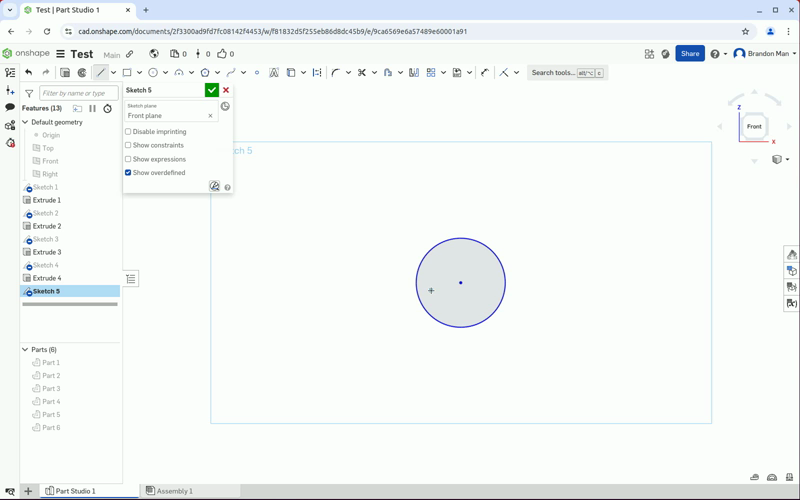
mouse_move(461, 290)
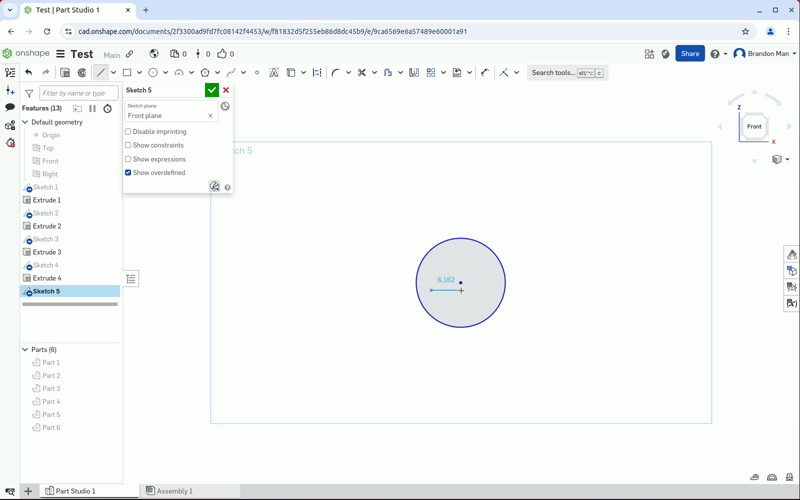
mouse_move(439, 290)
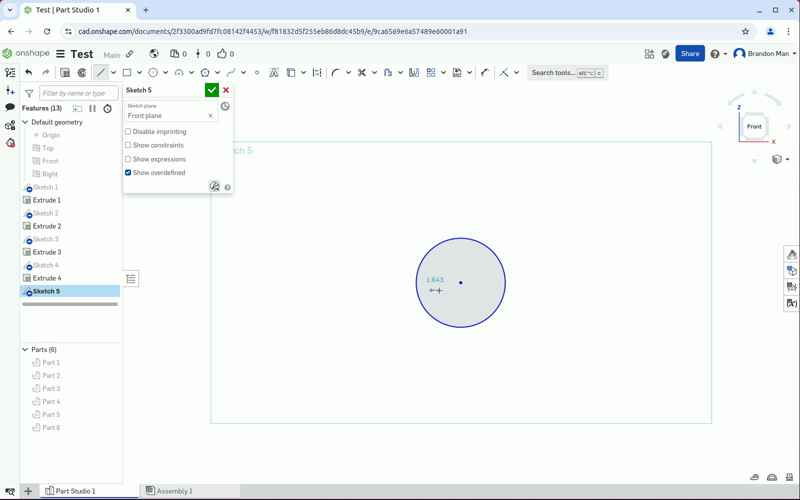
click(439, 290)
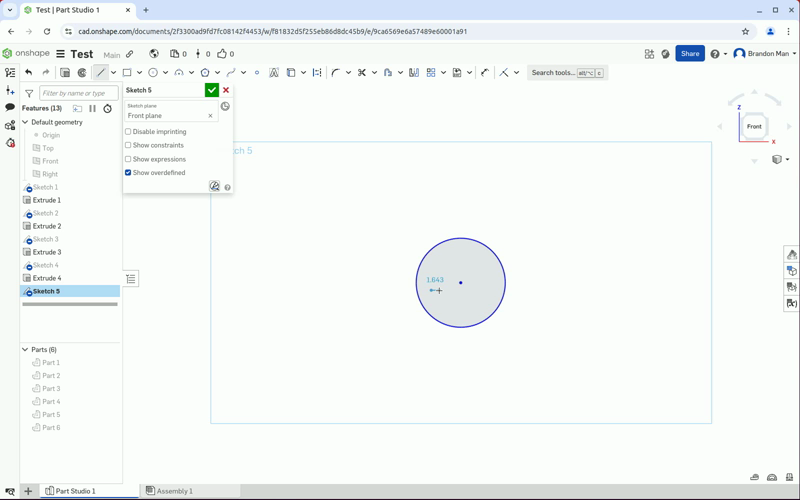
key_up(shift)
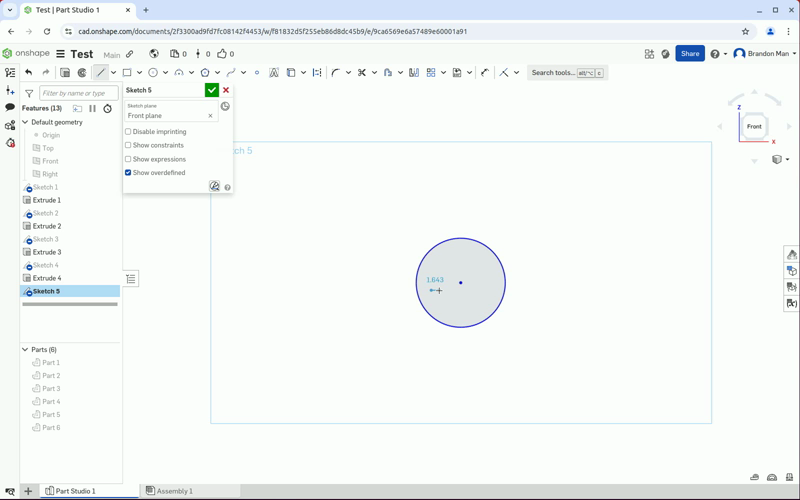
key(esc)
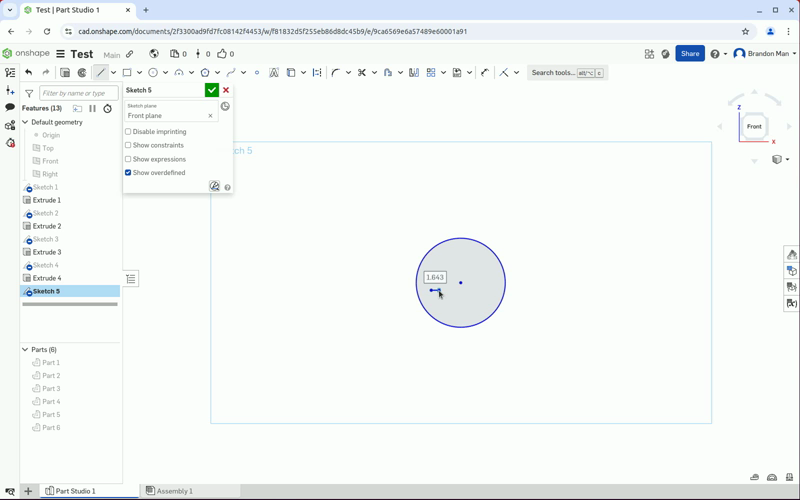
key(a)
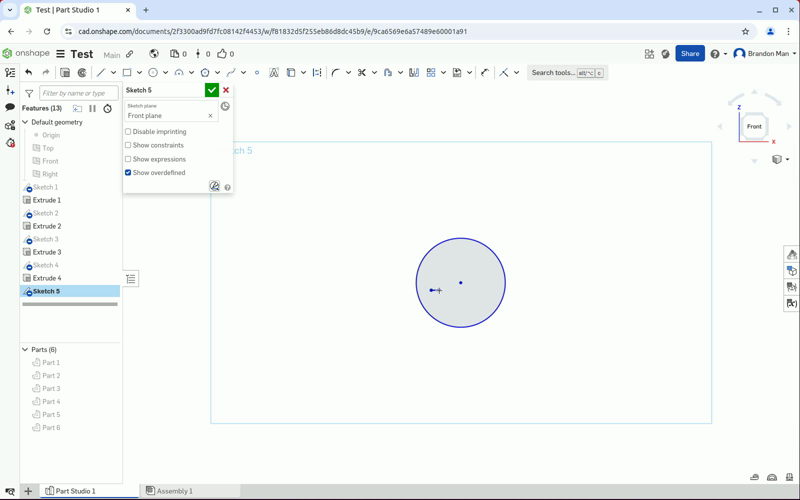
mouse_move(439, 290)
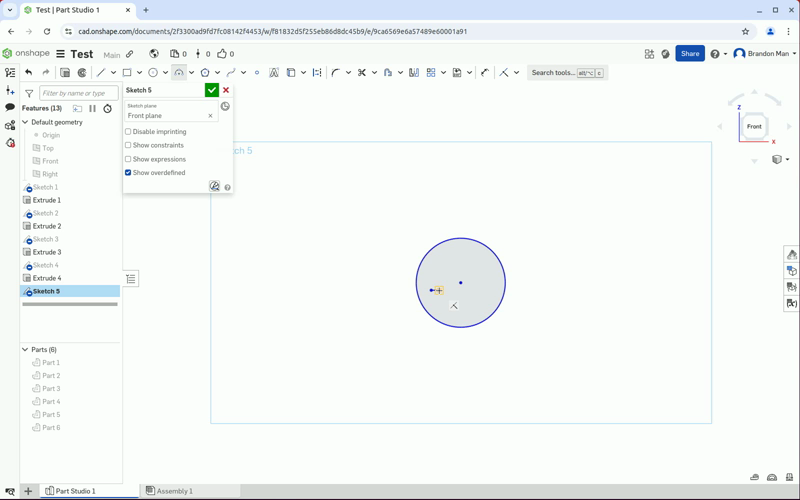
click(439, 290)
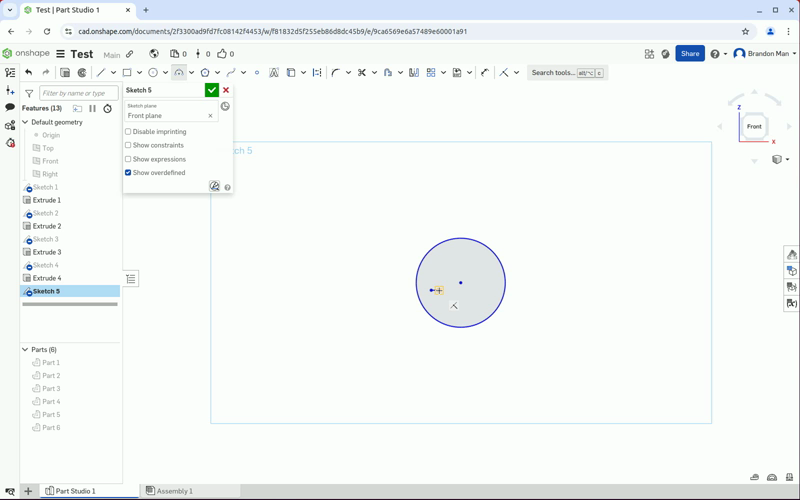
key_down(shift)
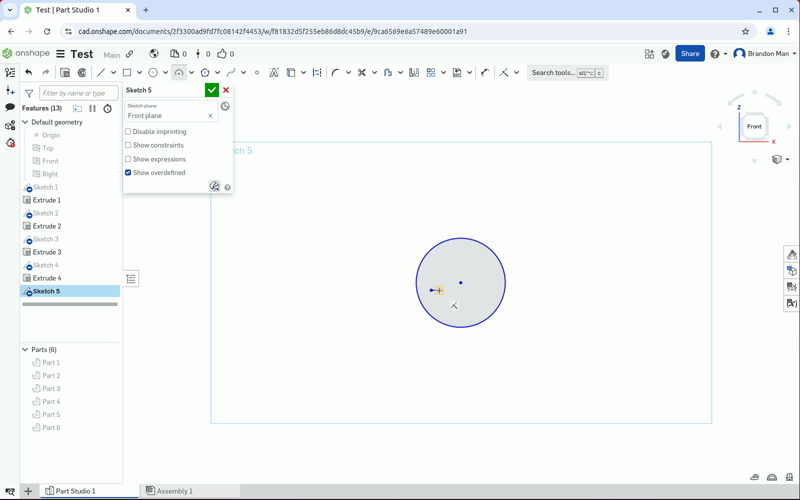
mouse_move(481, 290)
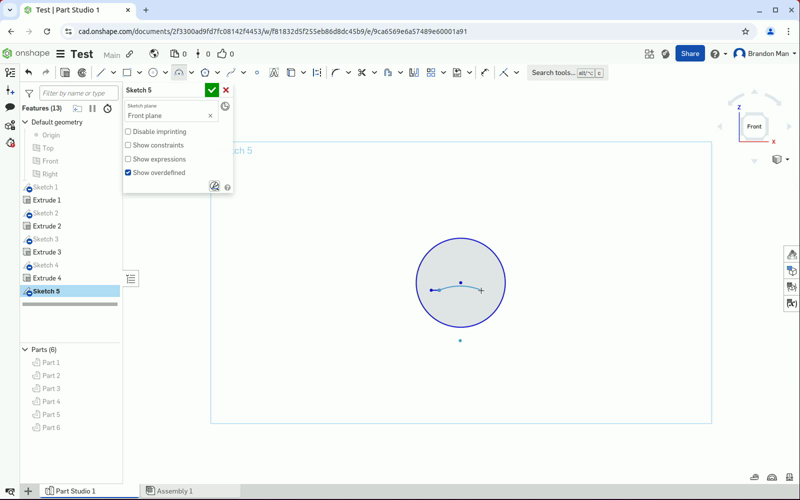
click(481, 290)
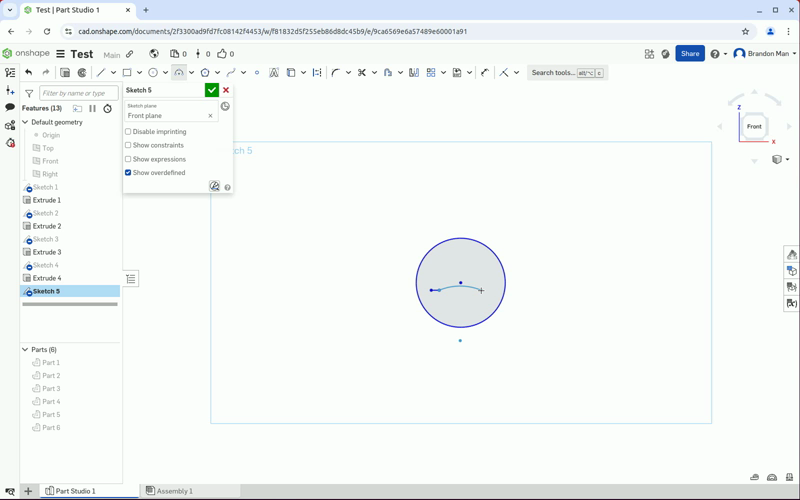
mouse_move(460, 305)
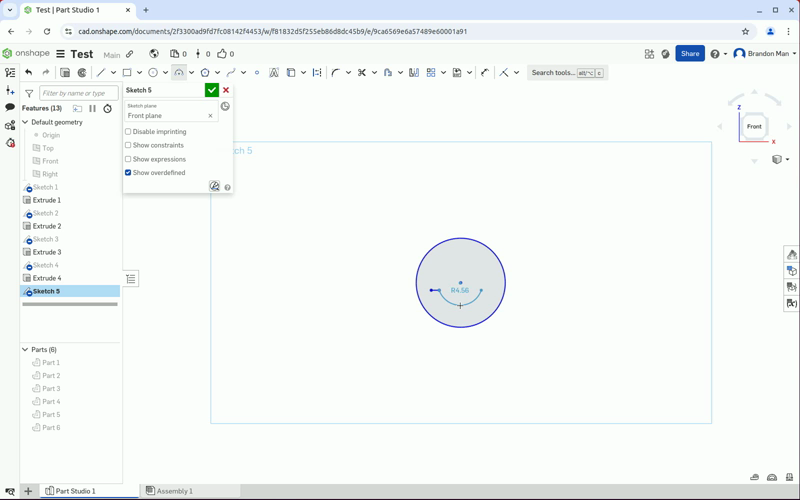
click(460, 305)
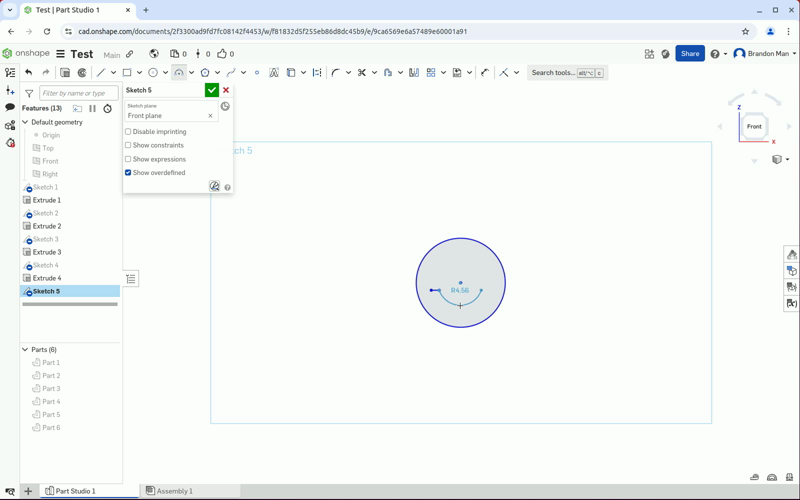
key_up(shift)
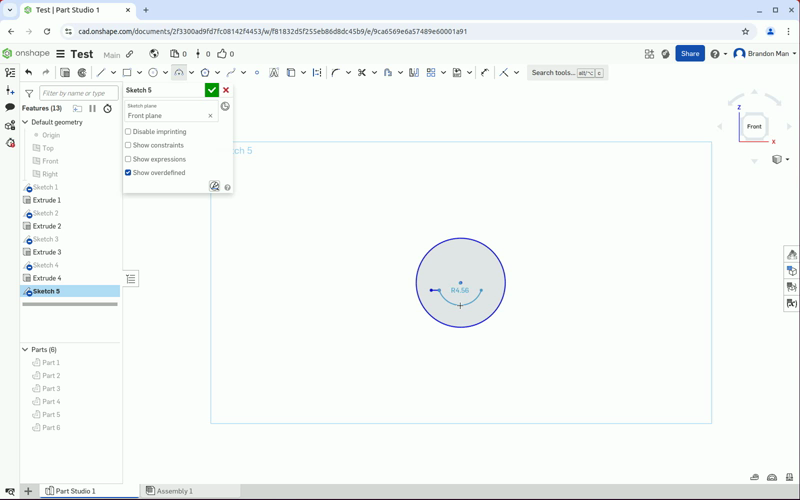
key(esc)
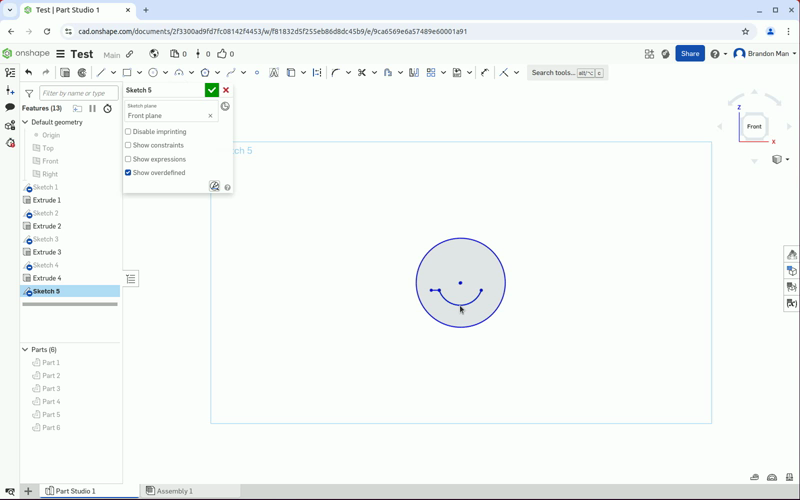
key(l)
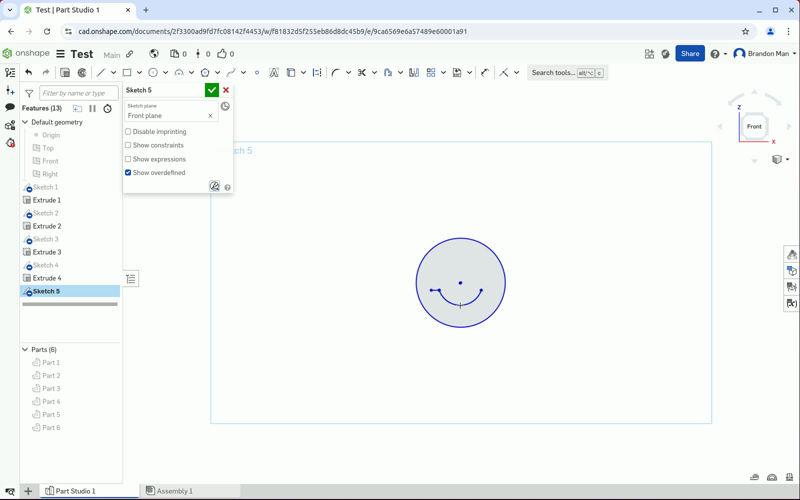
mouse_move(481, 290)
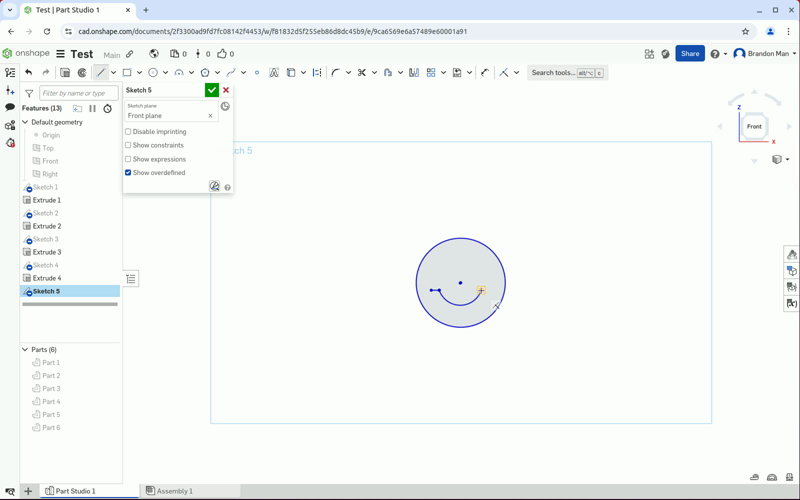
click(481, 290)
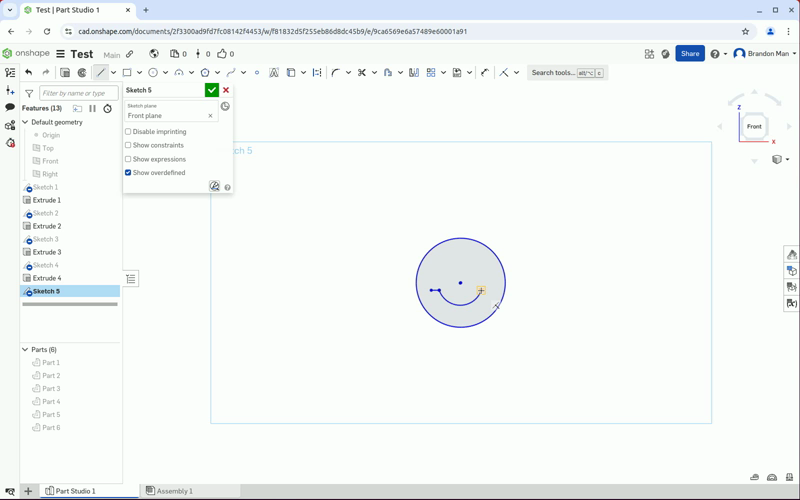
key_down(shift)
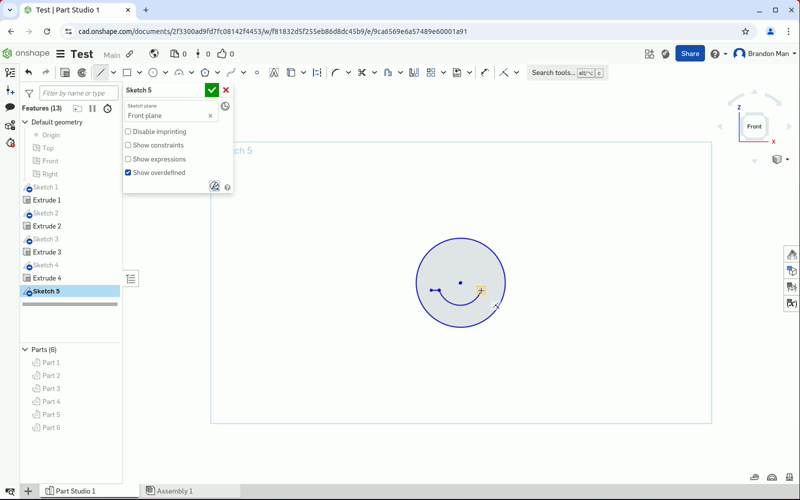
mouse_move(511, 290)
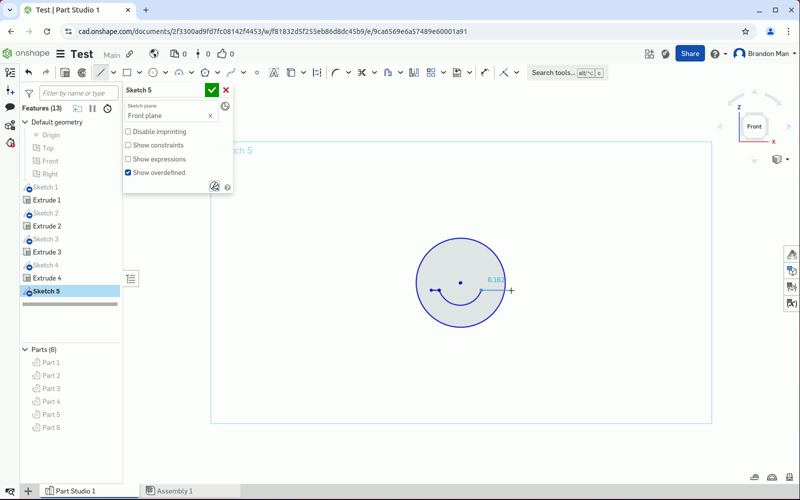
mouse_move(489, 290)
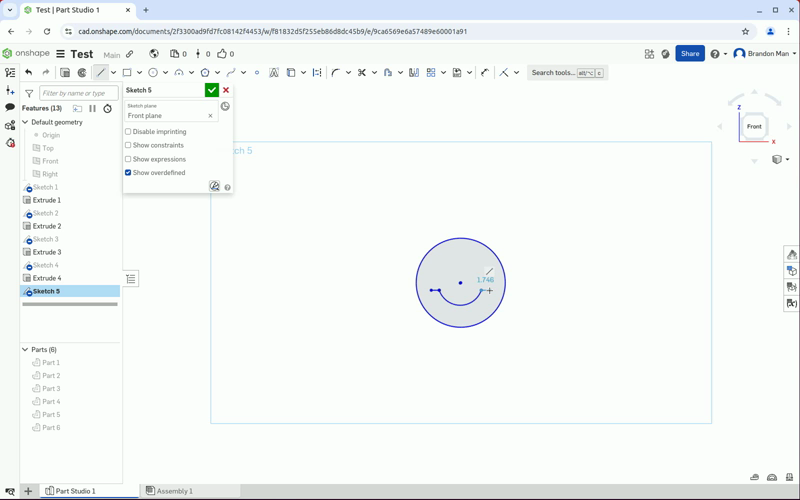
click(489, 290)
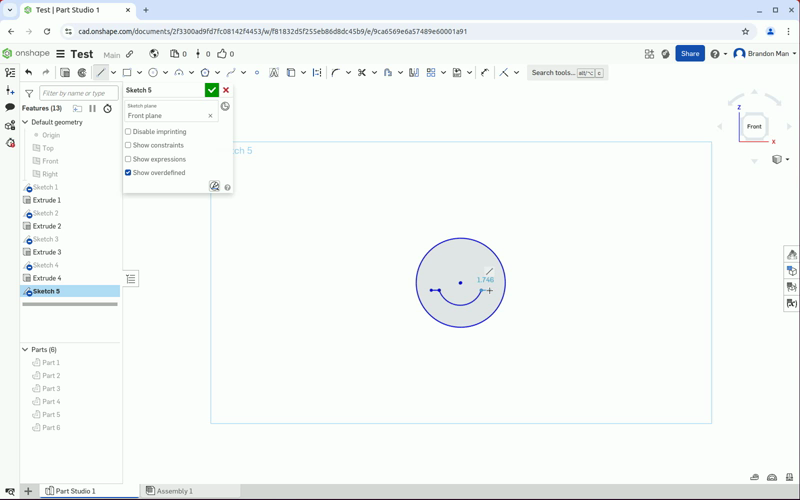
key_up(shift)
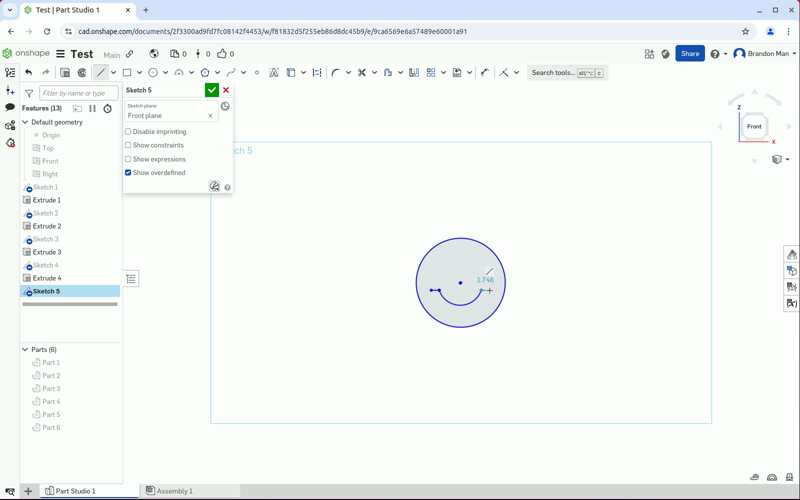
key_down(shift)
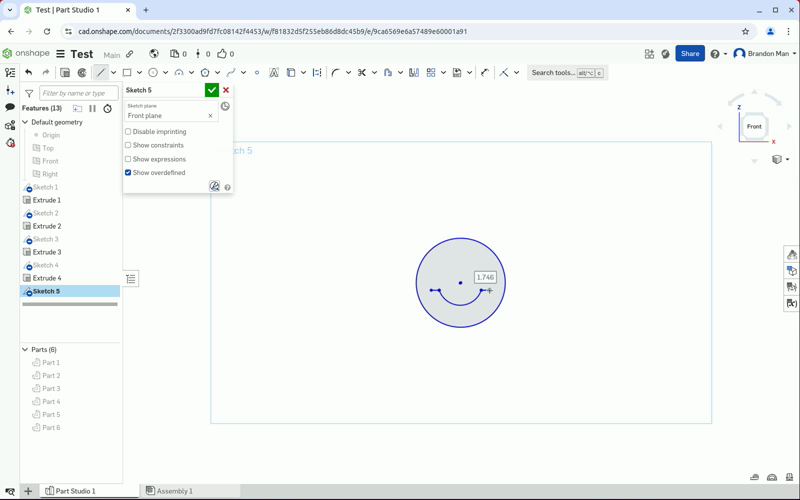
mouse_move(519, 290)
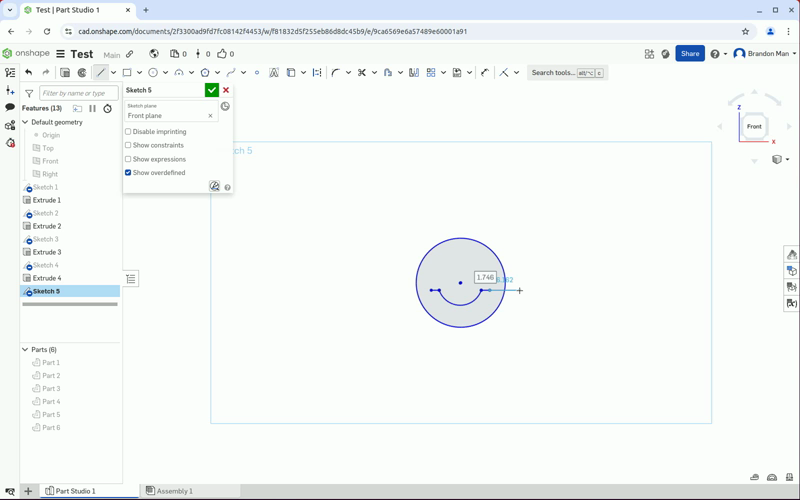
mouse_move(489, 275)
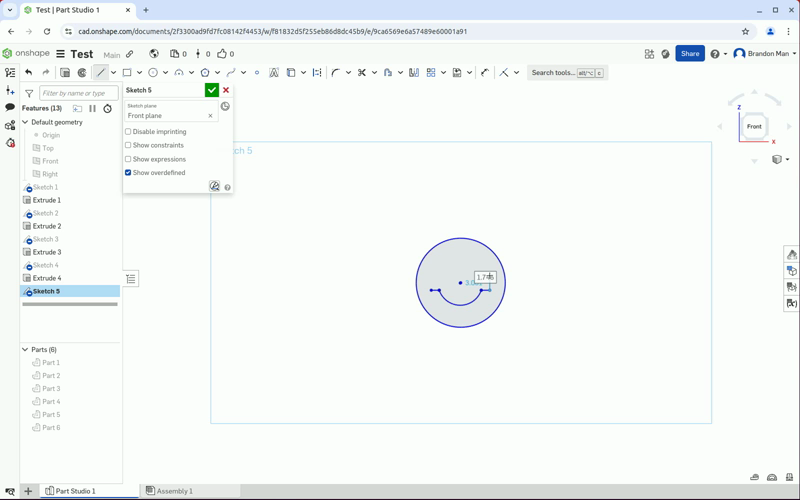
click(489, 275)
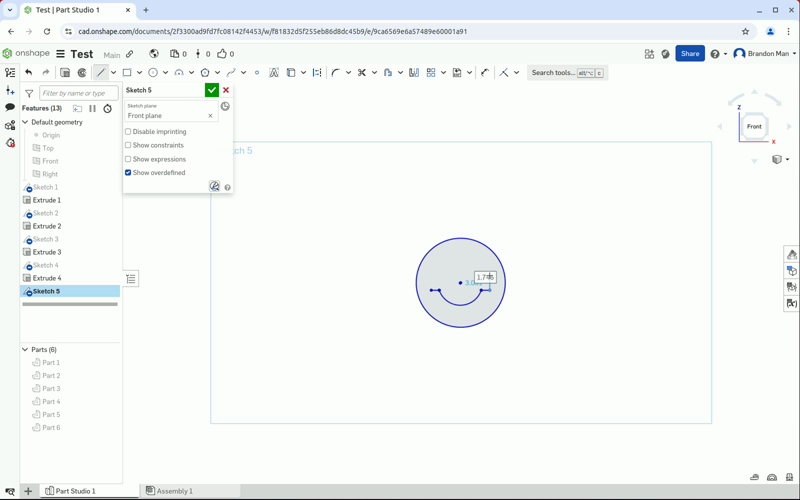
key_up(shift)
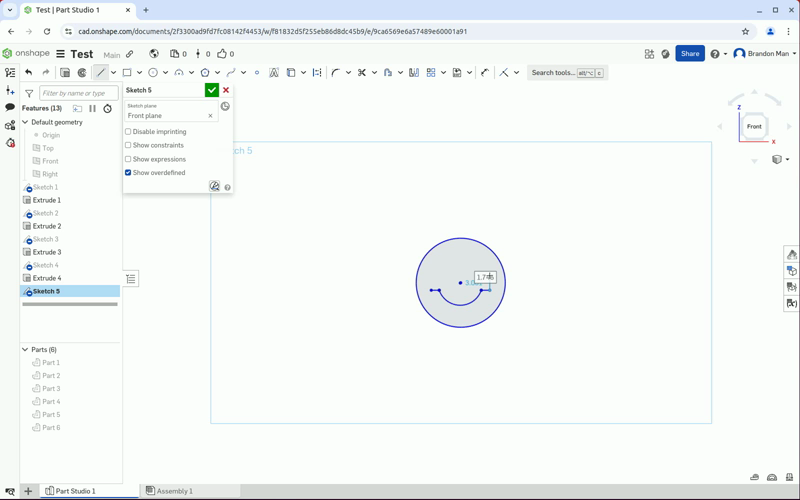
key_down(shift)
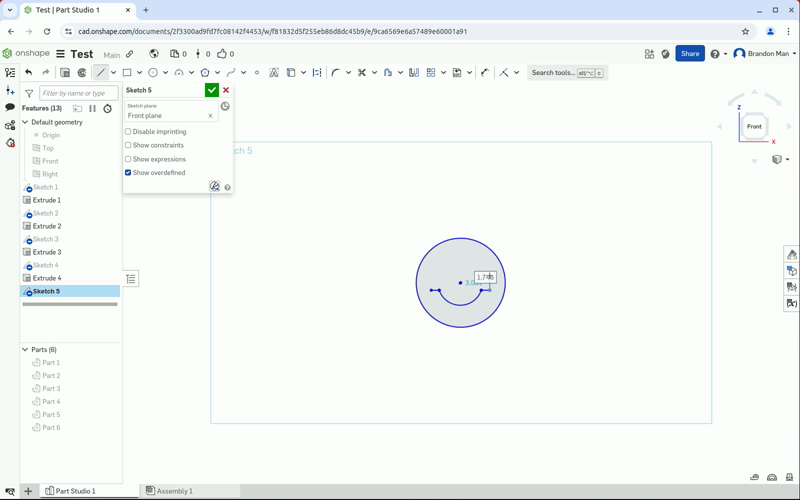
mouse_move(519, 275)
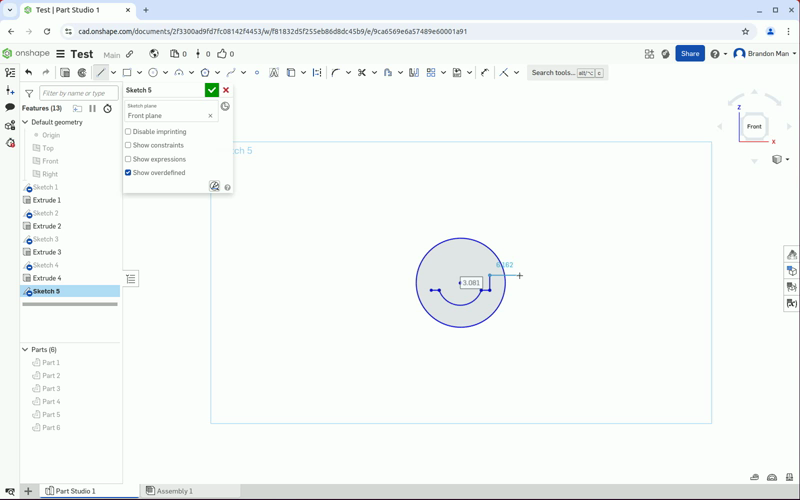
mouse_move(481, 275)
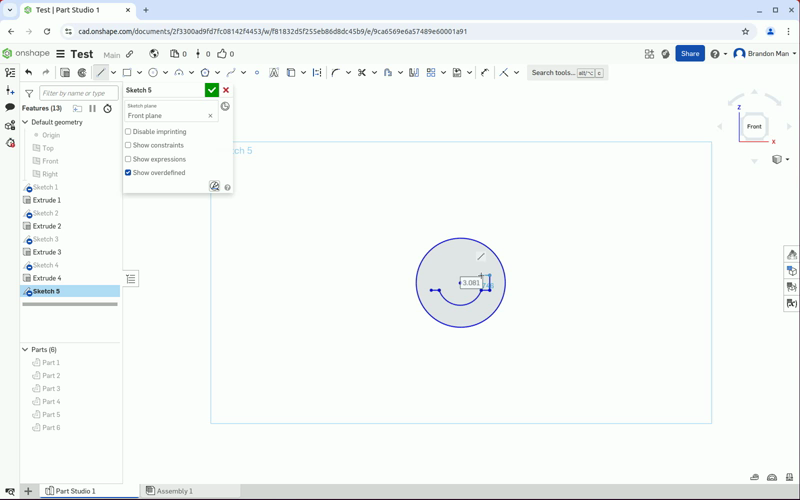
click(481, 275)
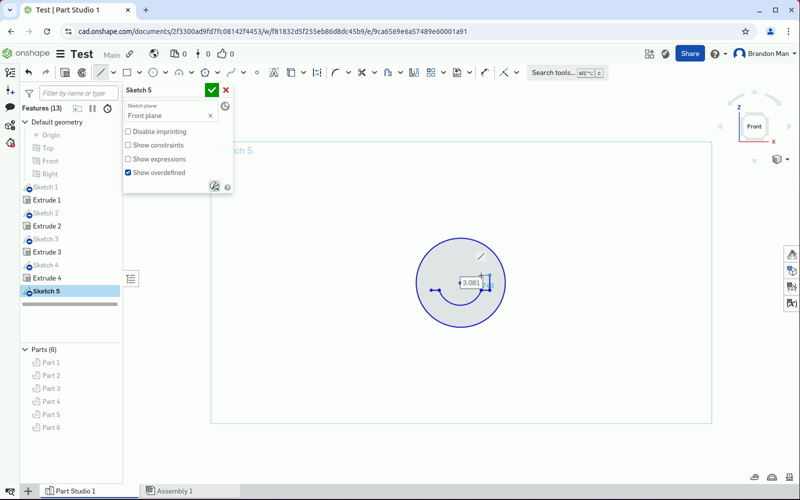
key_up(shift)
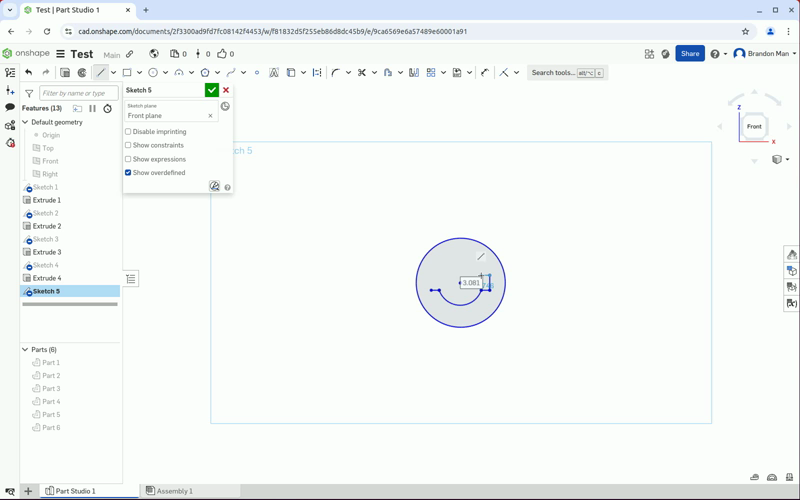
key(esc)
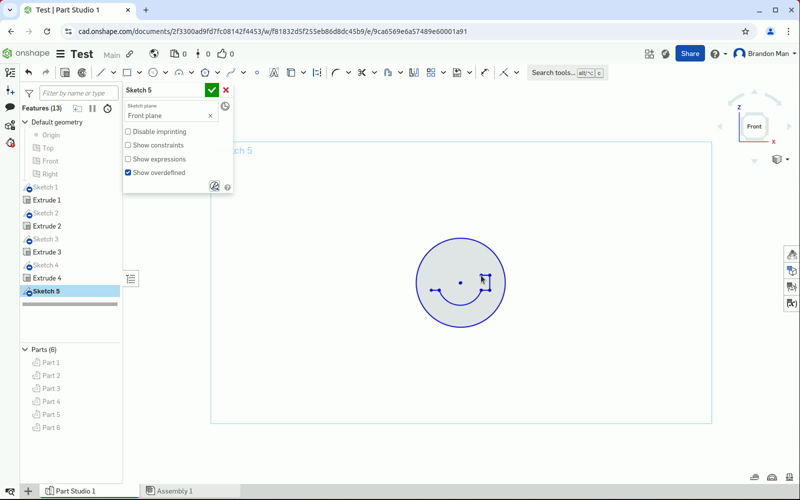
key(a)
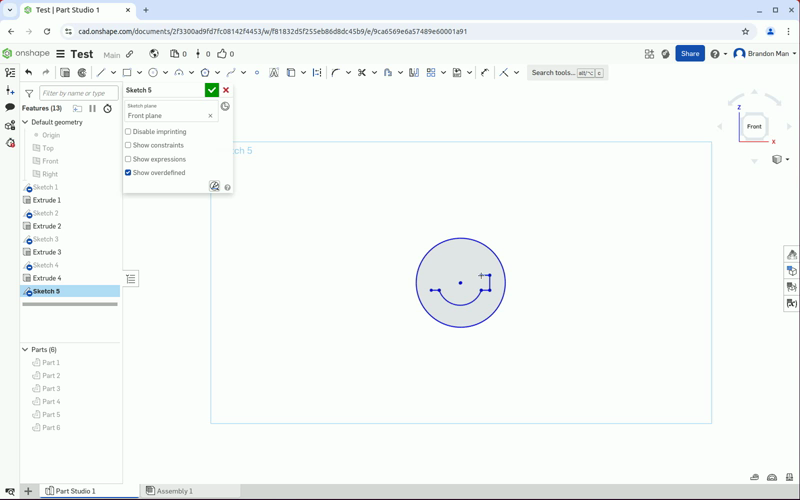
mouse_move(481, 275)
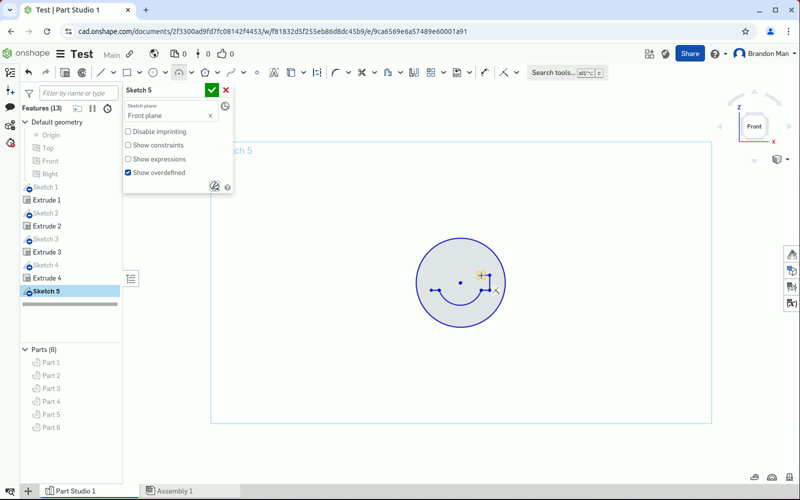
click(481, 275)
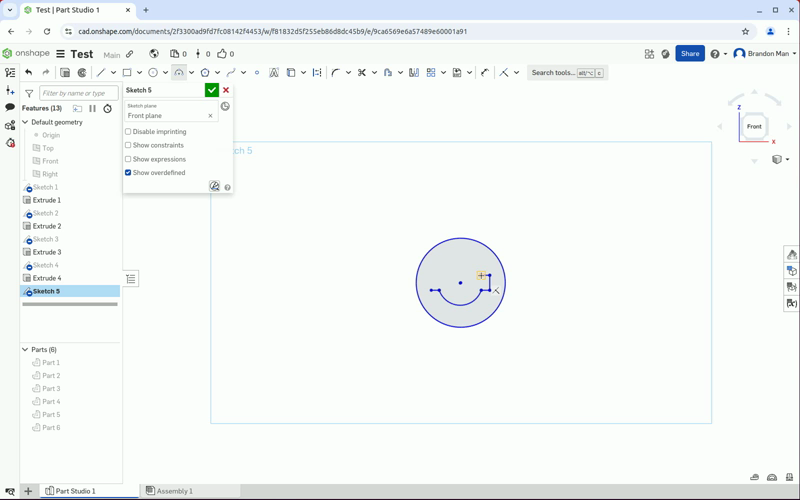
key_down(shift)
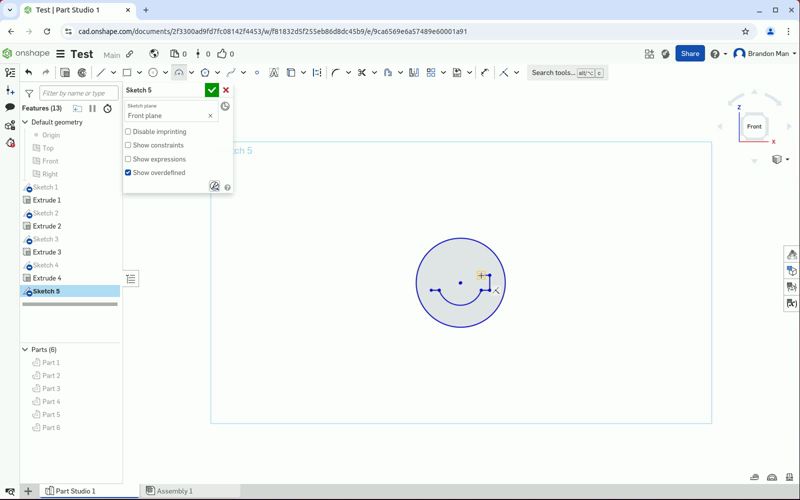
mouse_move(439, 275)
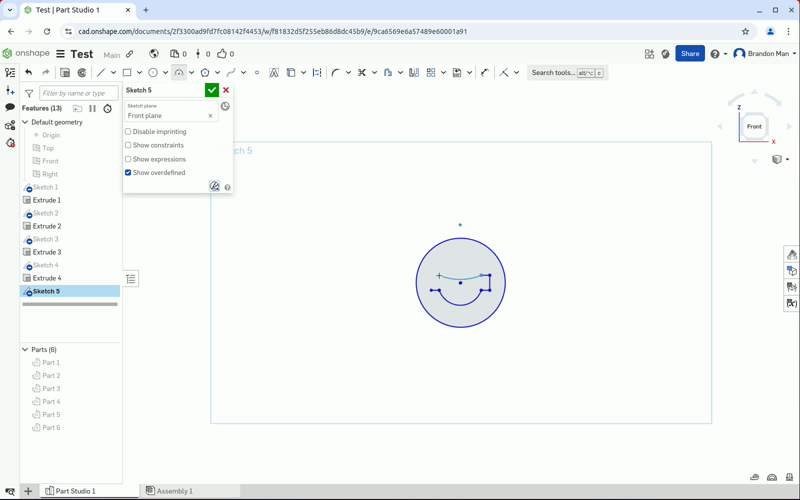
click(439, 275)
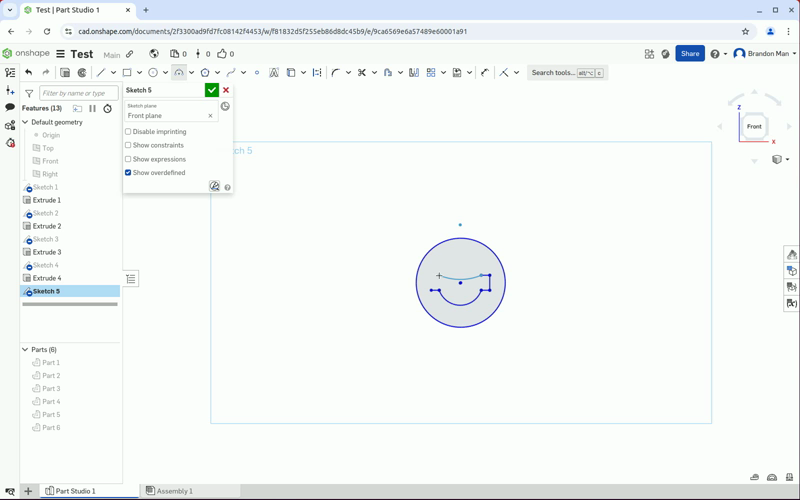
mouse_move(460, 260)
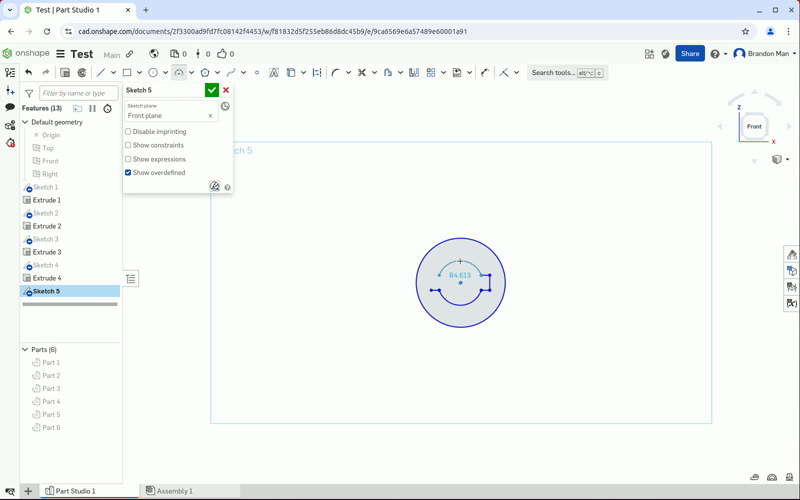
click(460, 260)
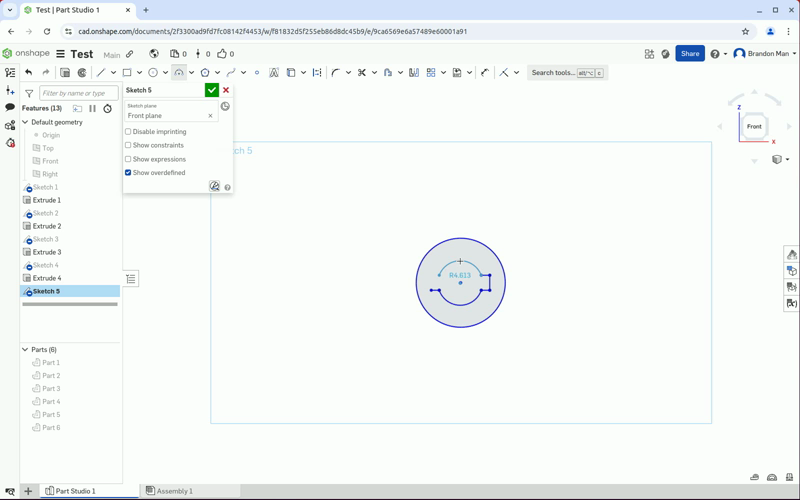
key_up(shift)
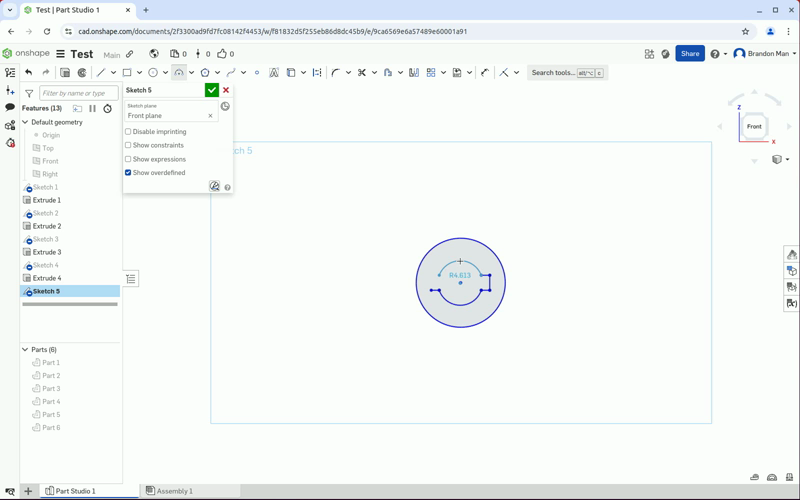
key(esc)
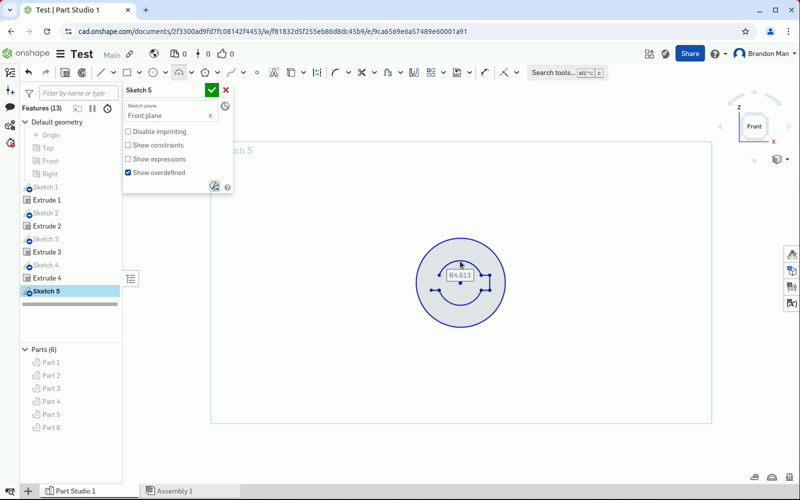
key(l)
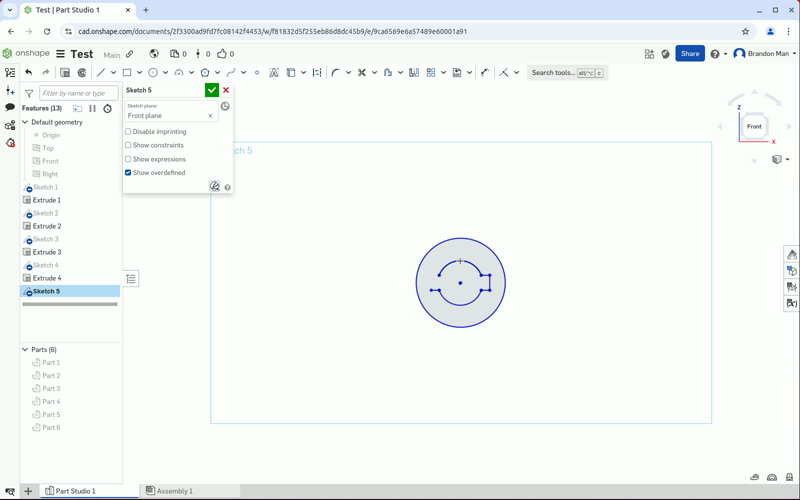
mouse_move(439, 275)
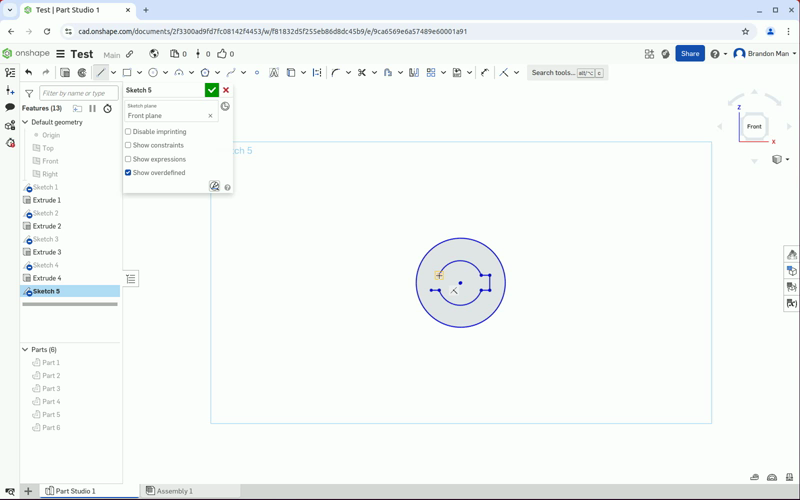
click(439, 275)
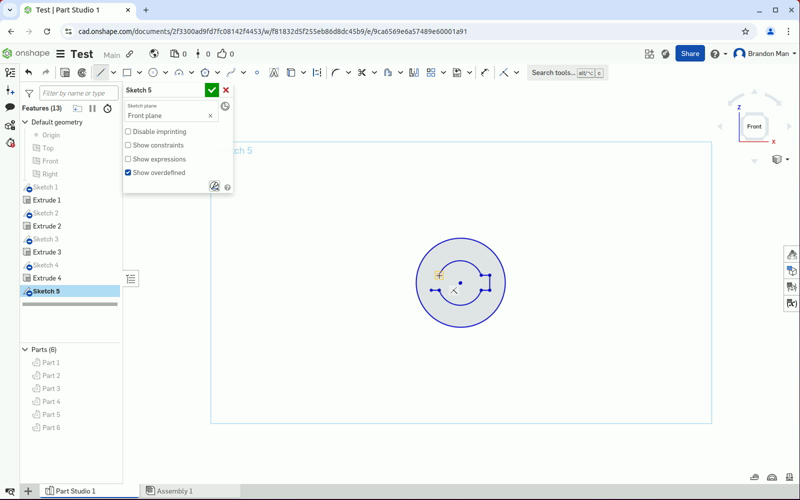
key_down(shift)
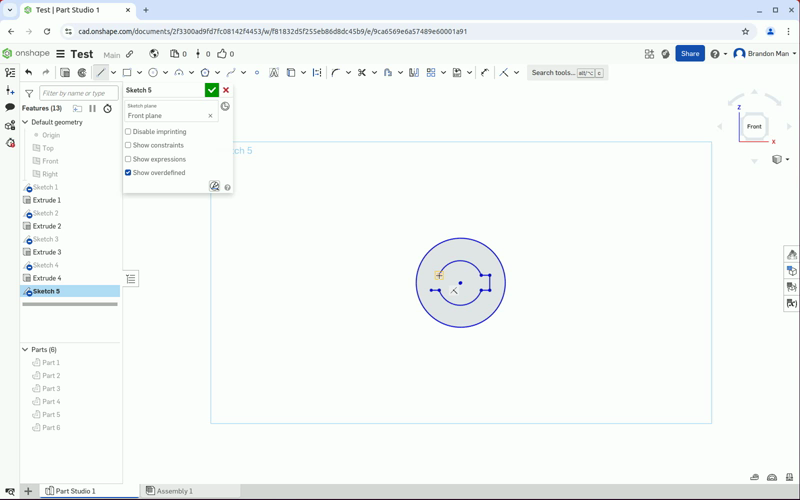
mouse_move(469, 275)
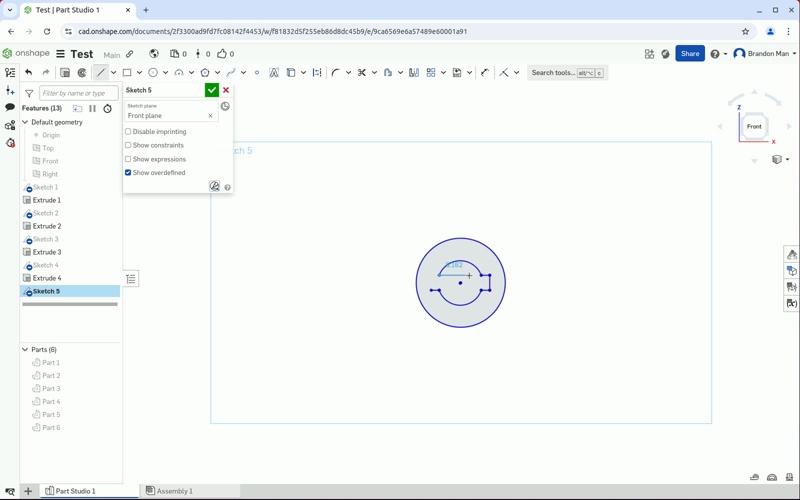
mouse_move(431, 275)
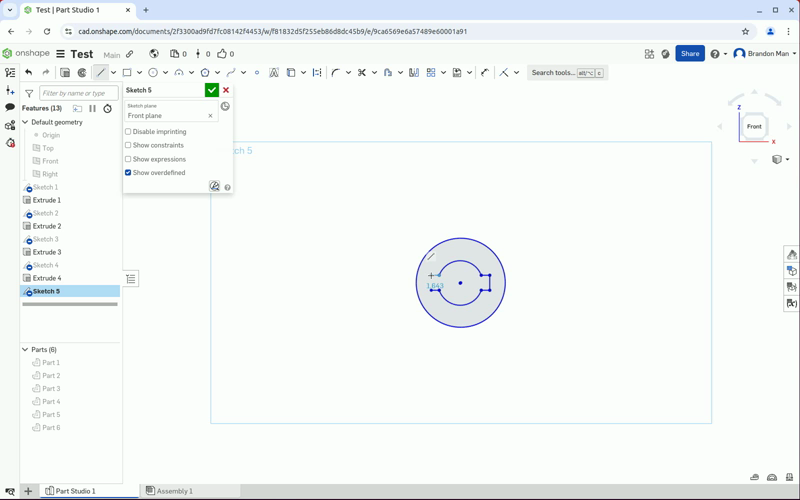
click(431, 275)
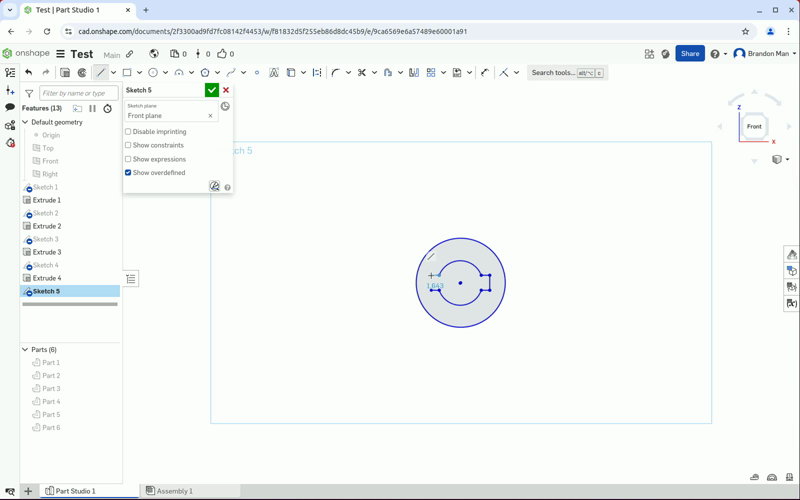
key_up(shift)
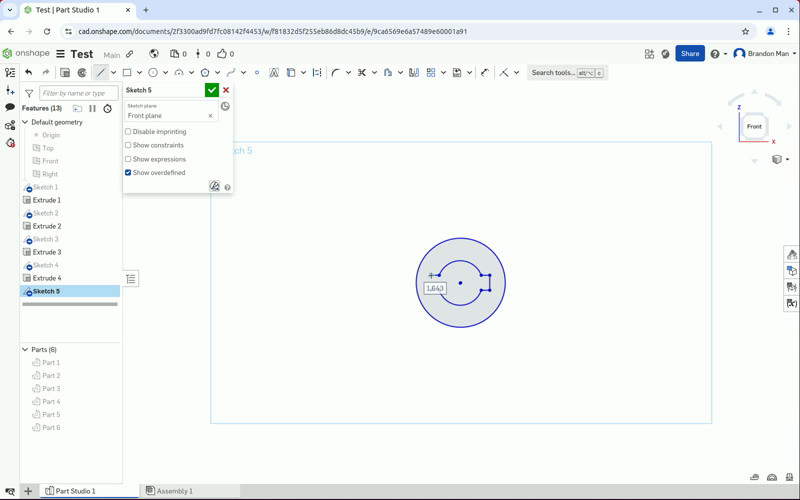
mouse_move(461, 275)
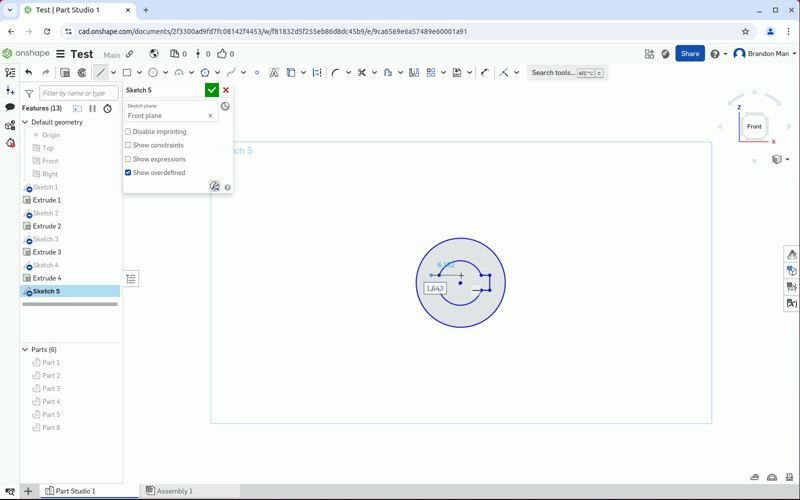
key_down(shift)
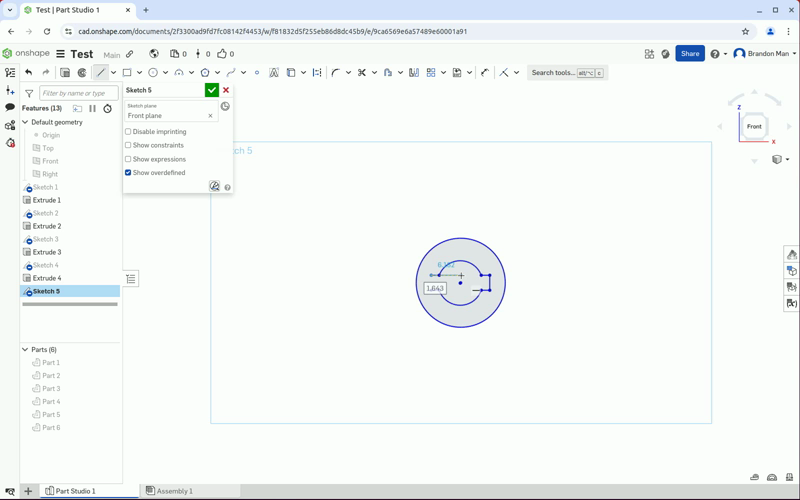
mouse_move(431, 290)
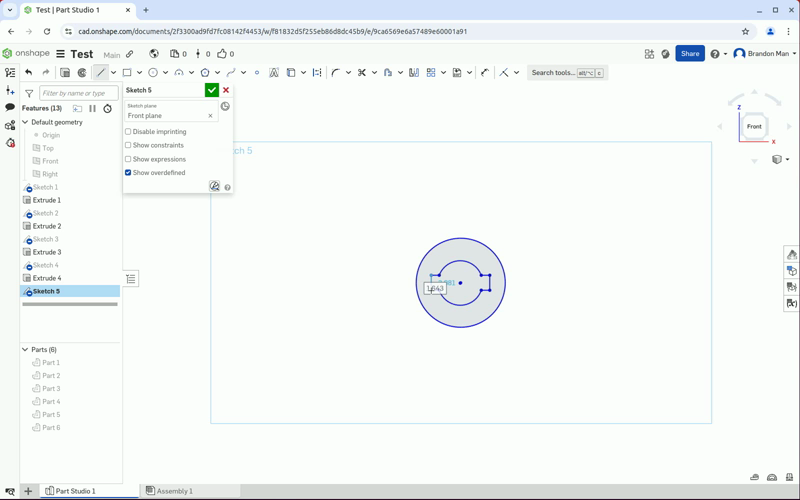
key_up(shift)
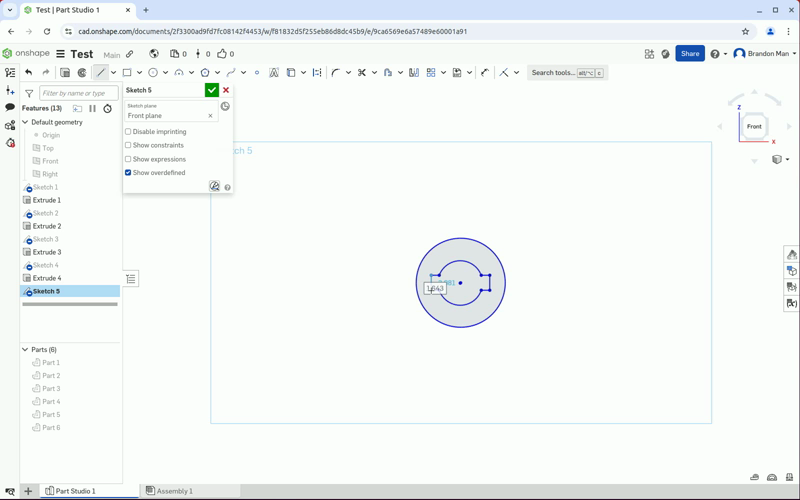
click(431, 290)
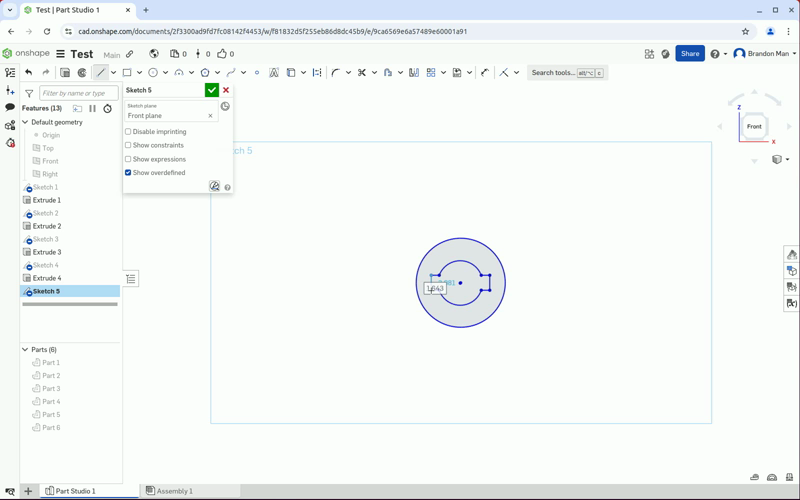
key(esc)
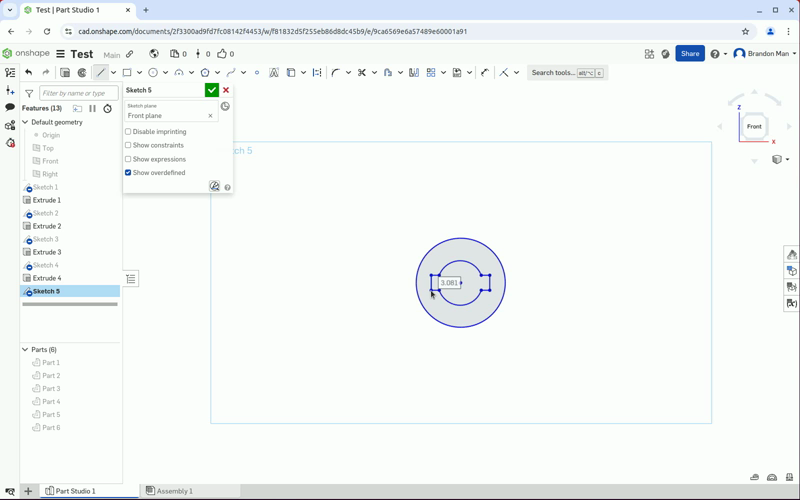
mouse_move(440, 254)
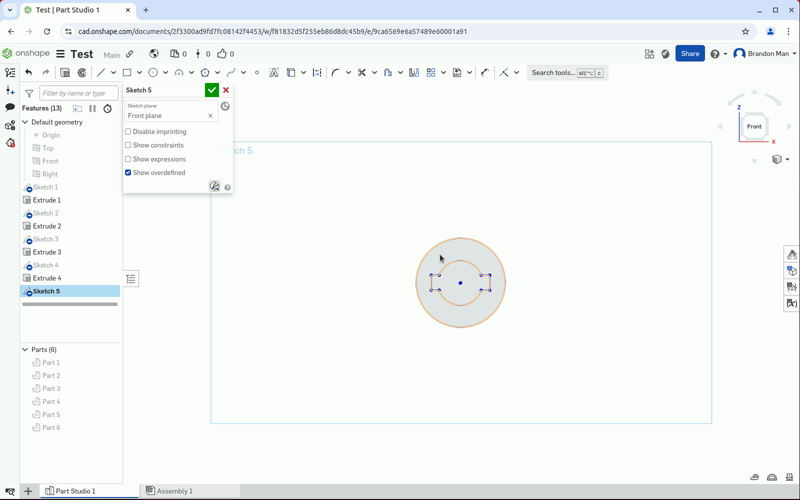
click(440, 254)
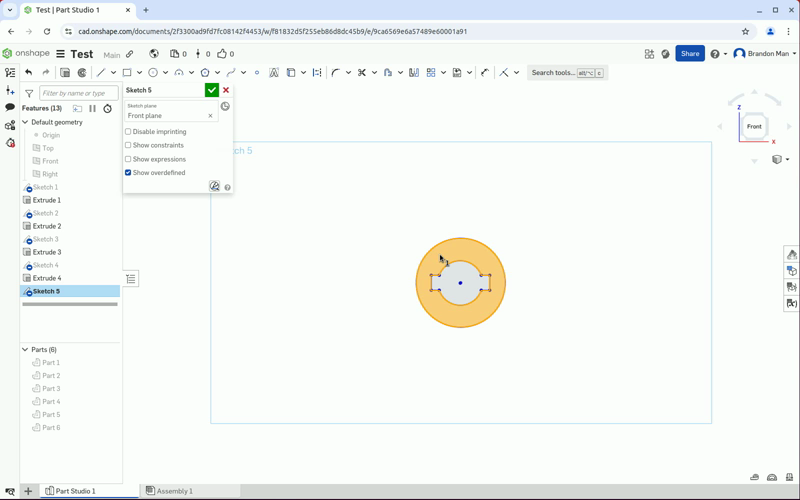
mouse_move(73, 352)
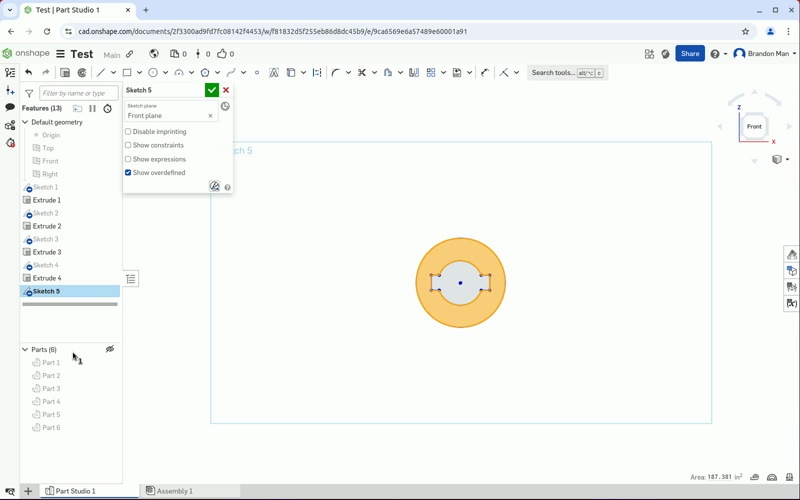
key(shift+y)
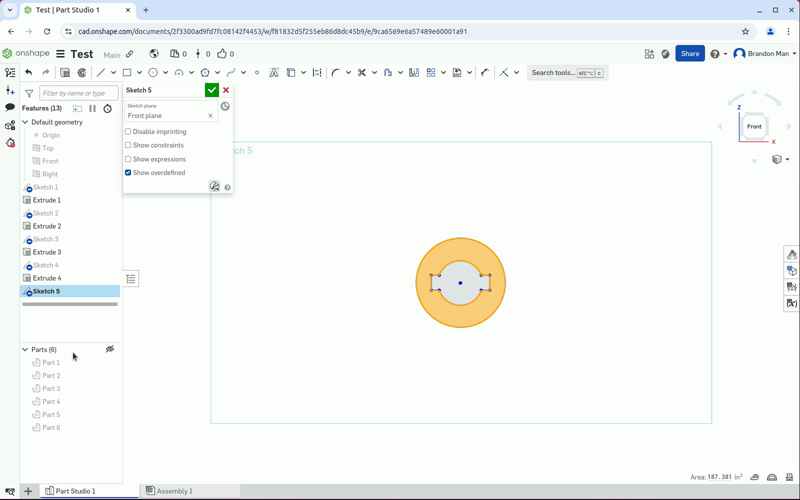
key(shift+e)
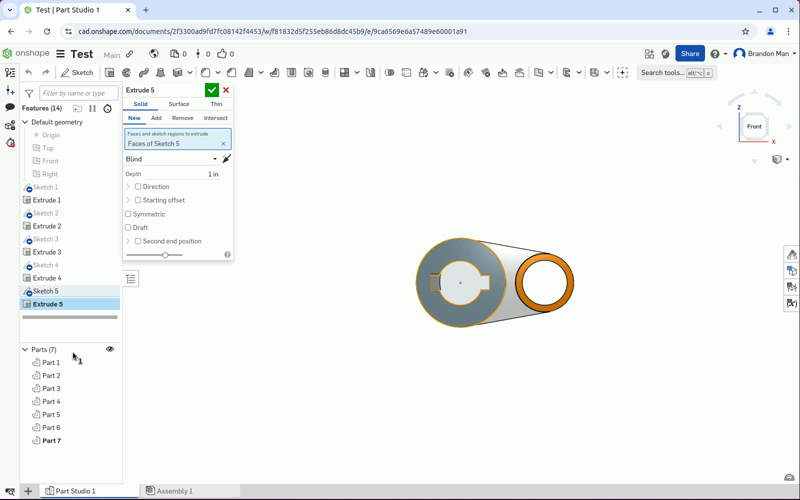
mouse_move(143, 106)
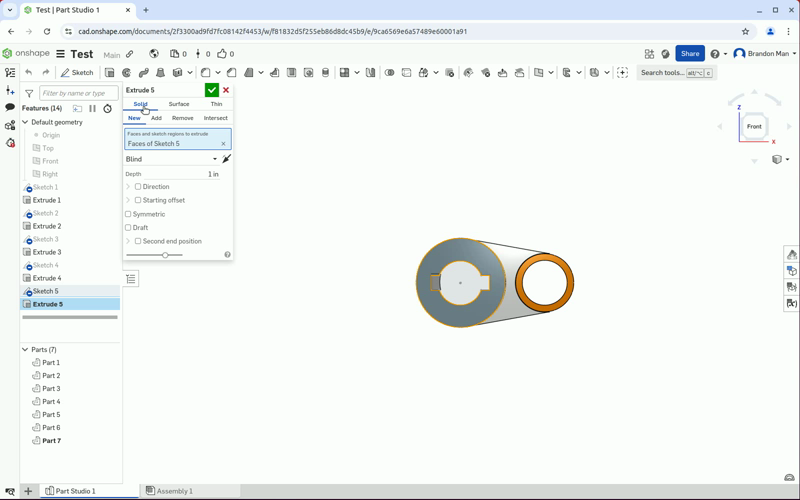
click(143, 106)
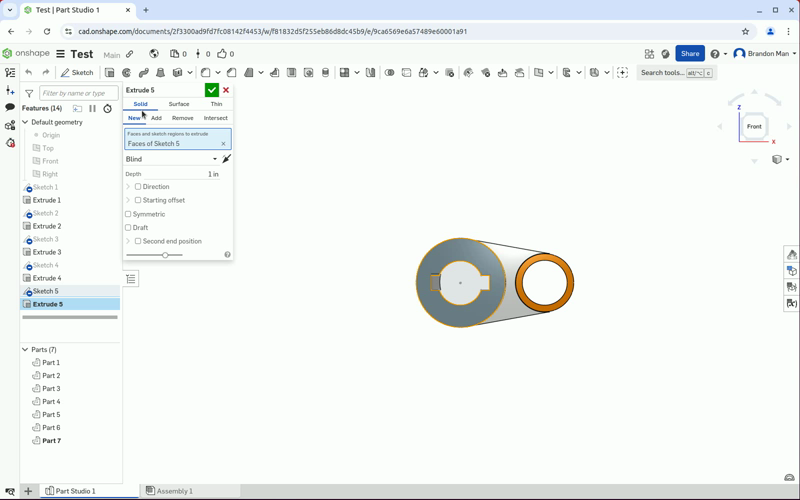
mouse_move(137, 120)
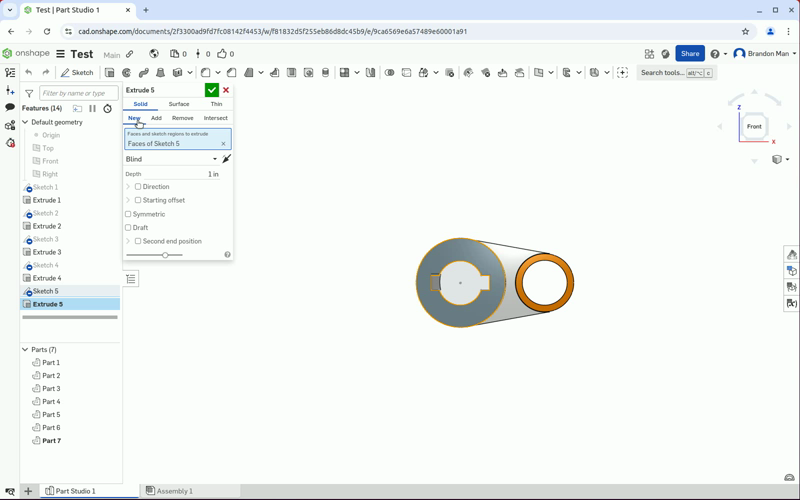
click(137, 120)
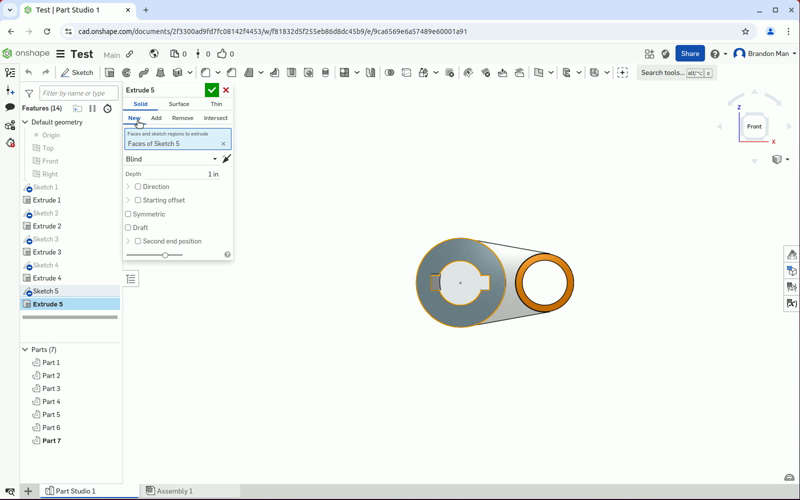
key(tab, 4)
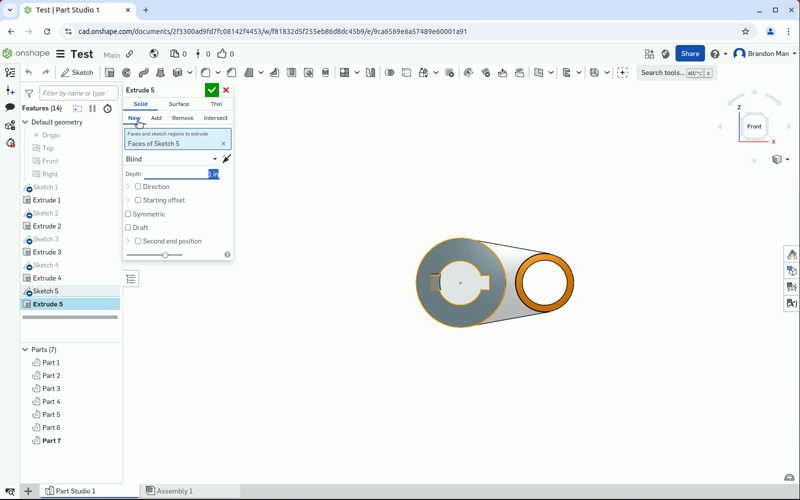
text(16.128)
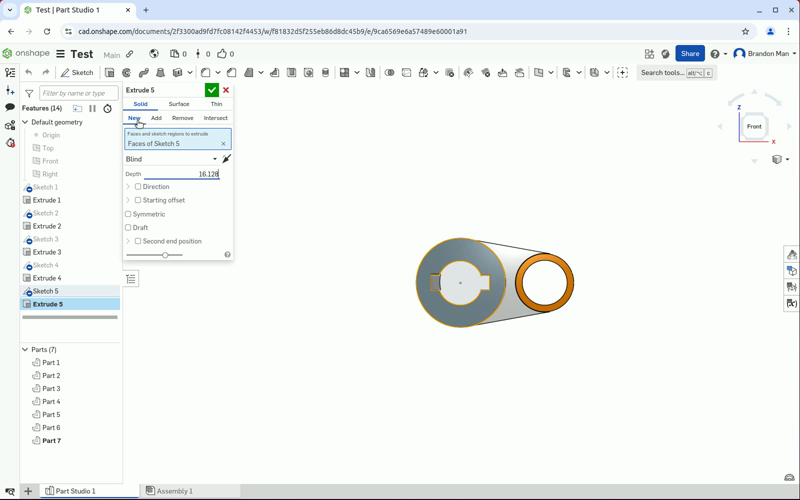
key(enter)
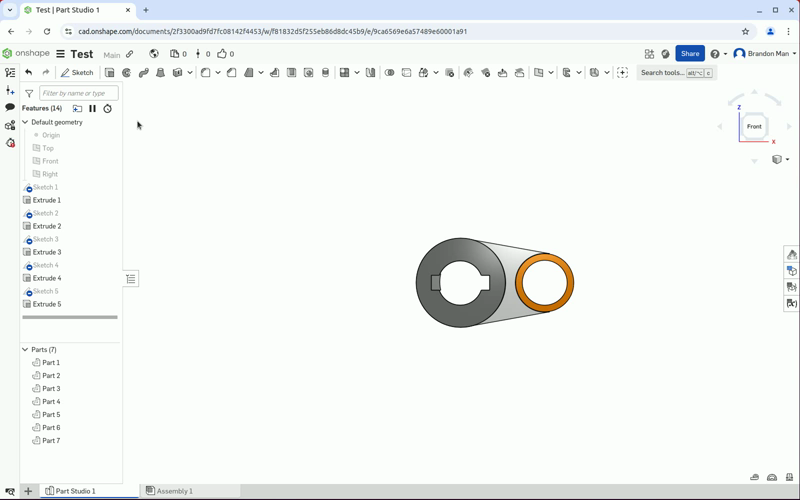
key(shift+h)
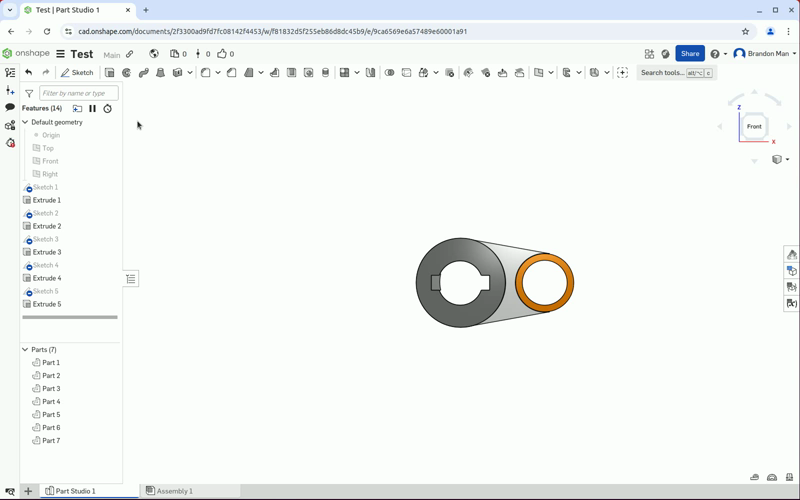
key(shift+h)
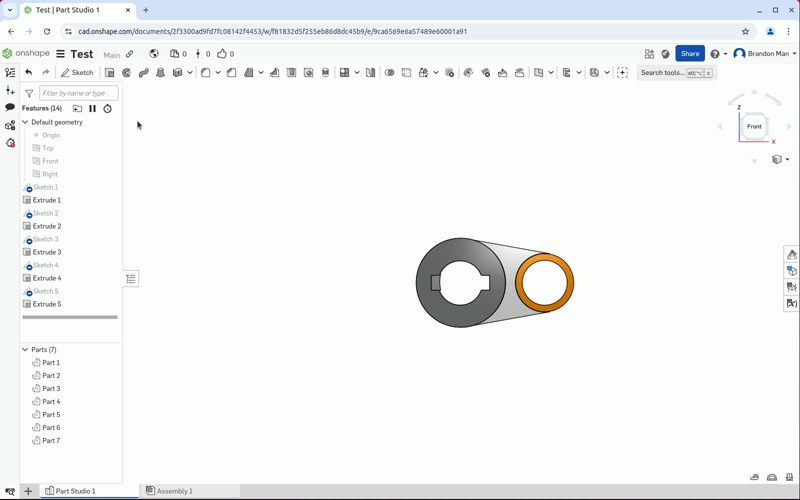
mouse_move(73, 189)
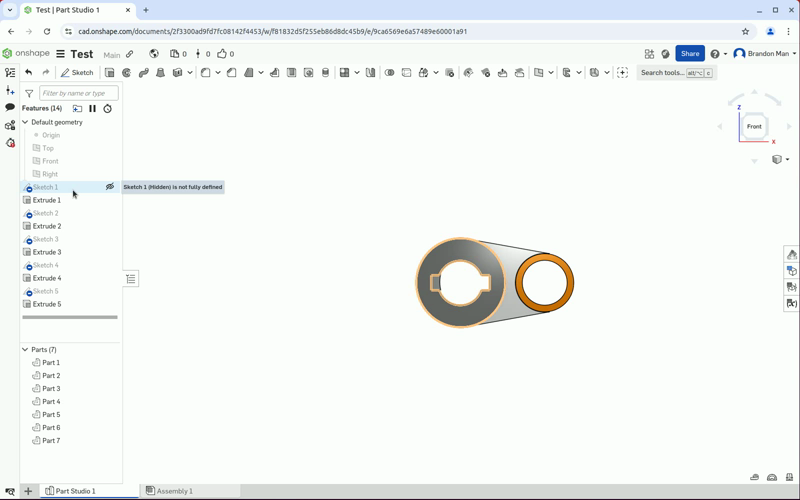
click(73, 189)
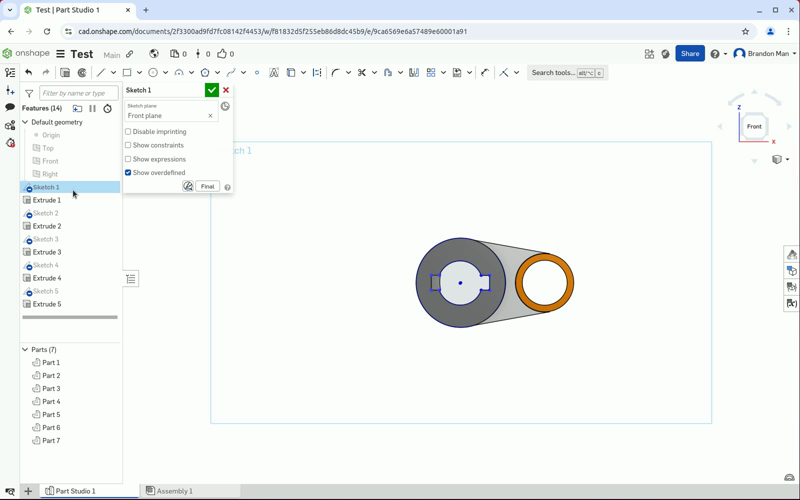
mouse_move(229, 92)
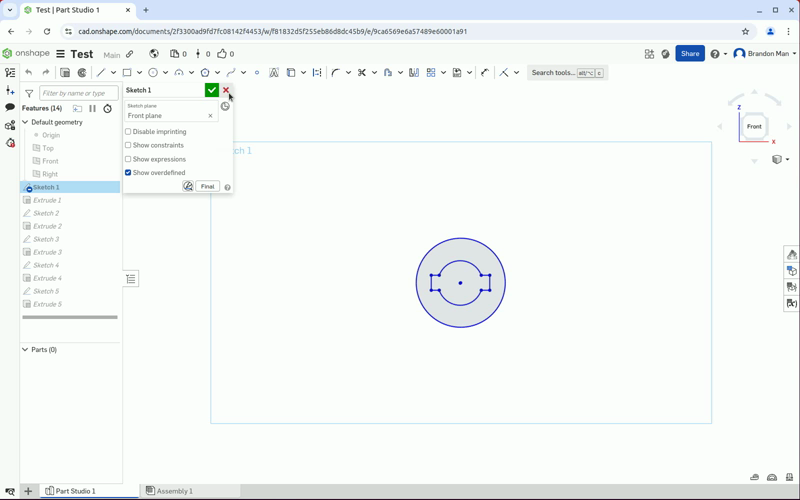
click(229, 92)
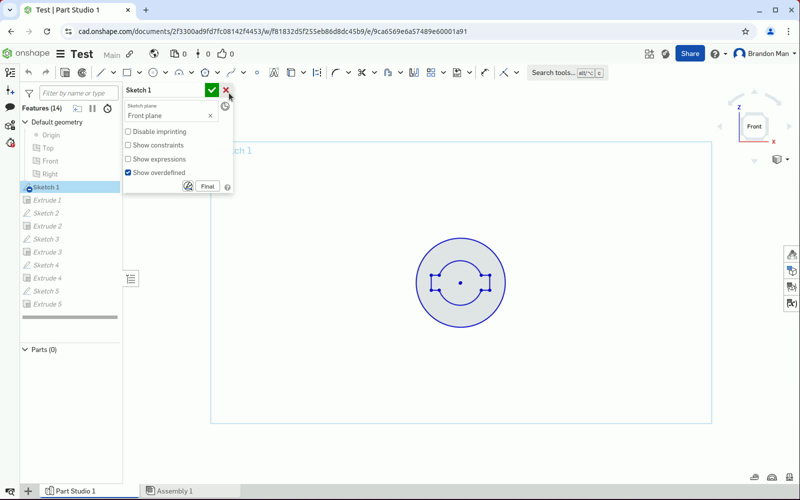
key(shift+s)
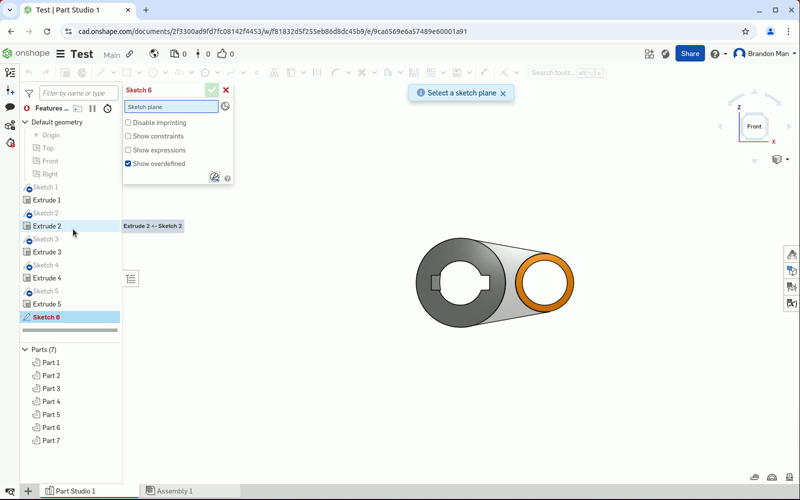
scroll(3)
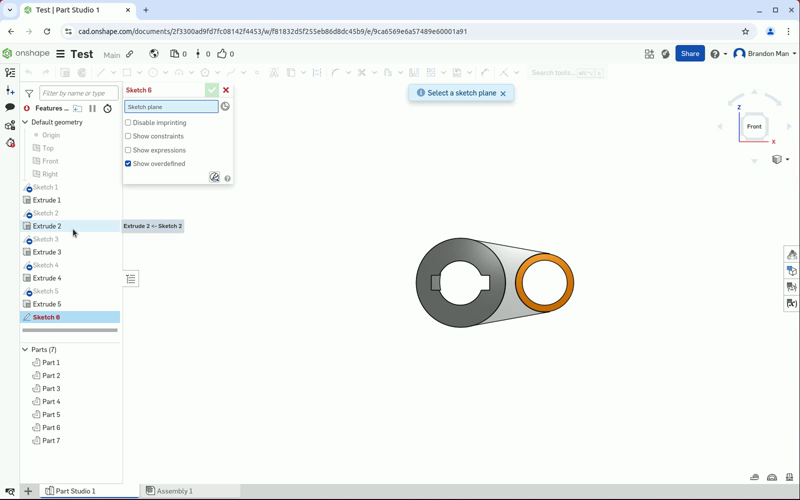
mouse_move(73, 163)
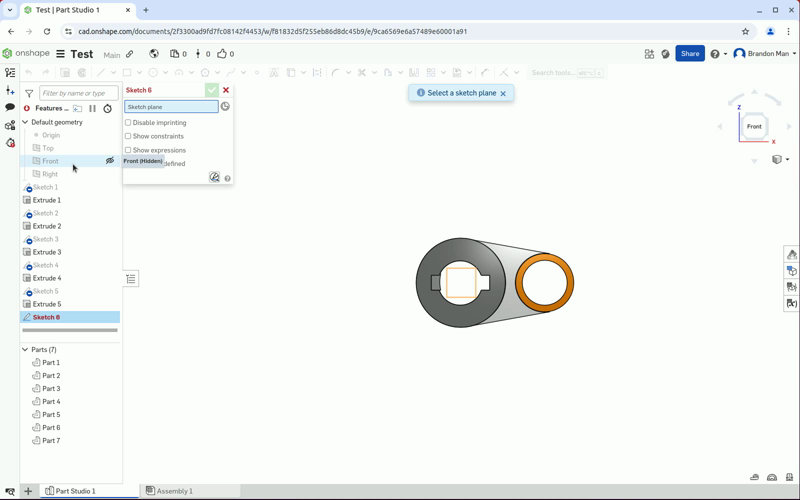
click(73, 163)
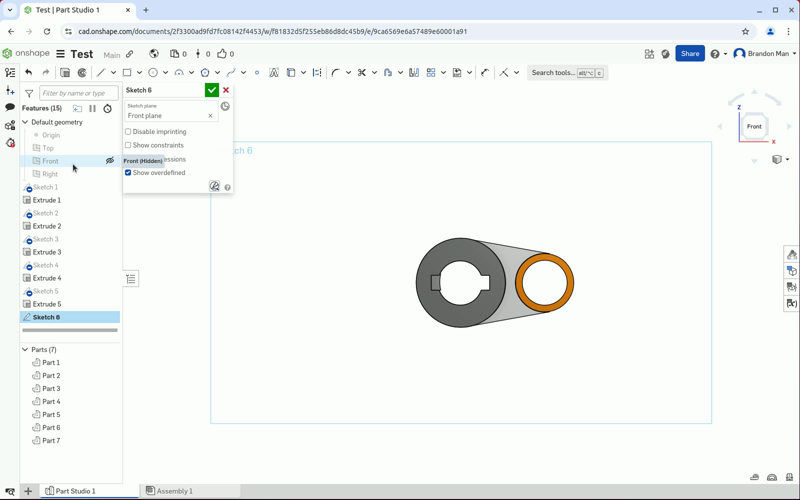
mouse_move(73, 352)
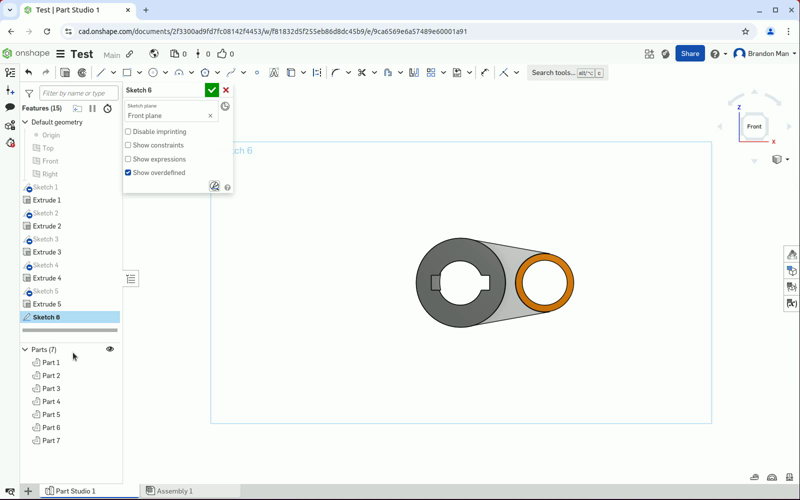
key(y)
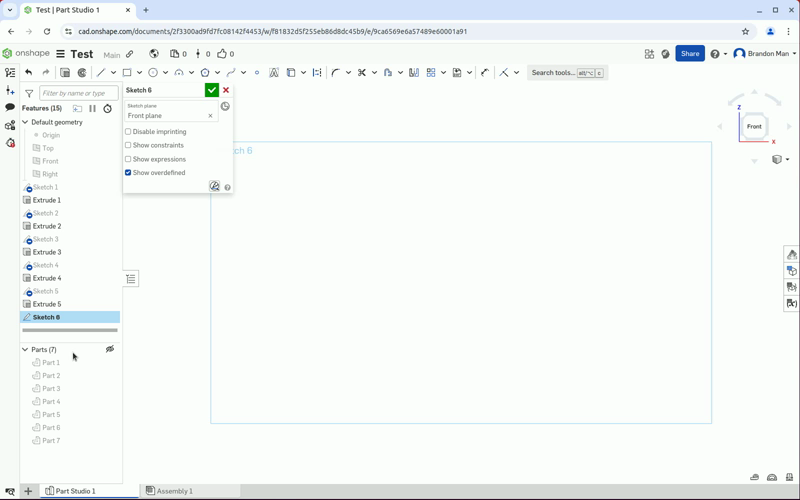
key(l)
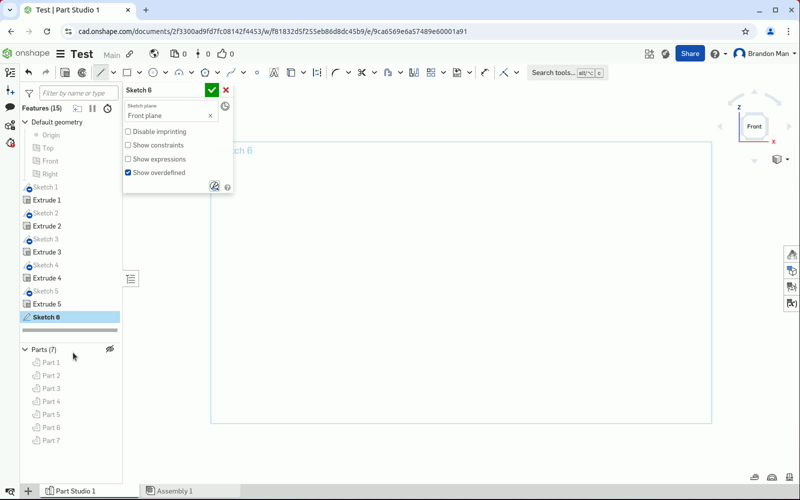
key_down(shift)
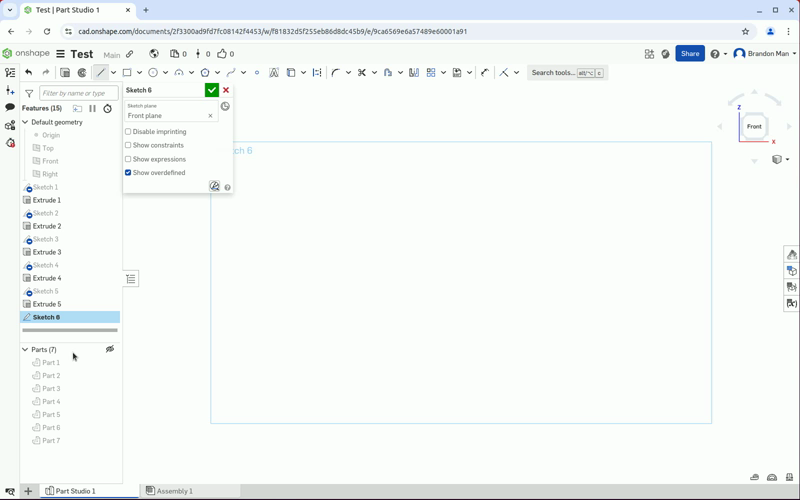
mouse_move(431, 290)
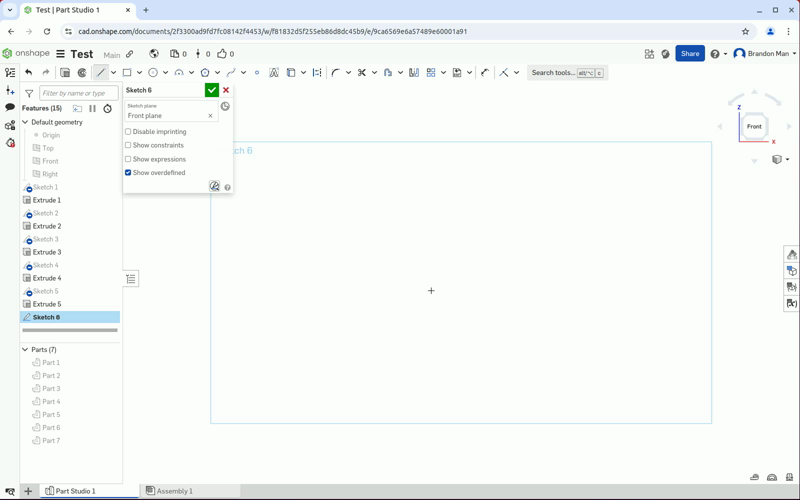
click(431, 290)
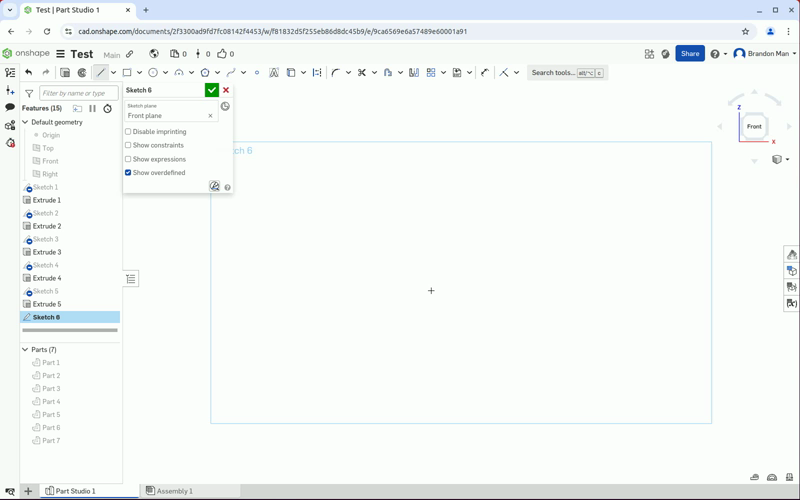
key_up(shift)
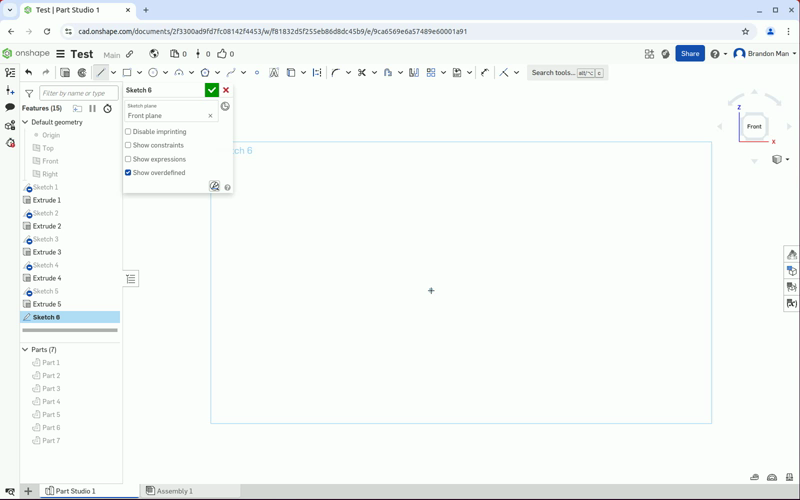
key_down(shift)
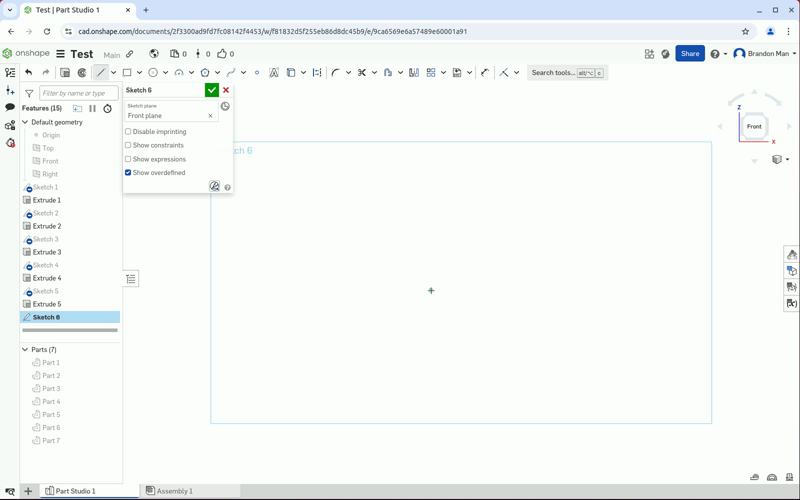
mouse_move(461, 290)
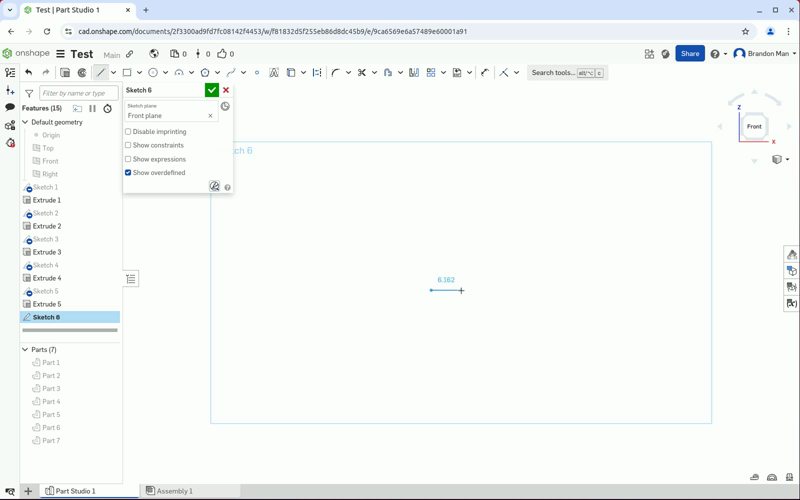
mouse_move(440, 290)
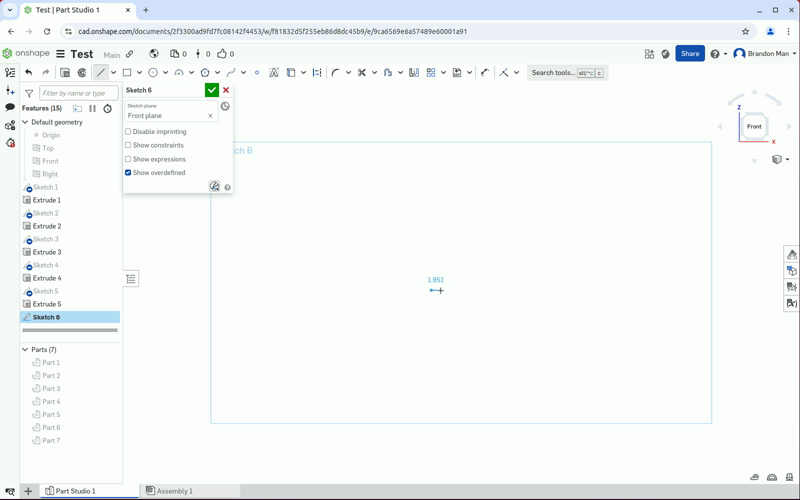
click(440, 290)
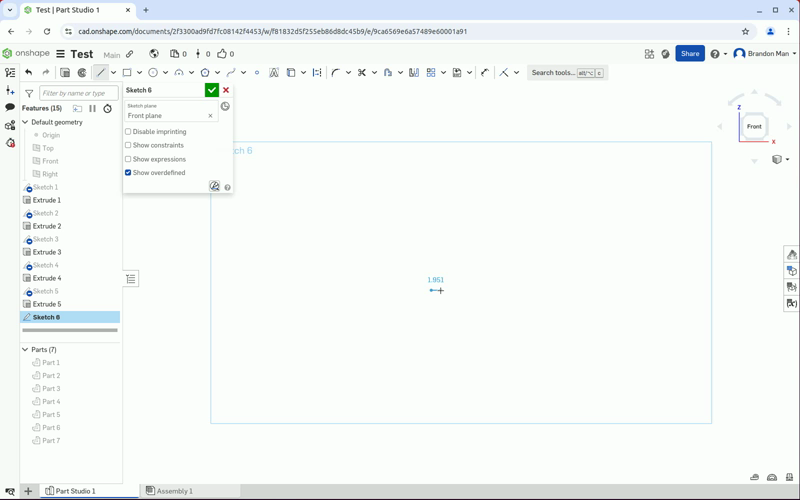
key_up(shift)
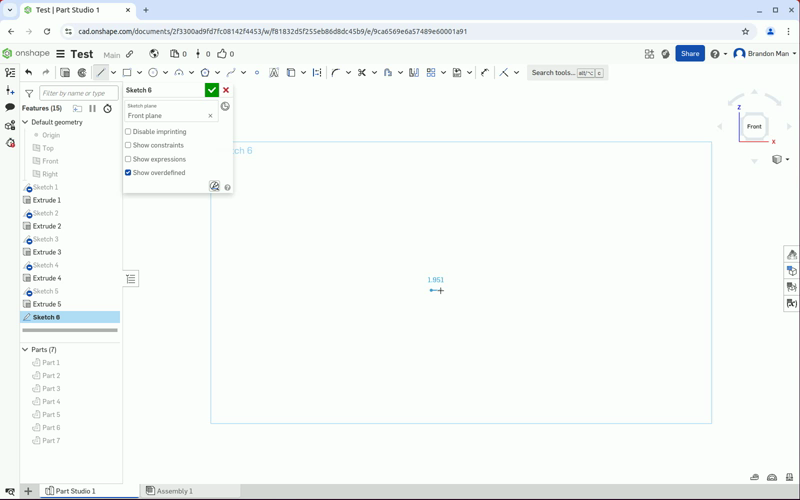
key(esc)
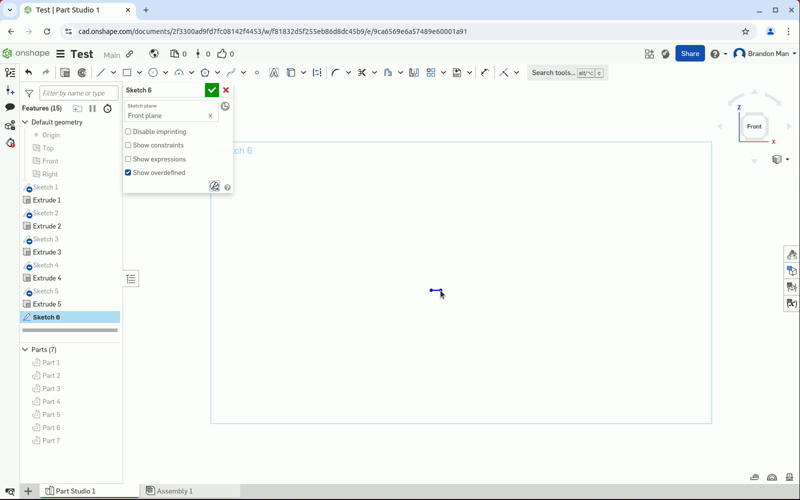
key(a)
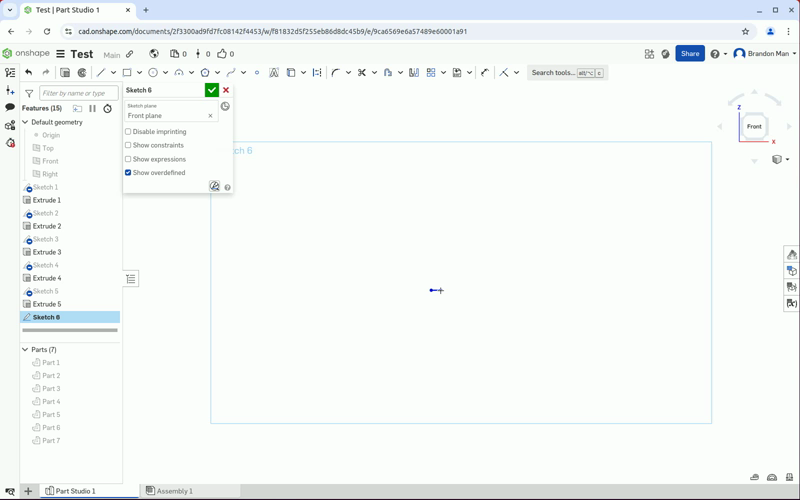
mouse_move(440, 290)
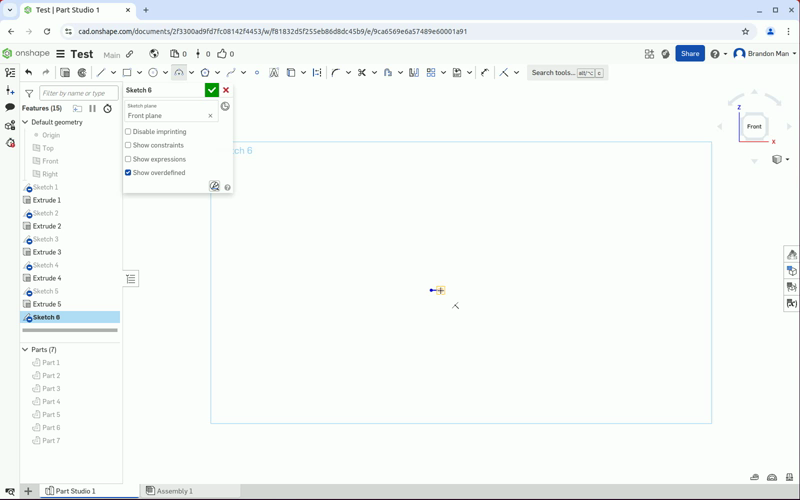
click(440, 290)
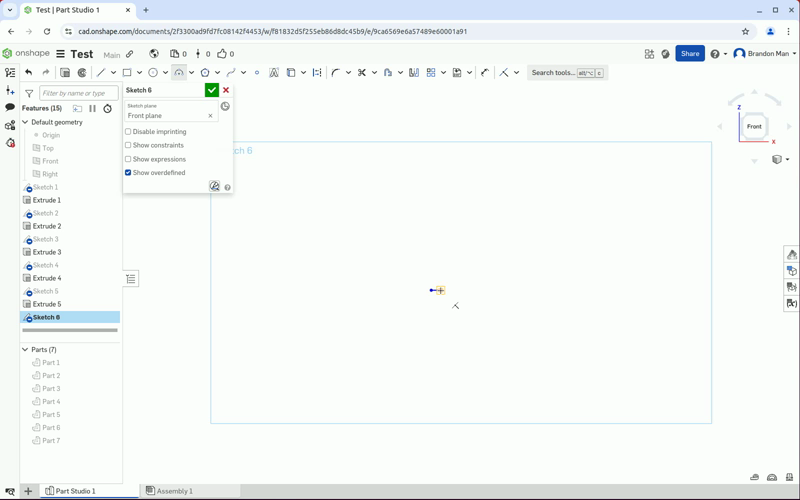
key_down(shift)
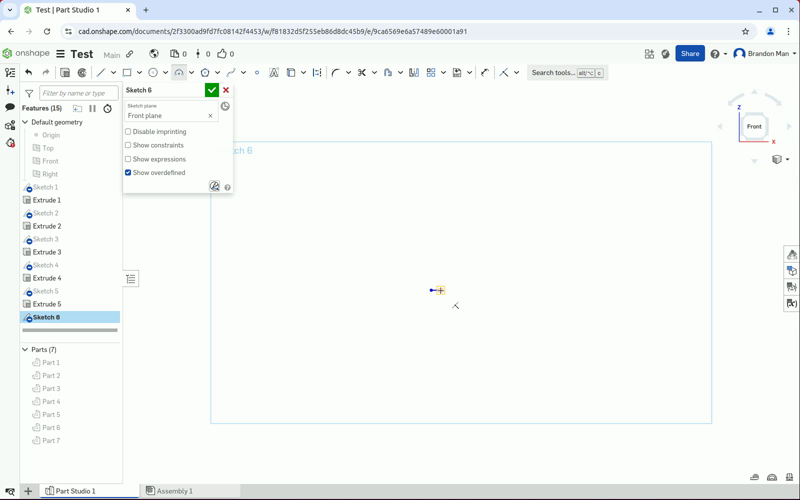
mouse_move(440, 273)
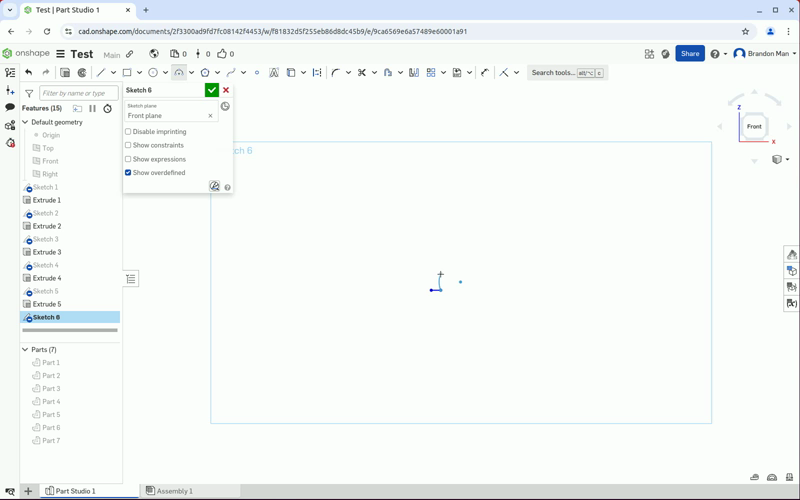
click(440, 273)
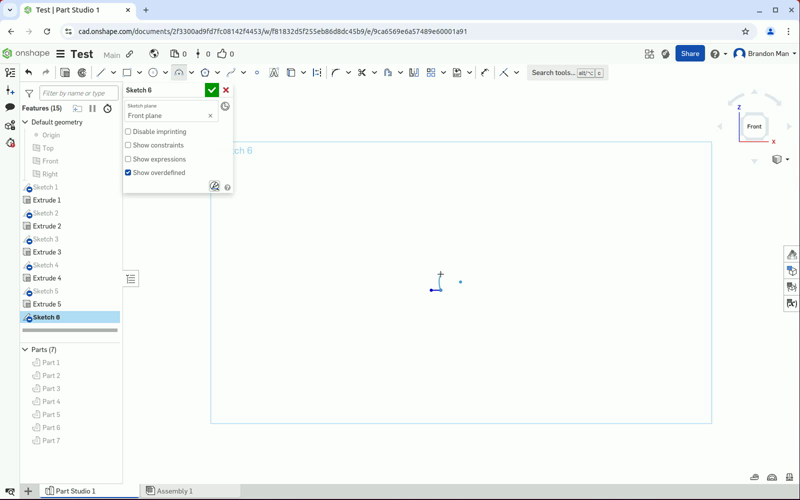
mouse_move(439, 281)
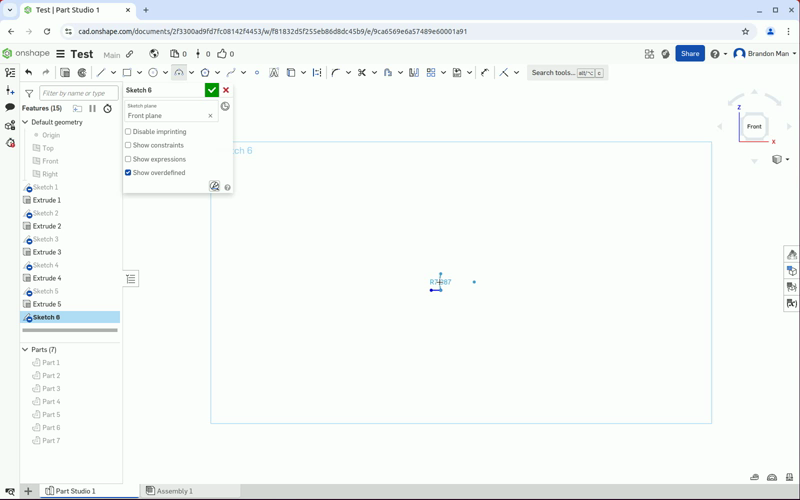
click(439, 281)
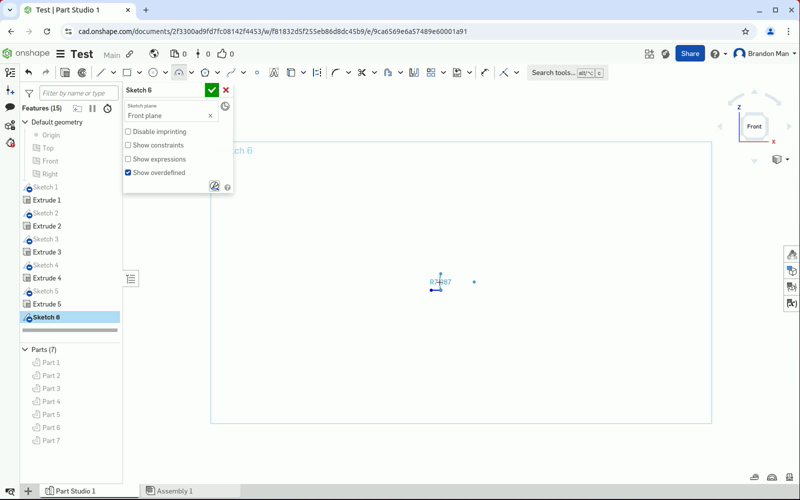
key_up(shift)
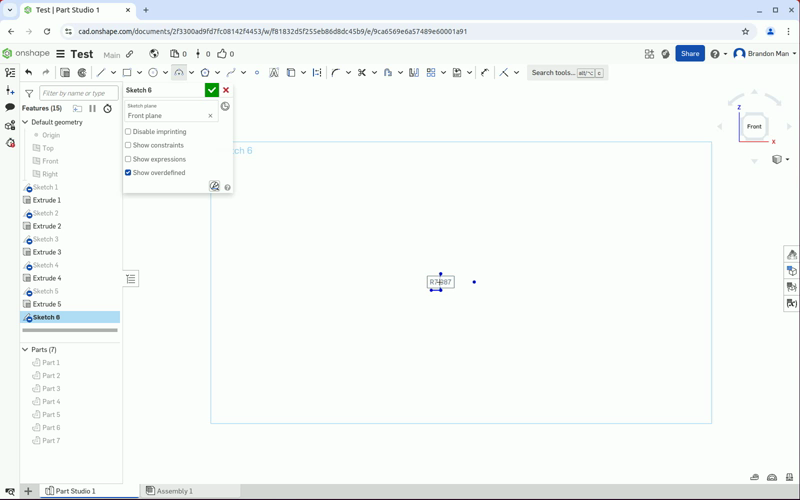
key(esc)
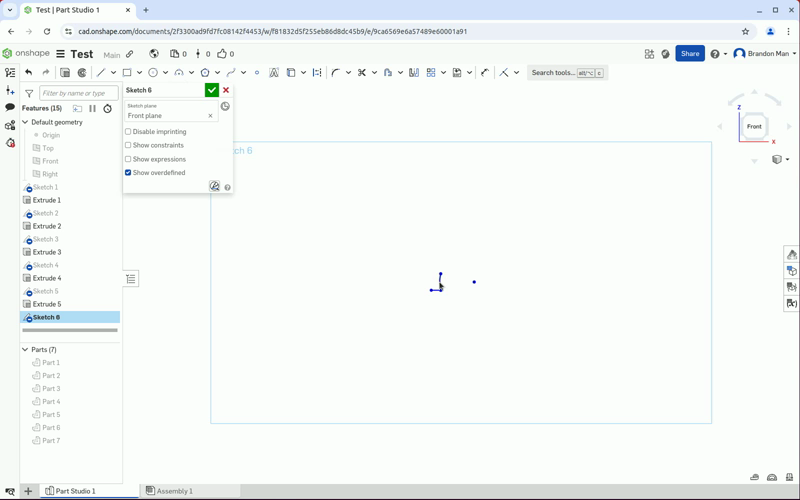
key(l)
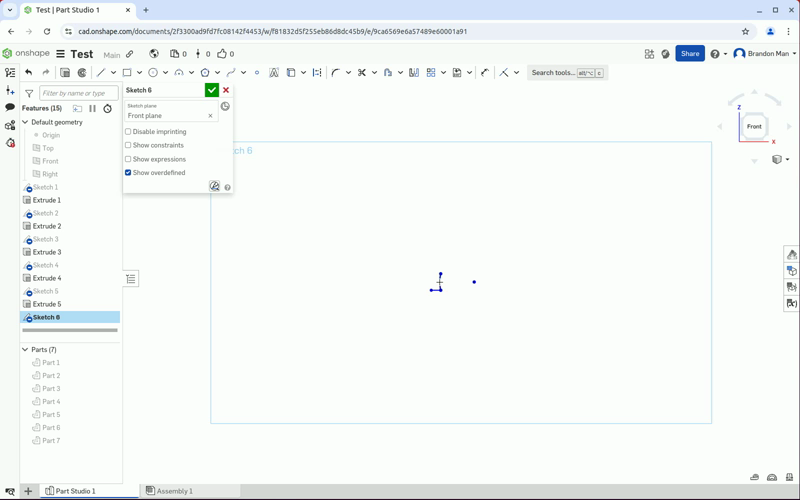
mouse_move(440, 273)
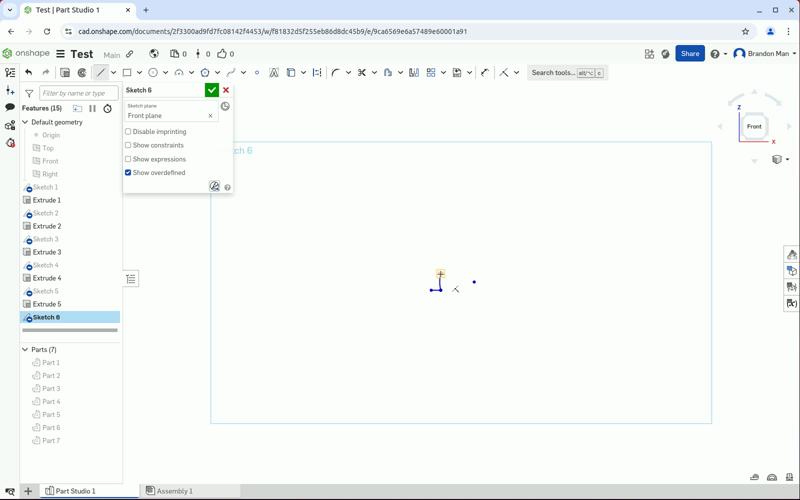
click(440, 273)
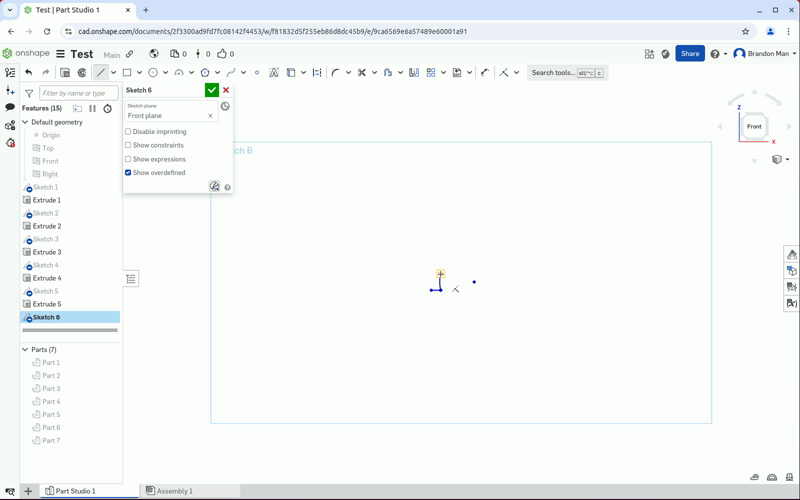
key_down(shift)
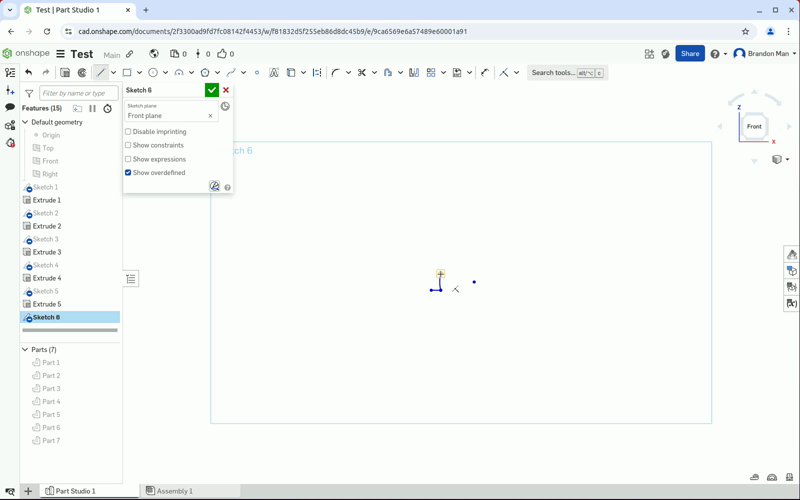
mouse_move(470, 273)
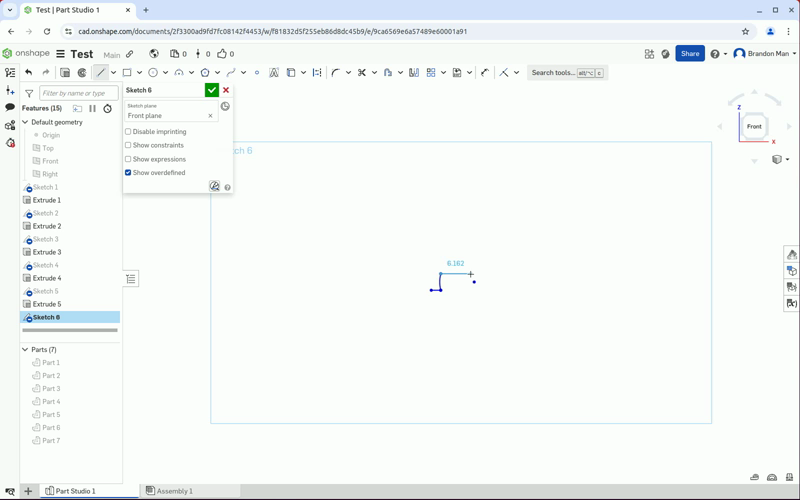
mouse_move(431, 273)
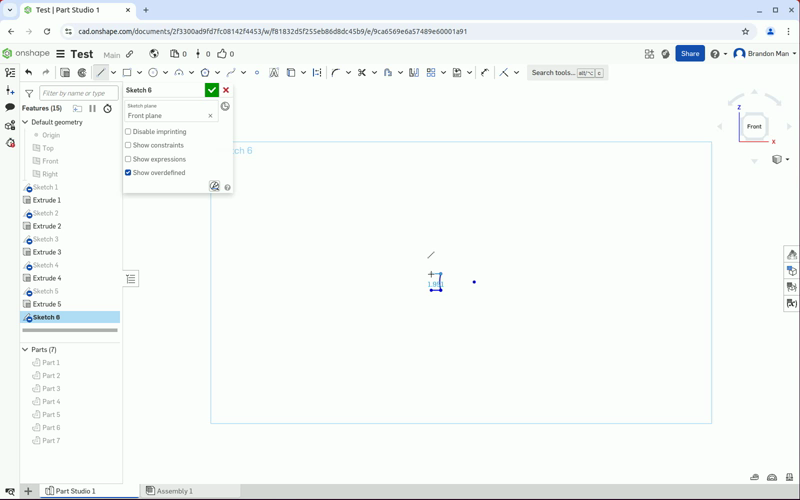
click(431, 273)
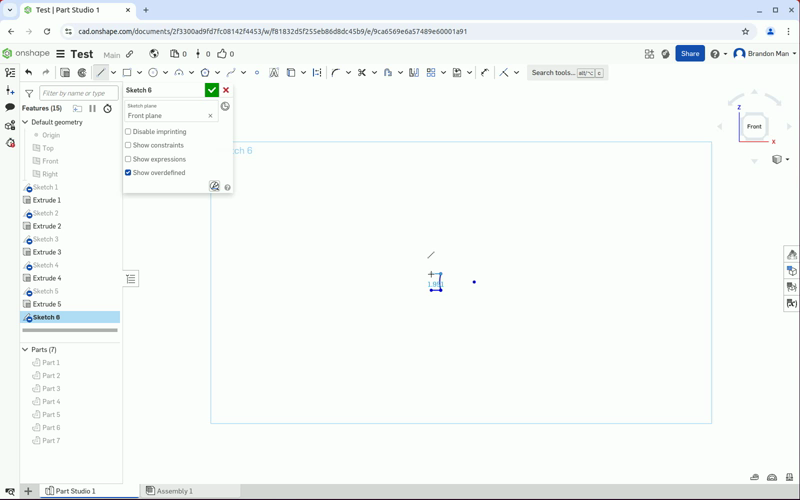
key_up(shift)
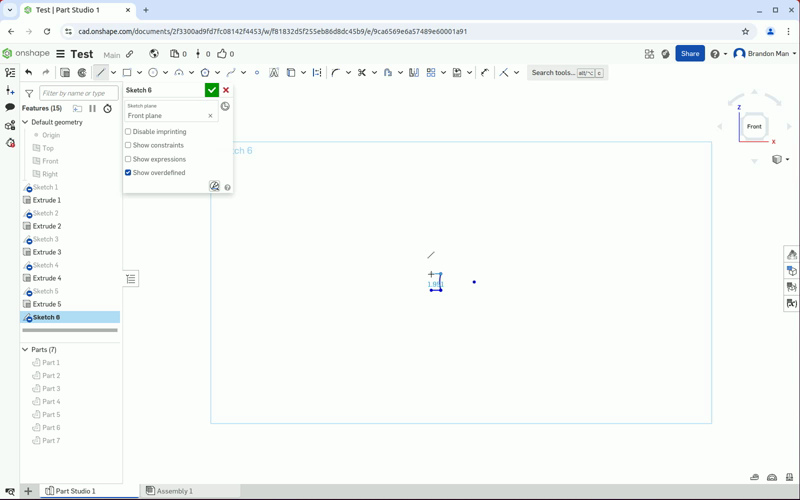
mouse_move(461, 273)
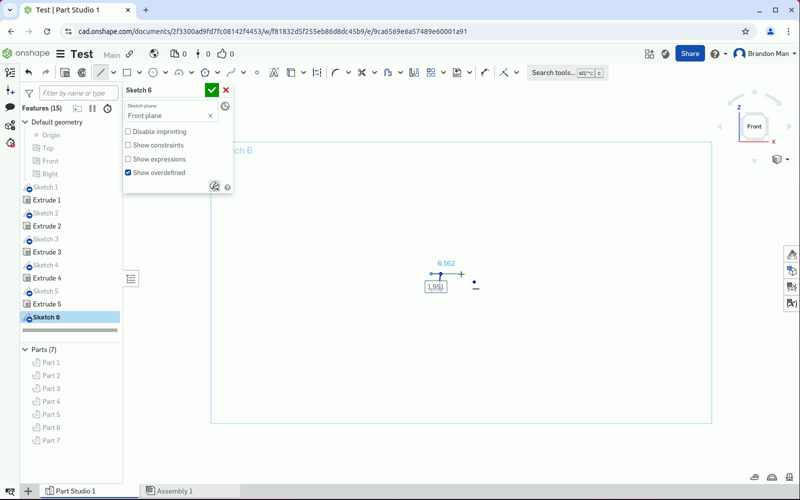
key_down(shift)
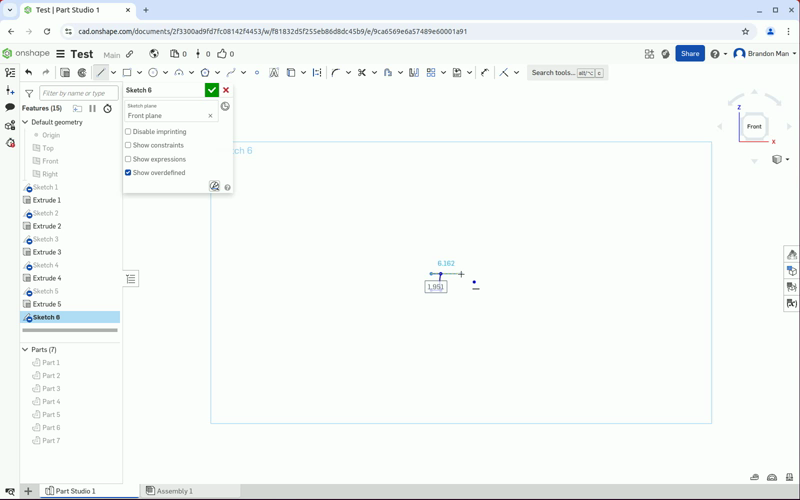
mouse_move(431, 290)
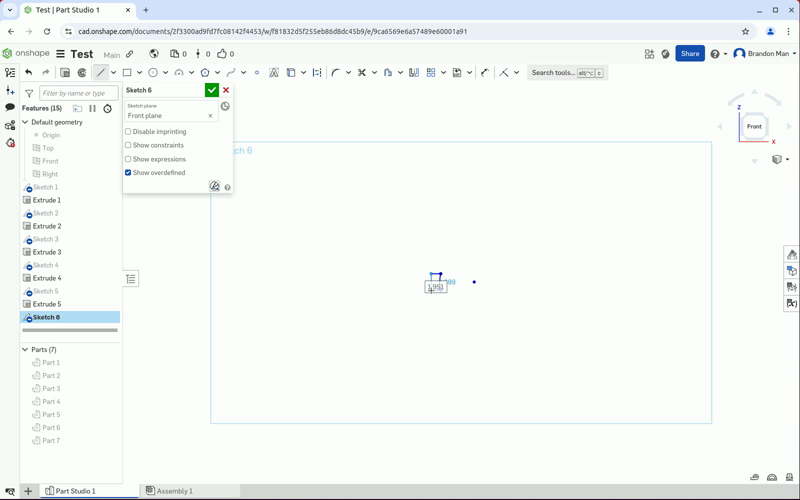
key_up(shift)
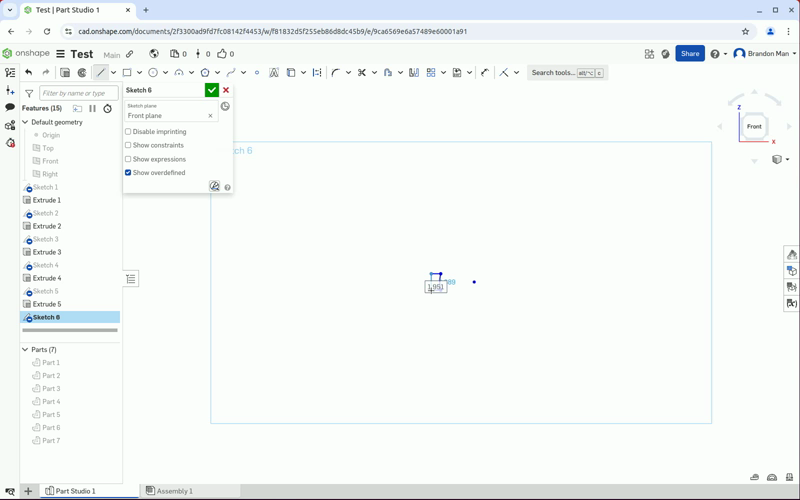
click(431, 290)
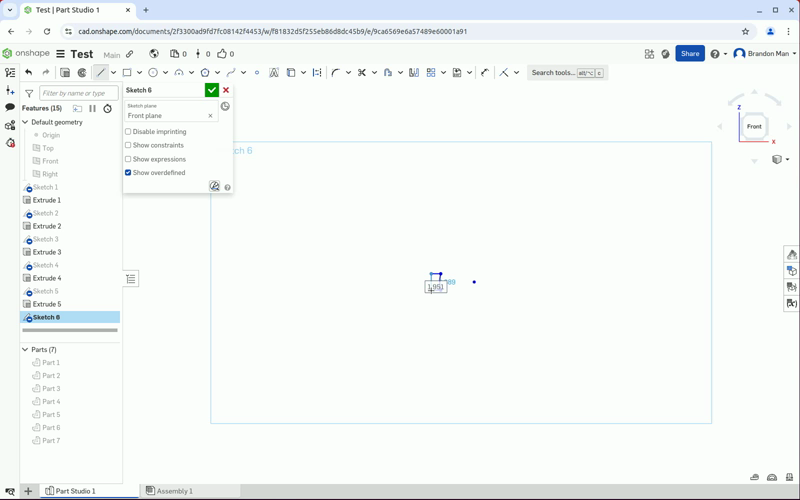
key(esc)
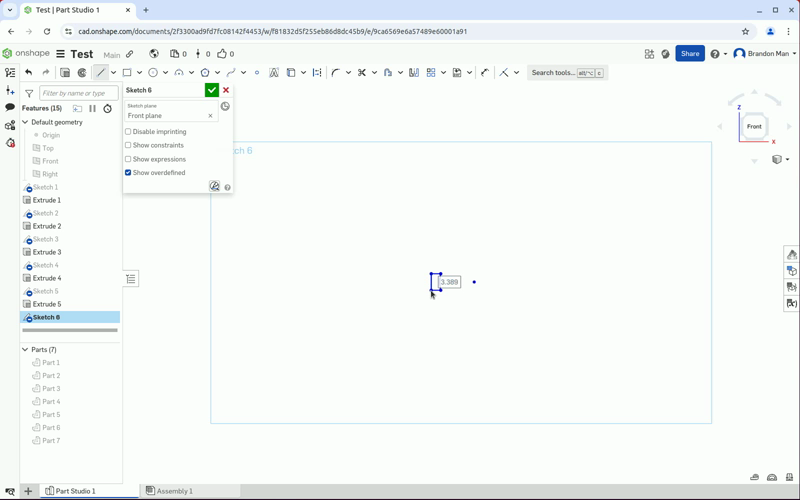
mouse_move(438, 275)
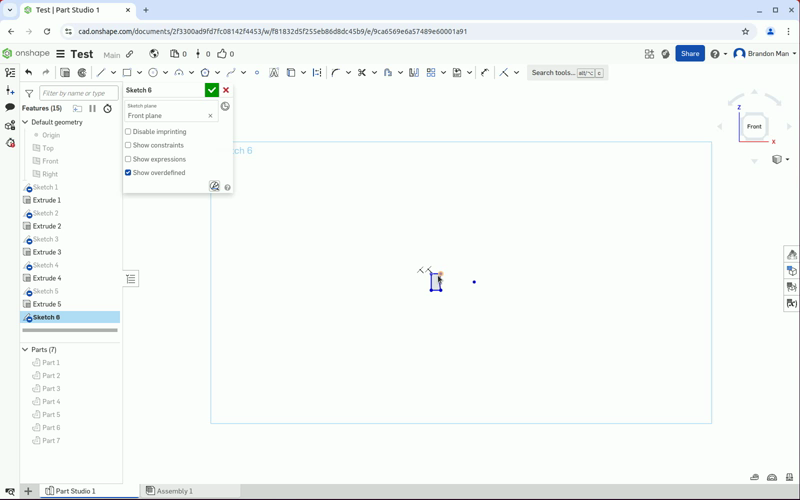
scroll(6)
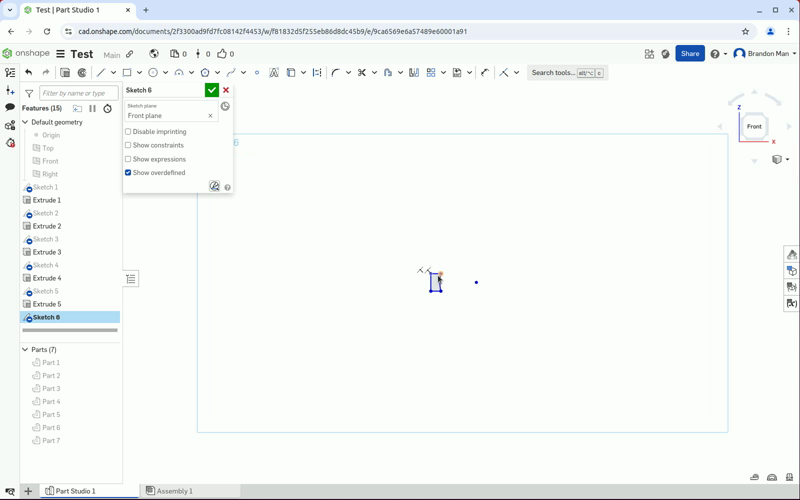
scroll(6)
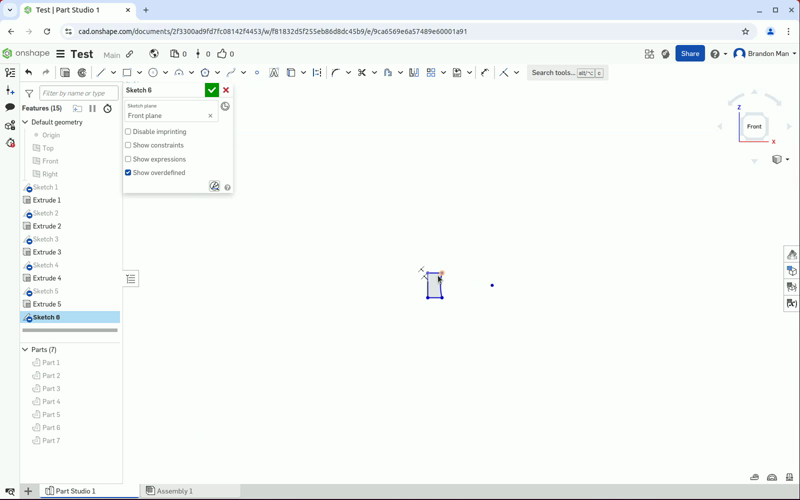
scroll(6)
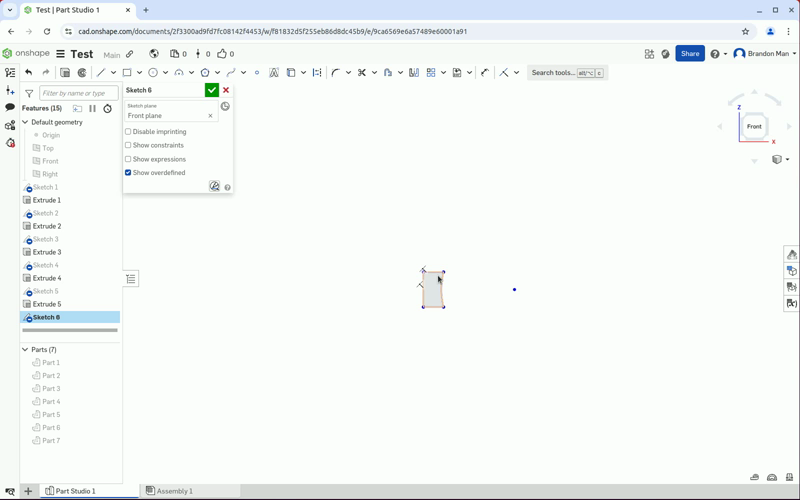
scroll(6)
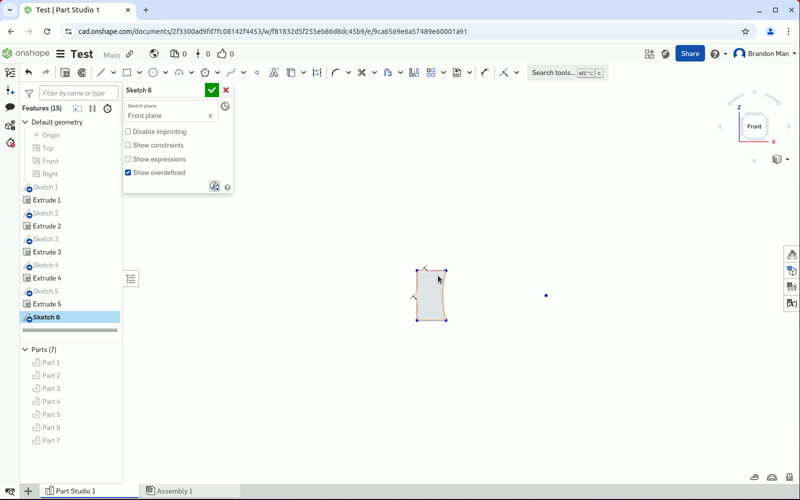
scroll(6)
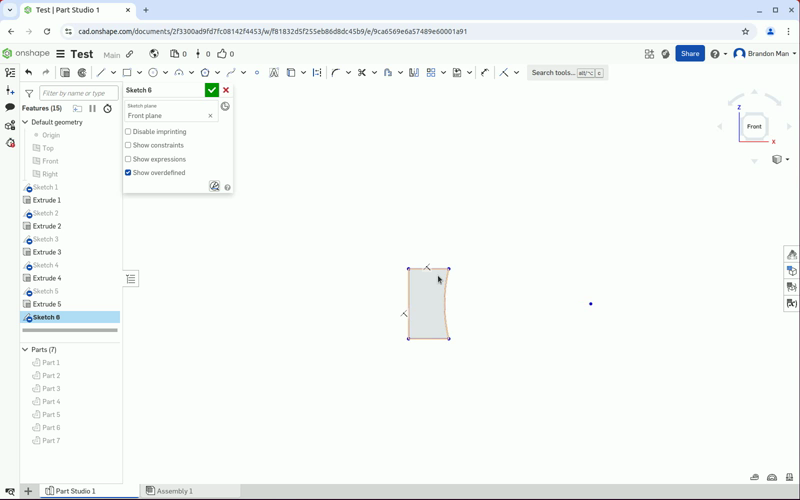
scroll(6)
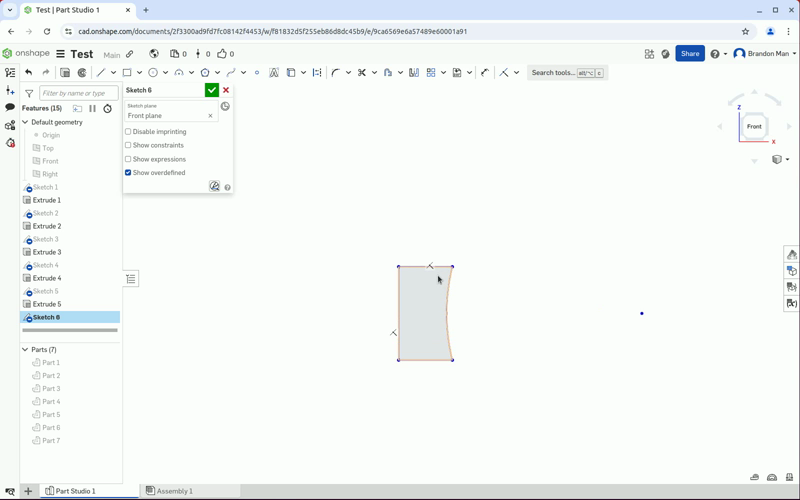
scroll(6)
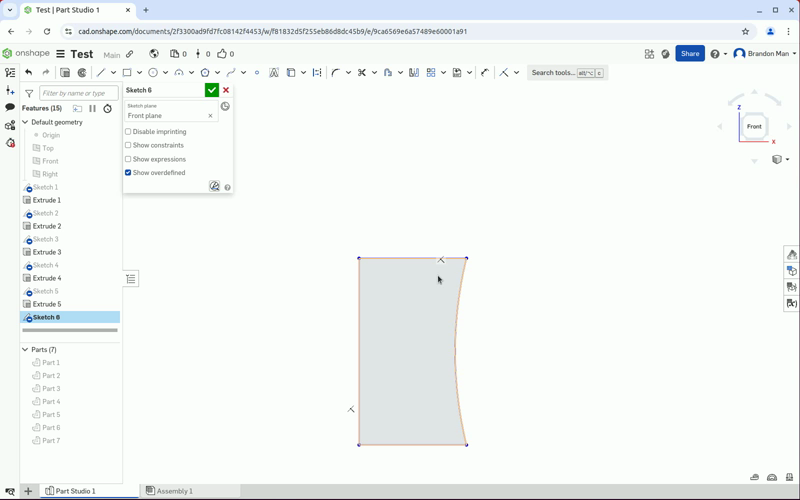
click(438, 275)
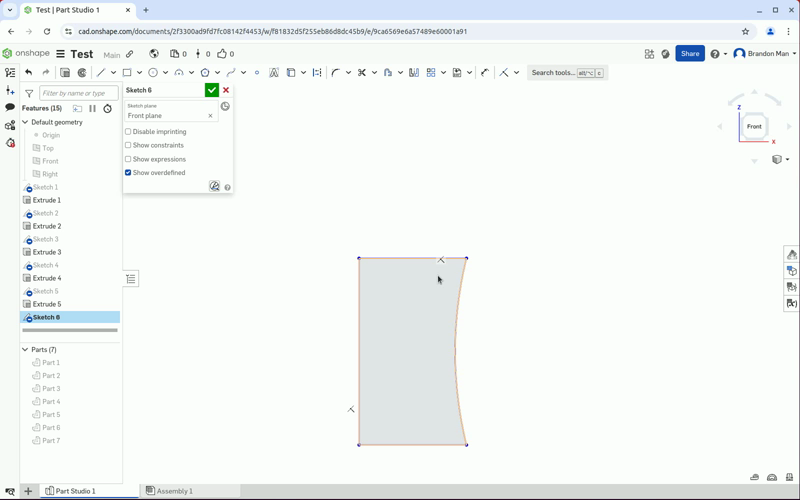
scroll(-6)
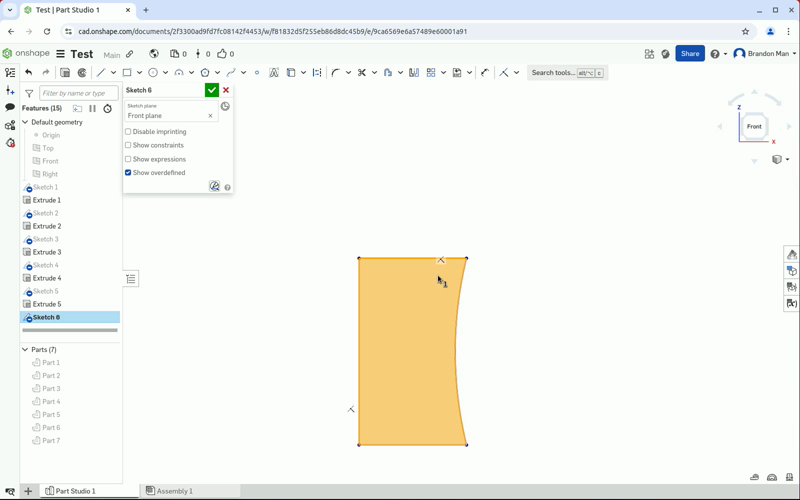
scroll(-6)
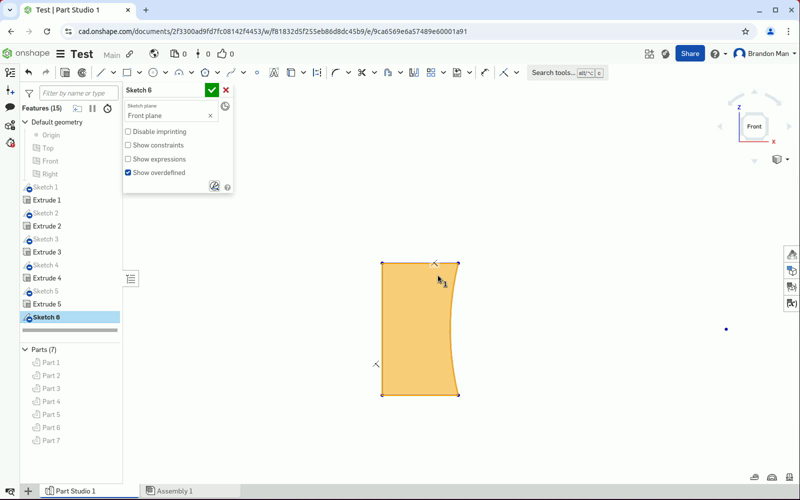
scroll(-6)
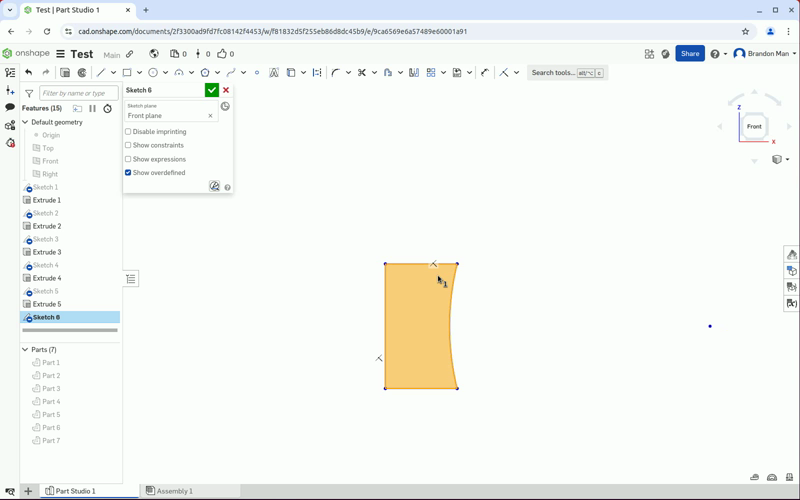
scroll(-6)
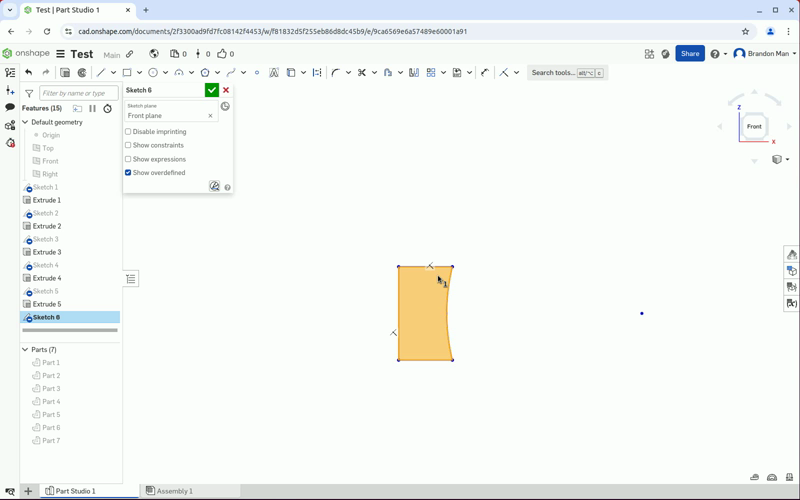
scroll(-6)
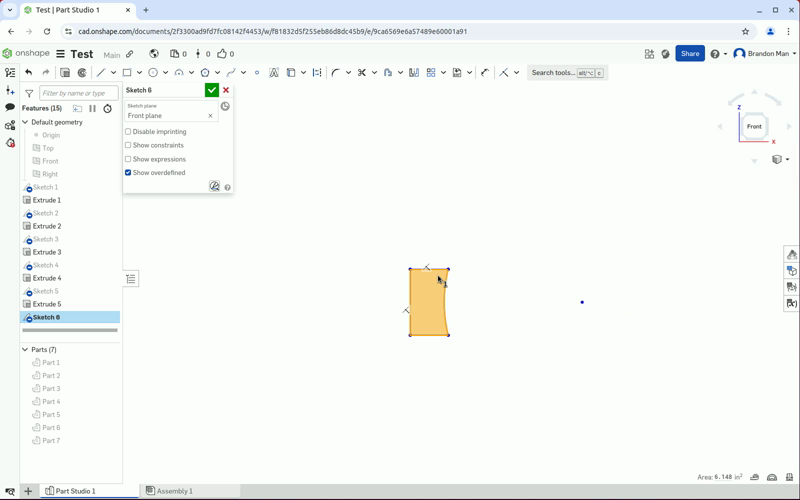
scroll(-6)
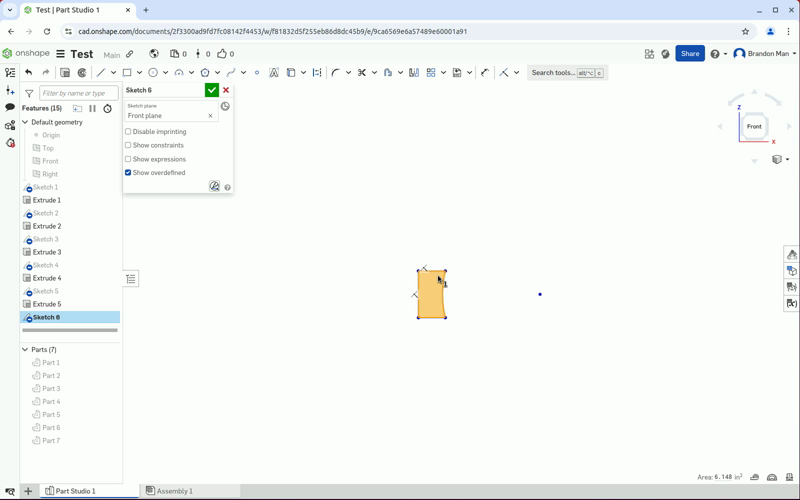
scroll(-6)
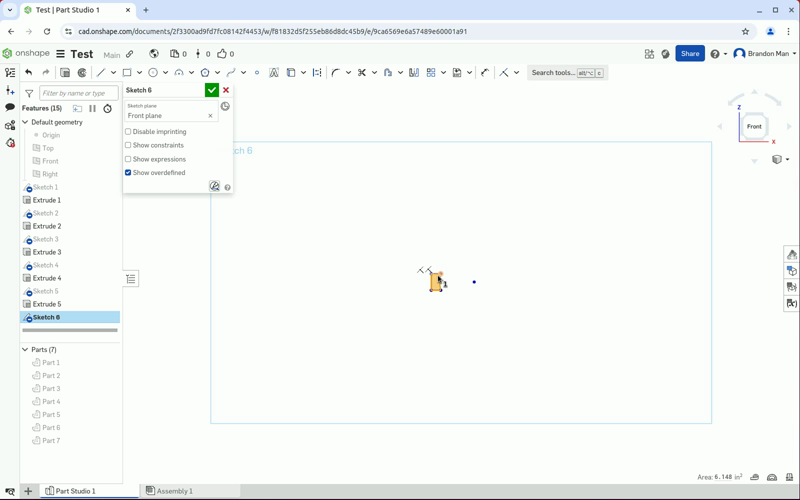
mouse_move(73, 352)
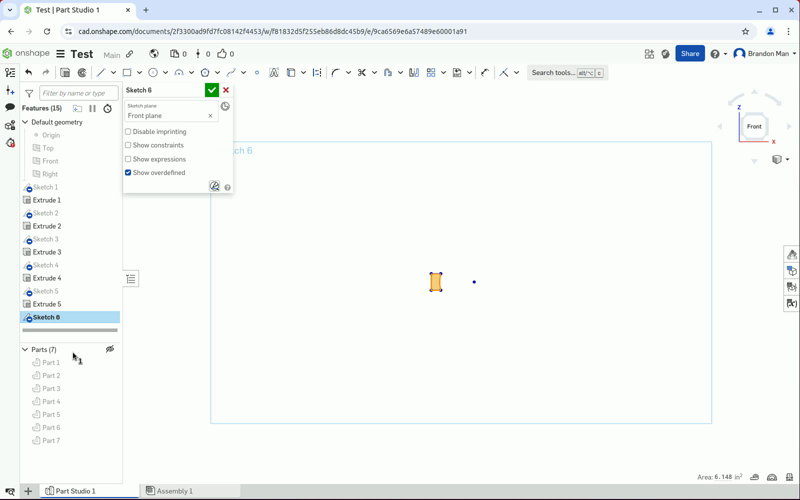
key(shift+y)
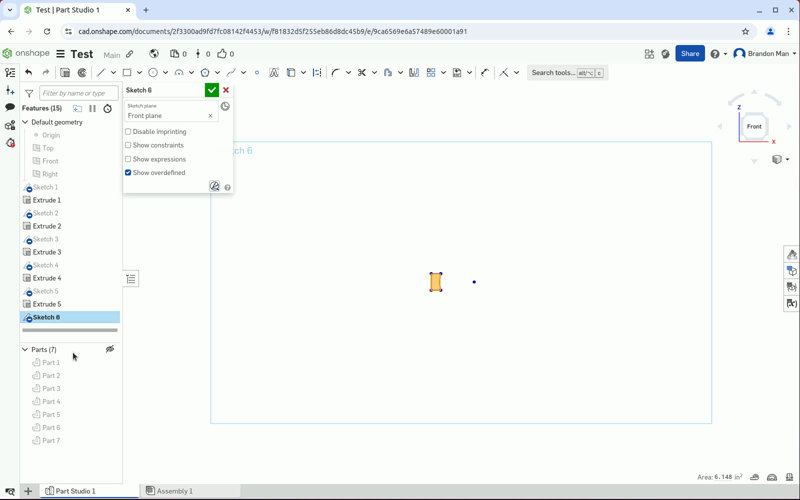
key(shift+e)
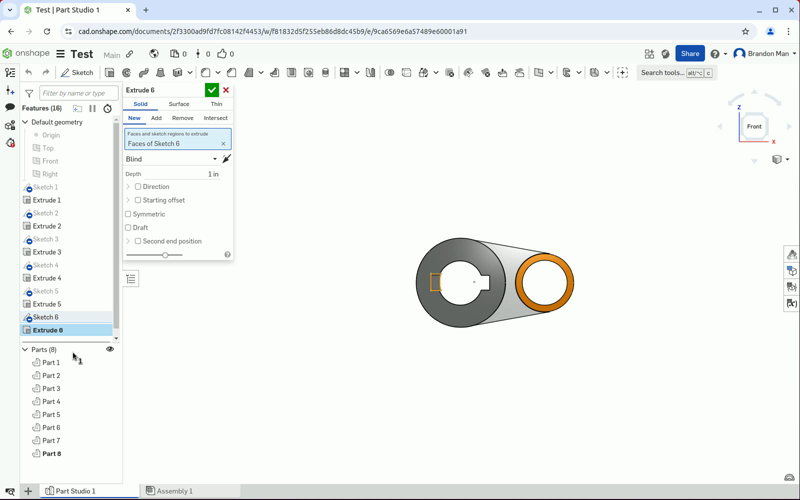
mouse_move(143, 106)
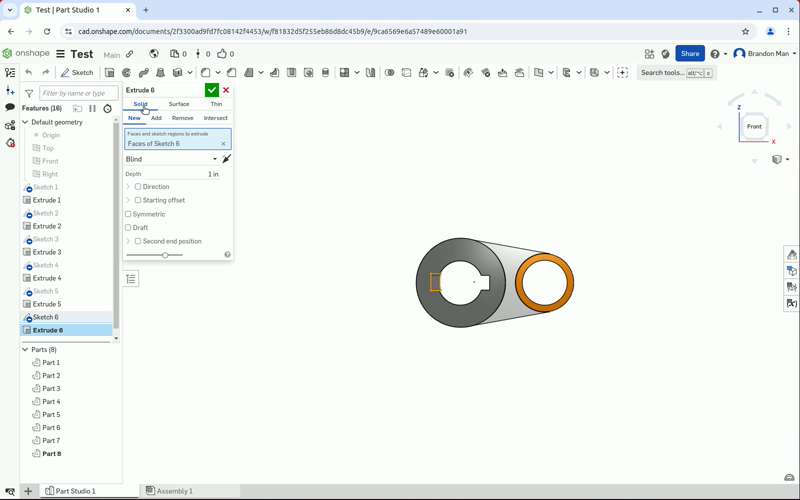
click(143, 106)
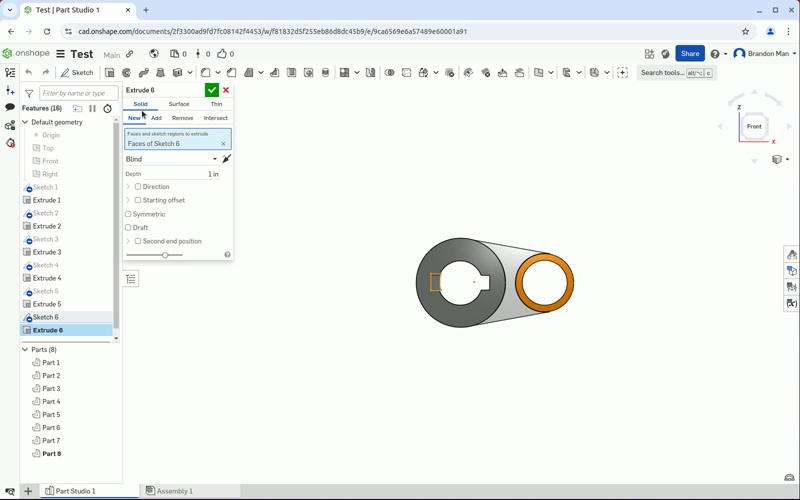
mouse_move(137, 120)
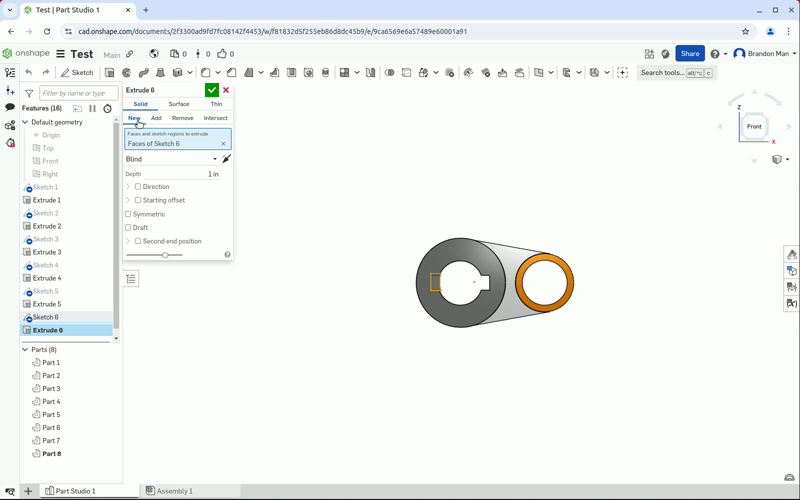
click(137, 120)
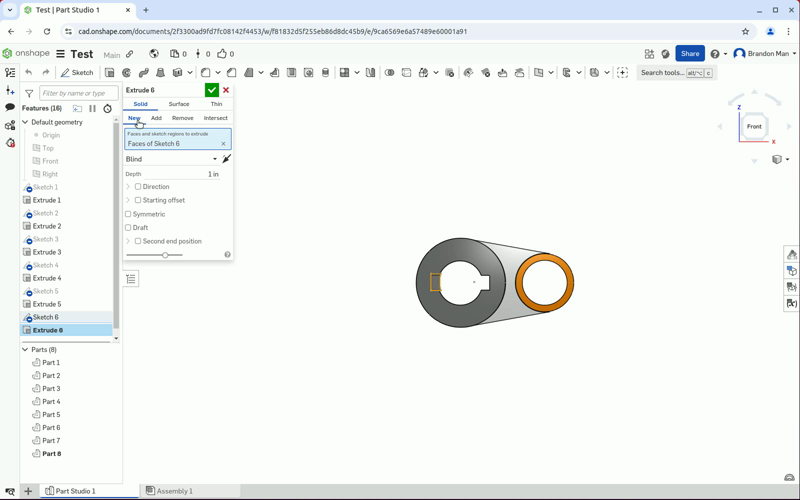
key(tab, 4)
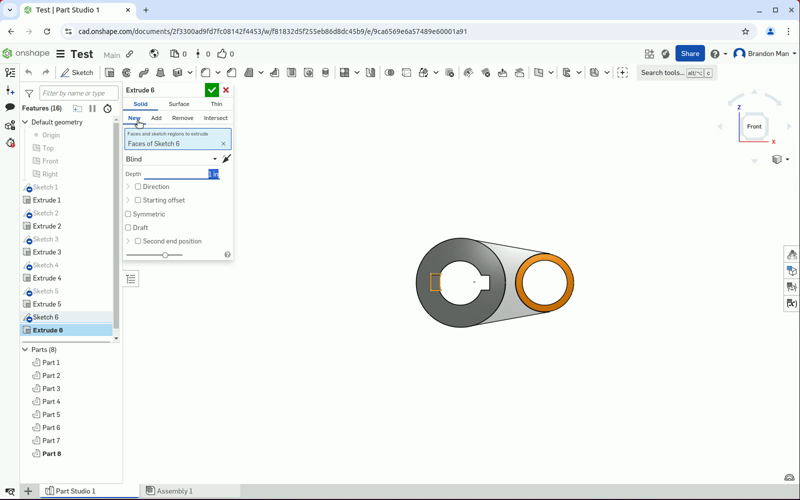
text(16.128)
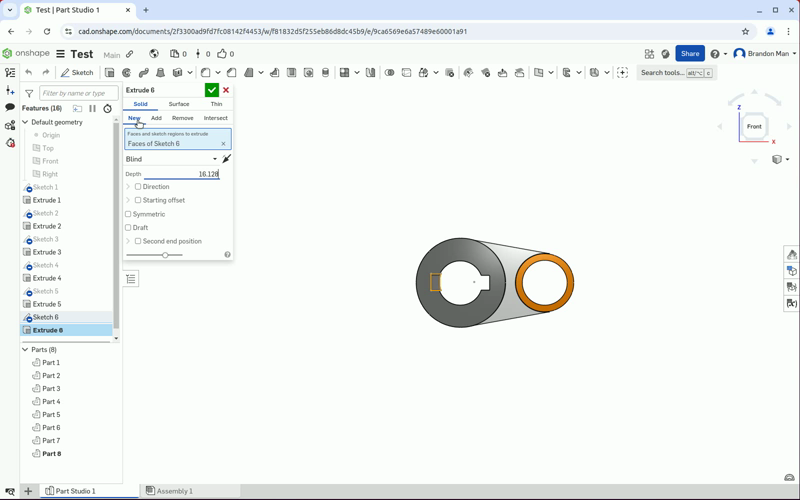
key(enter)
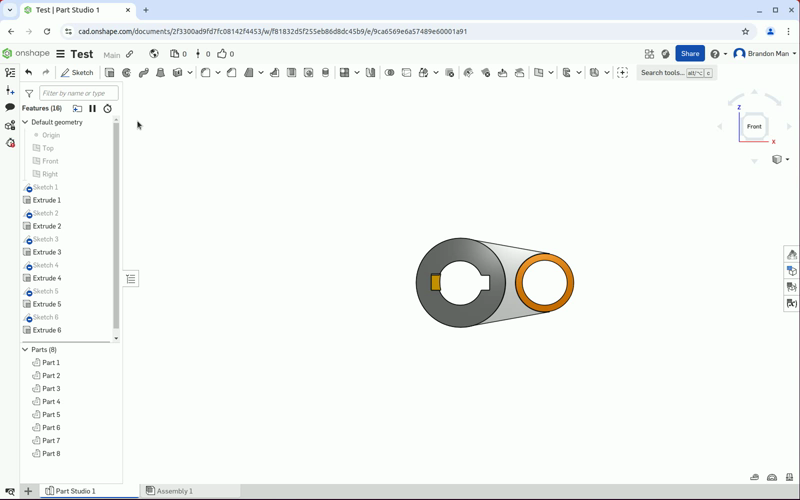
key(shift+h)
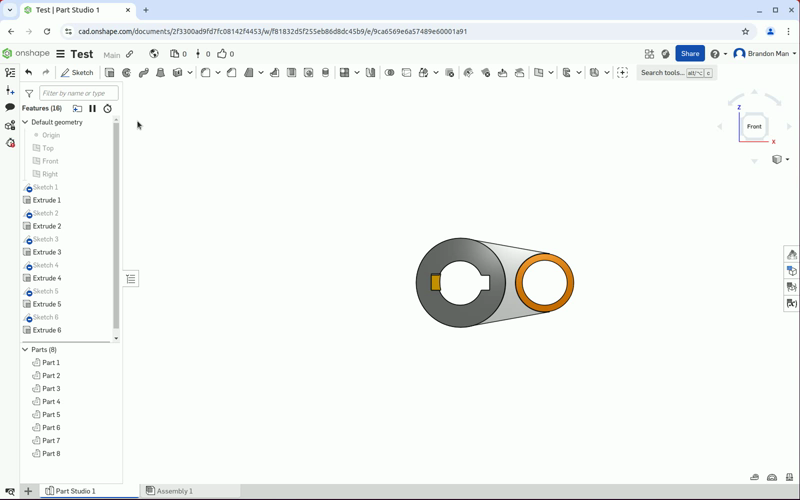
key(shift+h)
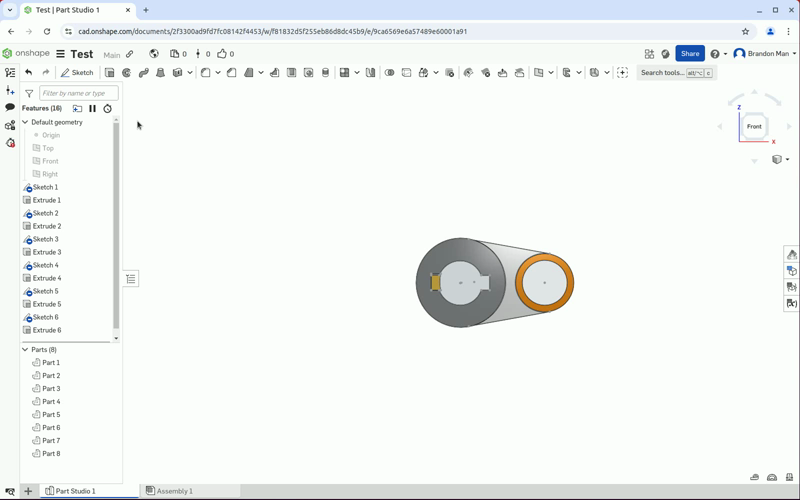
key(shift+7)
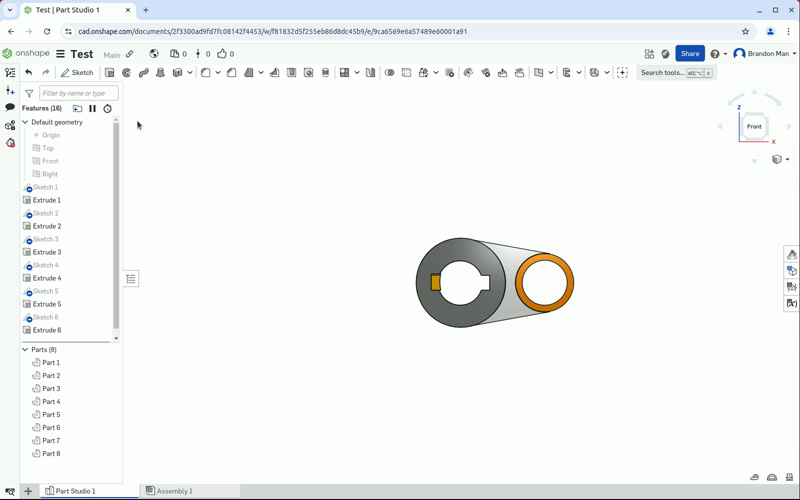
key(left, 2)
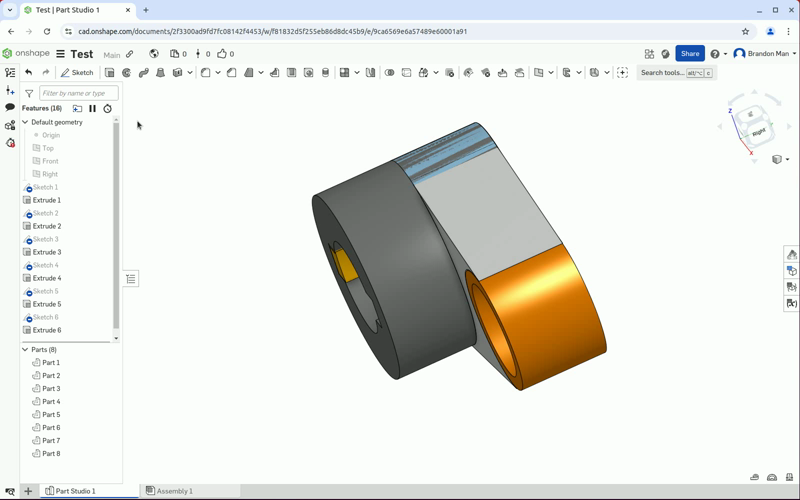
key(down, 2)
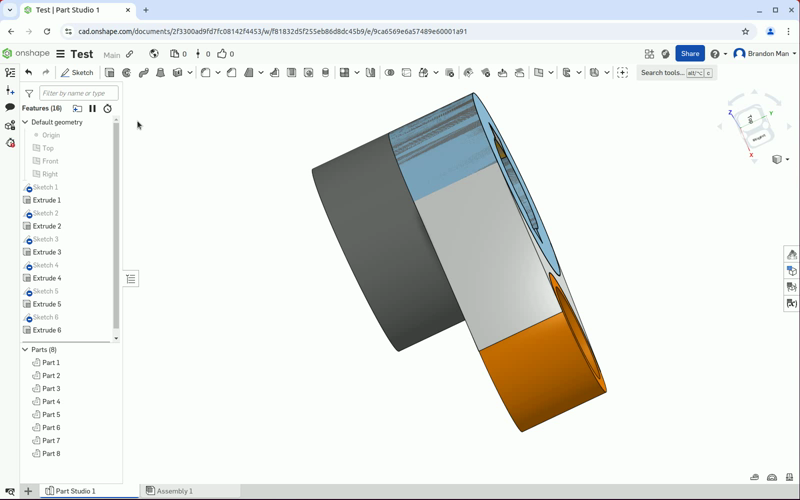
key(up, 2)
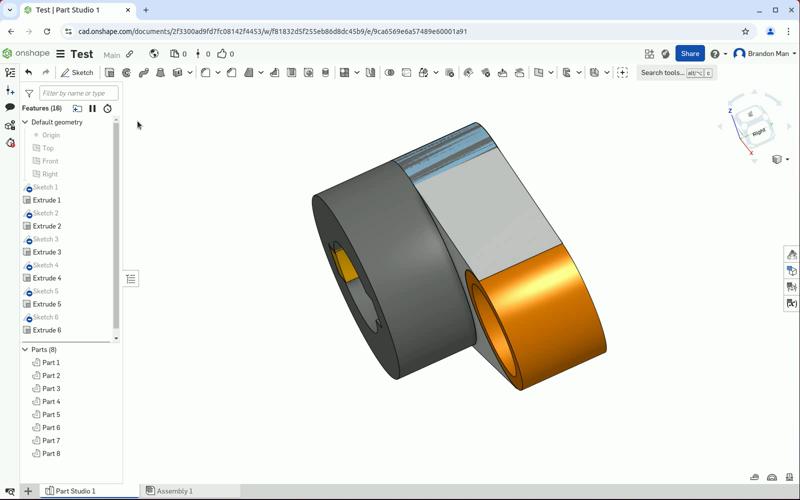
key(right, 2)
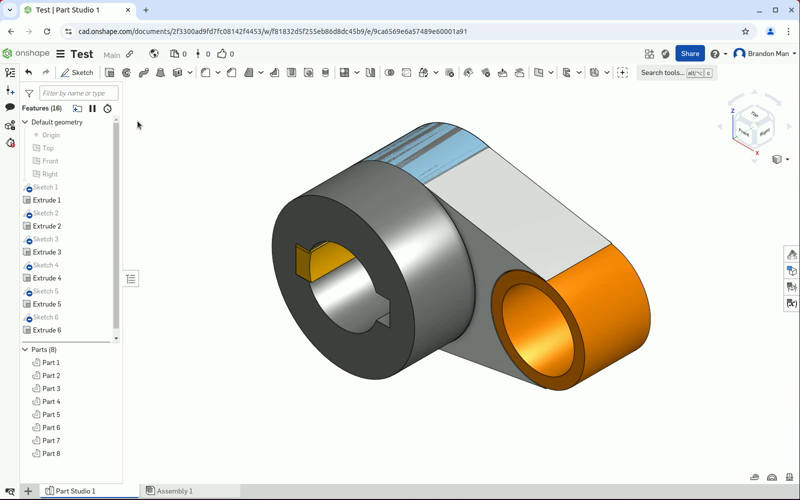
mouse_move(69, 189)
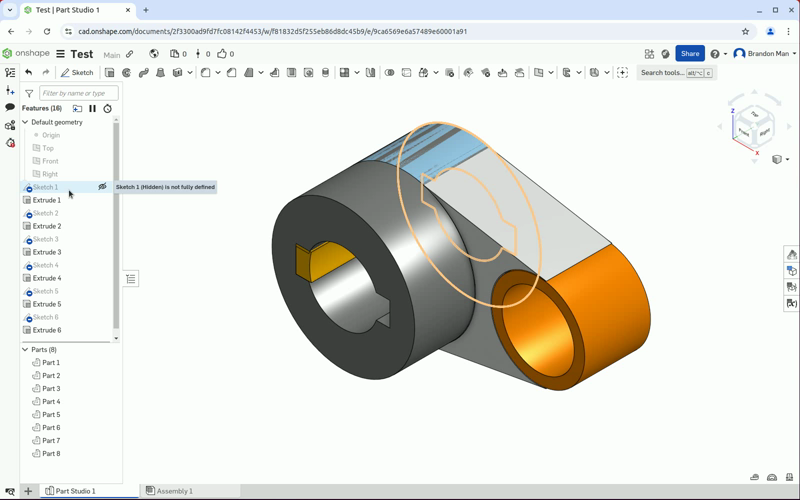
click(69, 189)